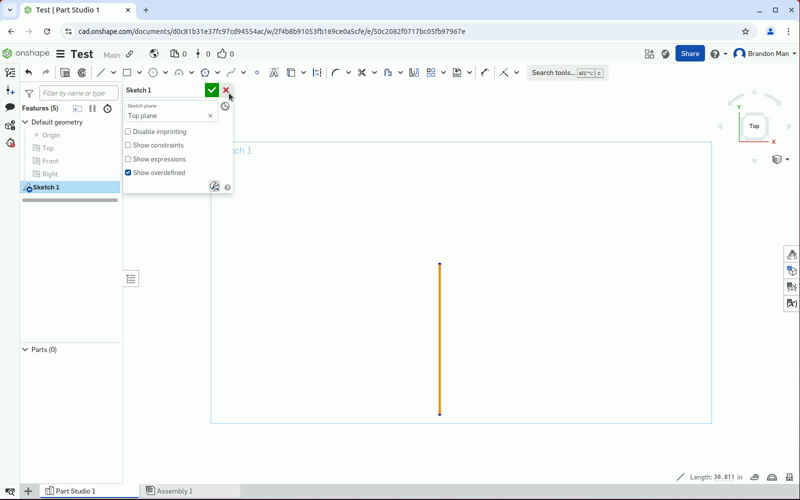
key(shift+h)
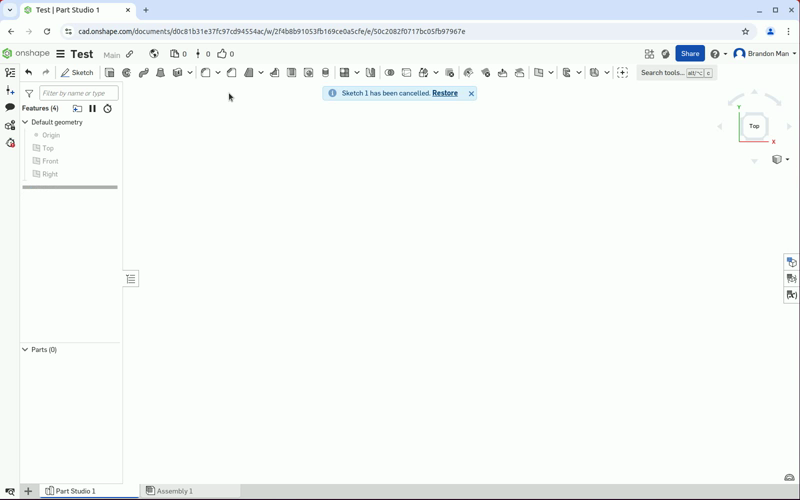
mouse_move(73, 352)
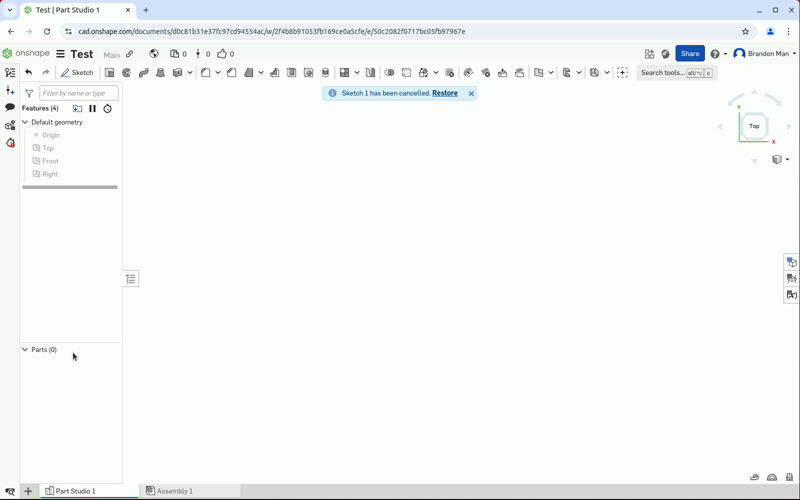
key(y)
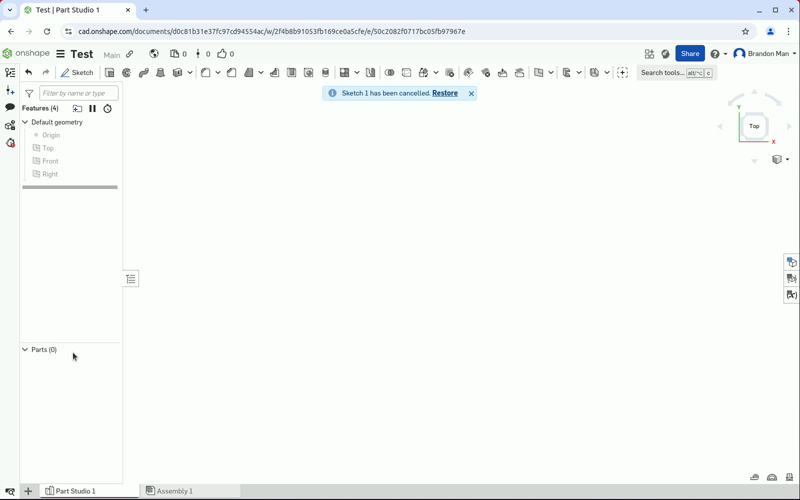
key(shift+p)
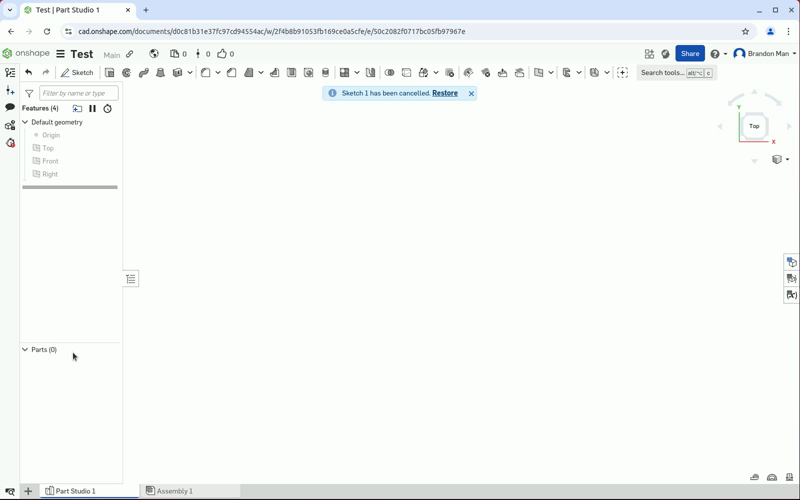
key(space)
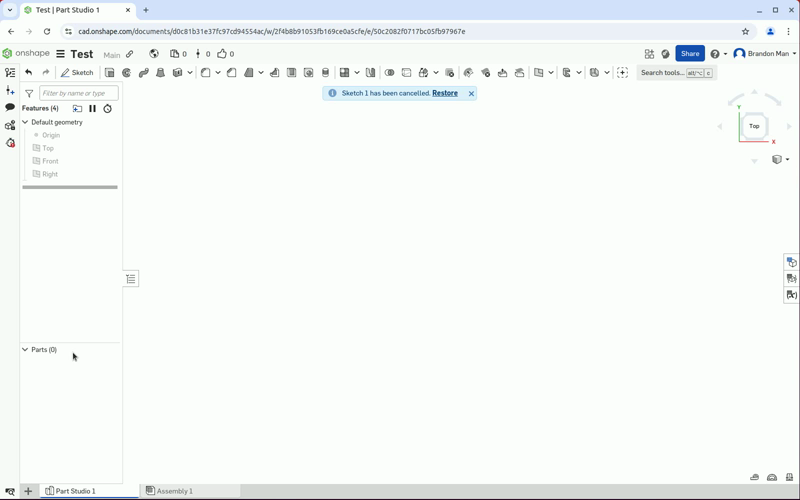
key_down(shift)
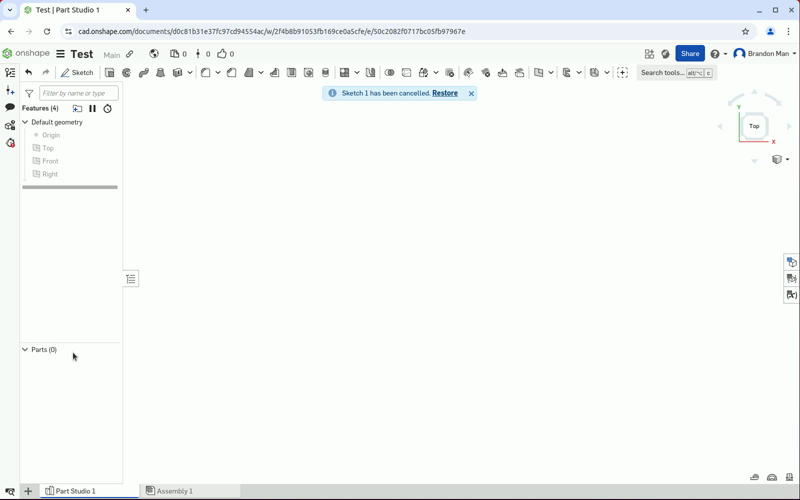
key(up)
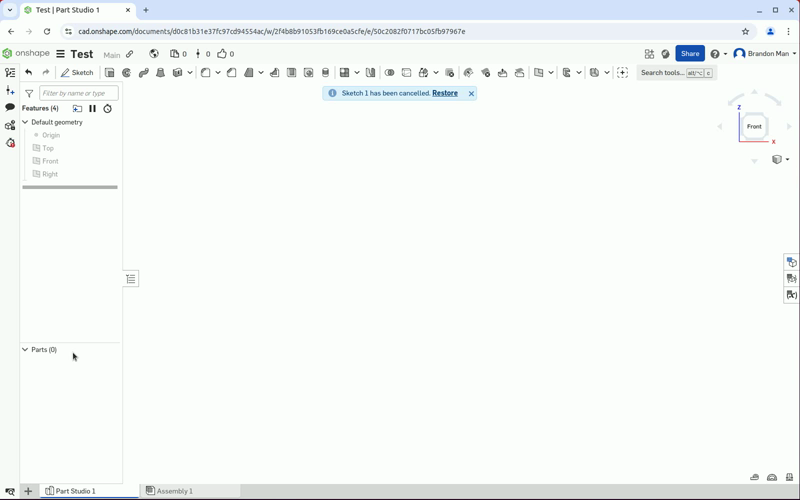
key_up(shift)
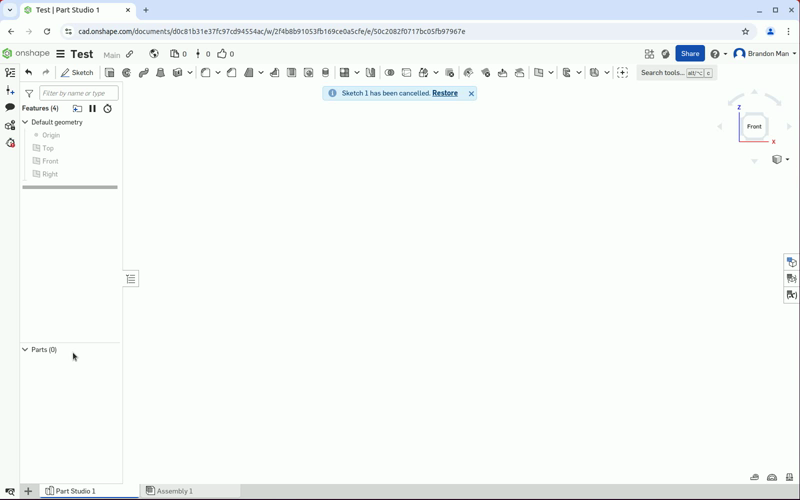
mouse_move(73, 352)
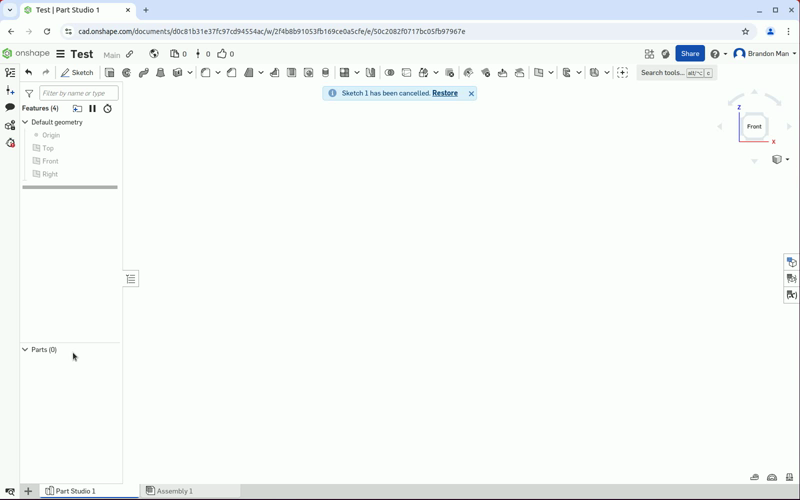
key(shift+y)
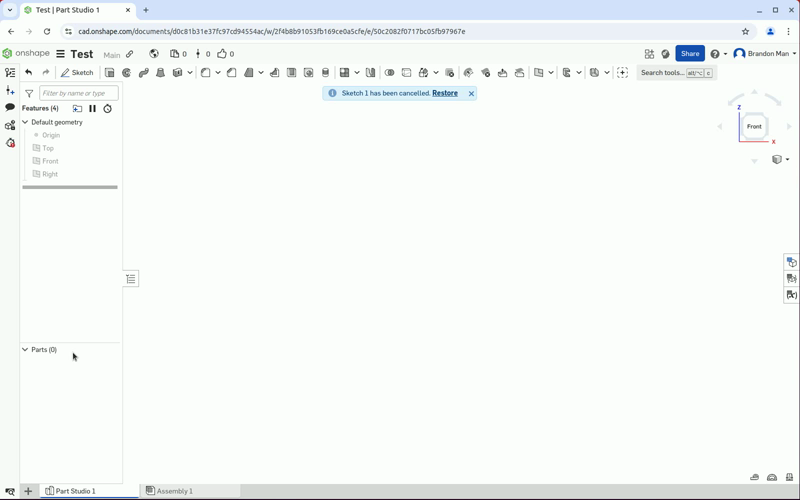
key(shift+s)
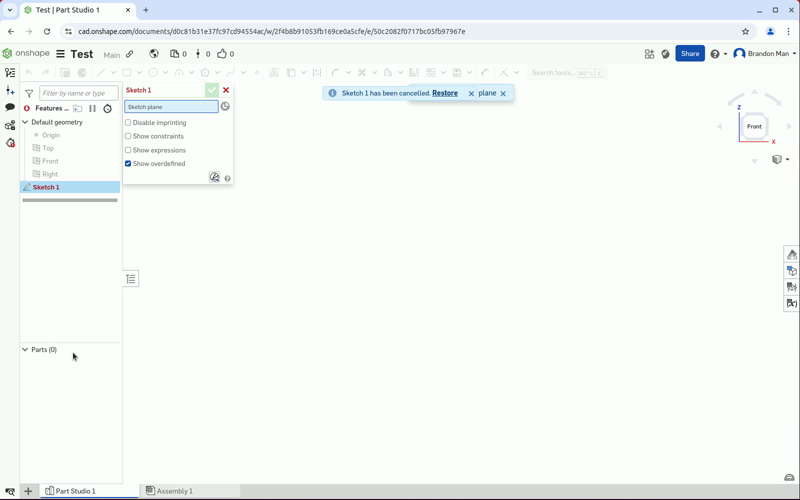
mouse_move(73, 163)
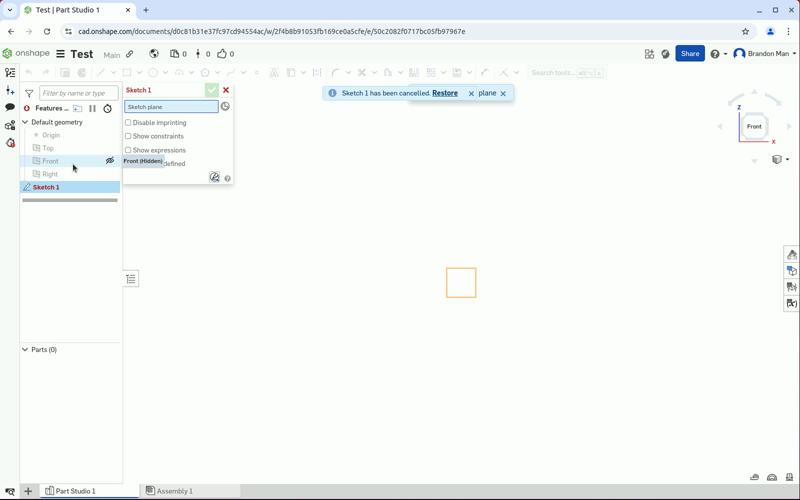
click(73, 163)
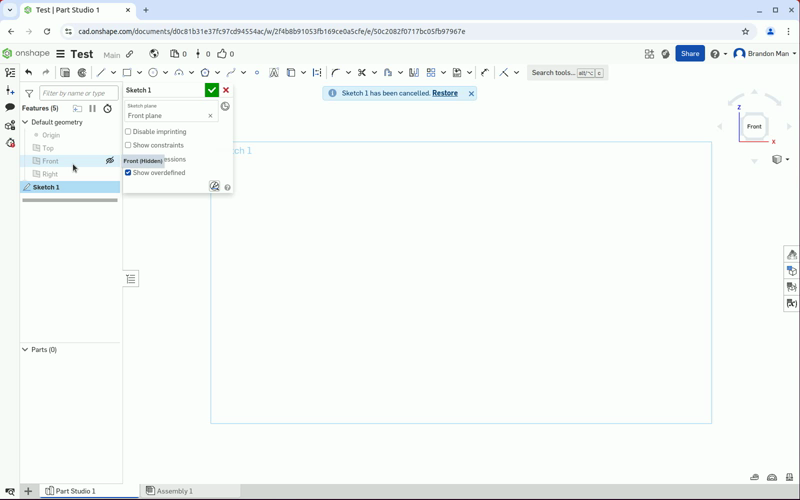
mouse_move(73, 352)
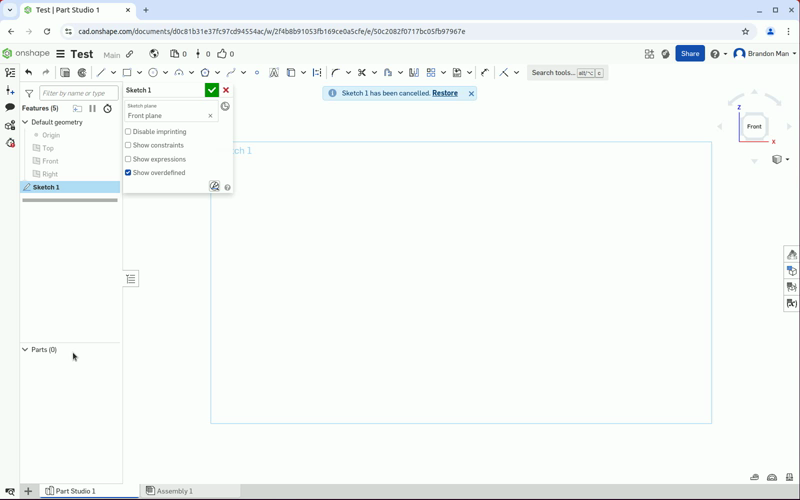
key(y)
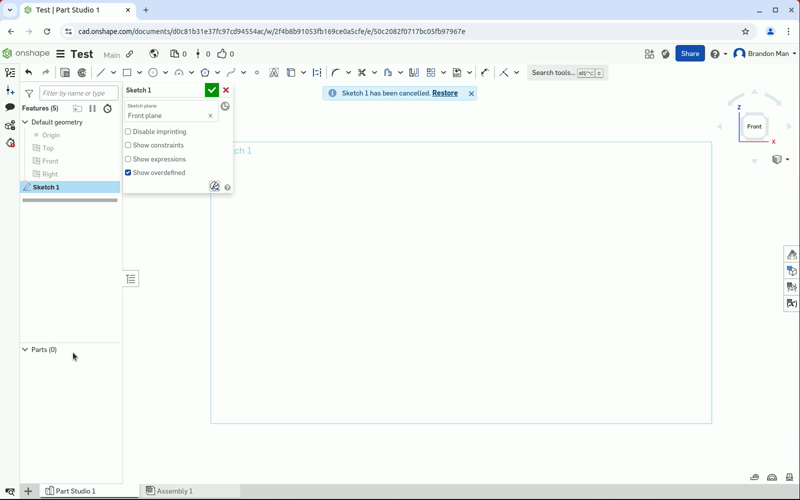
key(l)
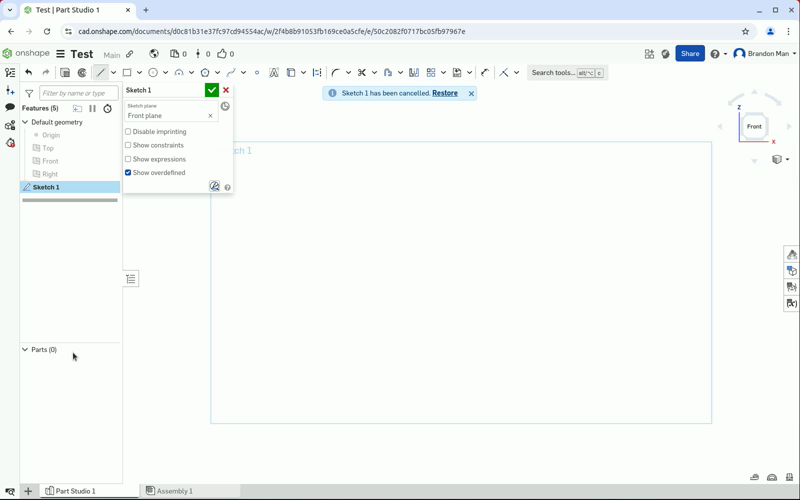
key_down(shift)
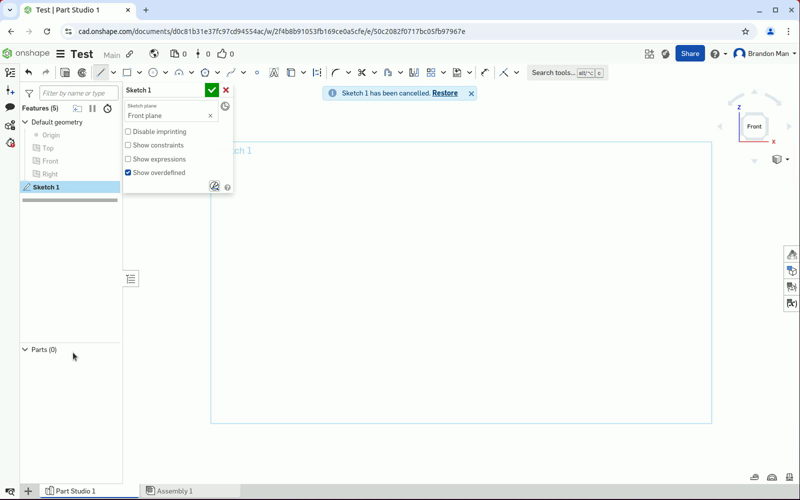
mouse_move(460, 335)
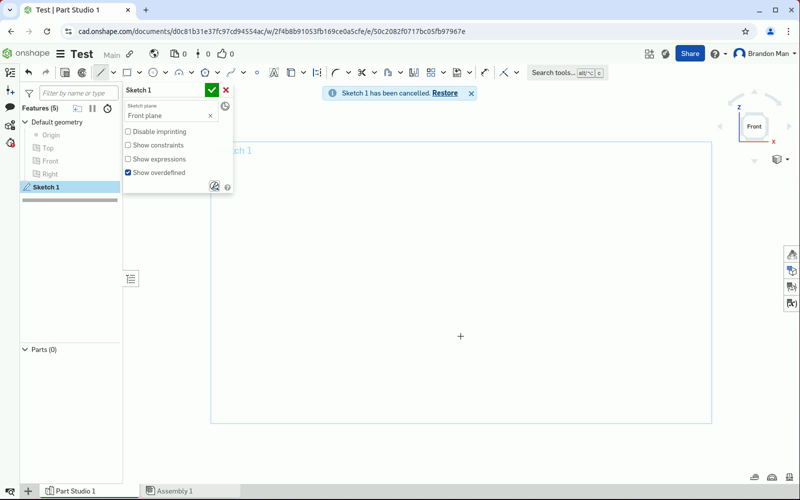
click(460, 335)
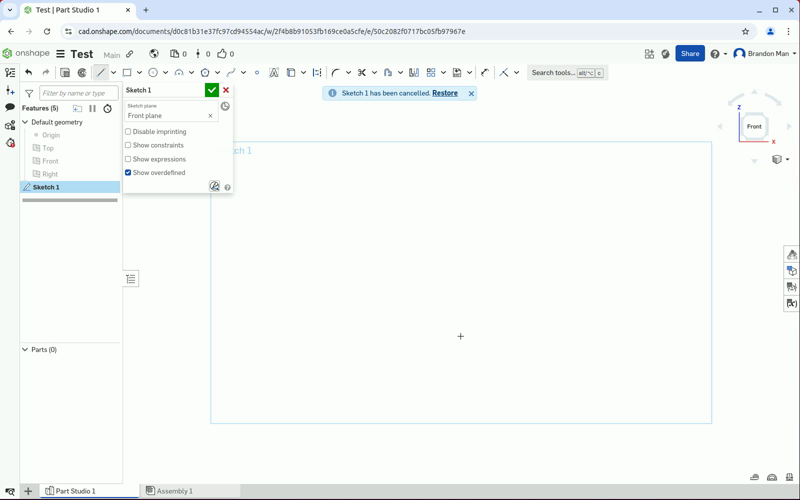
key_up(shift)
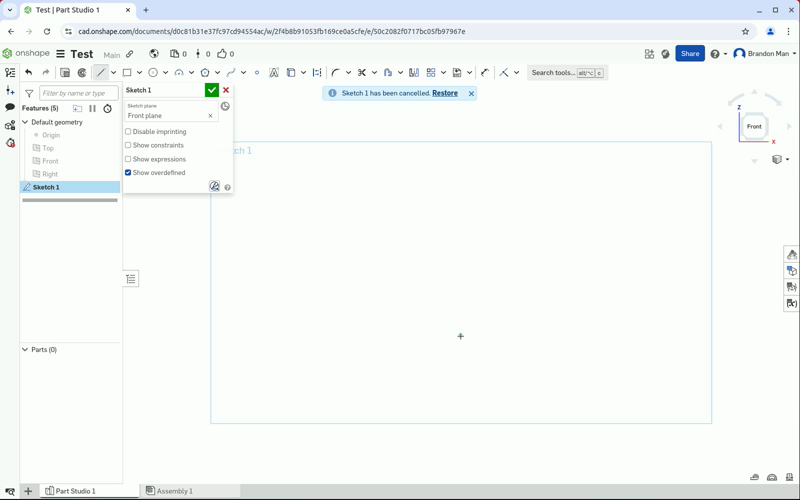
key_down(shift)
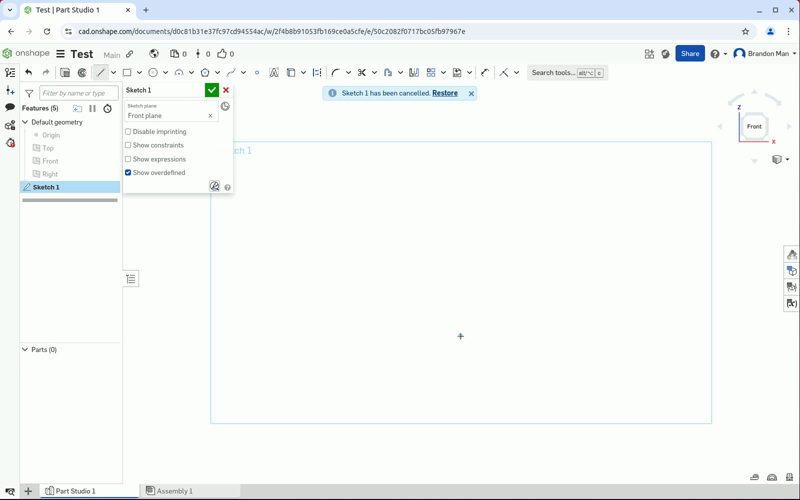
mouse_move(490, 335)
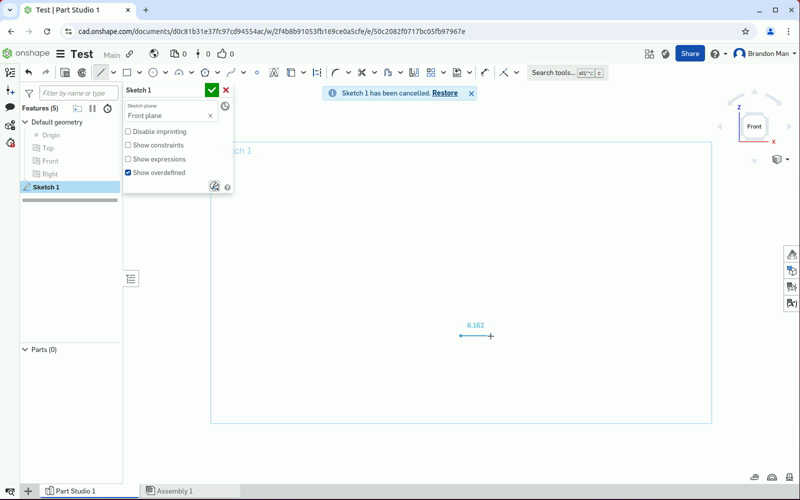
mouse_move(465, 335)
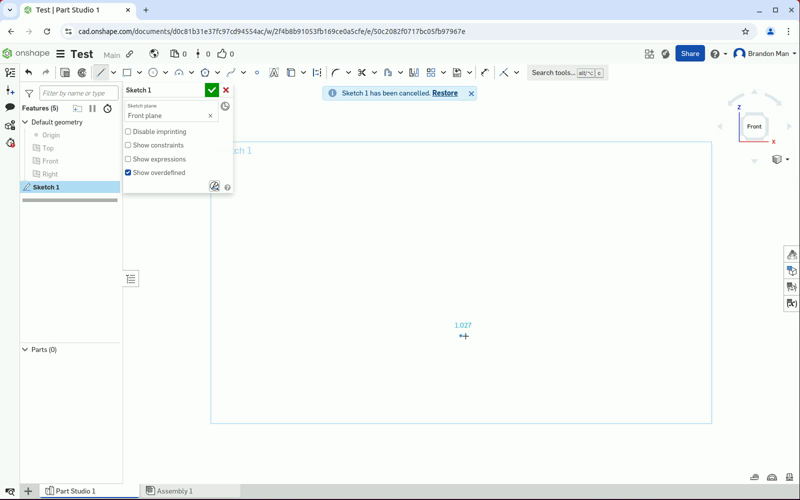
scroll(6)
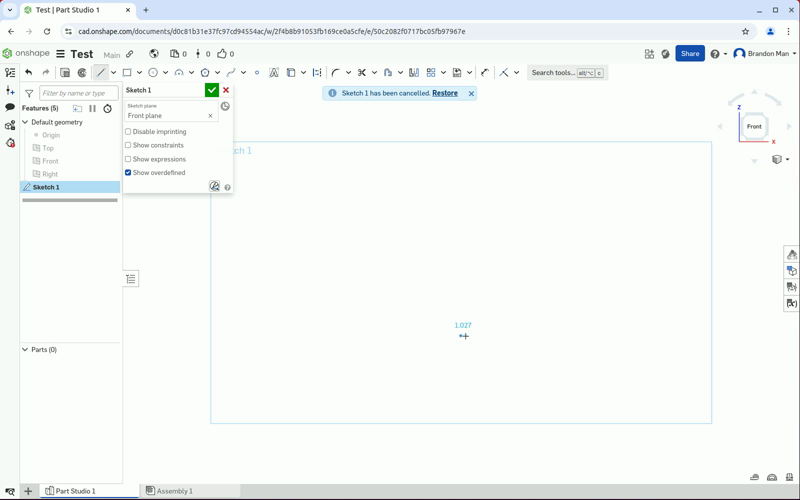
scroll(6)
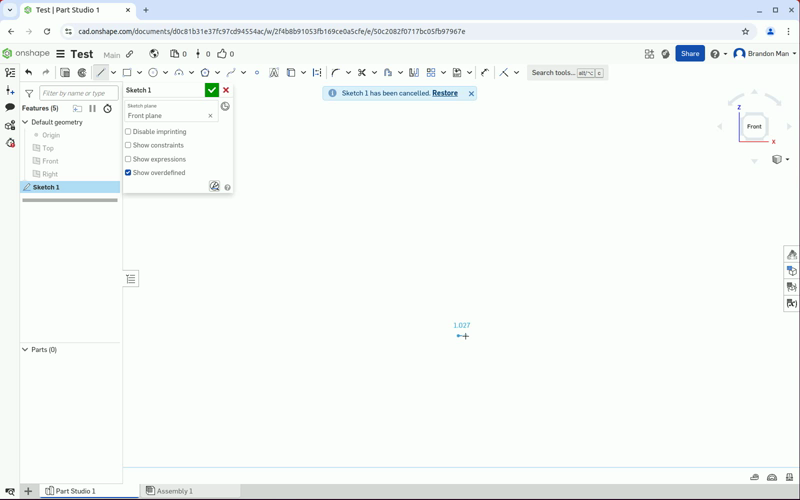
scroll(6)
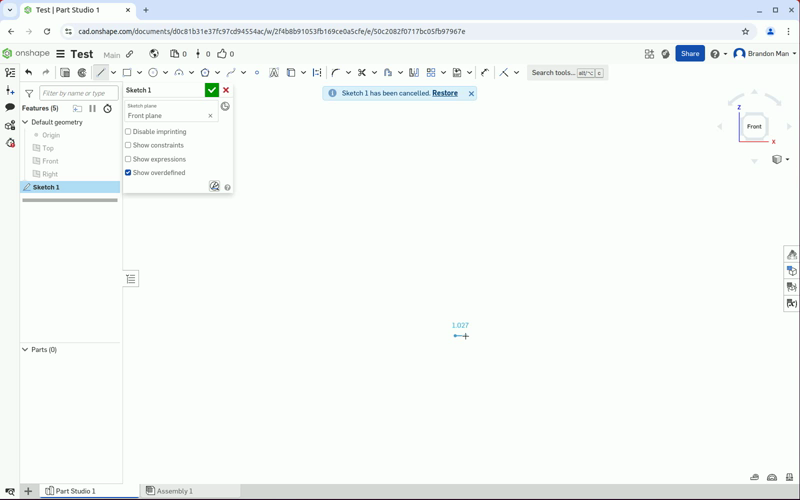
scroll(6)
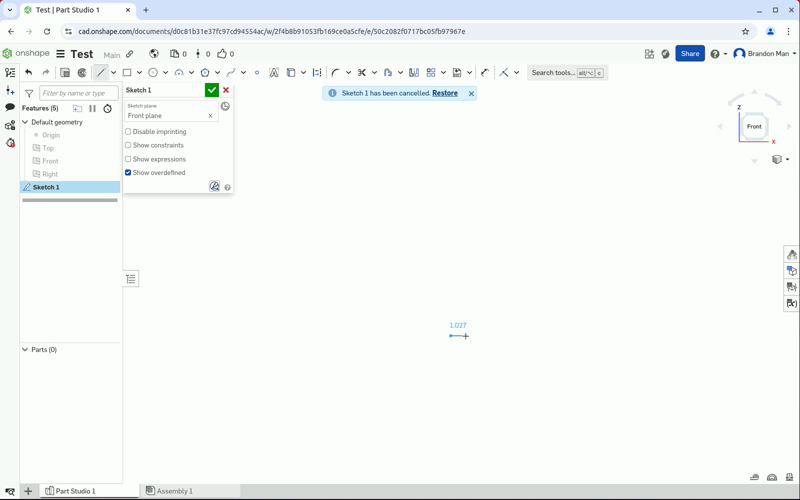
scroll(6)
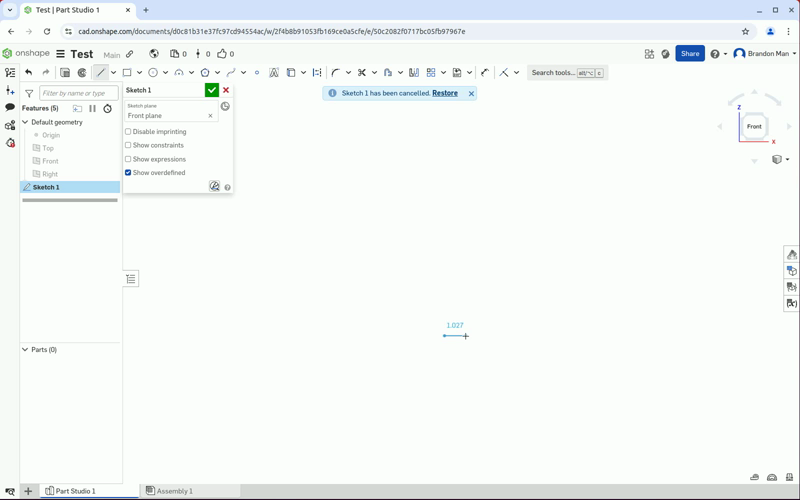
scroll(6)
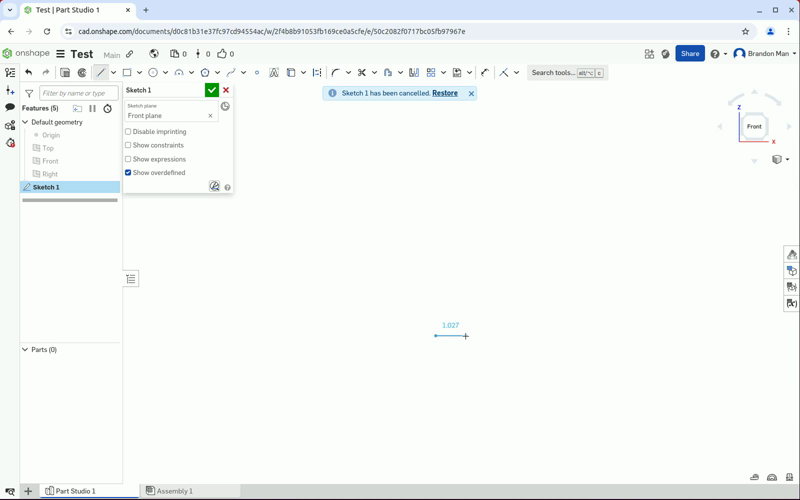
scroll(6)
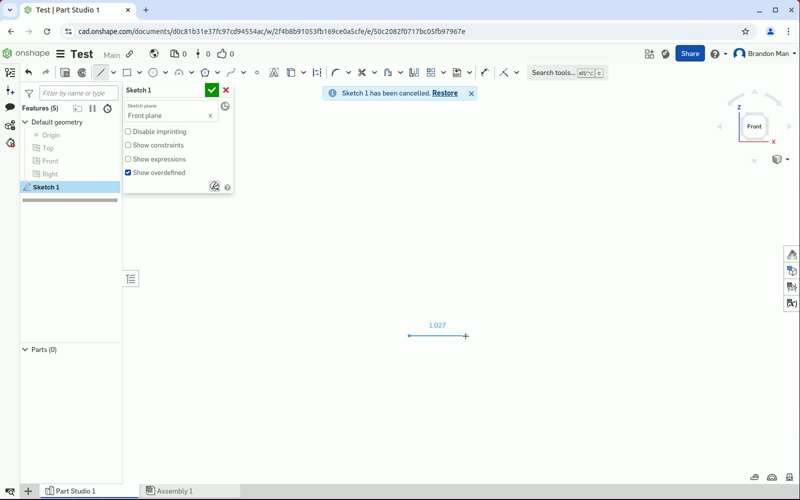
click(465, 335)
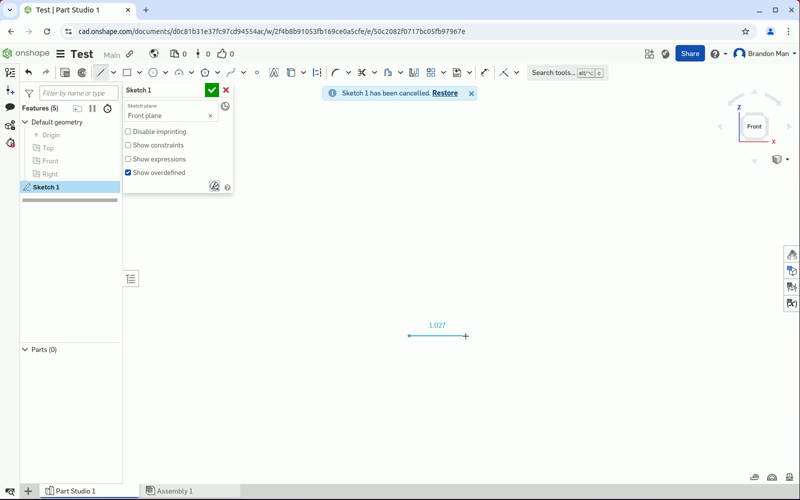
scroll(-6)
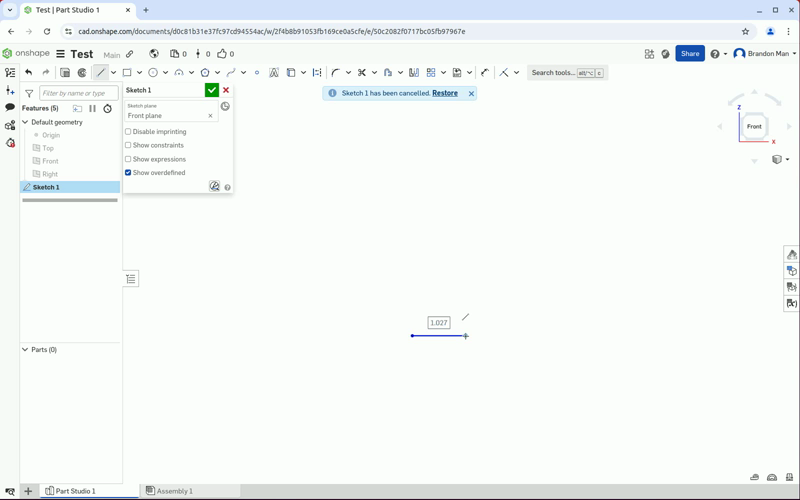
scroll(-6)
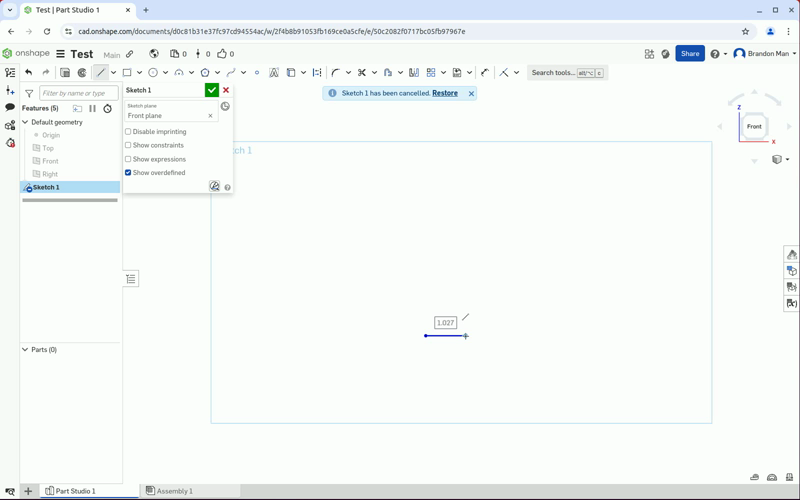
scroll(-6)
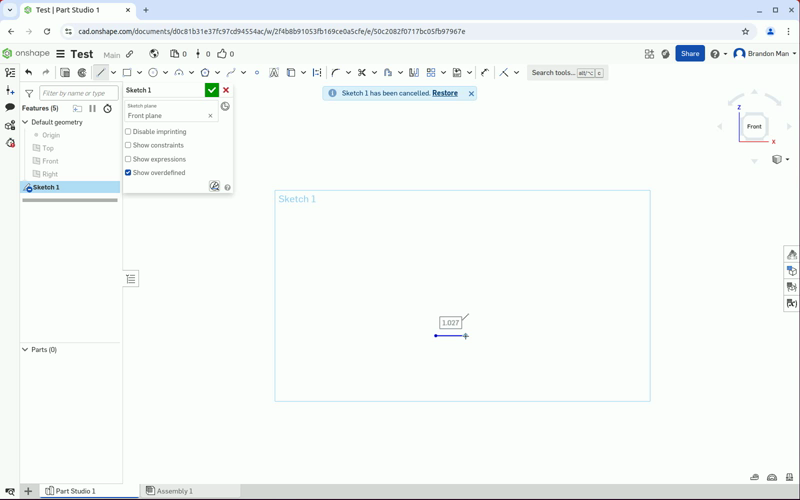
scroll(-6)
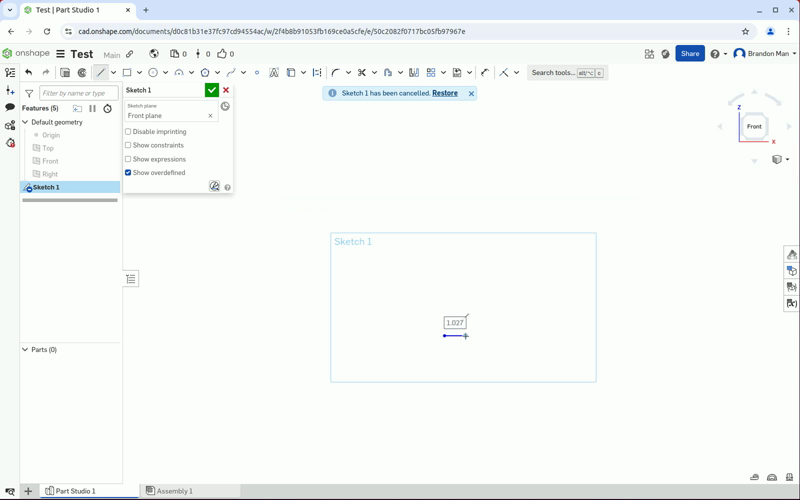
scroll(-6)
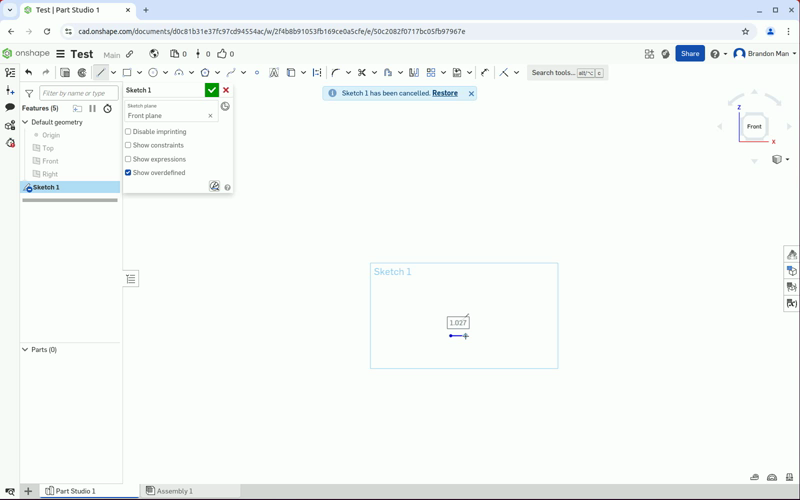
scroll(-6)
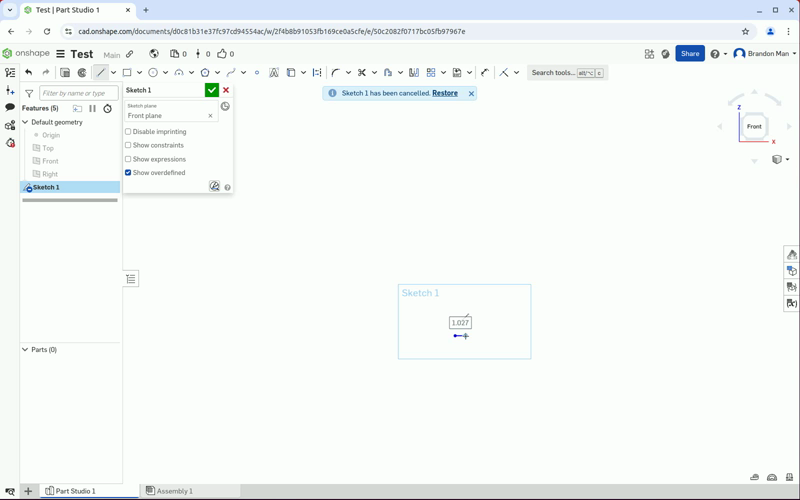
scroll(-6)
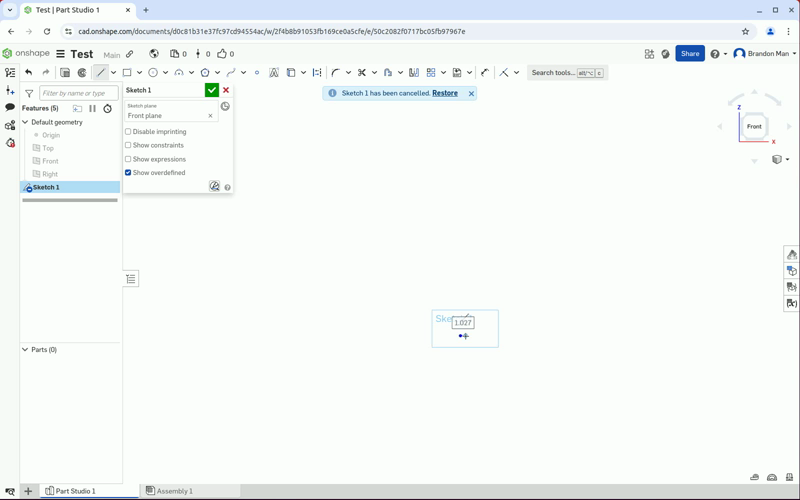
key_up(shift)
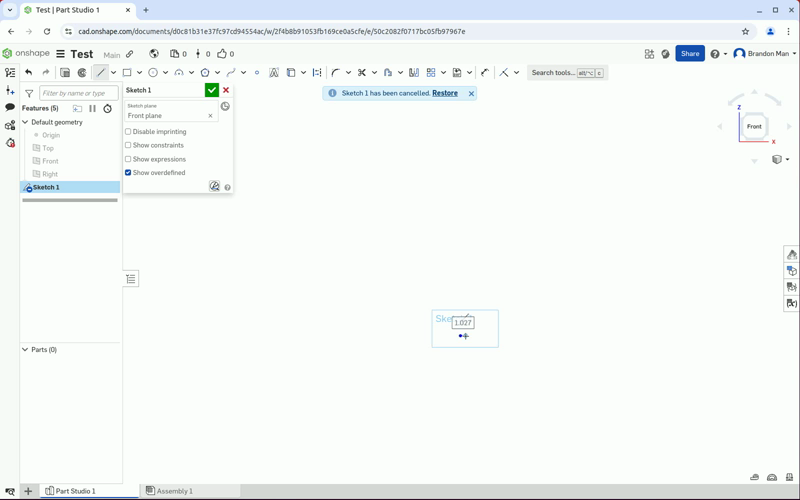
key_down(shift)
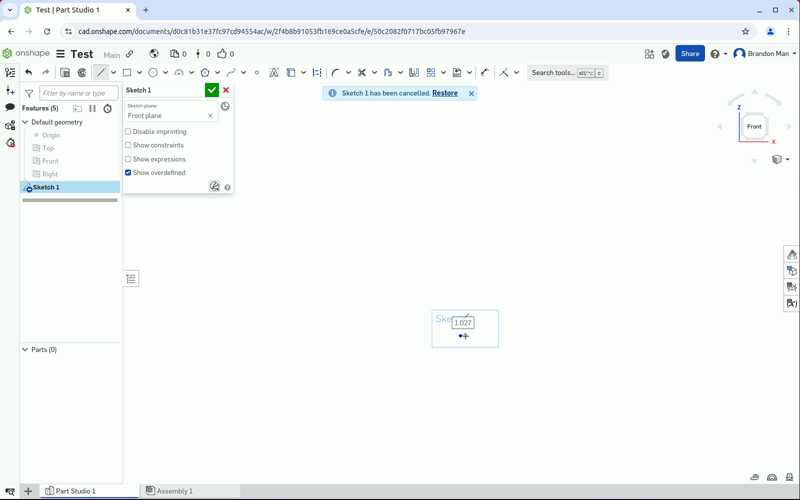
mouse_move(495, 335)
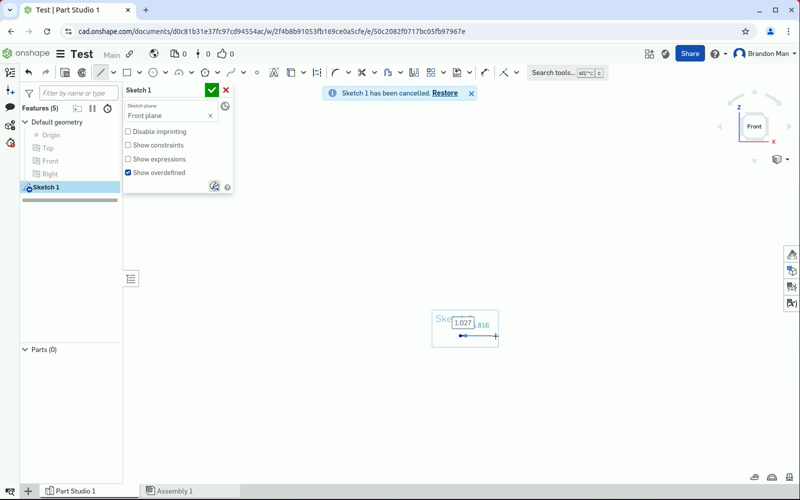
mouse_move(465, 312)
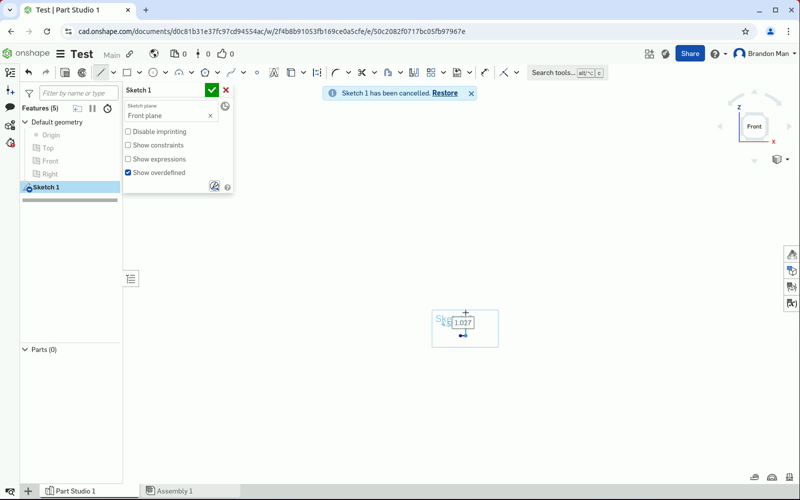
click(465, 312)
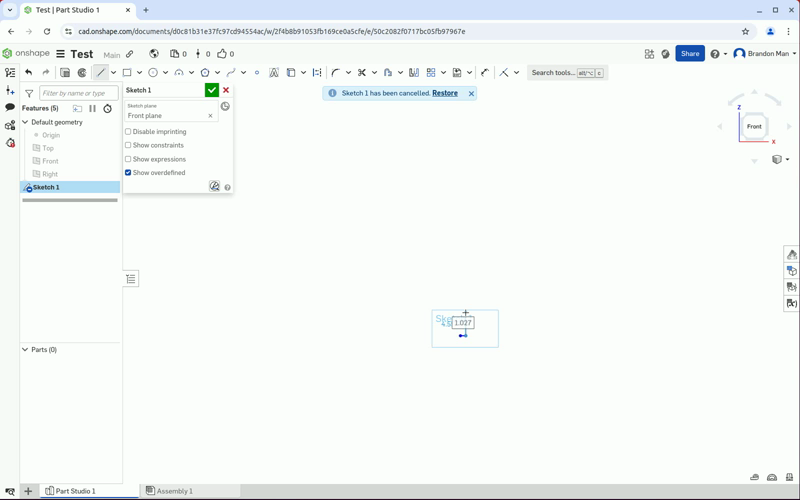
key_up(shift)
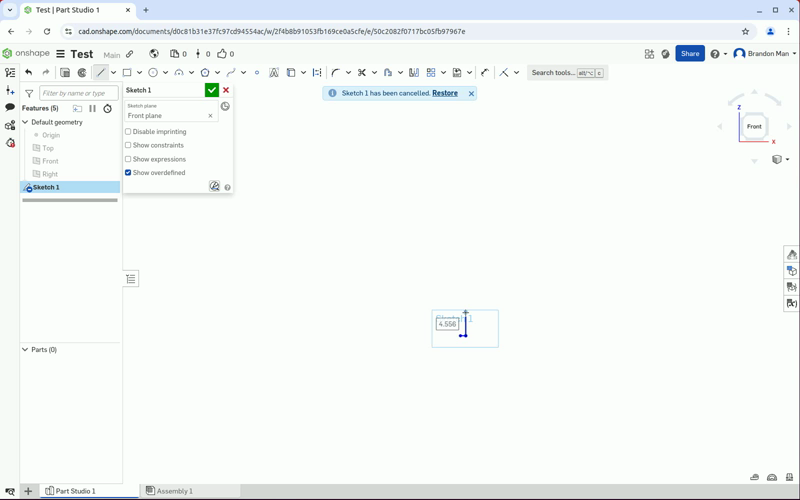
key_down(shift)
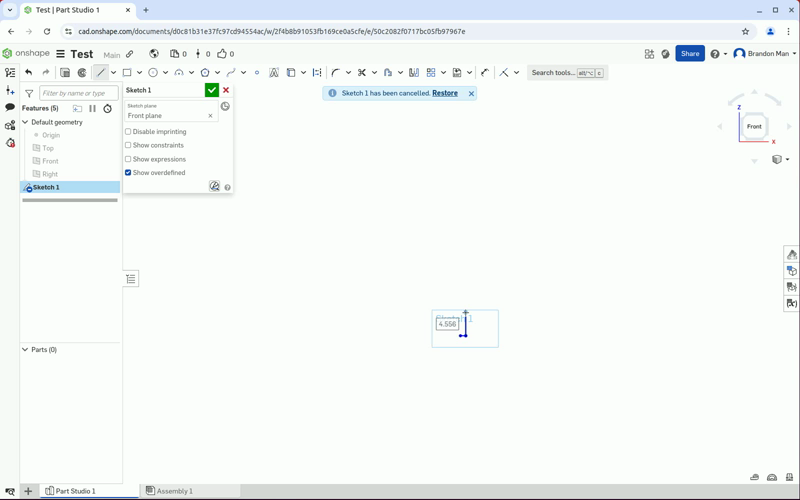
mouse_move(495, 312)
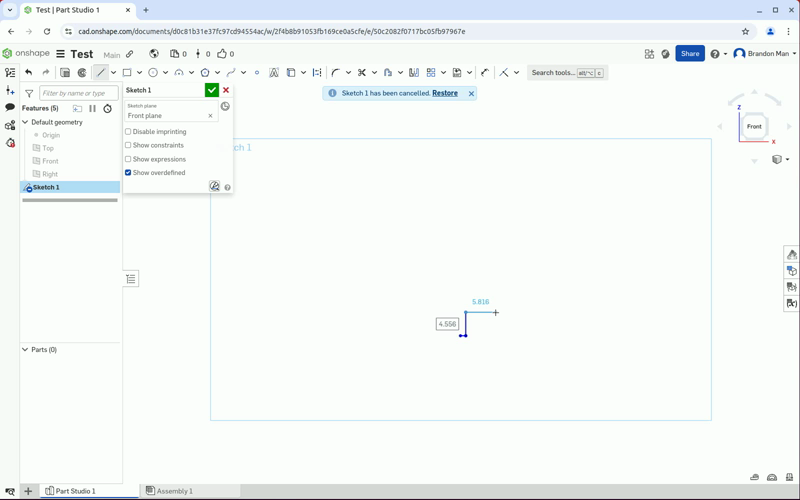
mouse_move(479, 312)
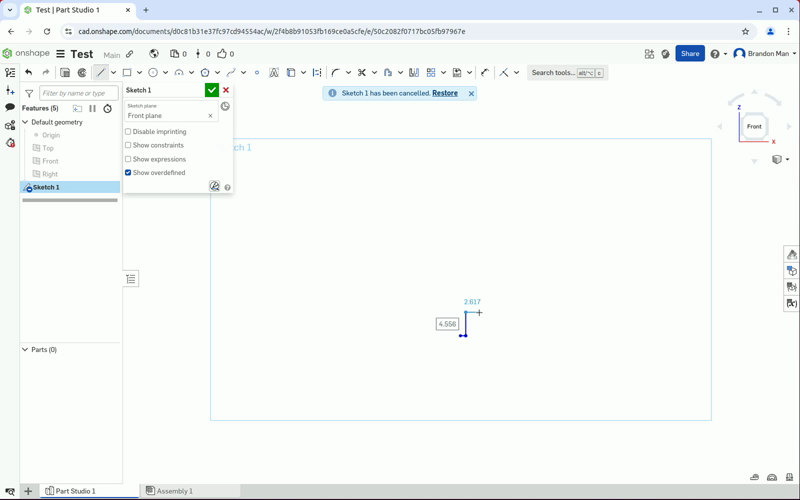
click(479, 312)
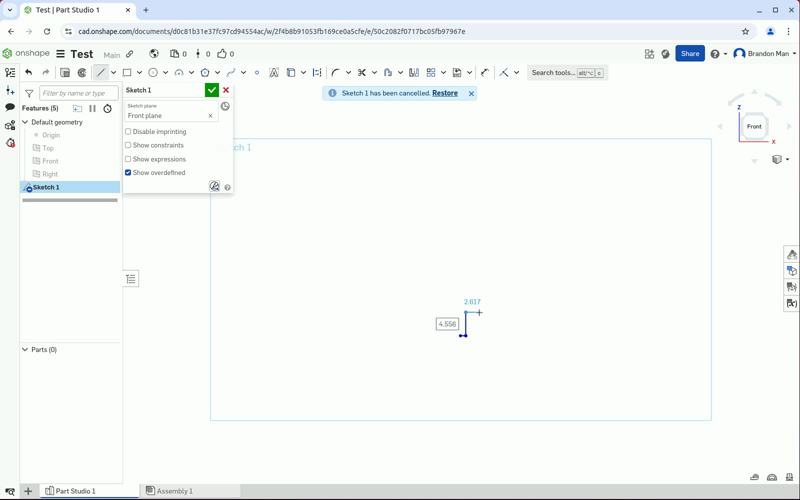
key_up(shift)
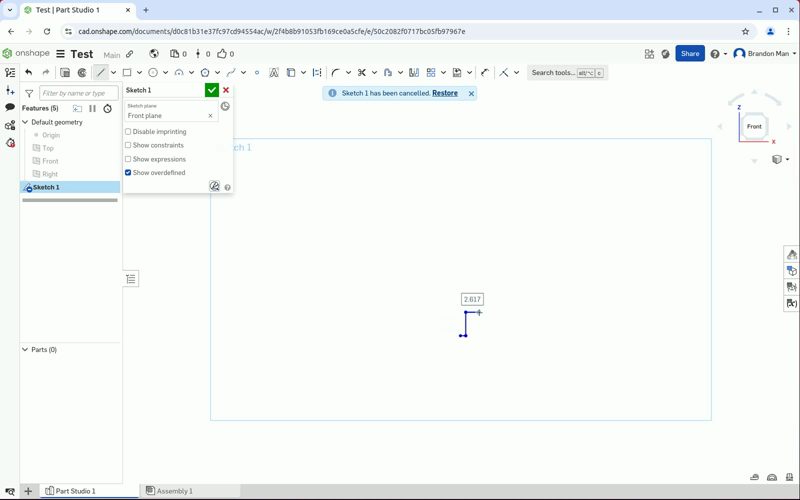
key_down(shift)
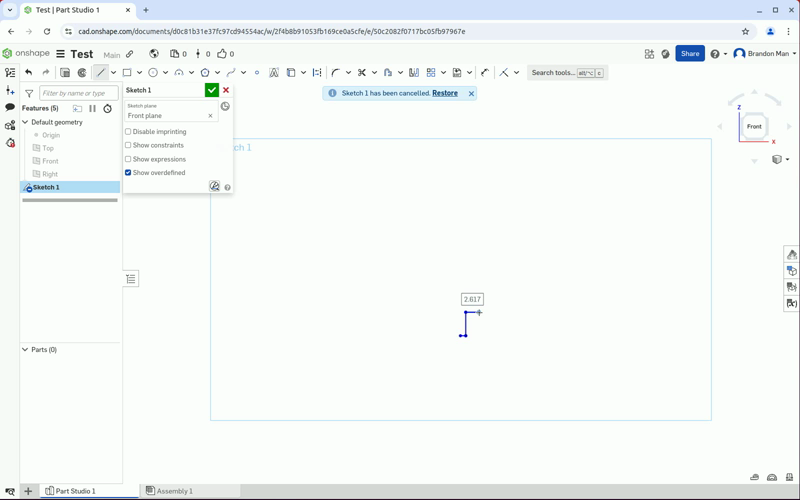
mouse_move(509, 312)
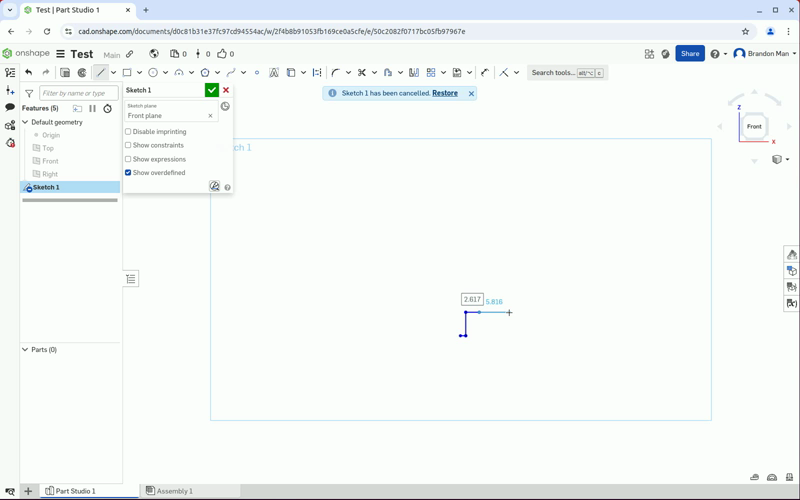
mouse_move(479, 307)
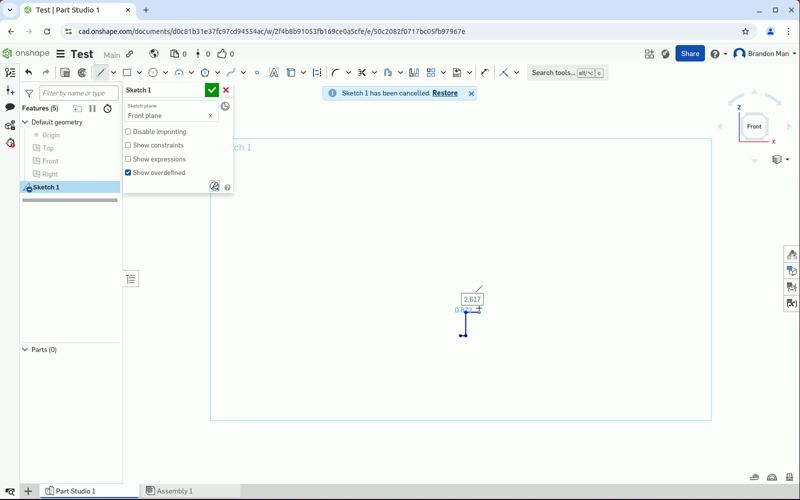
scroll(6)
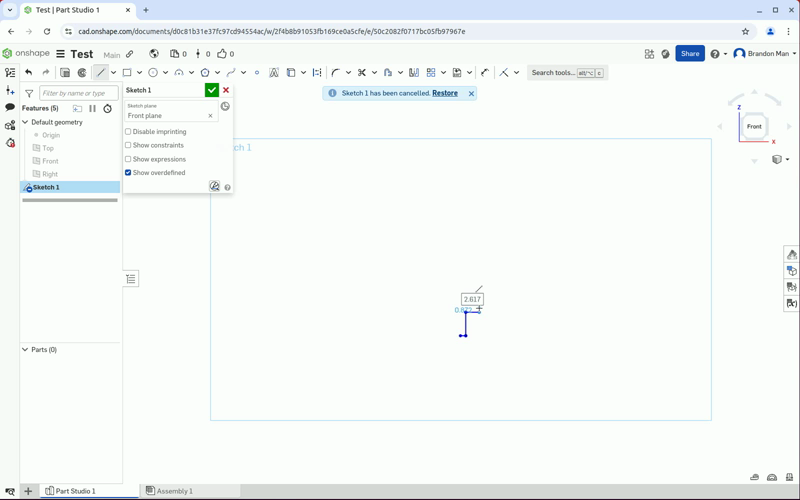
scroll(6)
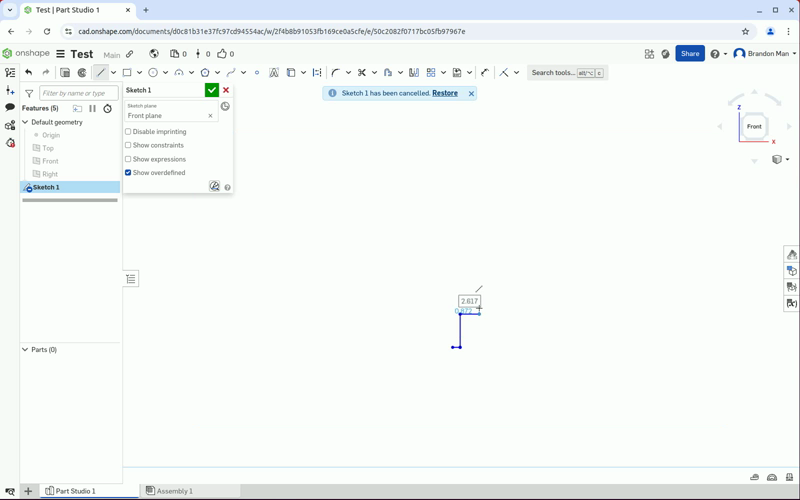
scroll(6)
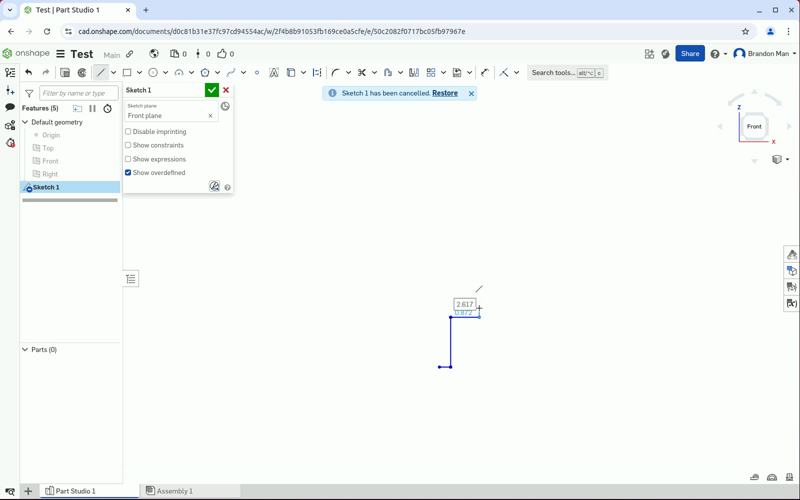
scroll(6)
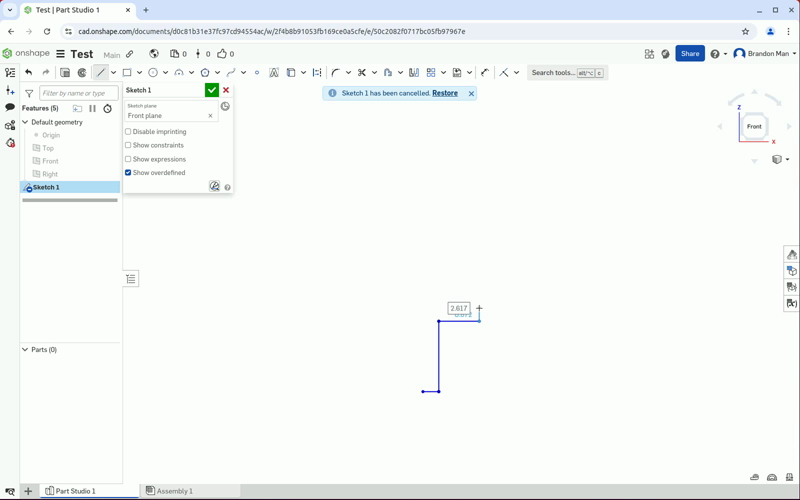
scroll(6)
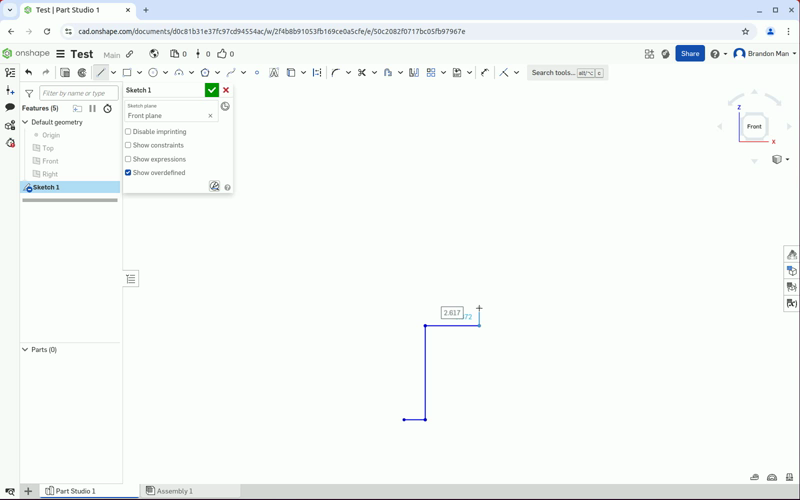
scroll(6)
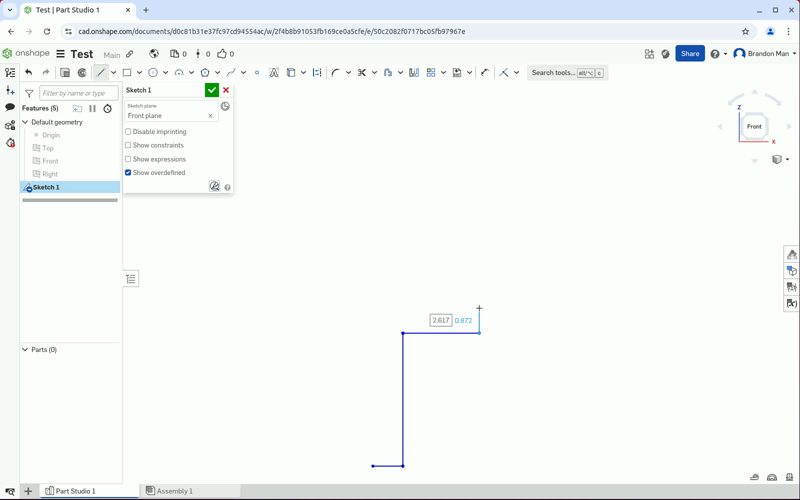
scroll(6)
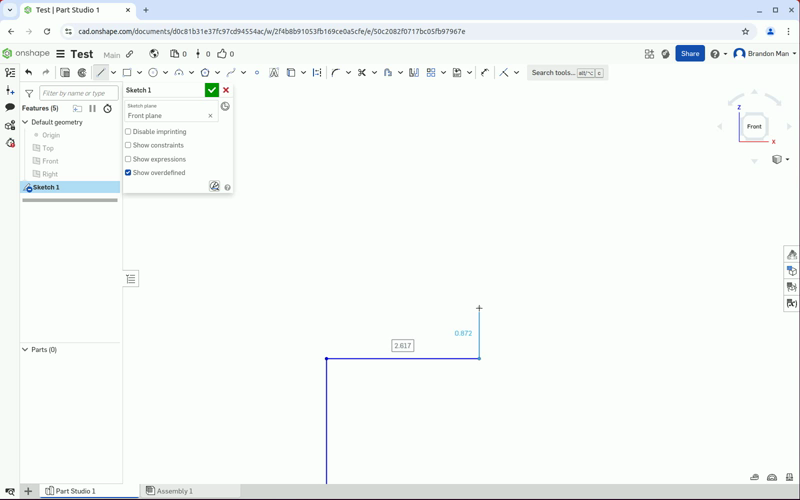
click(479, 307)
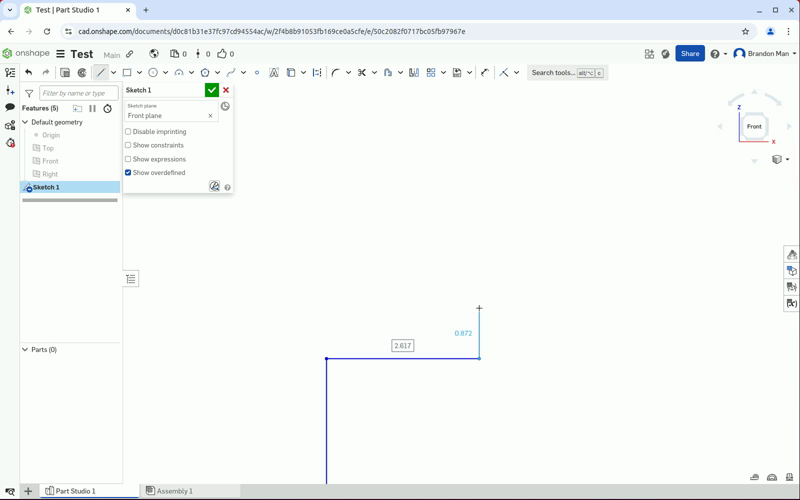
scroll(-6)
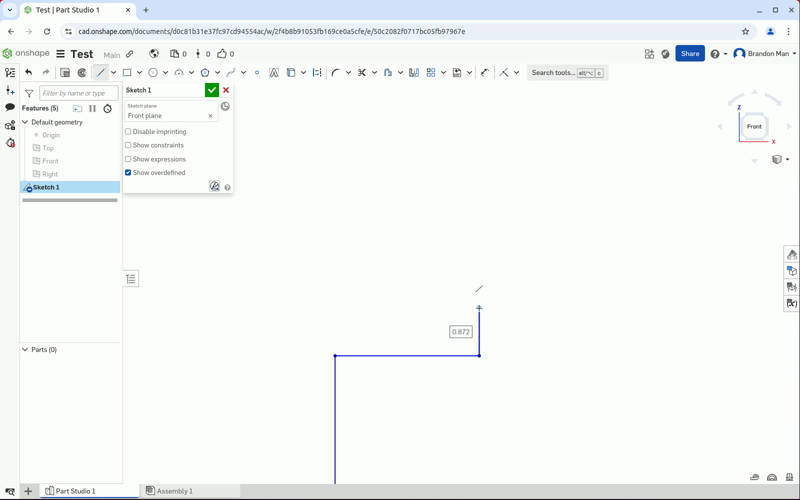
scroll(-6)
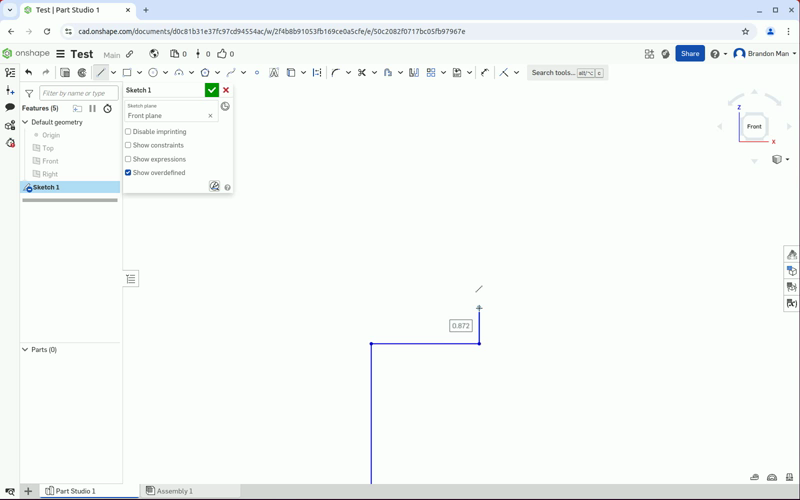
scroll(-6)
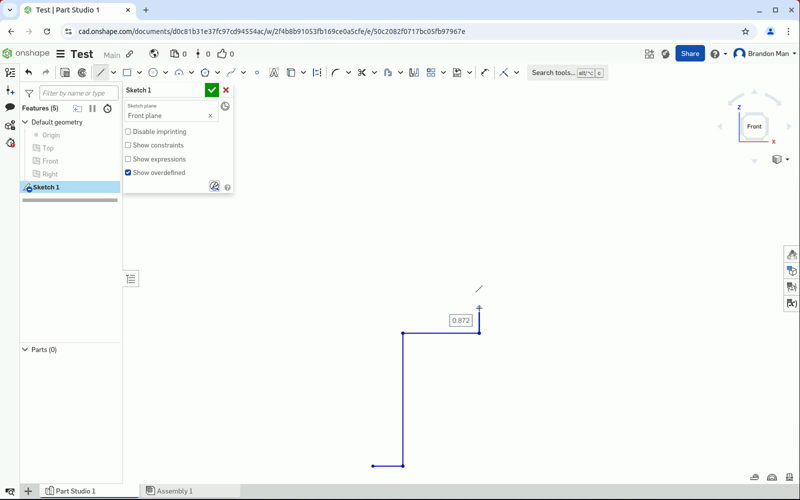
scroll(-6)
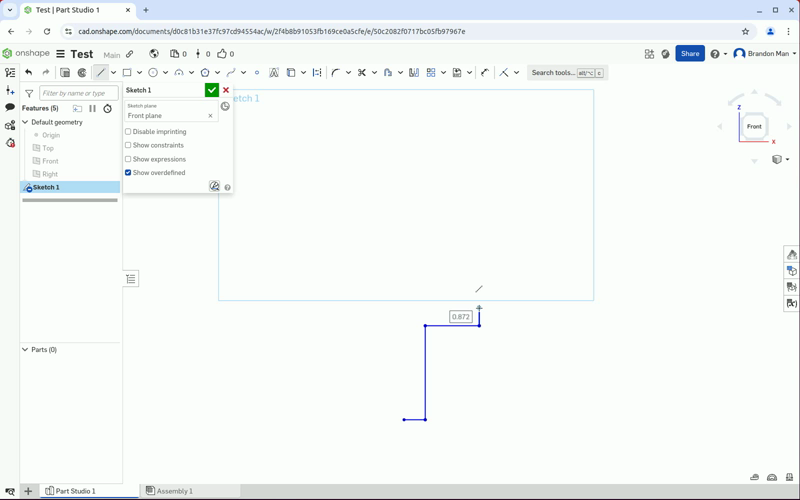
scroll(-6)
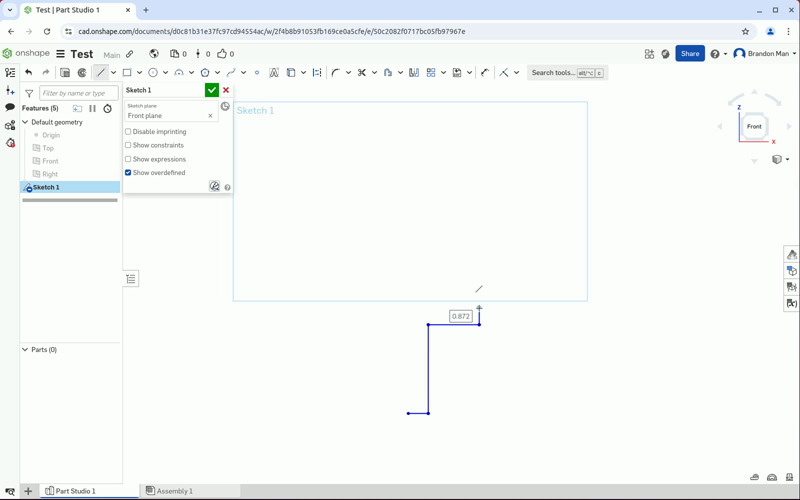
scroll(-6)
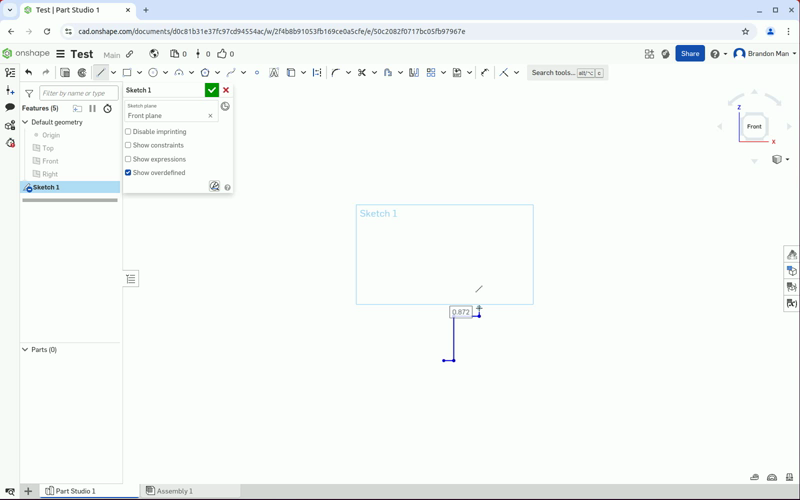
scroll(-6)
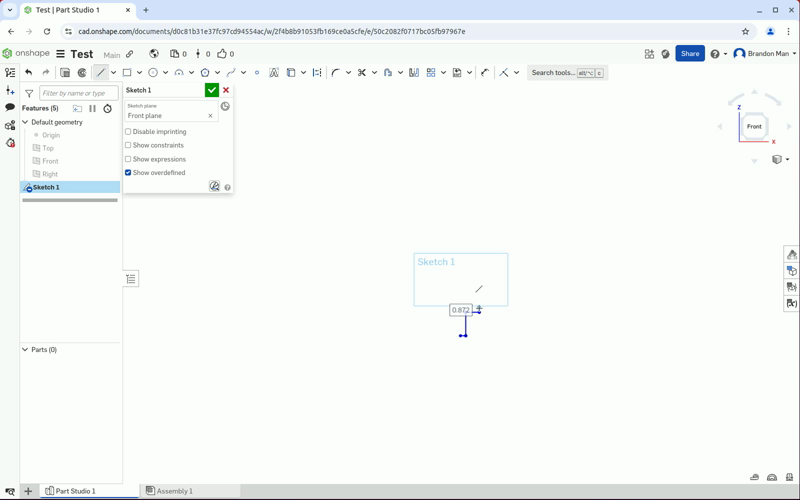
key_up(shift)
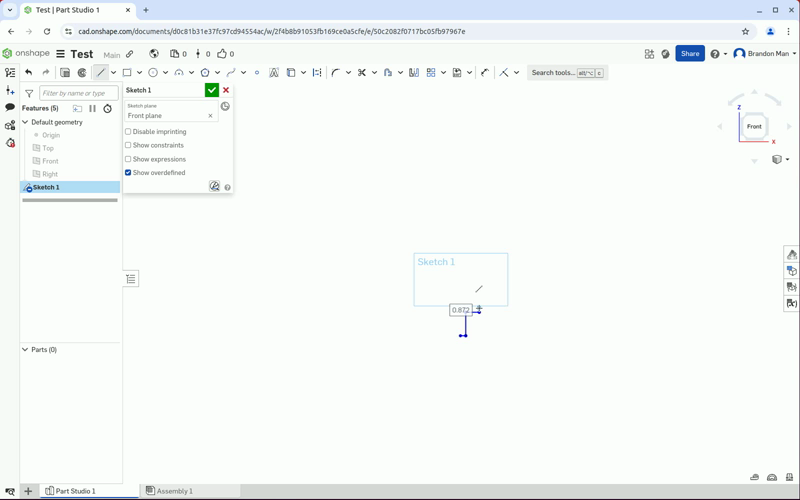
key_down(shift)
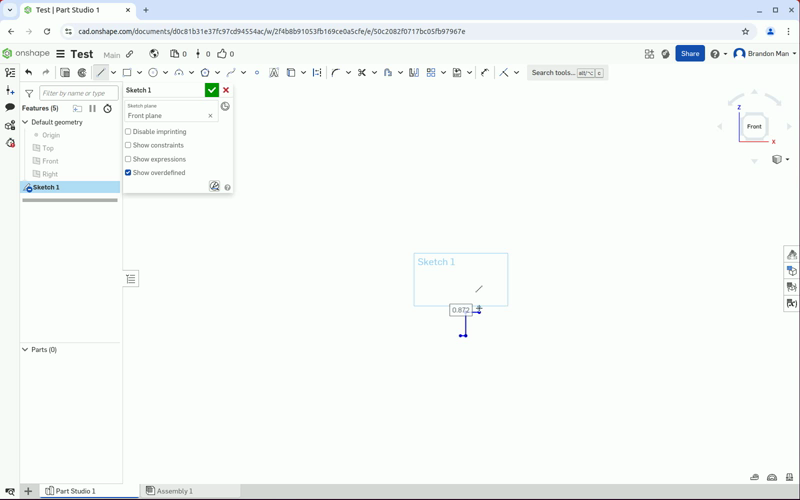
mouse_move(509, 307)
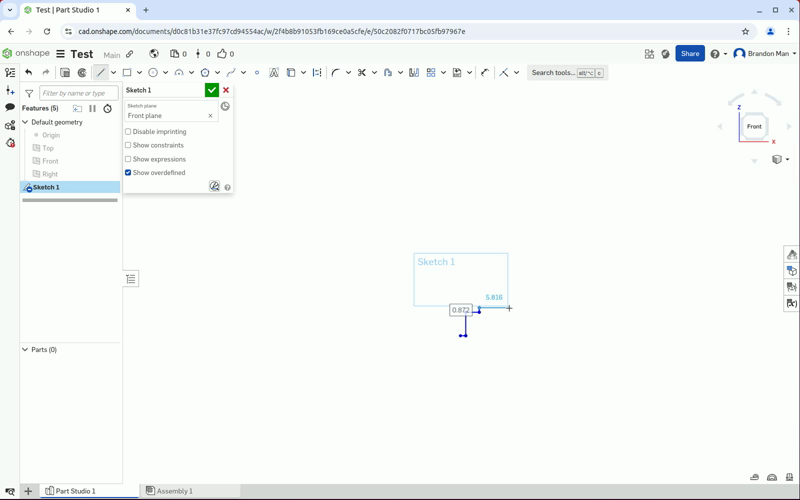
mouse_move(465, 307)
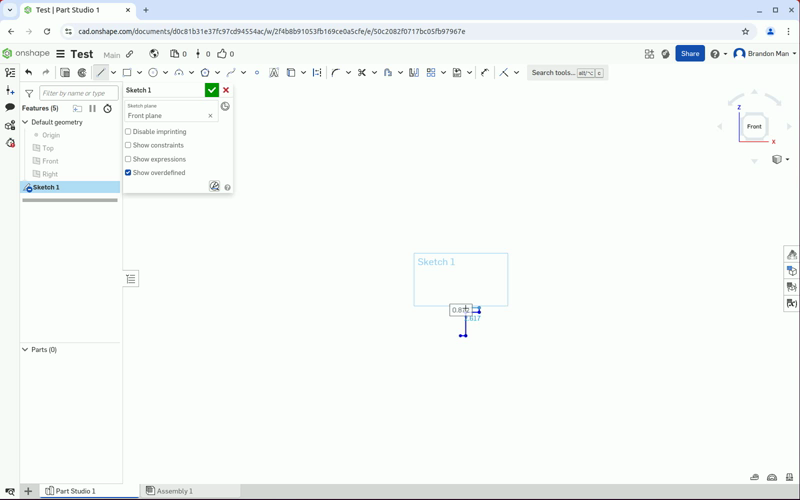
scroll(6)
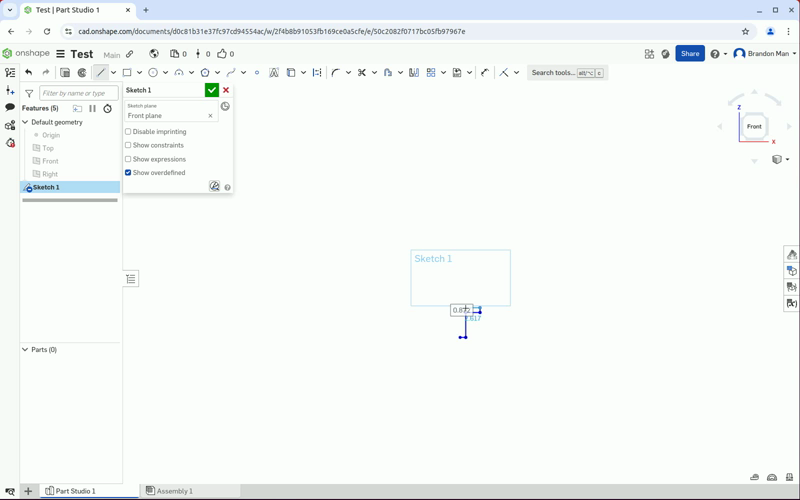
scroll(6)
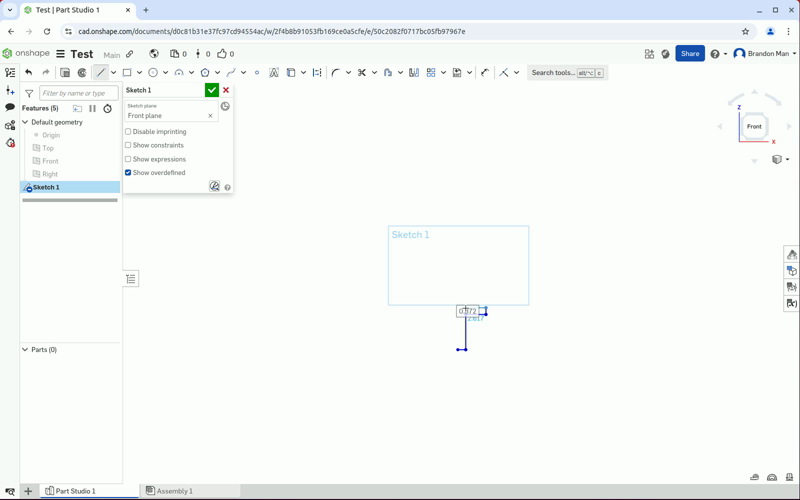
scroll(6)
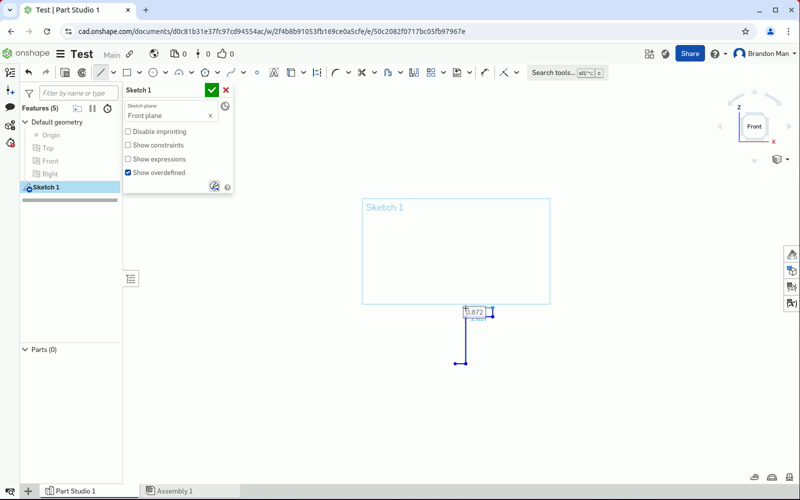
scroll(6)
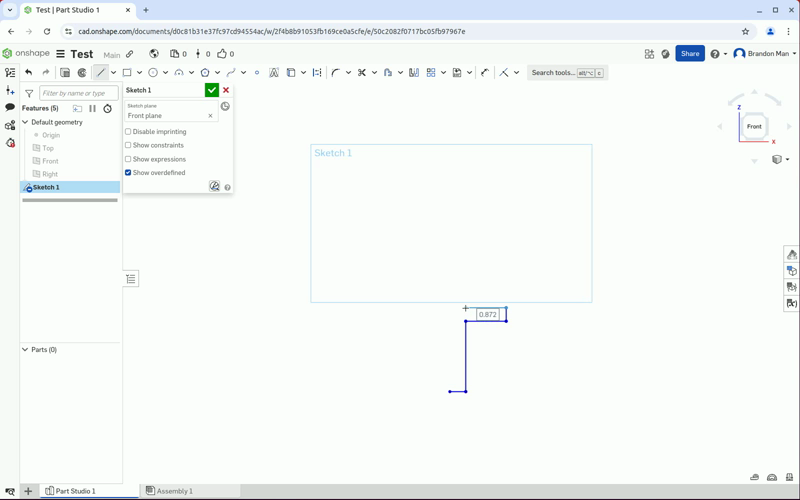
scroll(6)
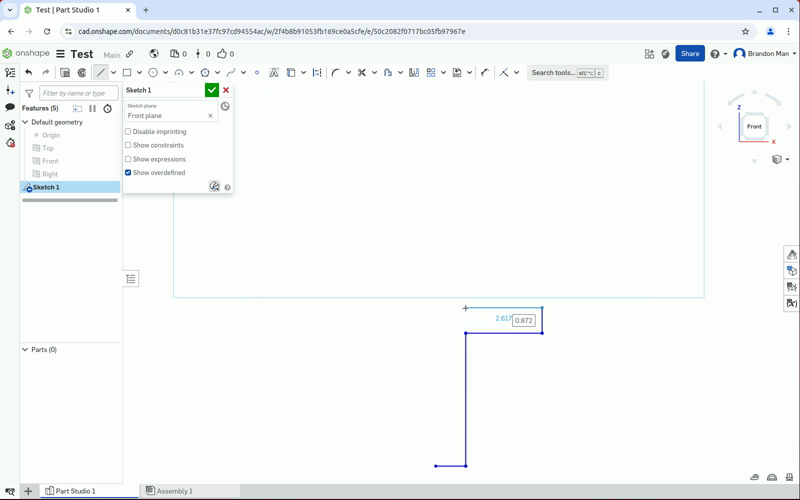
scroll(6)
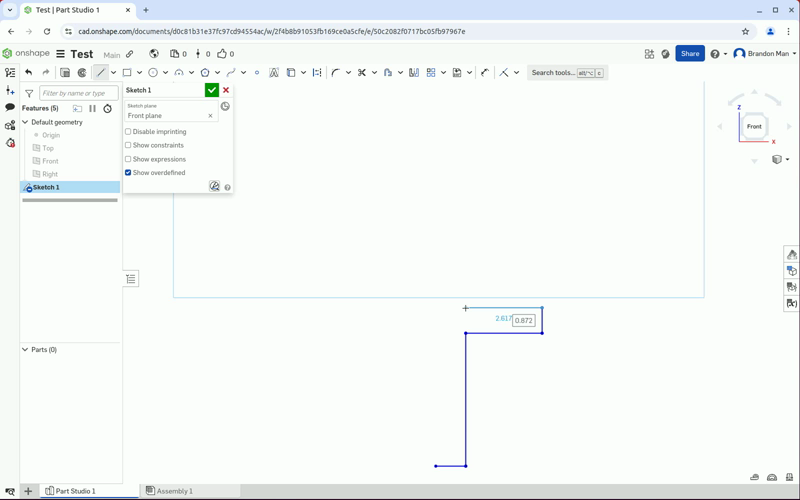
scroll(6)
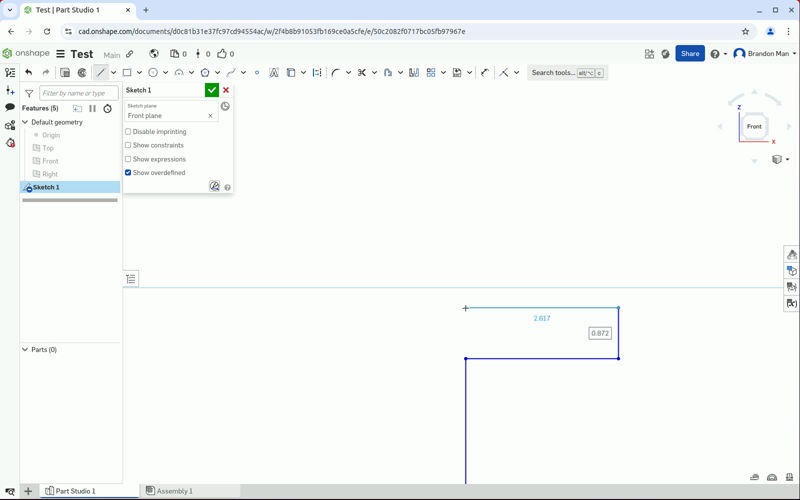
click(465, 307)
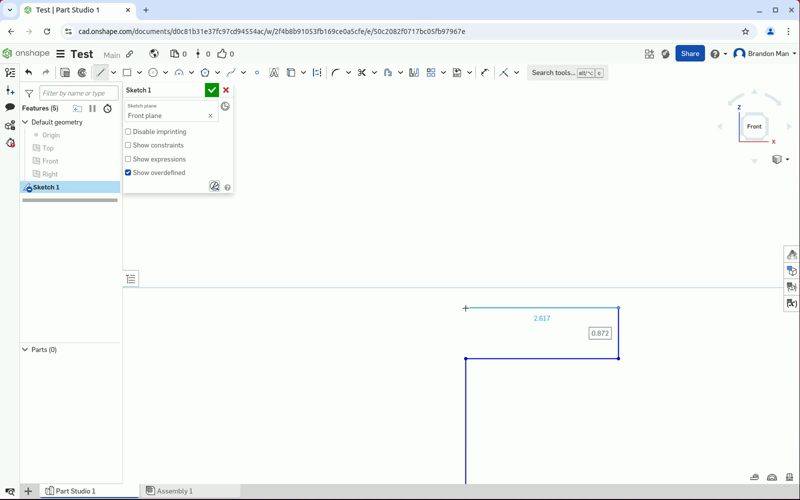
scroll(-6)
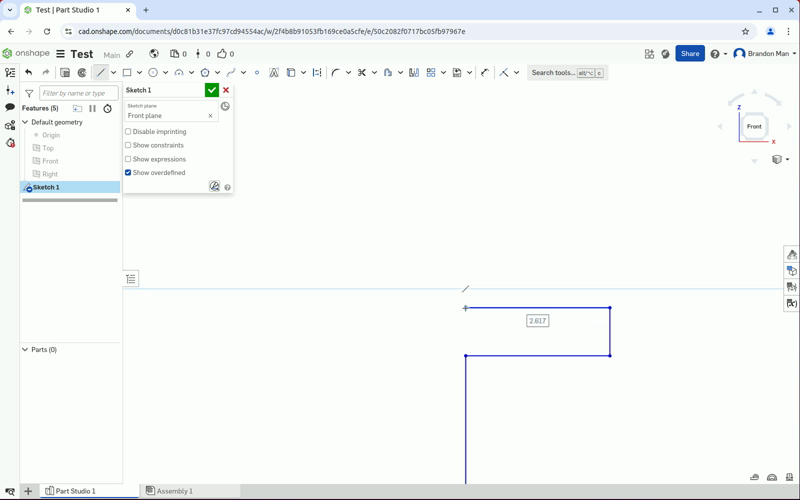
scroll(-6)
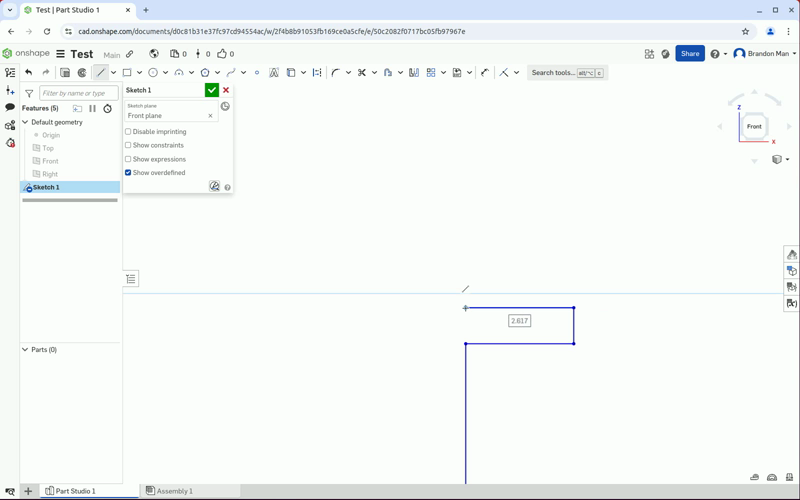
scroll(-6)
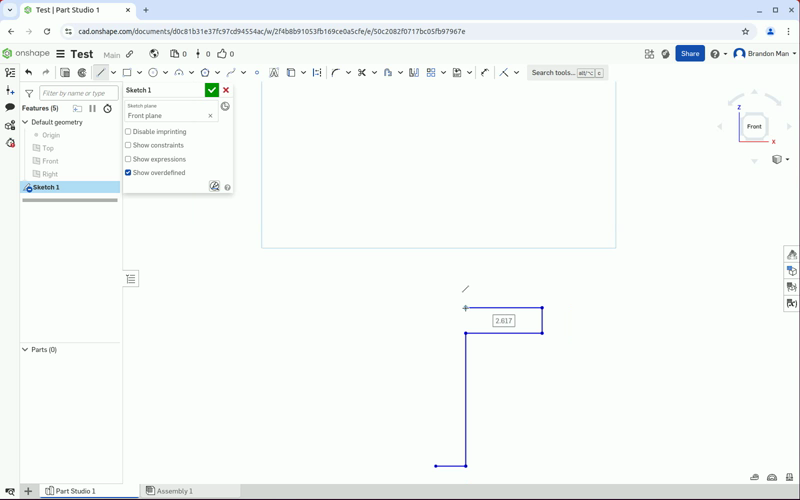
scroll(-6)
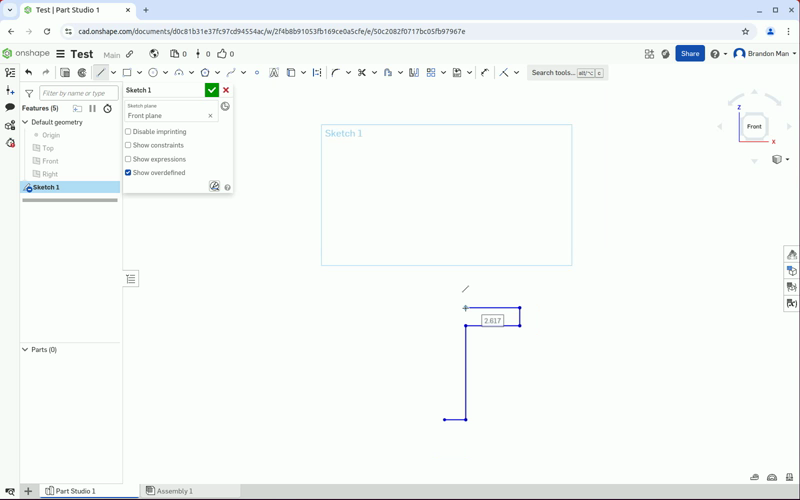
scroll(-6)
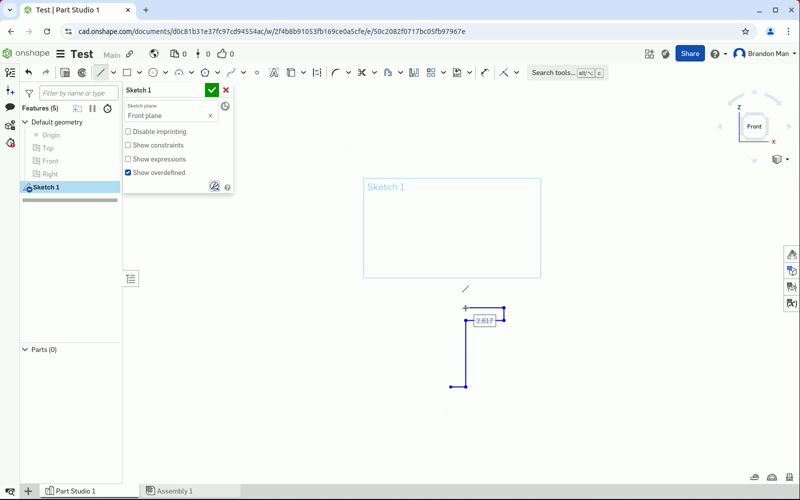
scroll(-6)
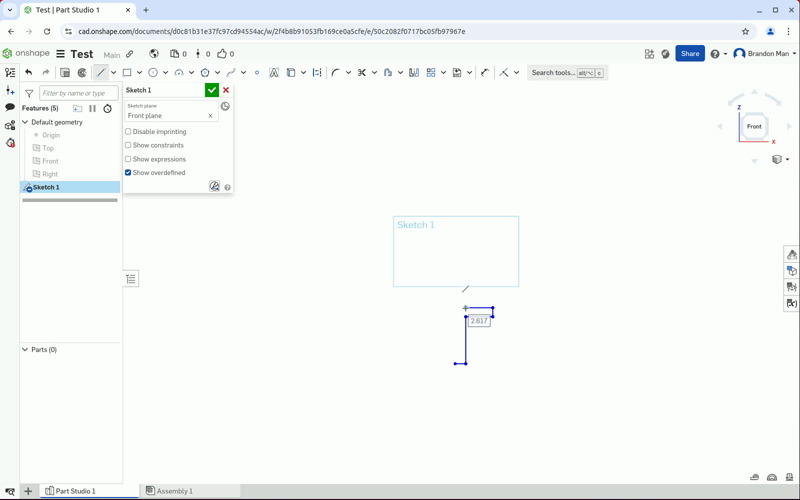
scroll(-6)
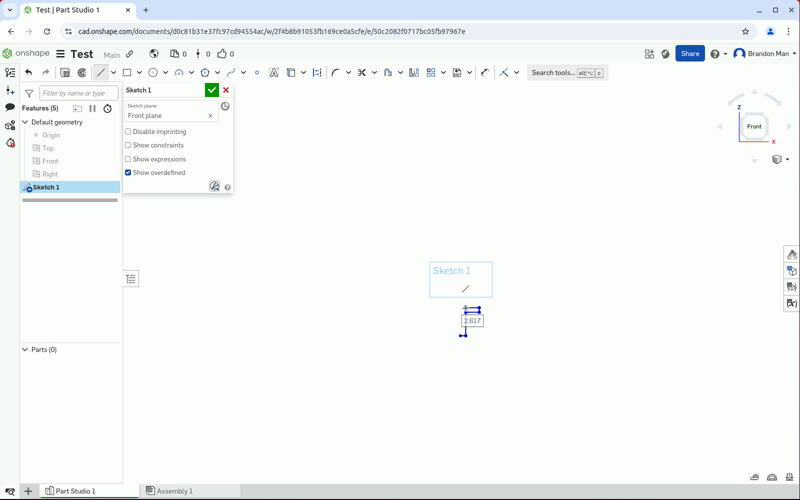
key_up(shift)
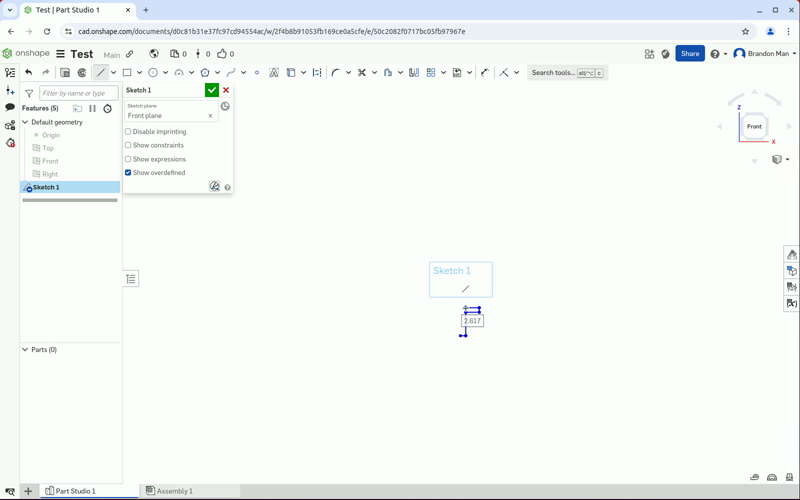
key_down(shift)
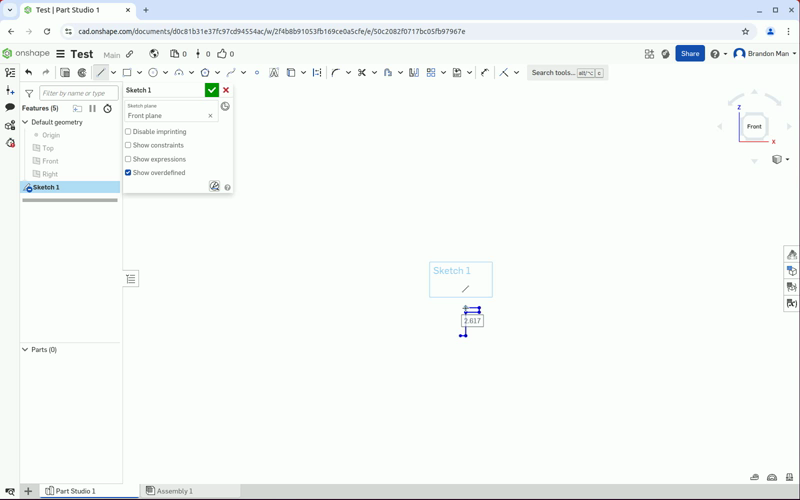
mouse_move(495, 307)
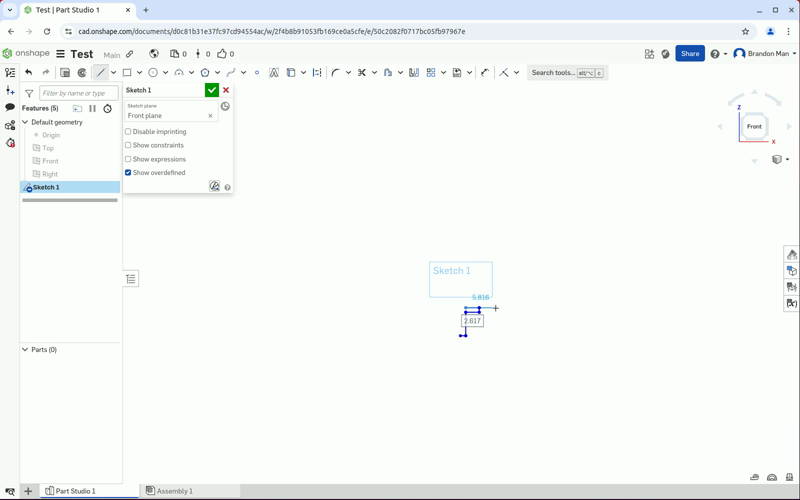
mouse_move(465, 287)
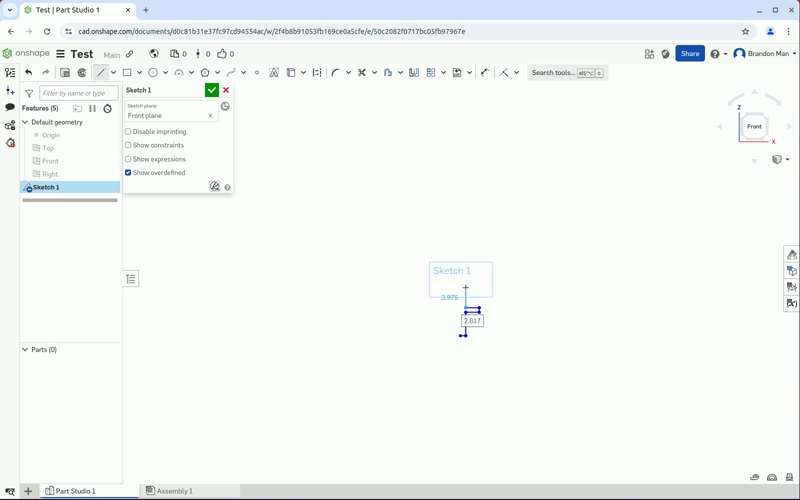
click(465, 287)
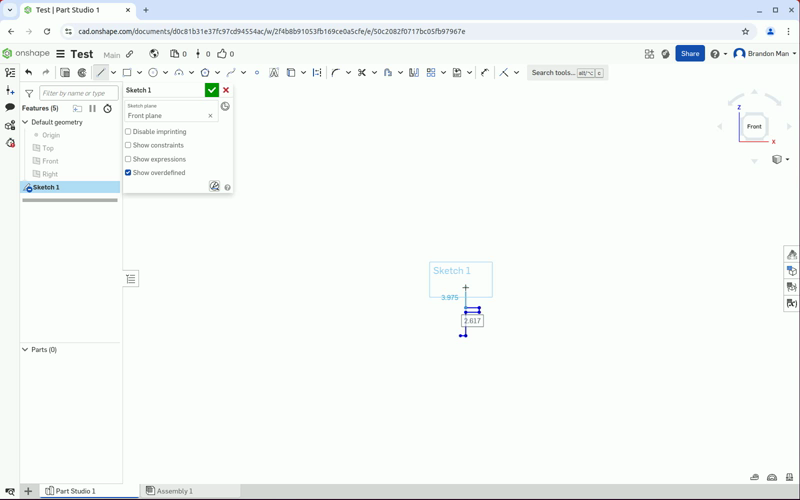
key_up(shift)
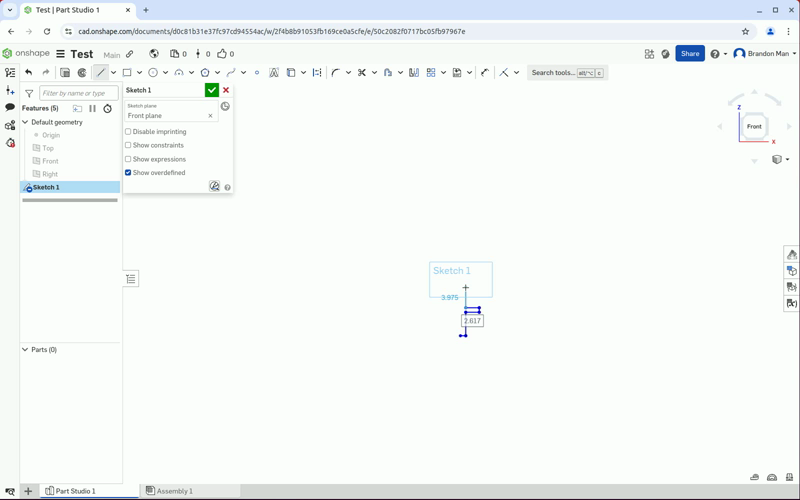
key_down(shift)
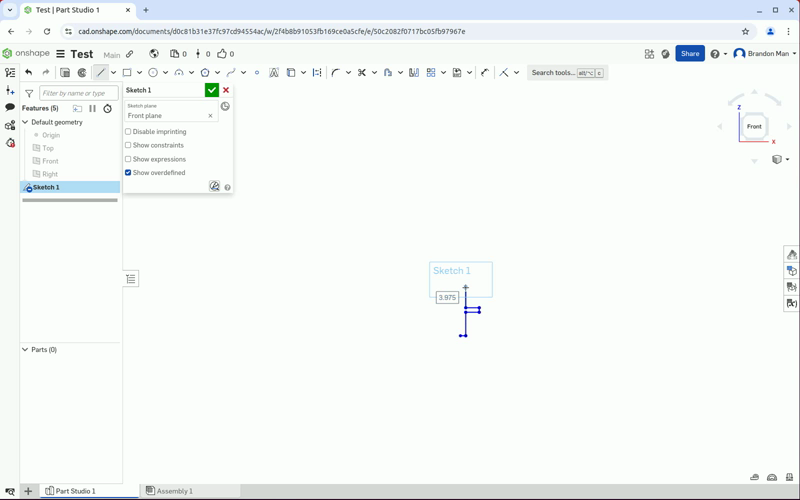
mouse_move(495, 287)
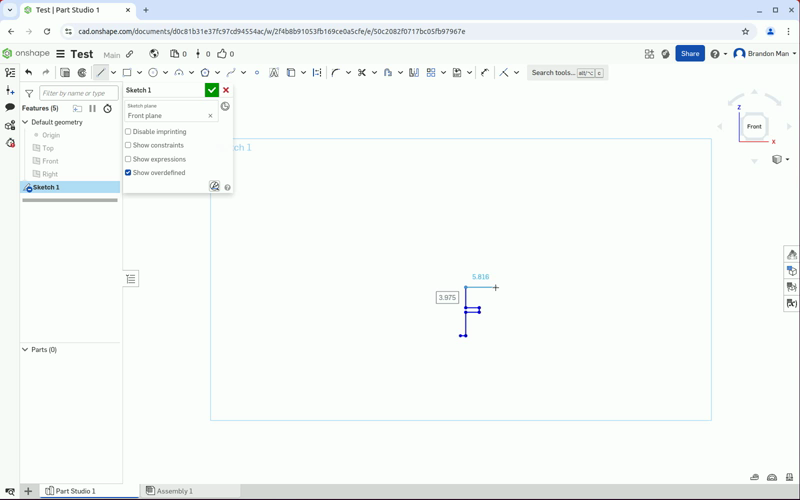
mouse_move(484, 287)
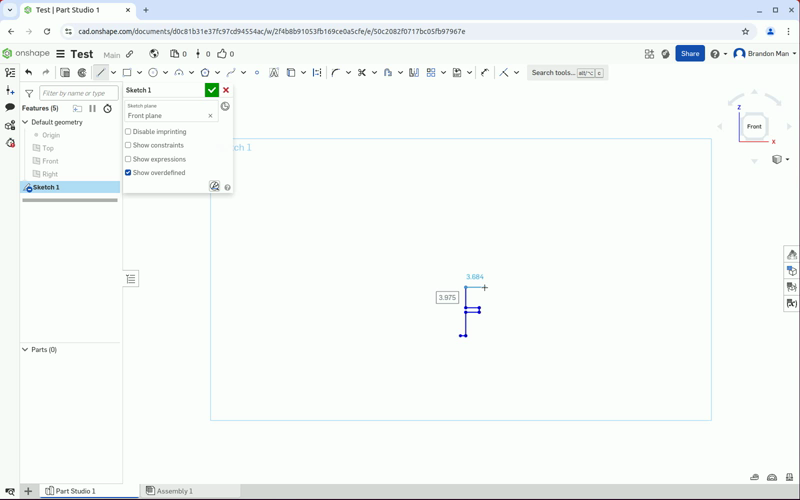
click(484, 287)
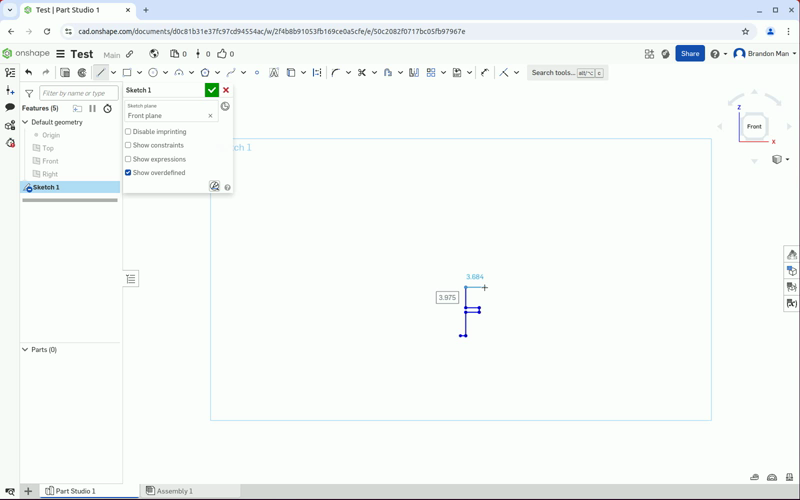
key_up(shift)
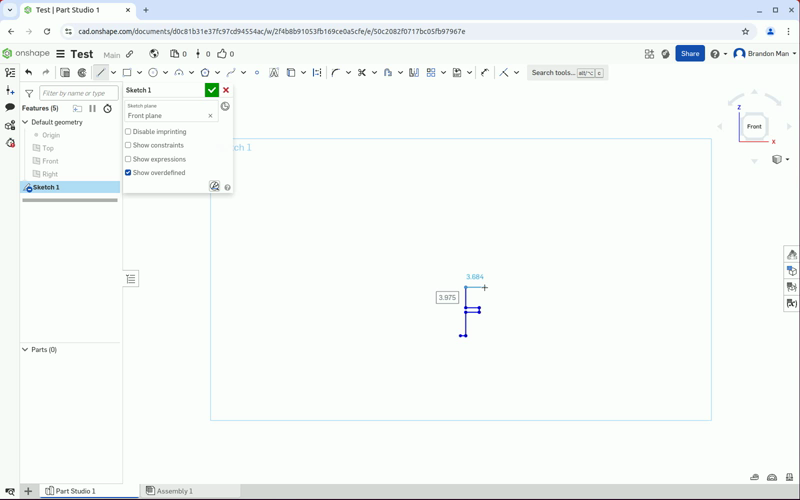
key_down(shift)
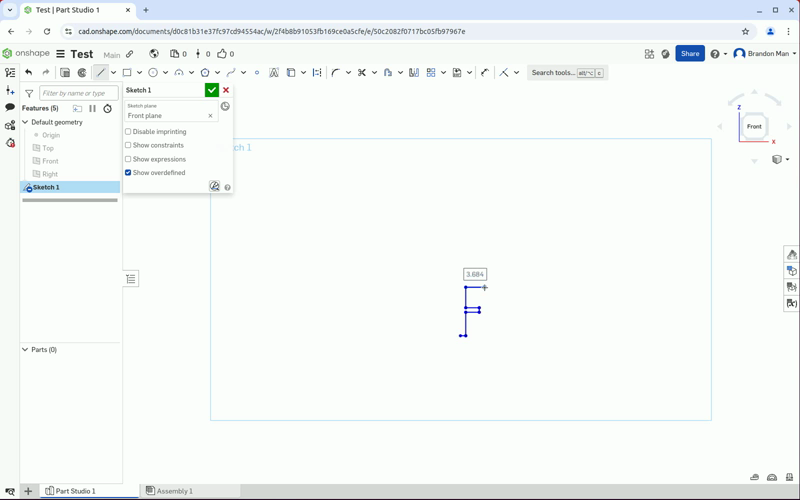
mouse_move(514, 287)
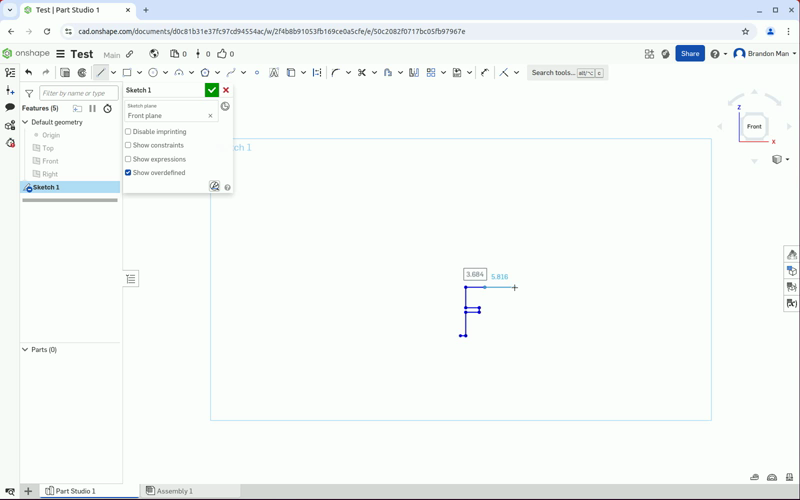
mouse_move(484, 282)
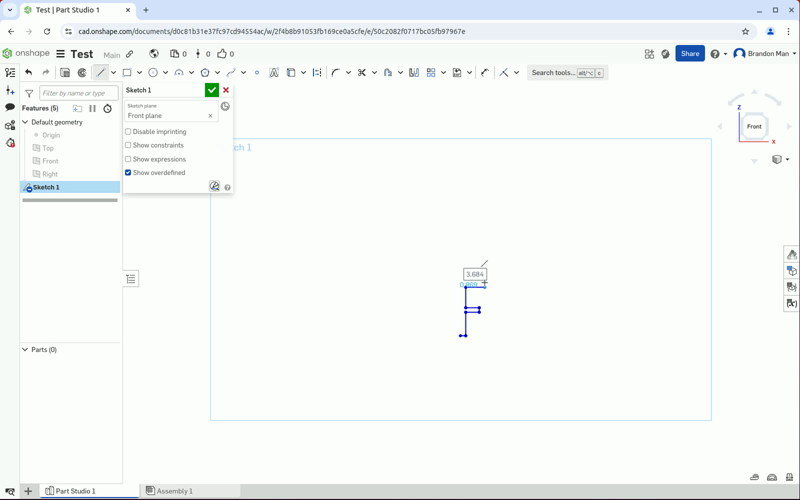
scroll(6)
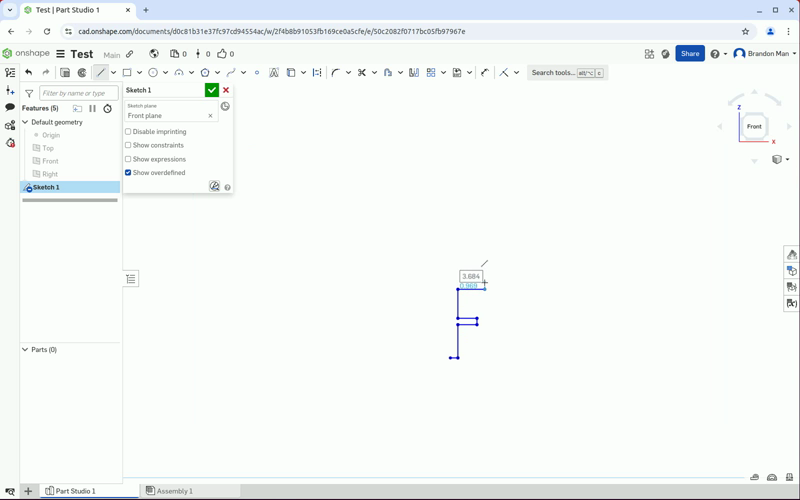
scroll(6)
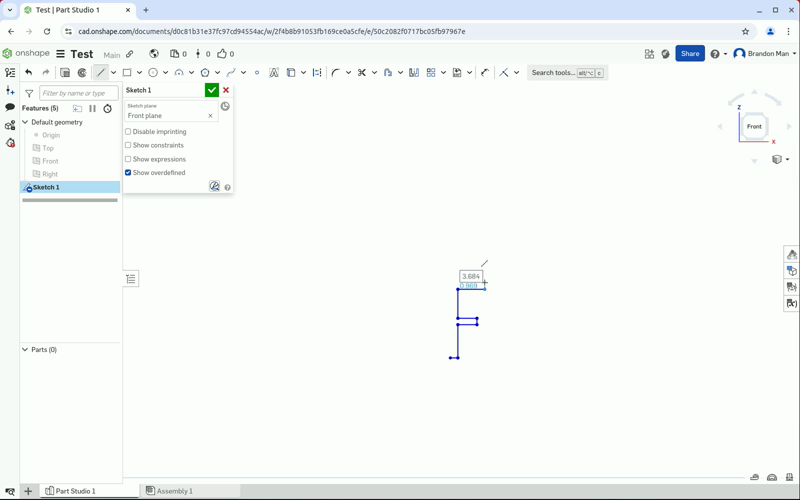
scroll(6)
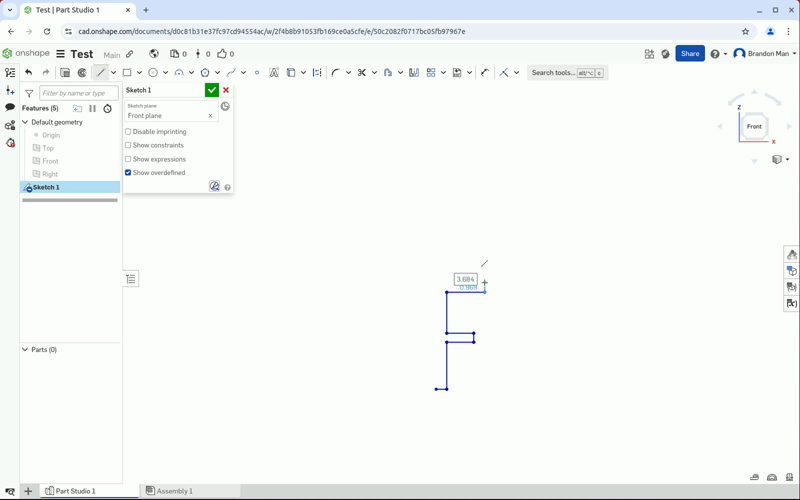
scroll(6)
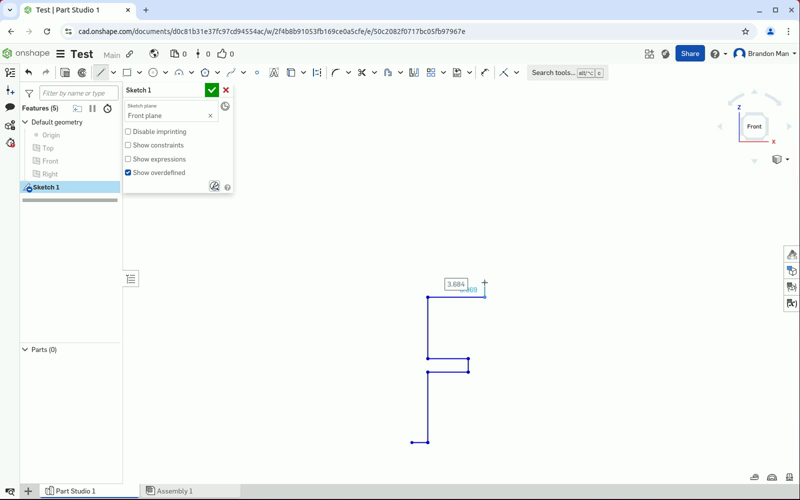
scroll(6)
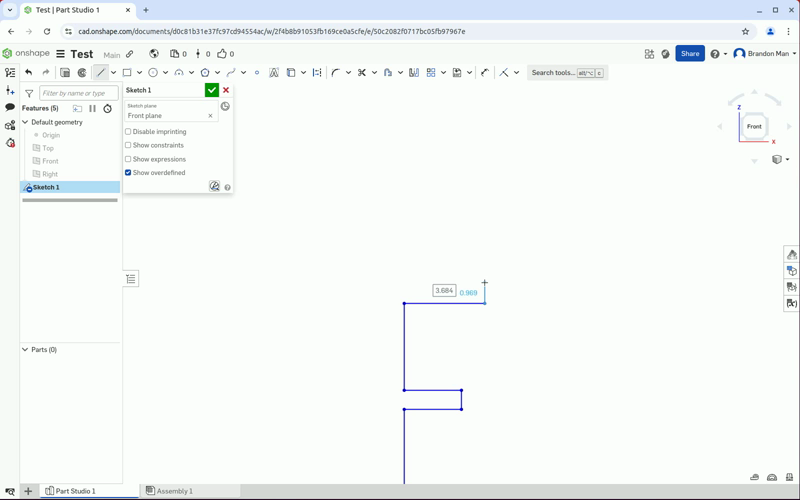
scroll(6)
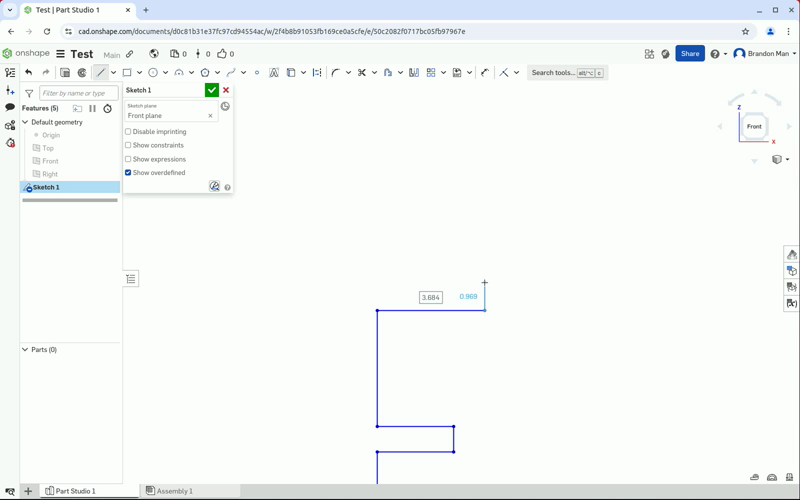
scroll(6)
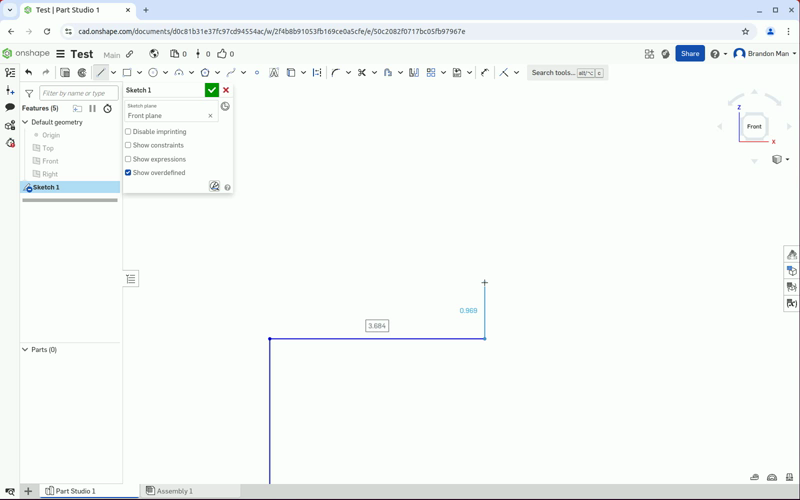
click(484, 282)
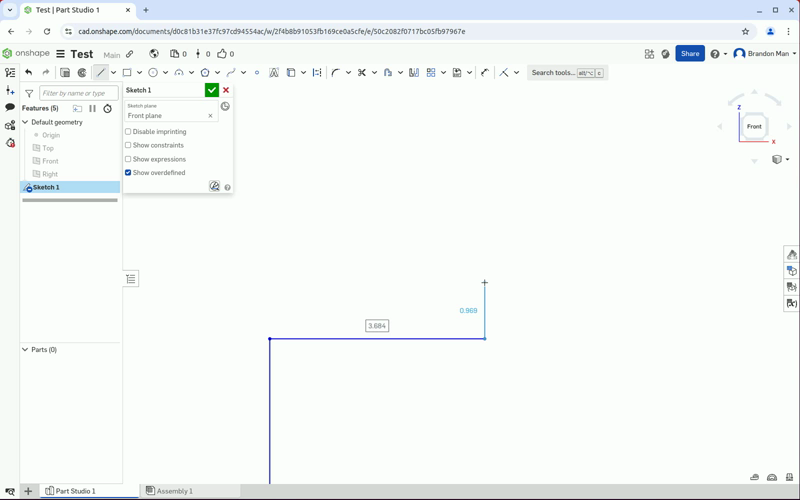
scroll(-6)
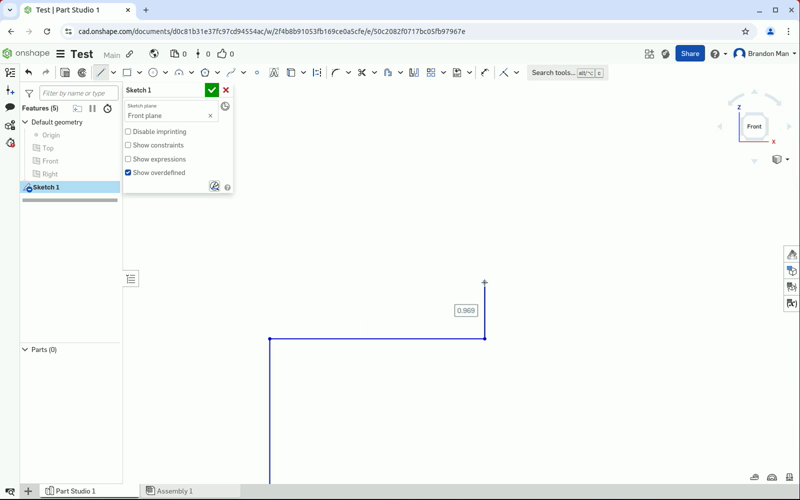
scroll(-6)
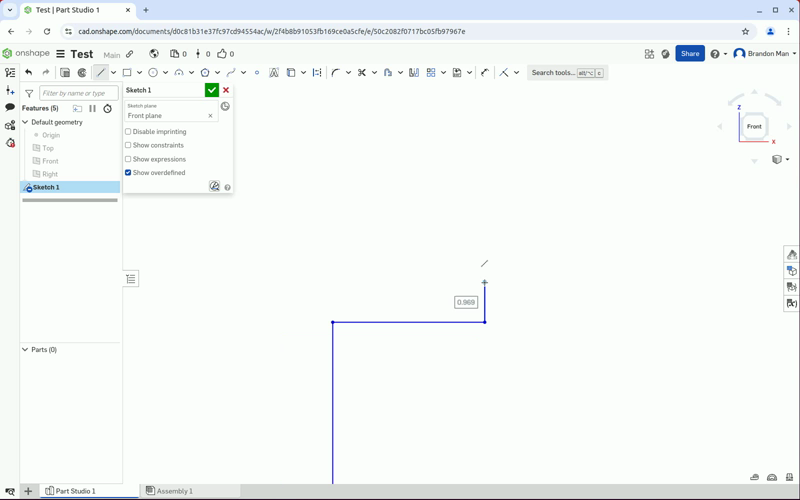
scroll(-6)
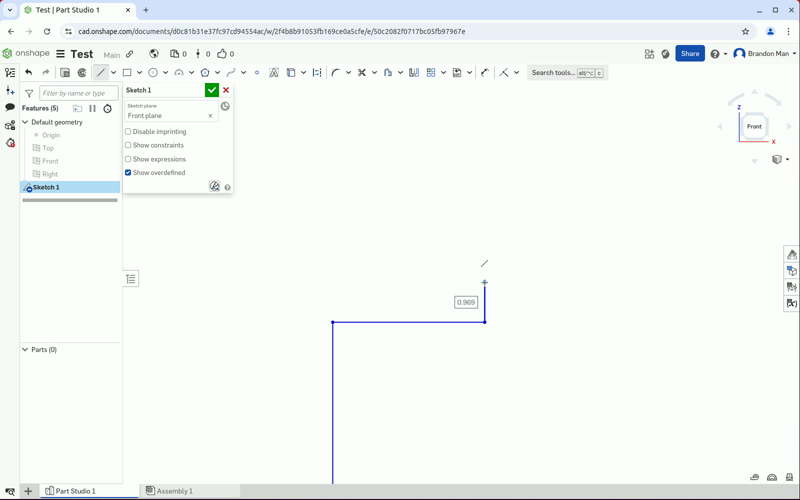
scroll(-6)
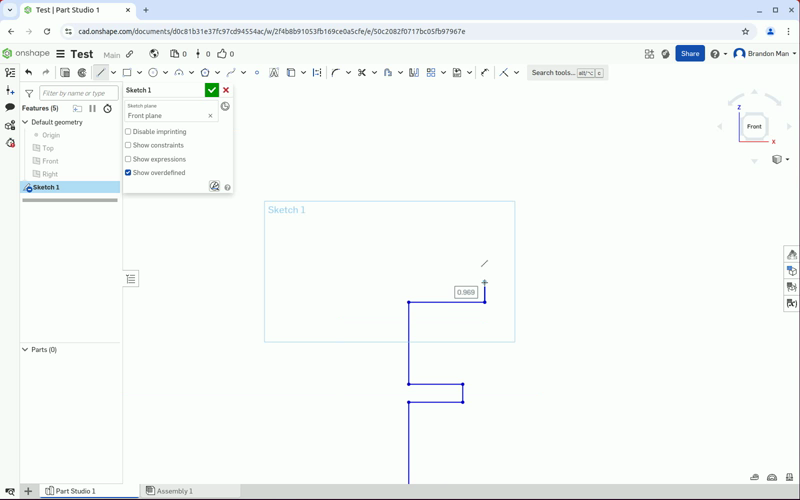
scroll(-6)
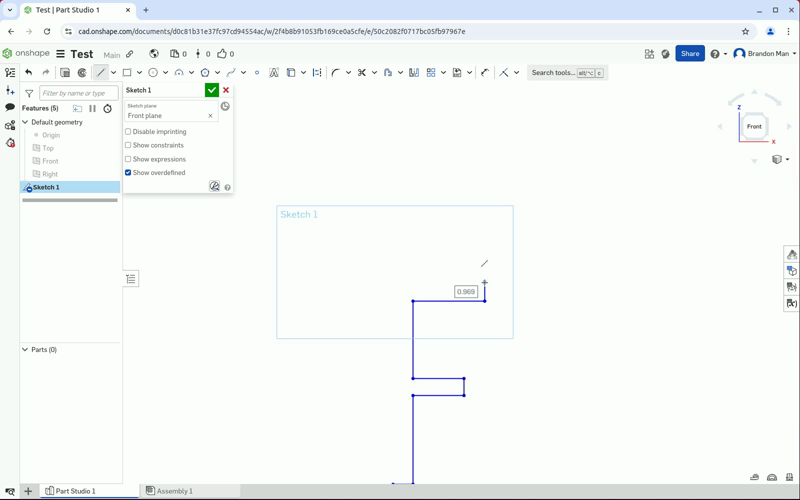
scroll(-6)
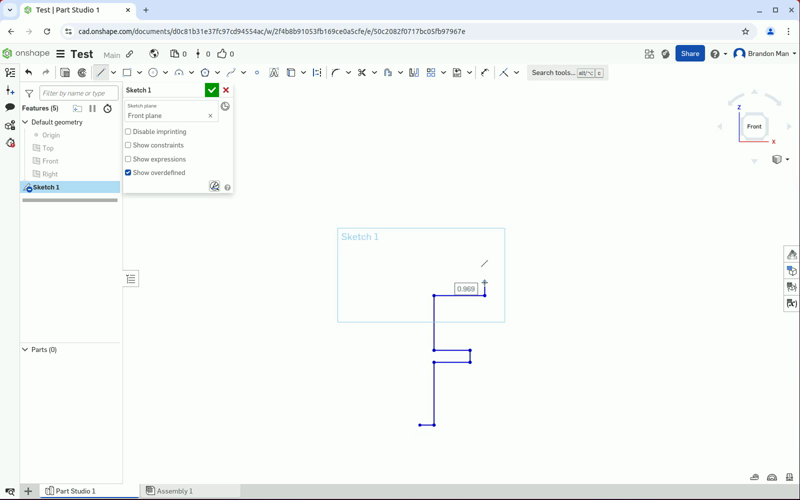
scroll(-6)
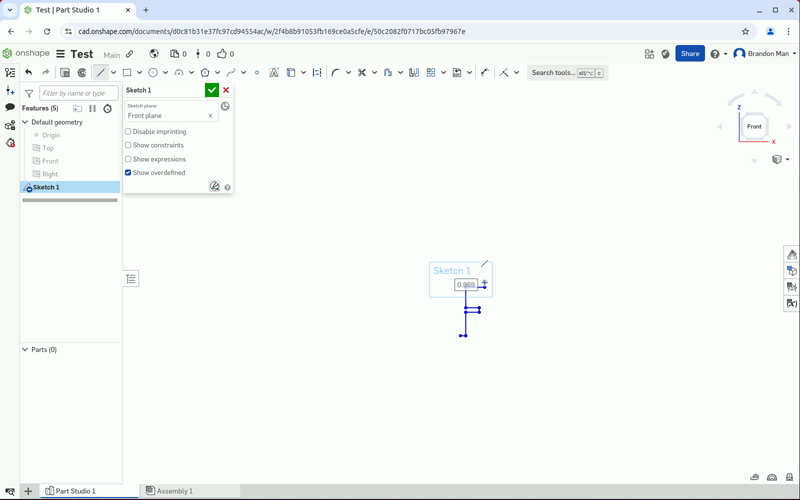
key_up(shift)
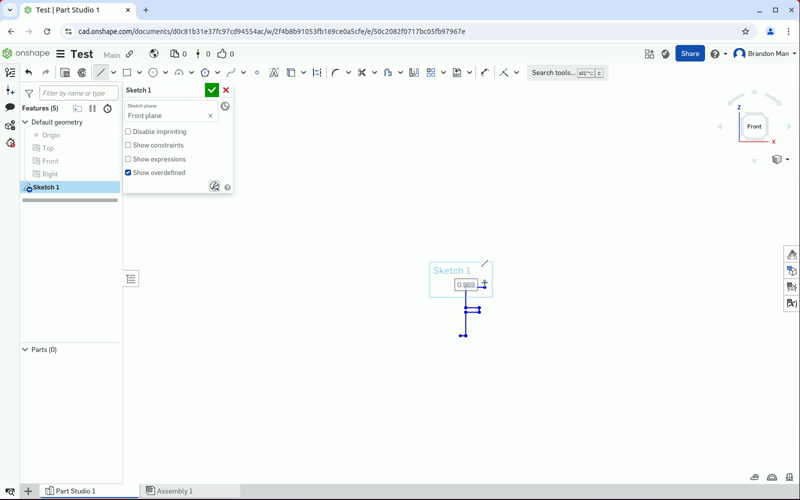
key_down(shift)
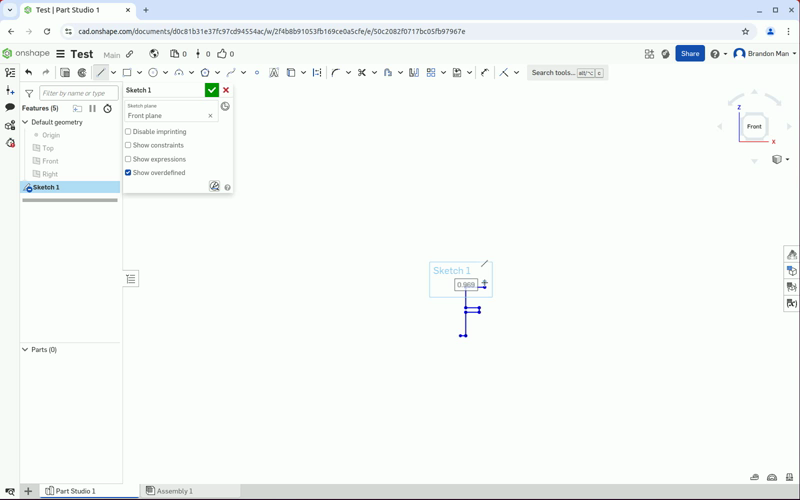
mouse_move(514, 282)
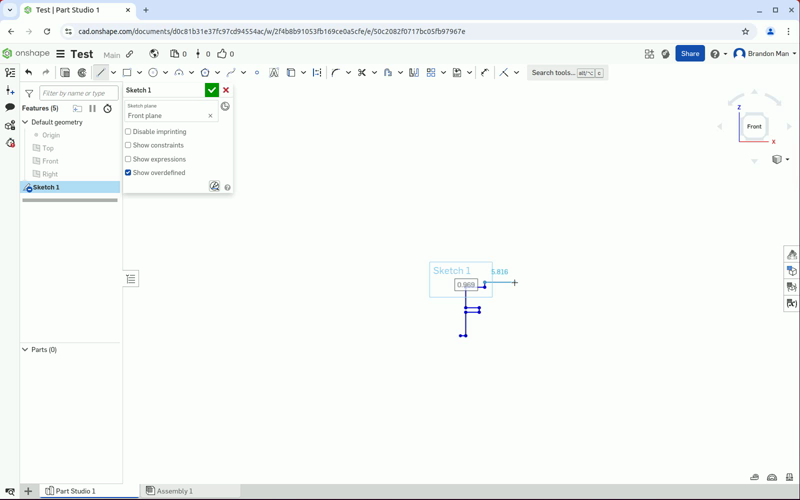
mouse_move(460, 282)
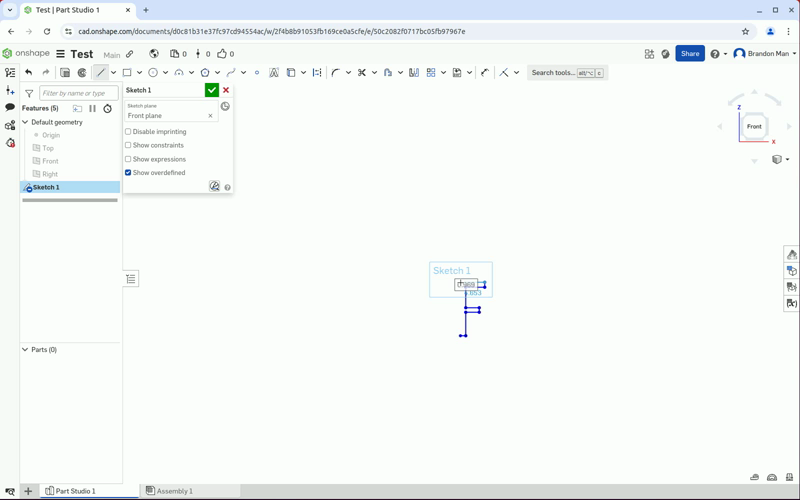
click(460, 282)
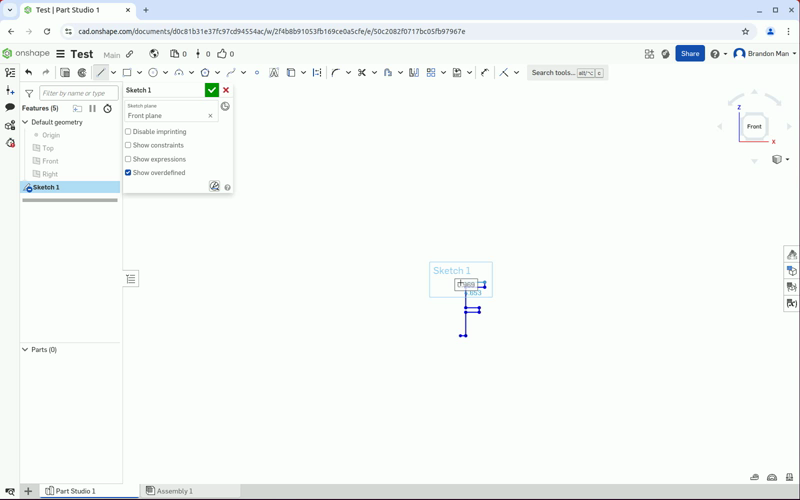
key_up(shift)
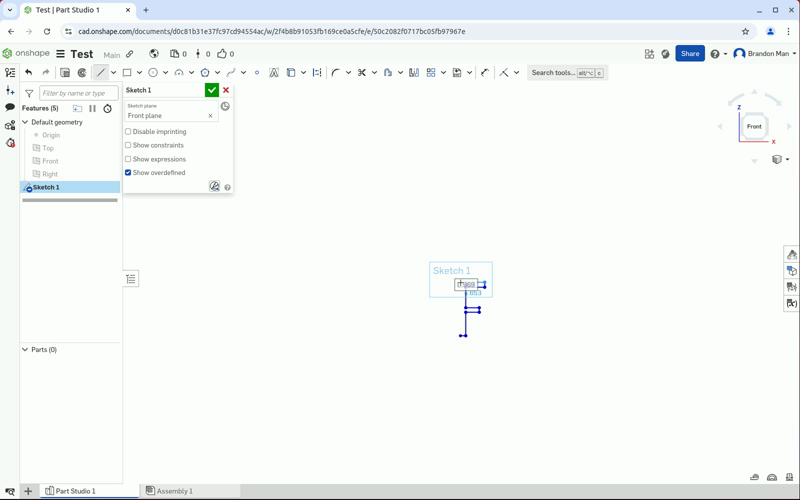
mouse_move(490, 282)
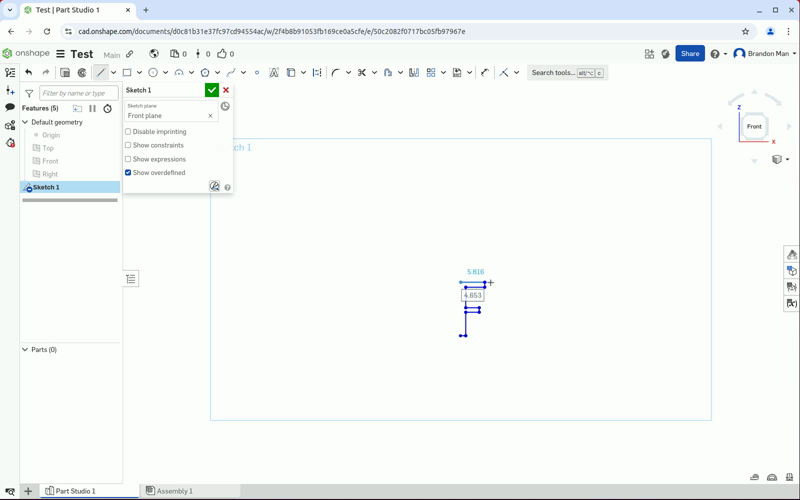
key_down(shift)
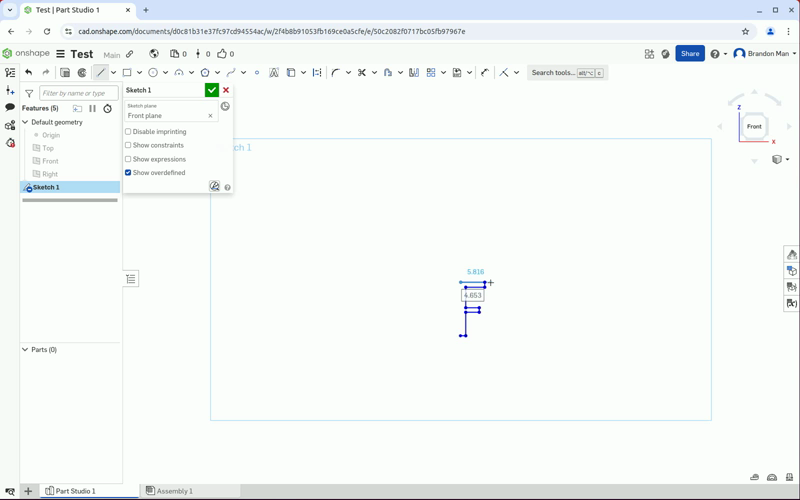
mouse_move(460, 335)
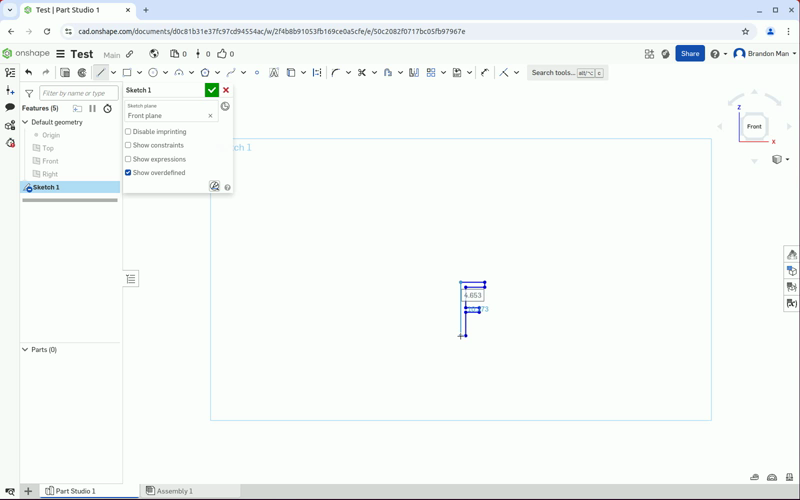
key_up(shift)
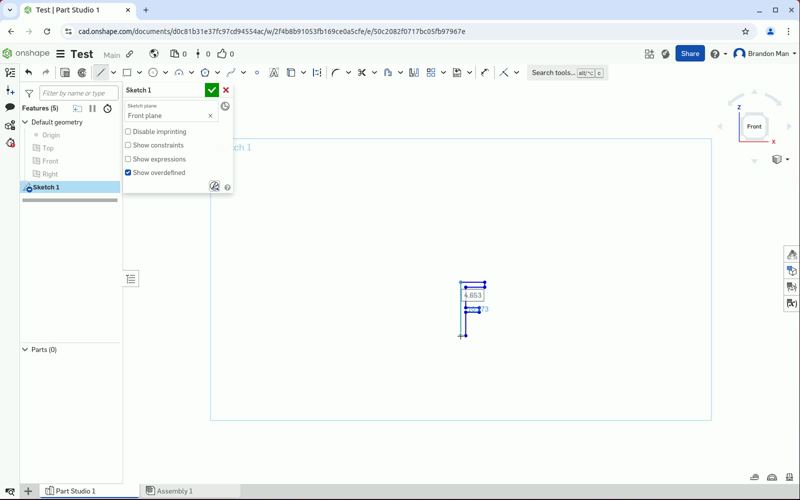
click(460, 335)
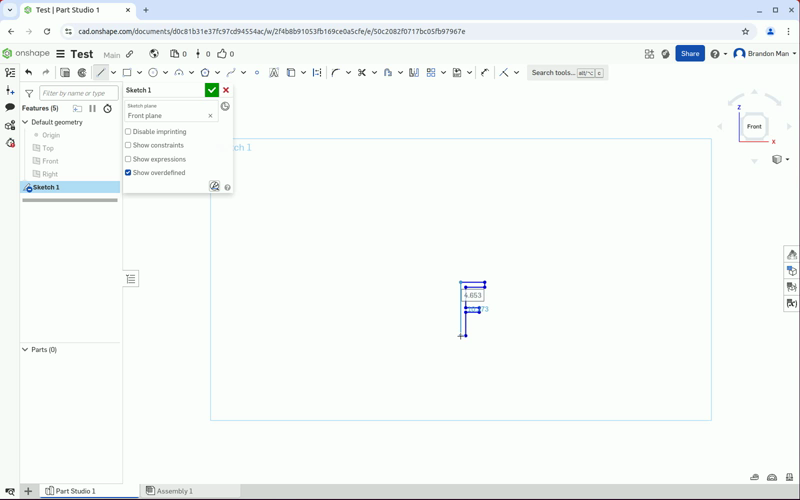
key(esc)
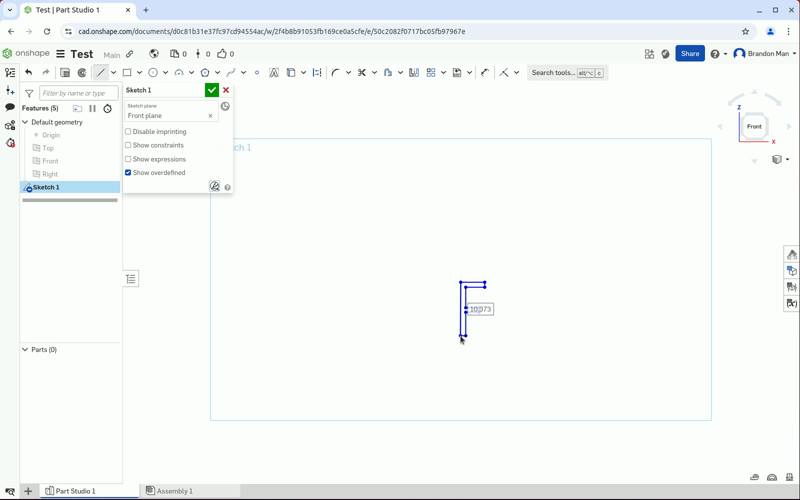
mouse_move(466, 284)
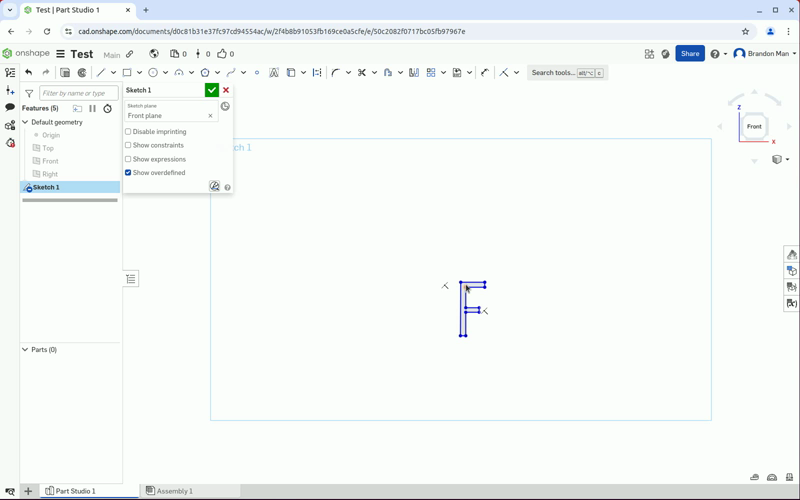
scroll(6)
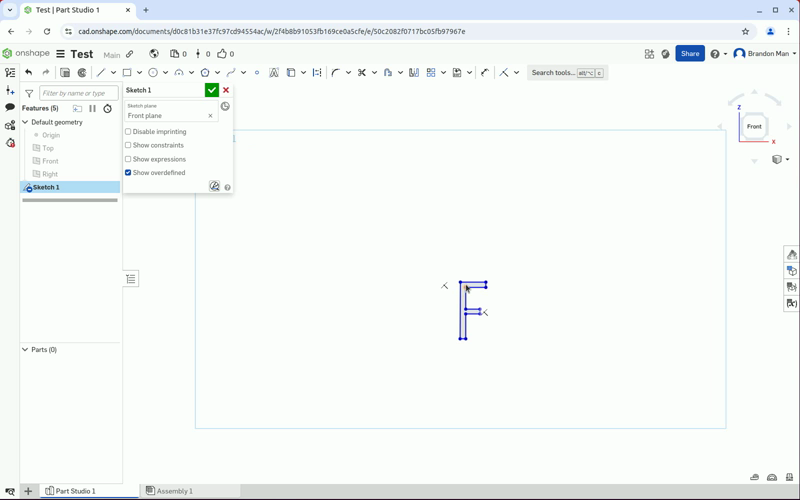
scroll(6)
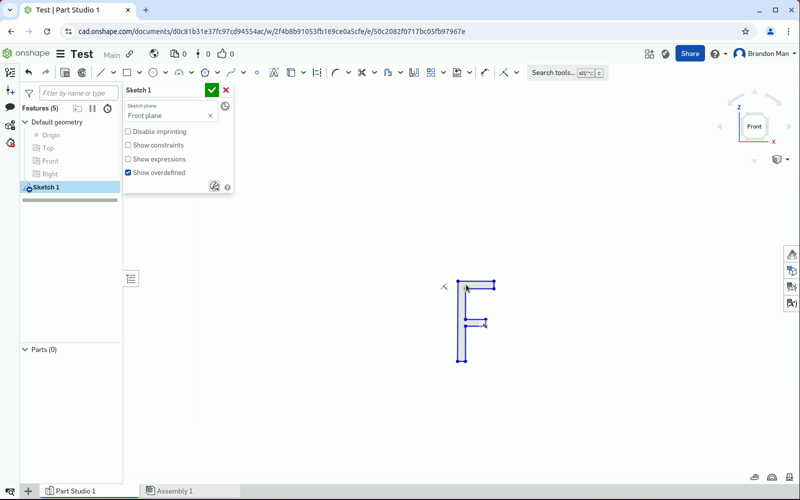
scroll(6)
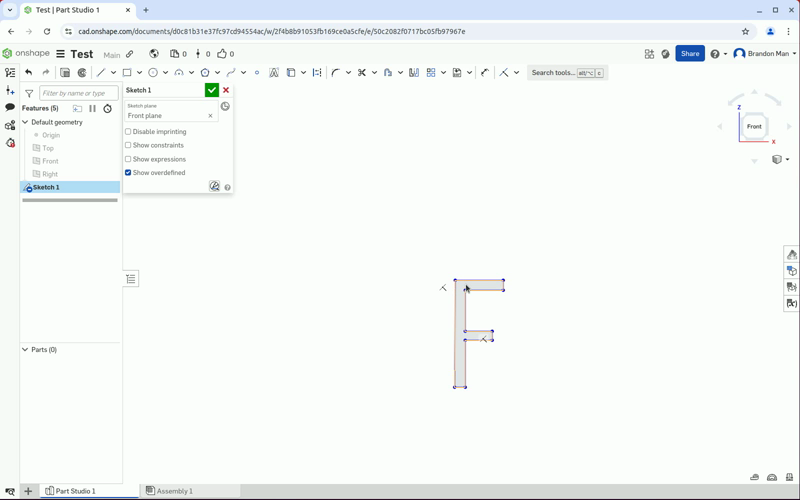
scroll(6)
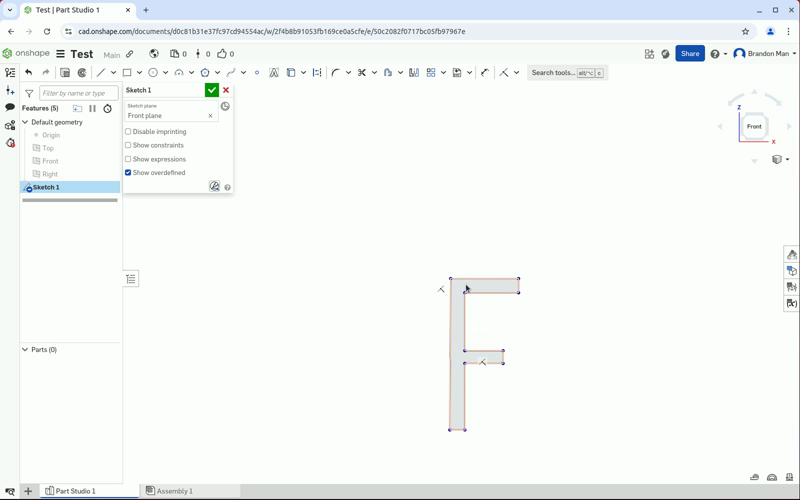
scroll(6)
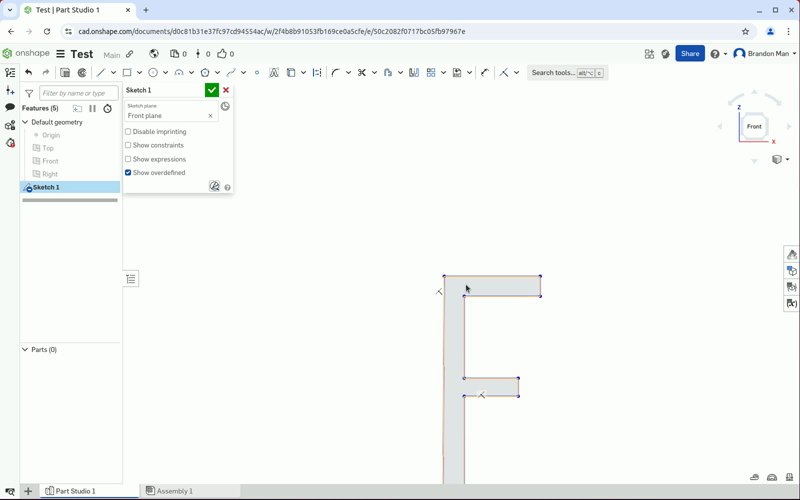
scroll(6)
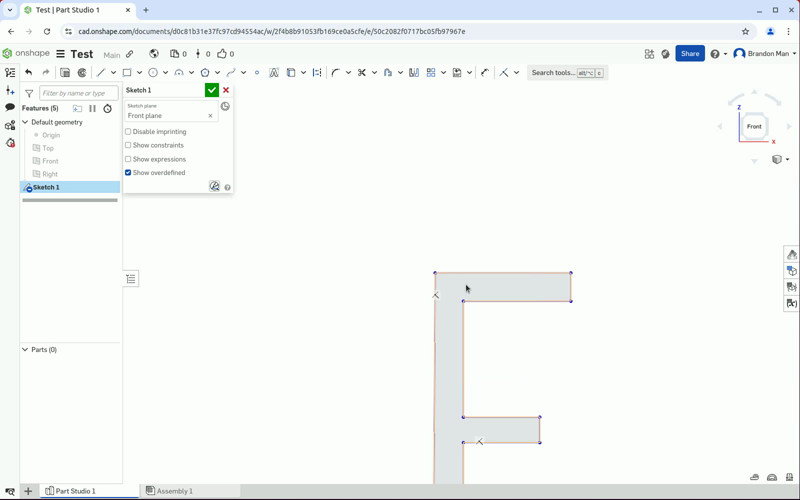
scroll(6)
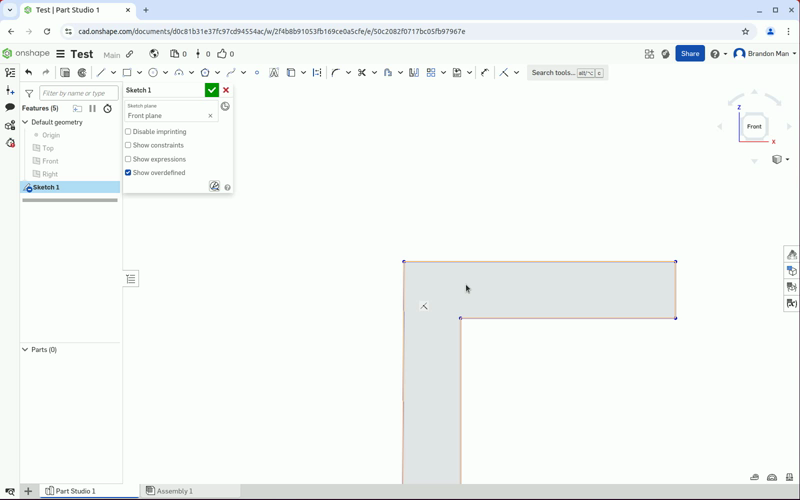
click(466, 284)
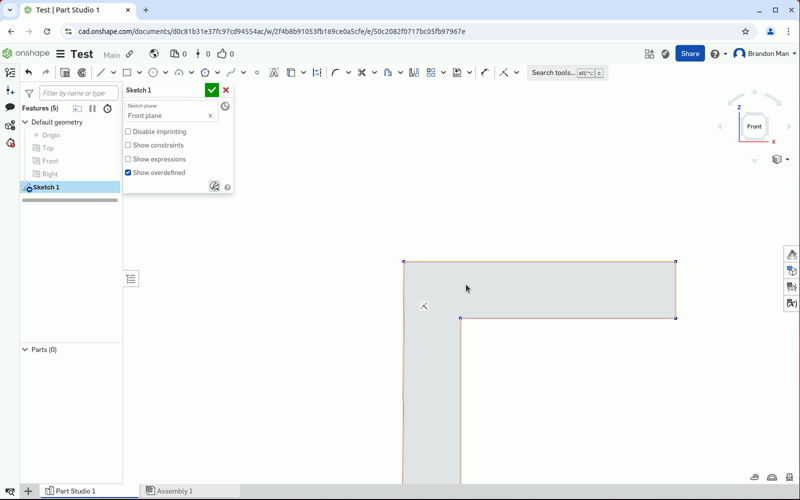
scroll(-6)
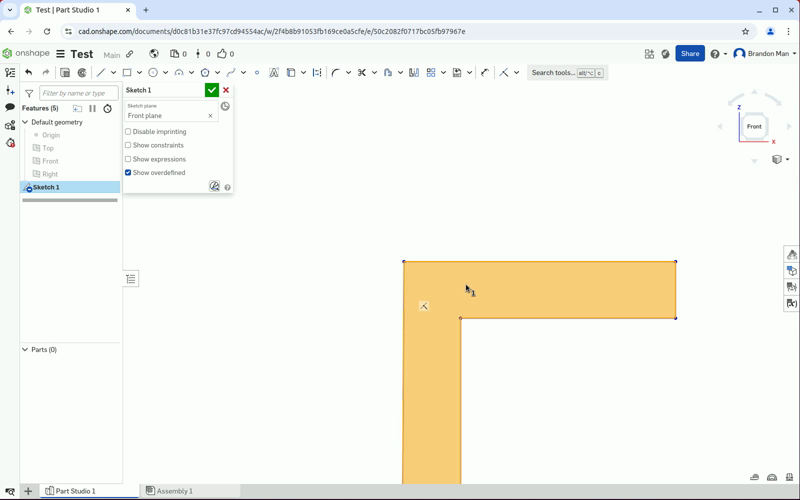
scroll(-6)
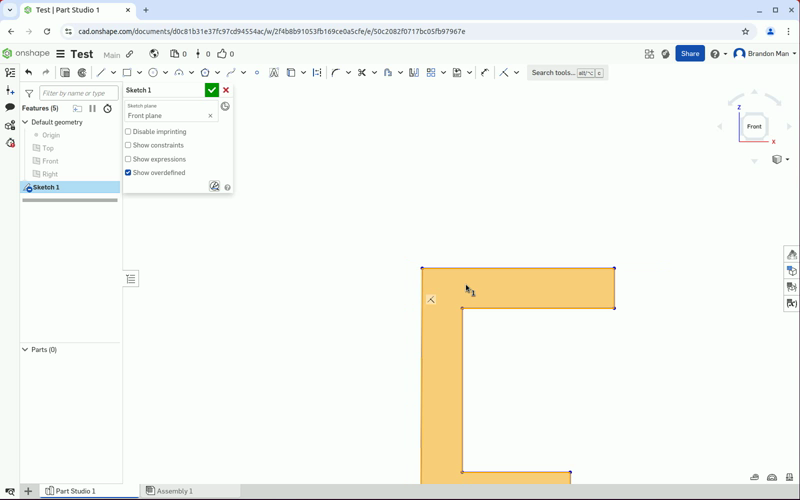
scroll(-6)
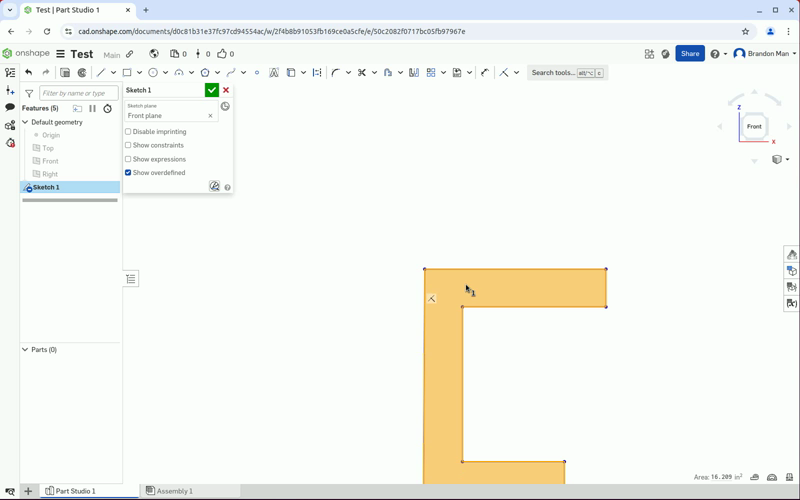
scroll(-6)
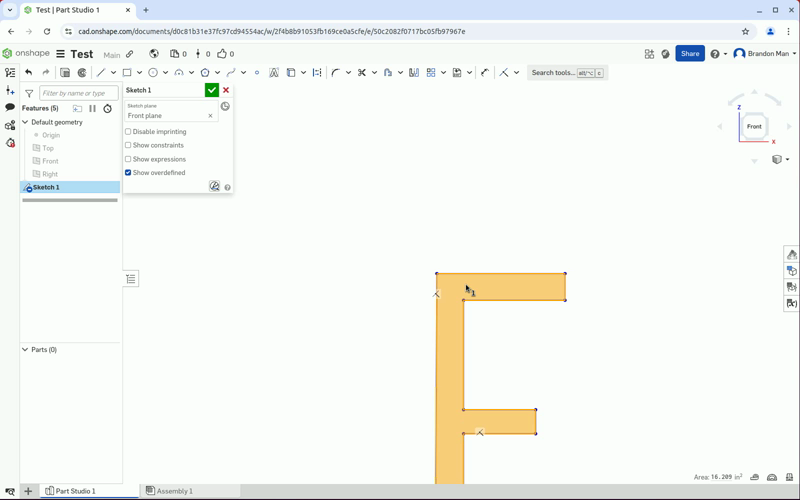
scroll(-6)
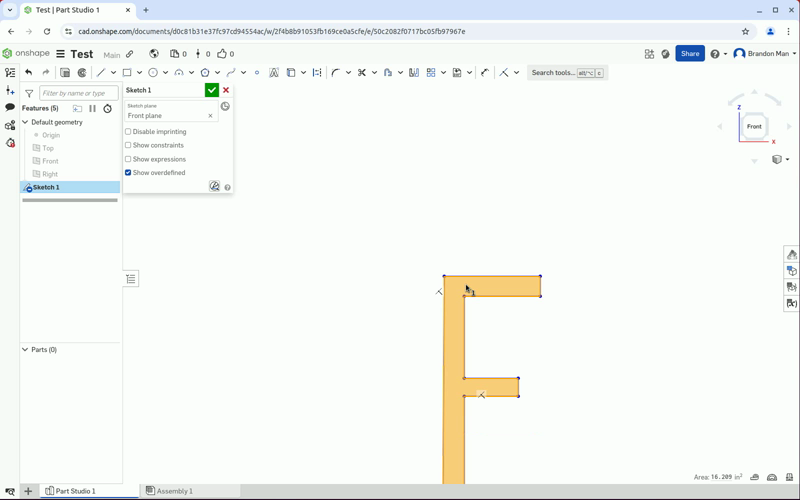
scroll(-6)
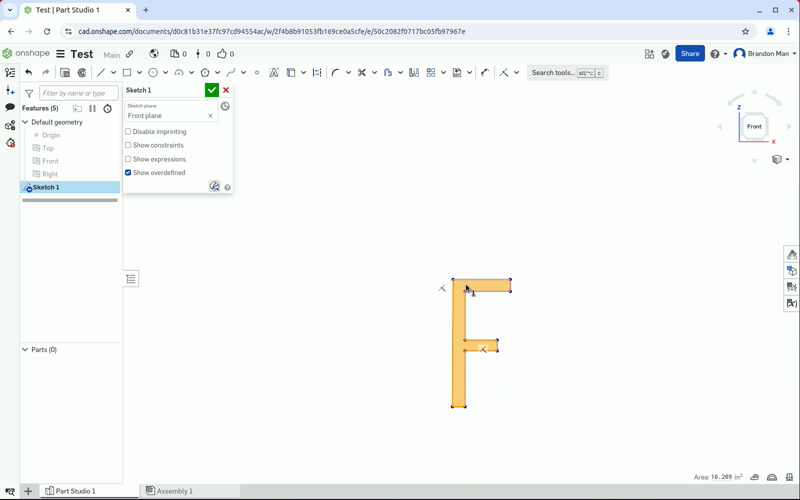
scroll(-6)
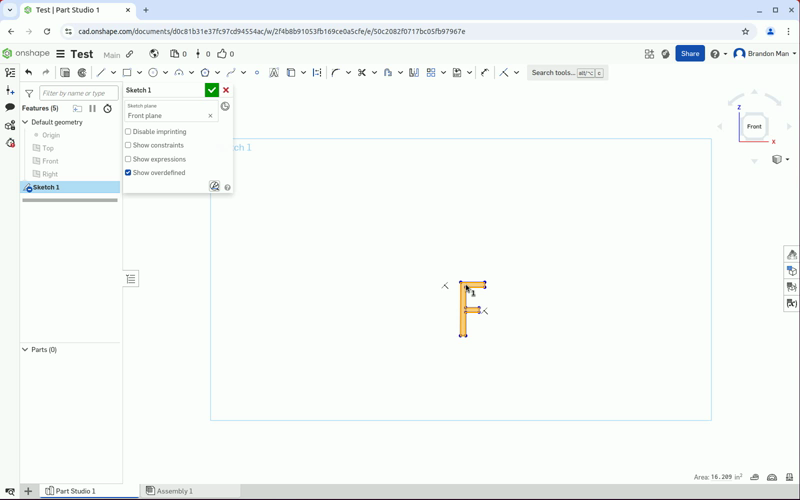
mouse_move(73, 352)
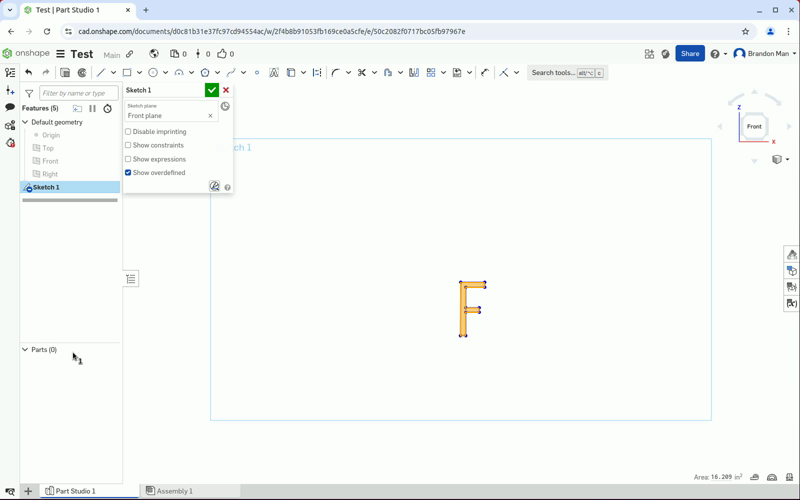
key(shift+y)
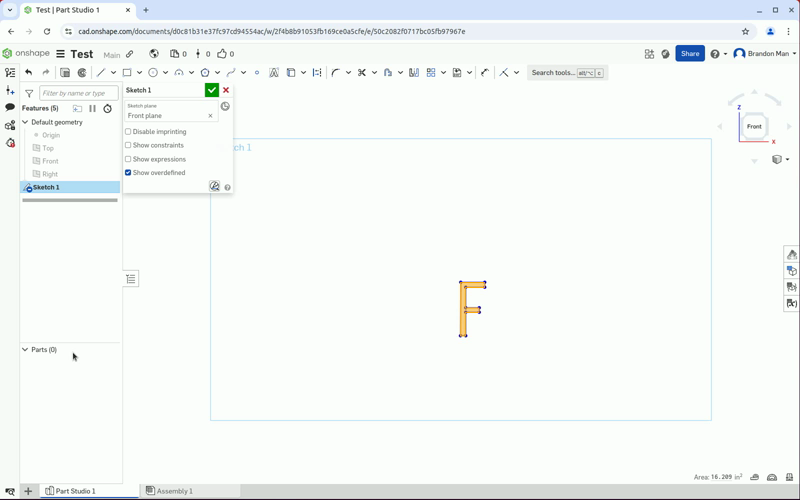
key(shift+e)
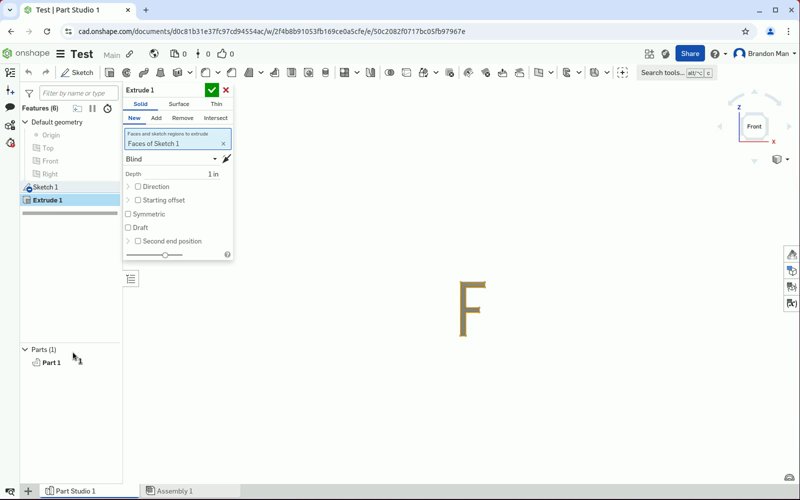
mouse_move(143, 106)
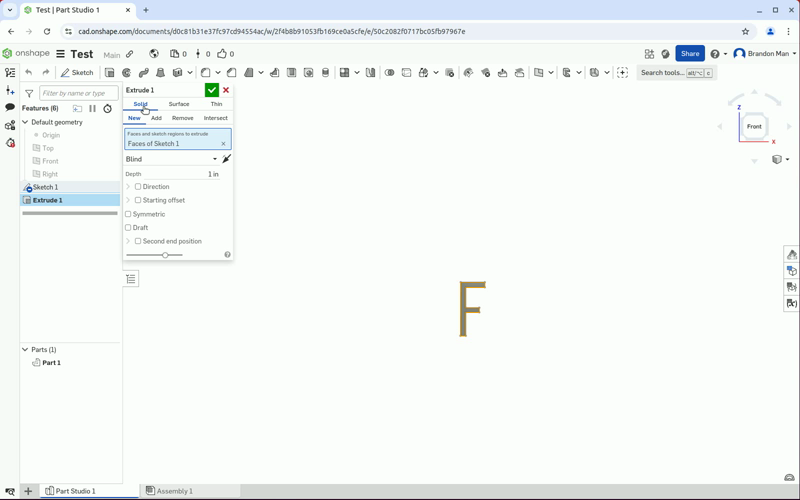
click(143, 106)
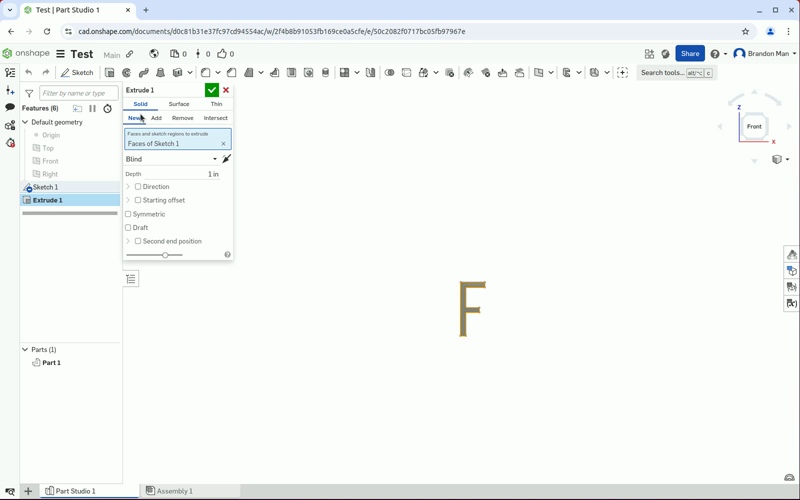
mouse_move(137, 120)
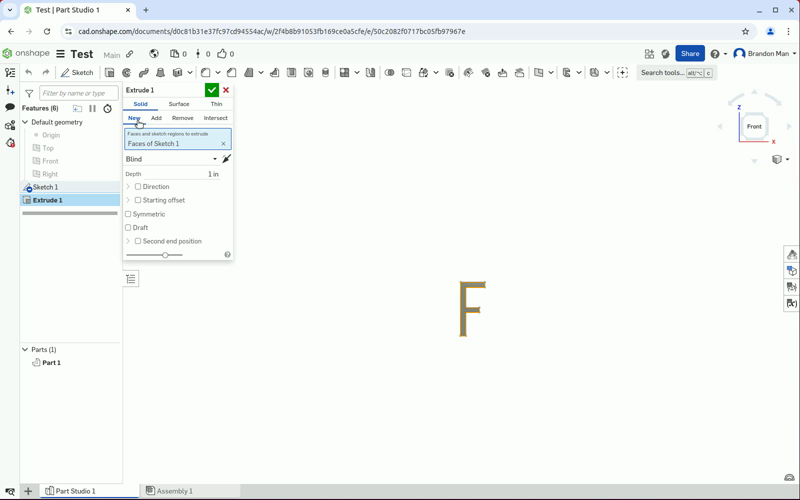
click(137, 120)
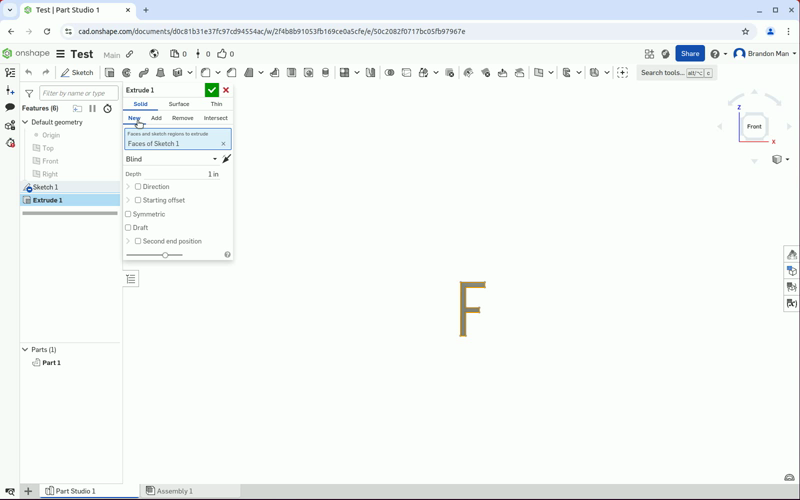
key(tab, 4)
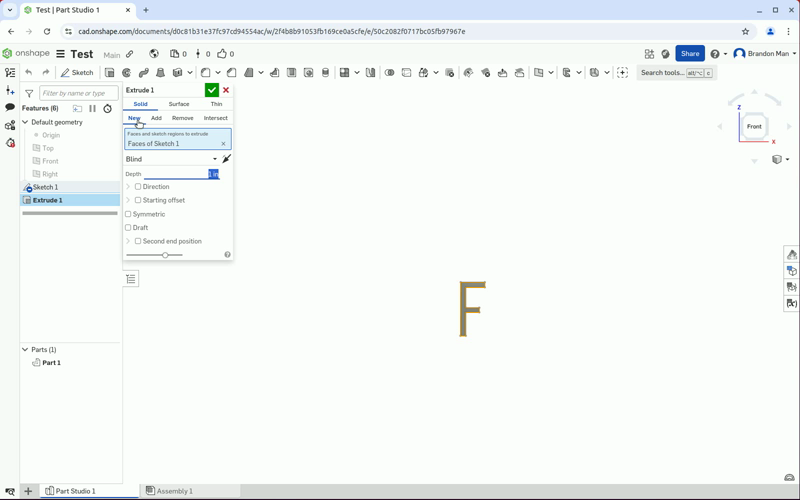
text(1.444)
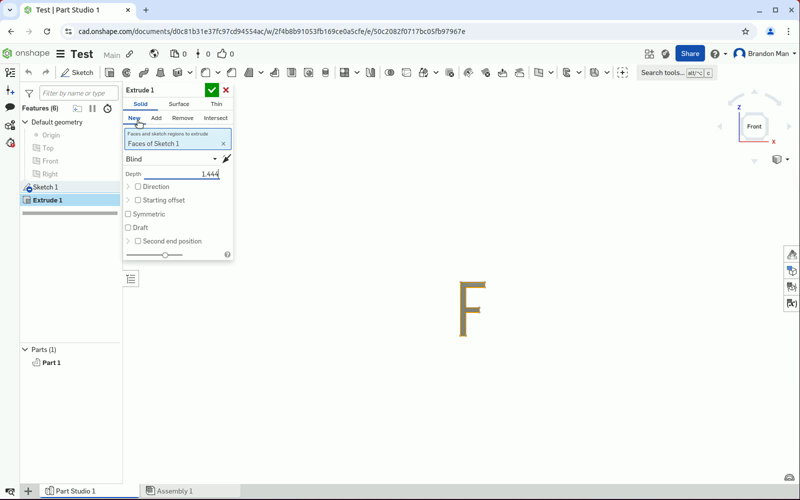
key(enter)
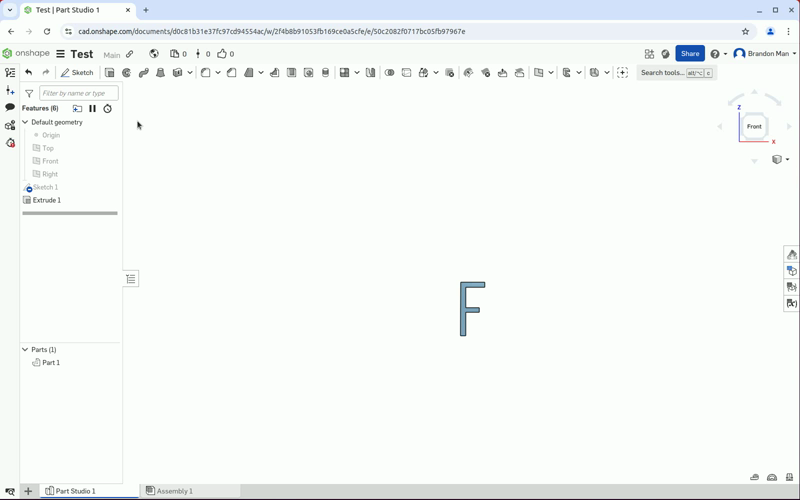
key(shift+h)
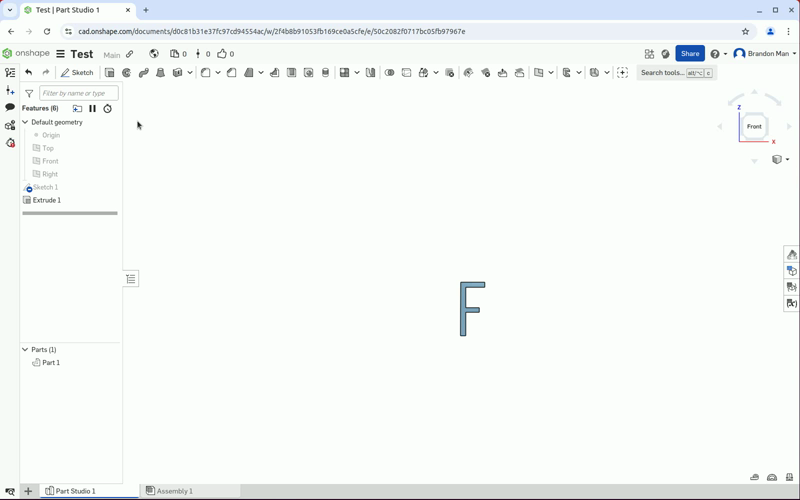
key(shift+h)
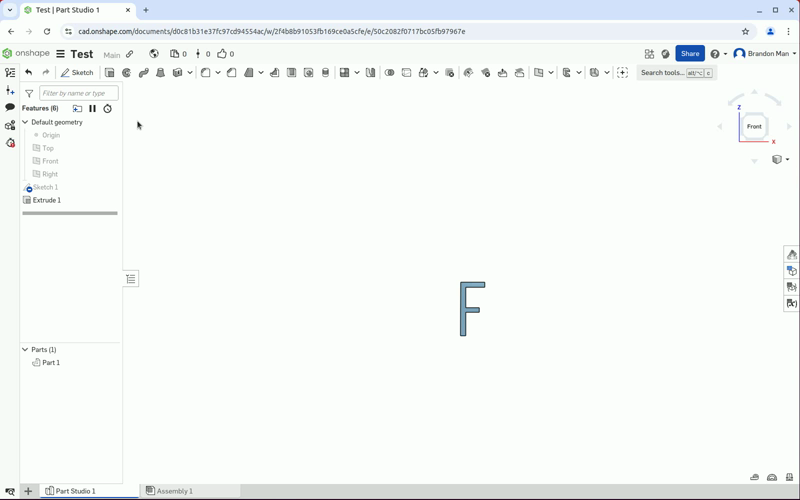
mouse_move(73, 189)
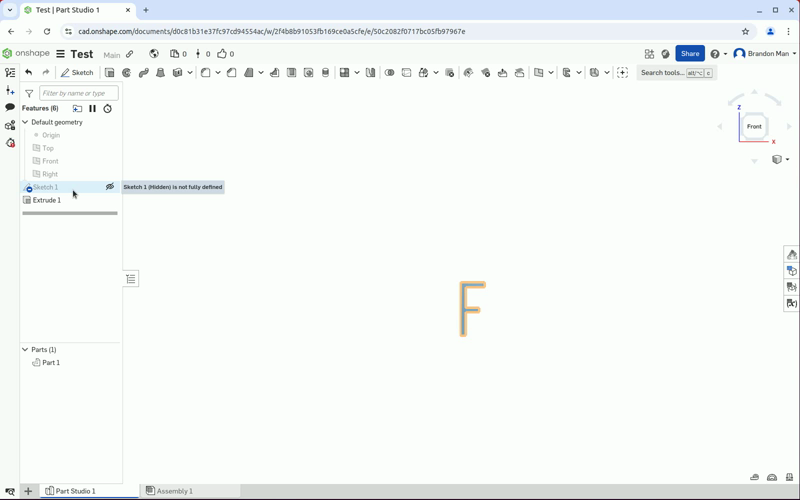
click(73, 189)
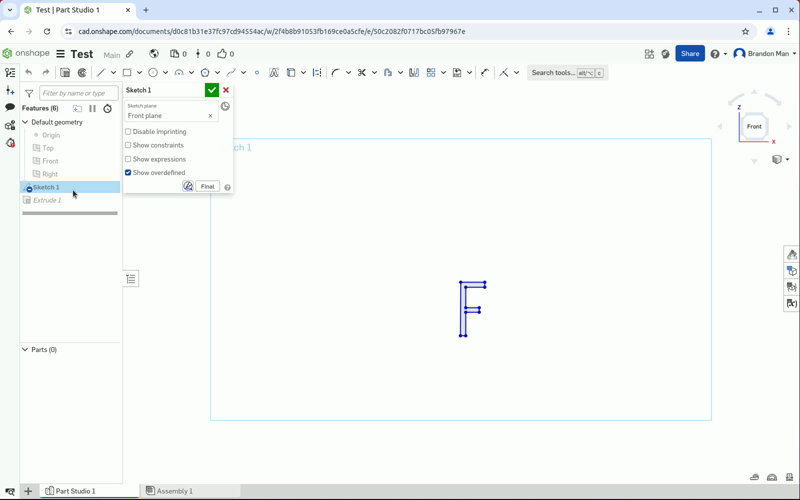
mouse_move(229, 92)
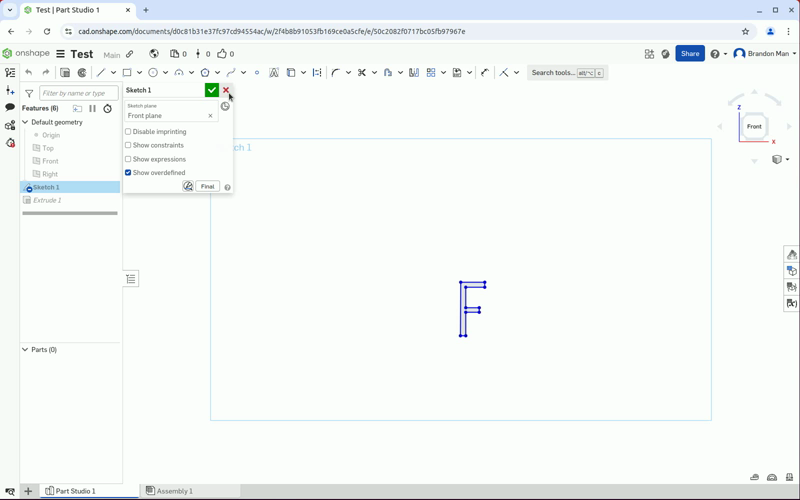
click(229, 92)
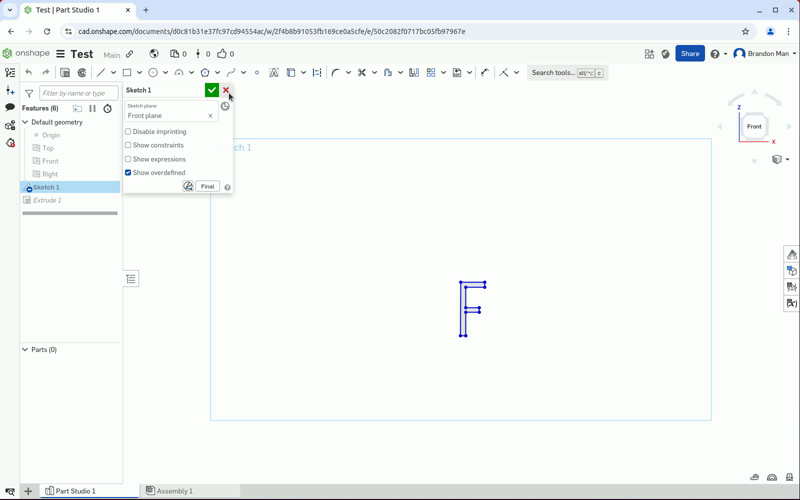
key(shift+s)
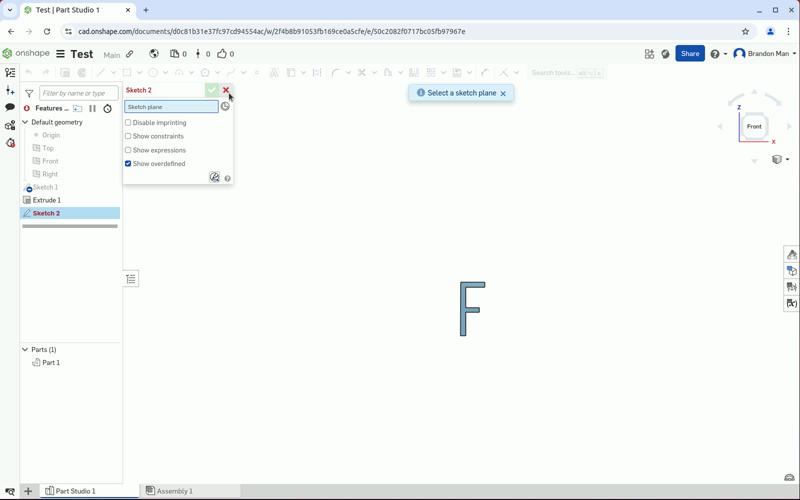
mouse_move(73, 163)
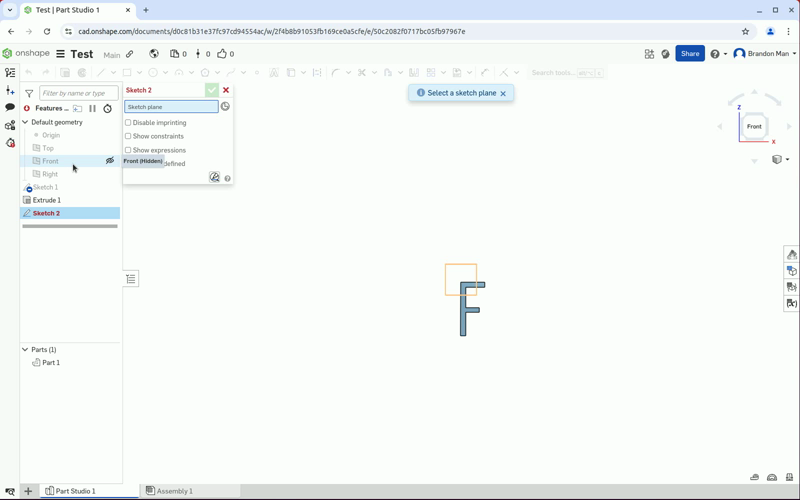
click(73, 163)
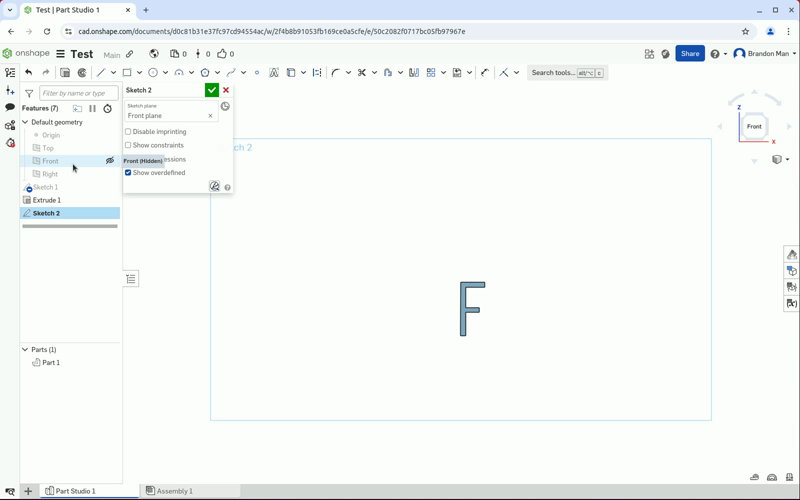
mouse_move(73, 352)
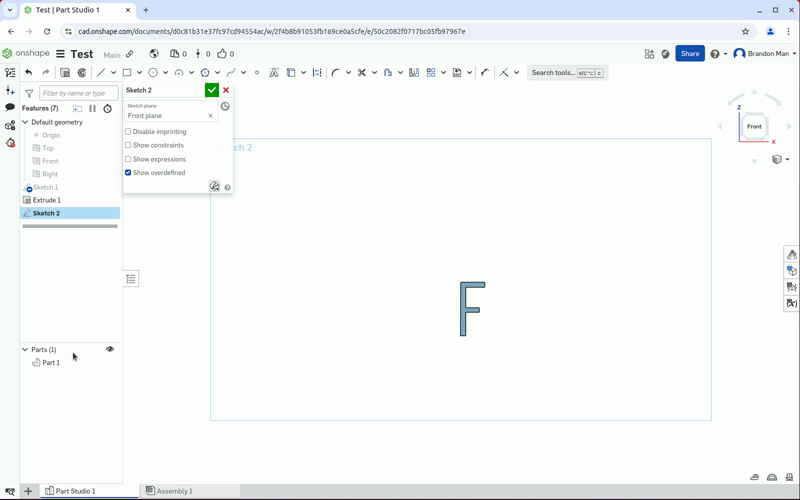
key(y)
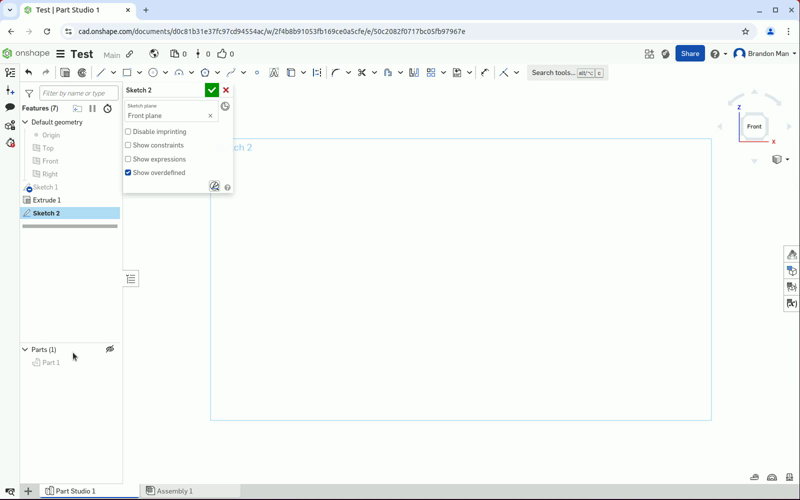
key(l)
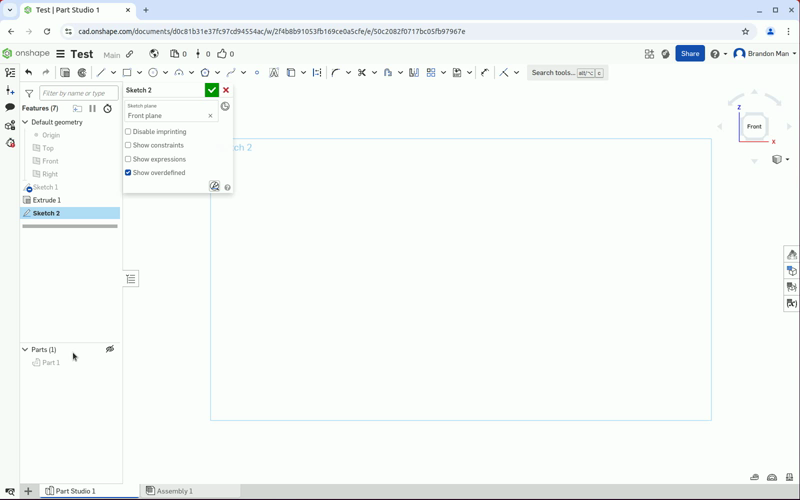
key_down(shift)
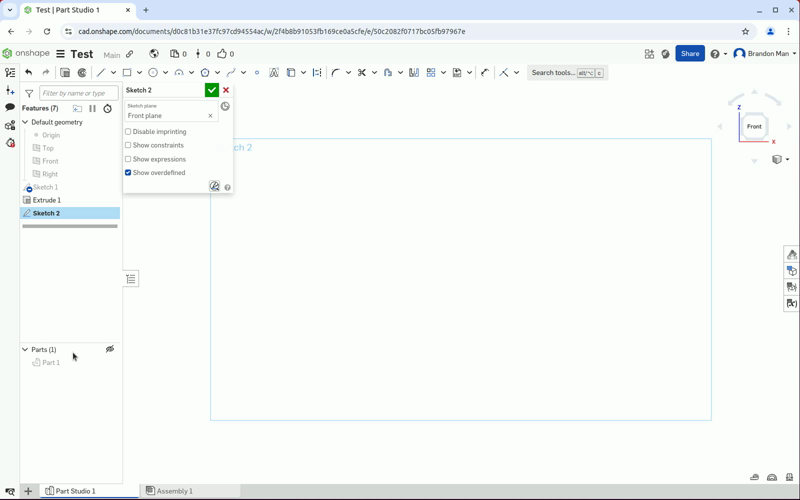
mouse_move(489, 335)
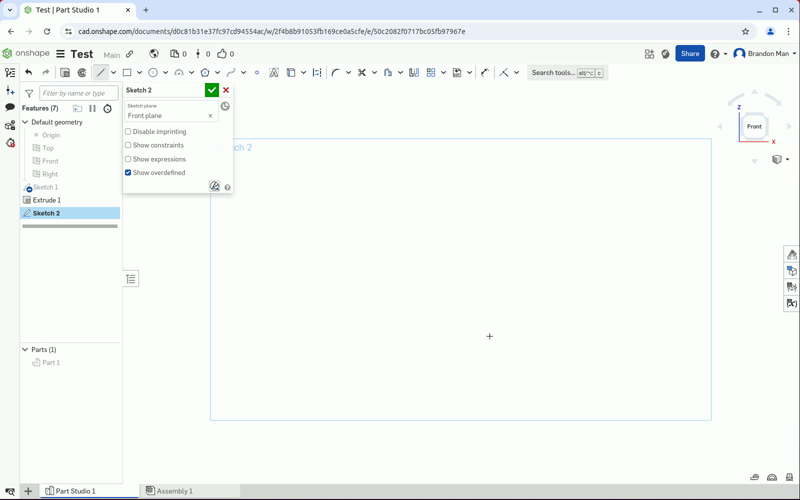
click(489, 335)
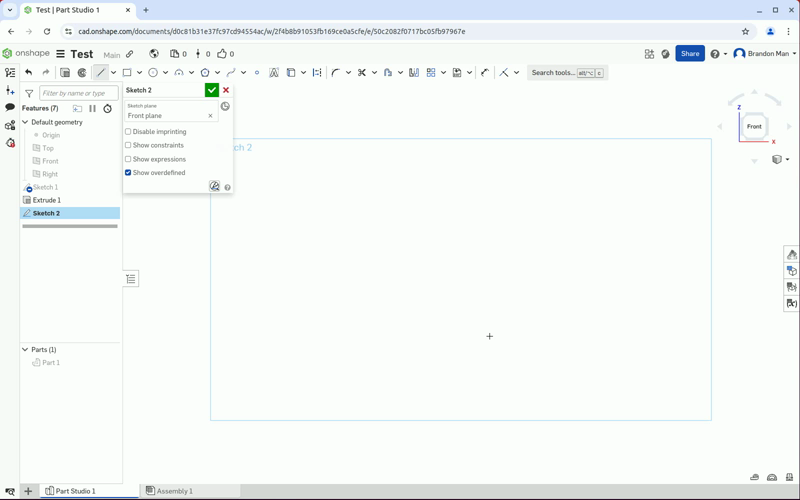
key_up(shift)
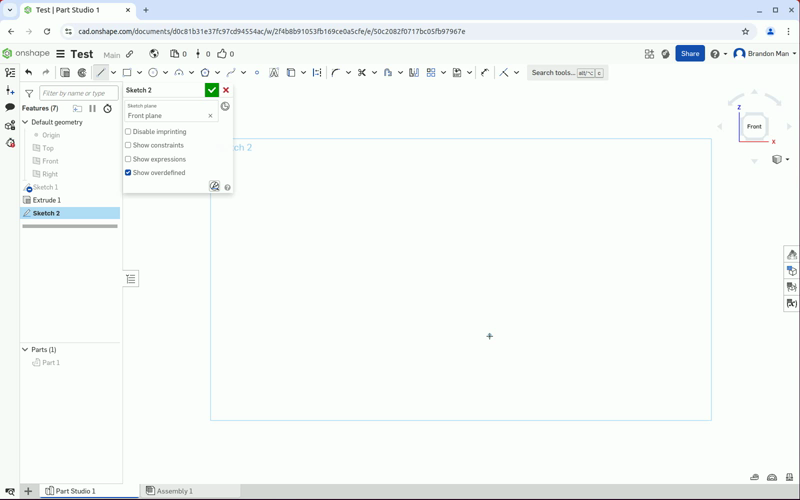
key_down(shift)
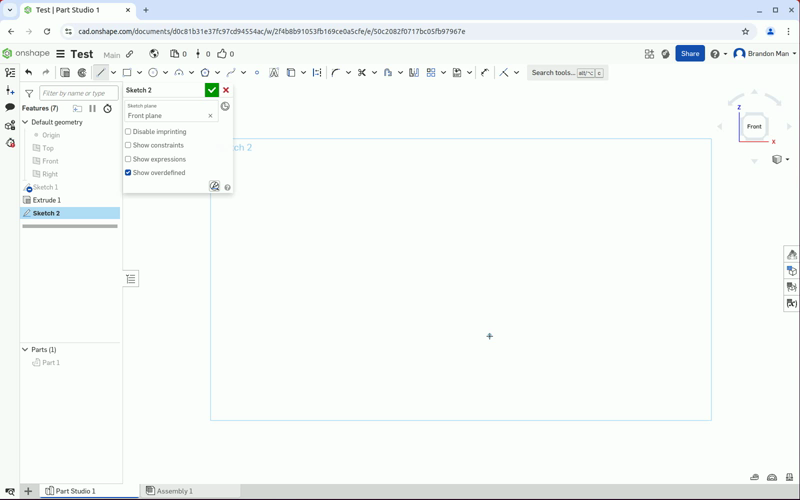
mouse_move(519, 335)
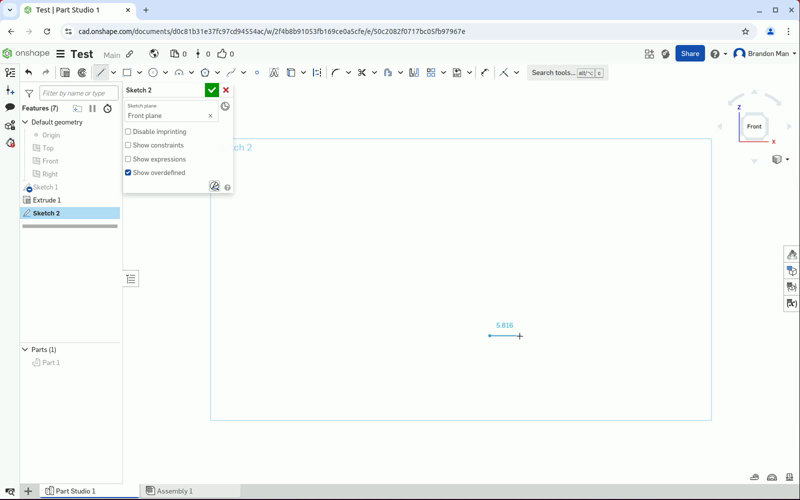
mouse_move(513, 335)
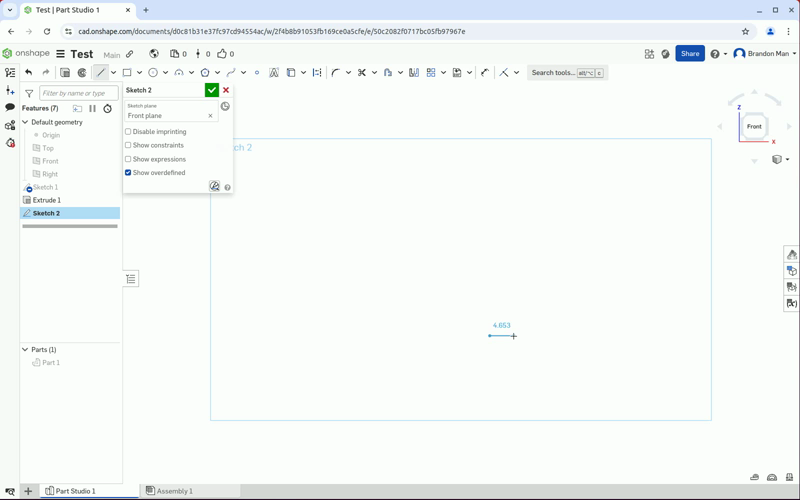
click(513, 335)
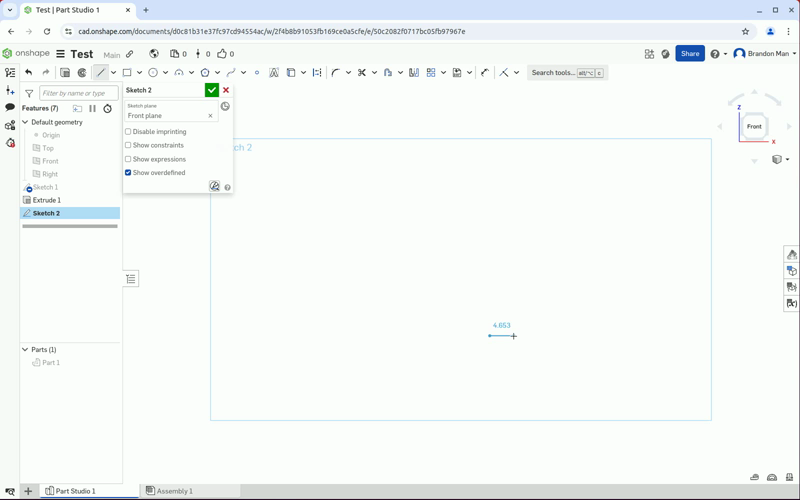
key_up(shift)
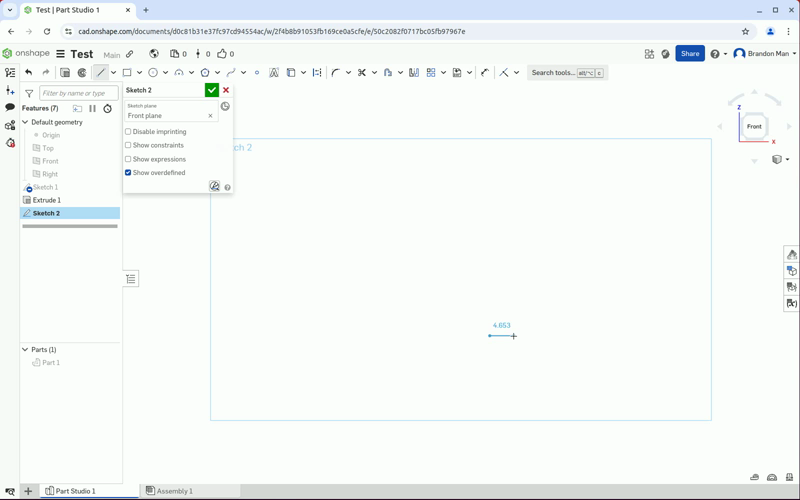
key_down(shift)
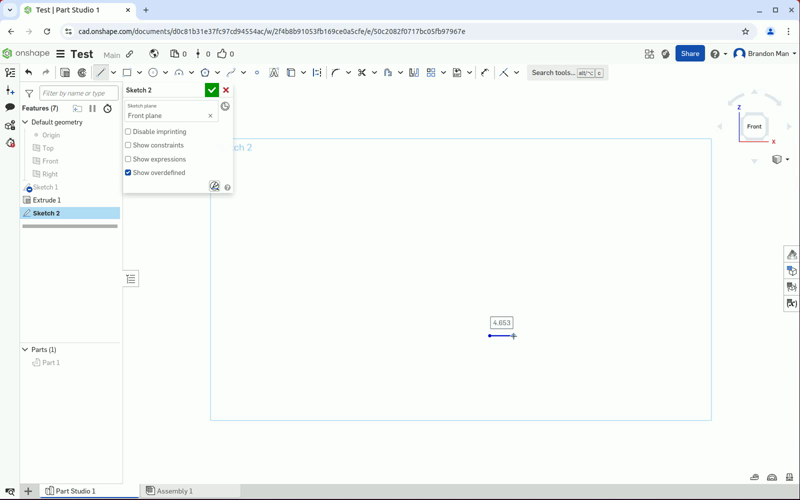
mouse_move(543, 335)
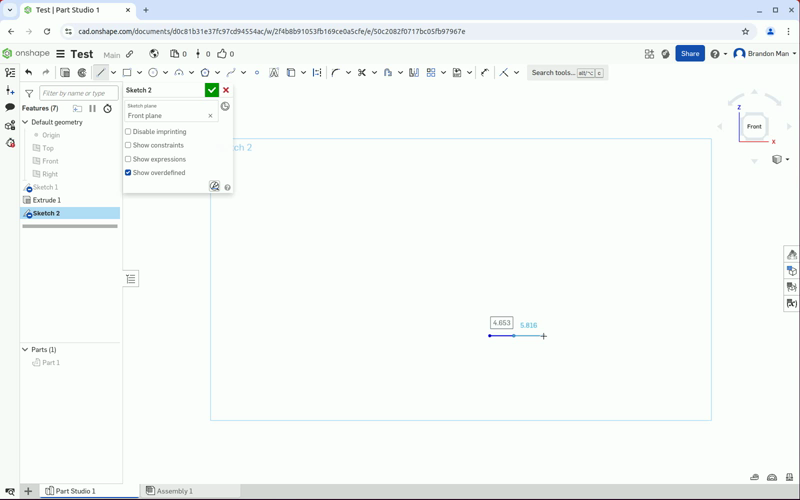
mouse_move(513, 282)
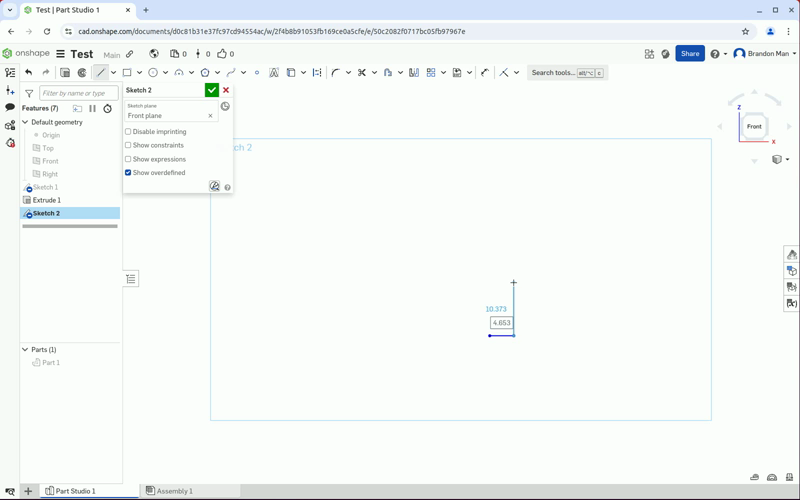
click(513, 282)
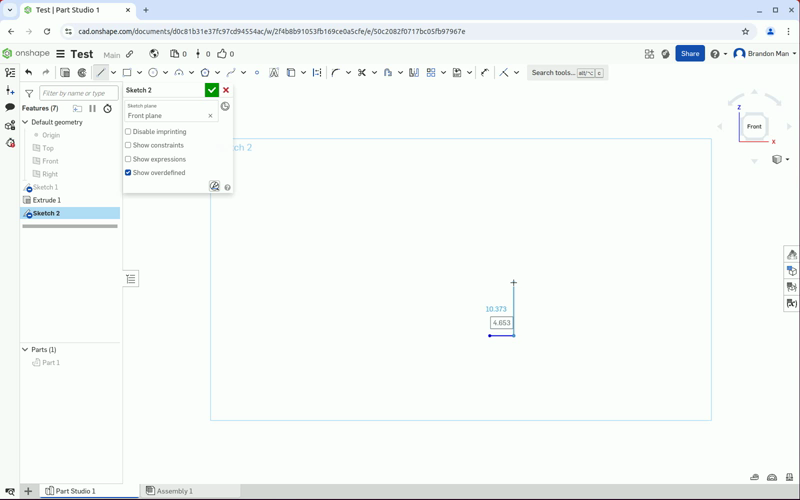
key_up(shift)
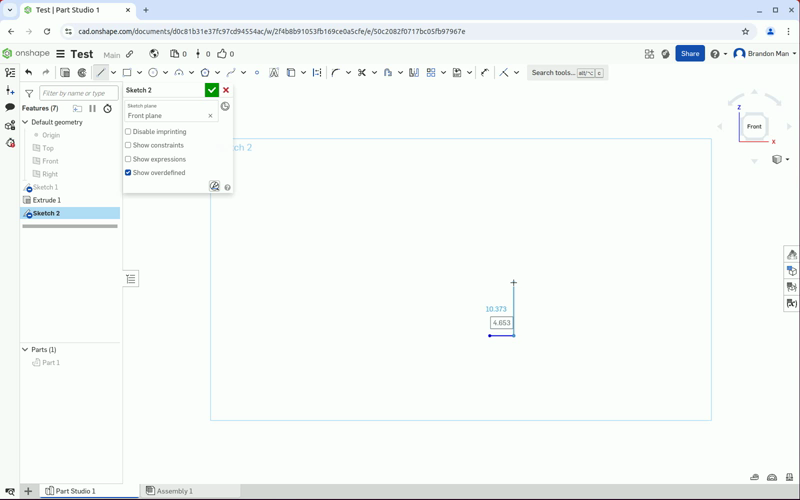
key_down(shift)
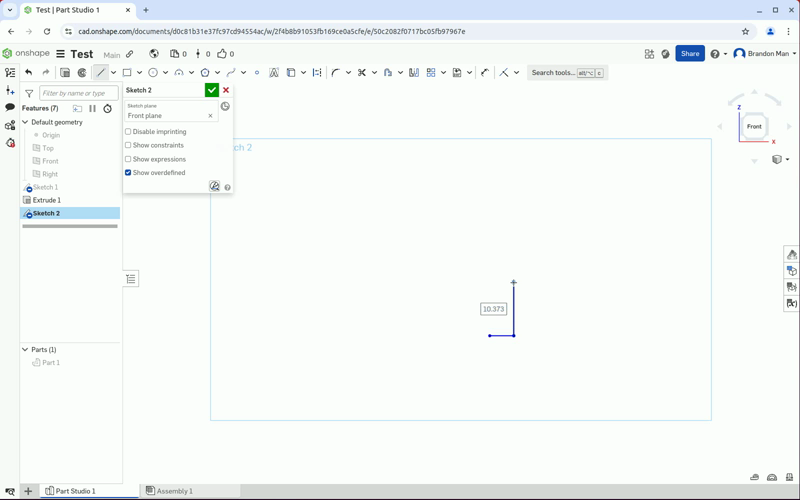
mouse_move(543, 282)
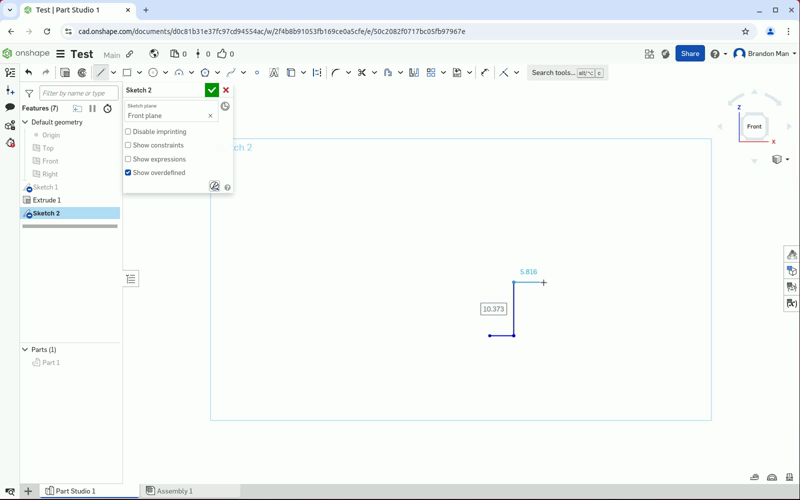
mouse_move(489, 282)
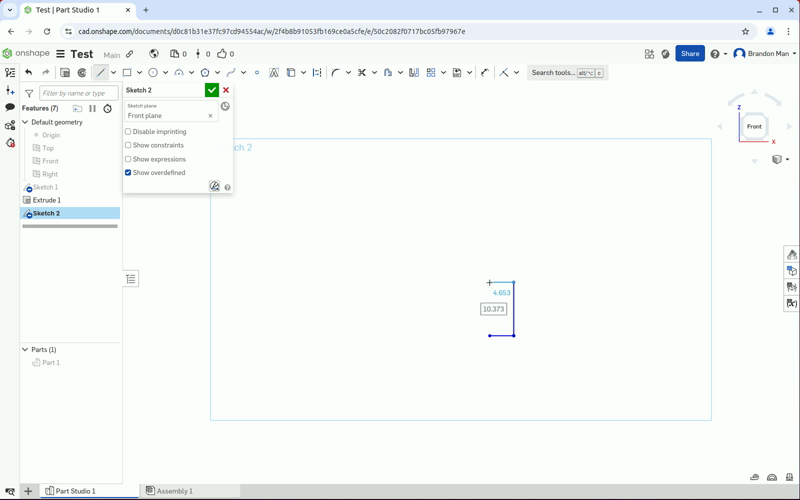
click(489, 282)
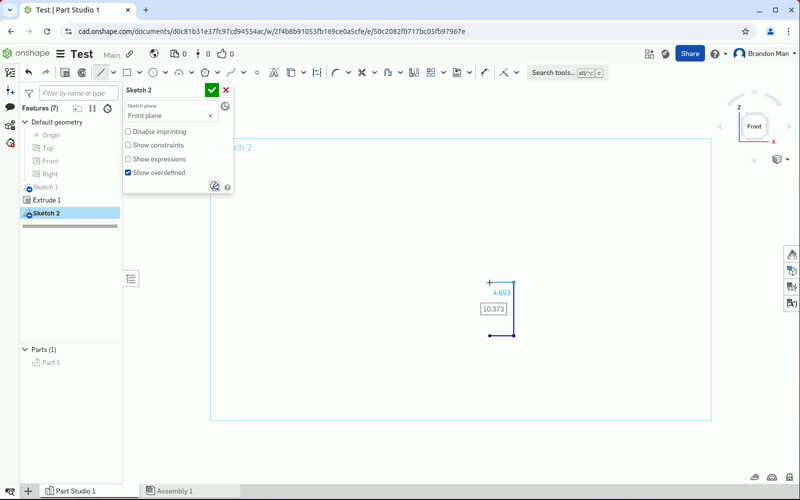
key_up(shift)
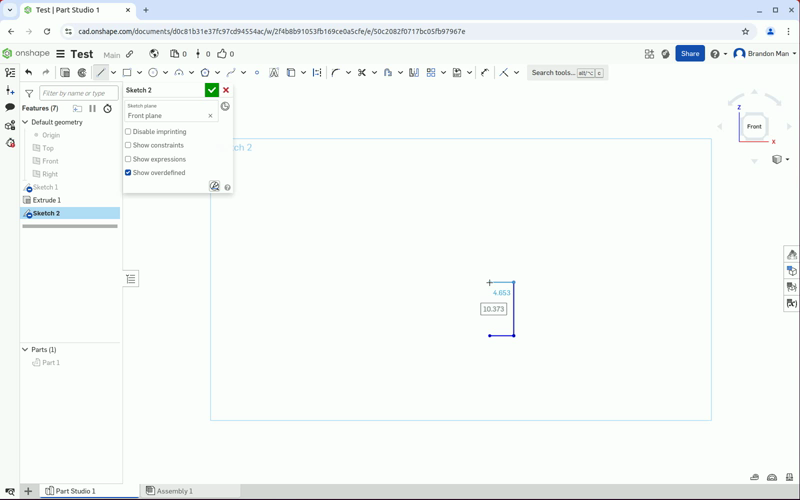
mouse_move(519, 282)
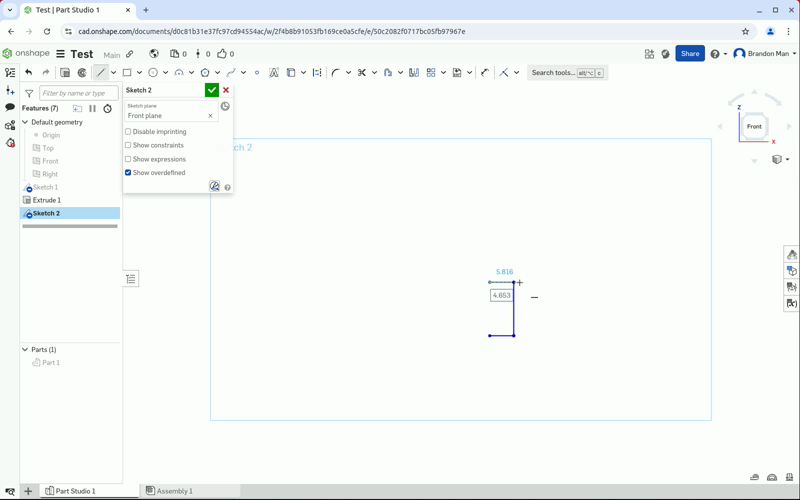
key_down(shift)
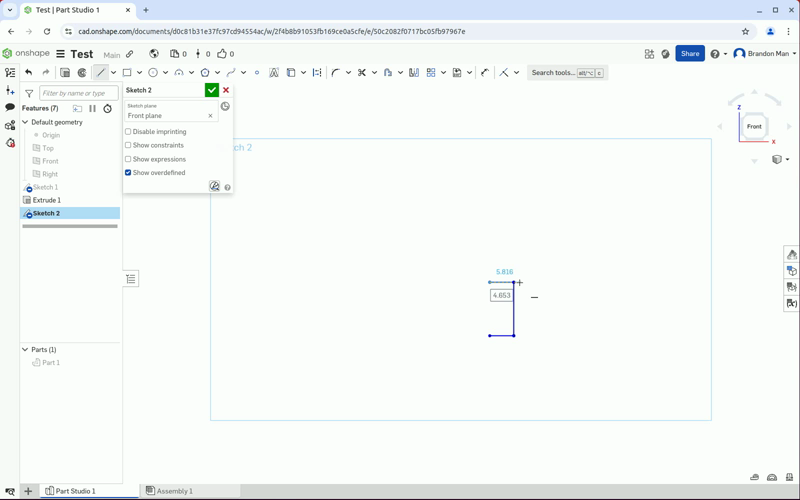
mouse_move(489, 335)
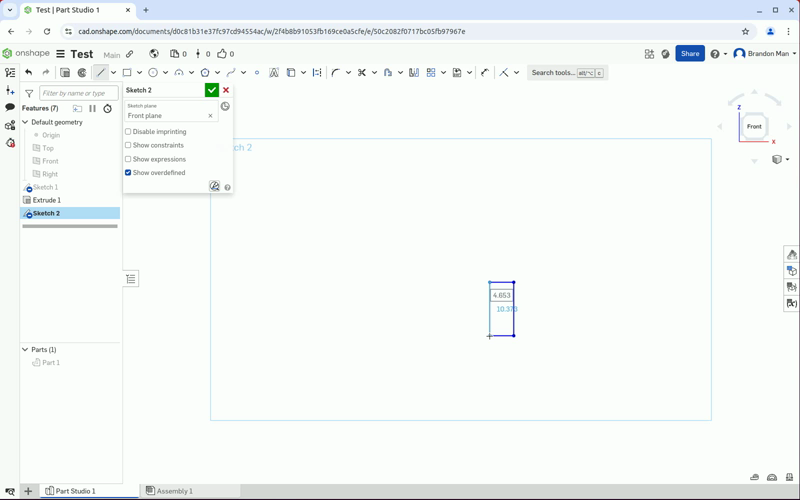
key_up(shift)
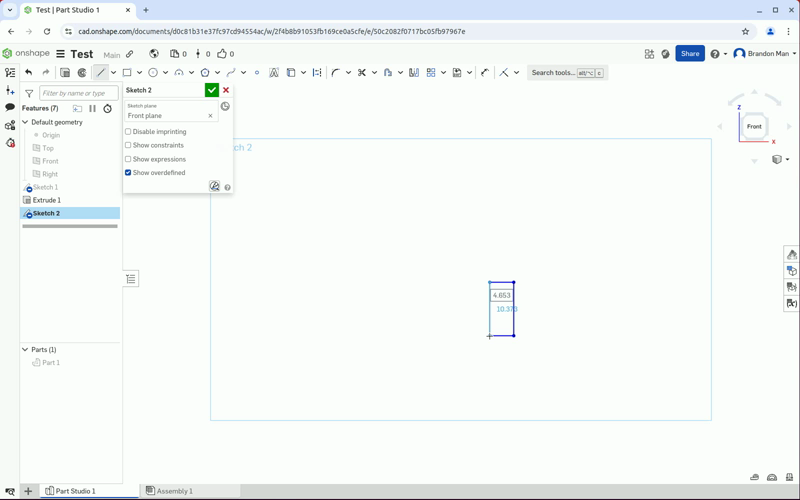
click(489, 335)
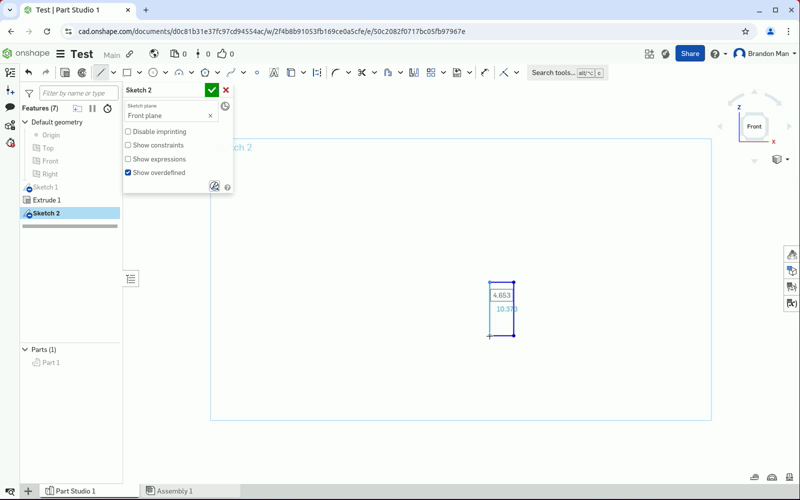
key(esc)
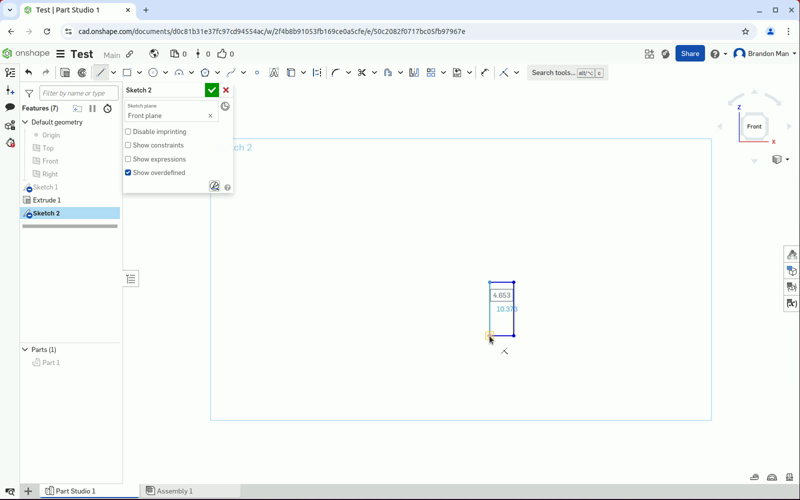
key(l)
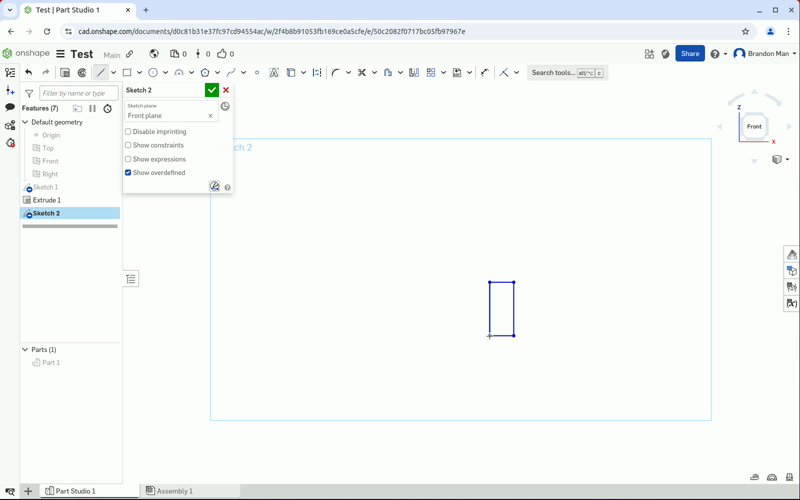
key_down(shift)
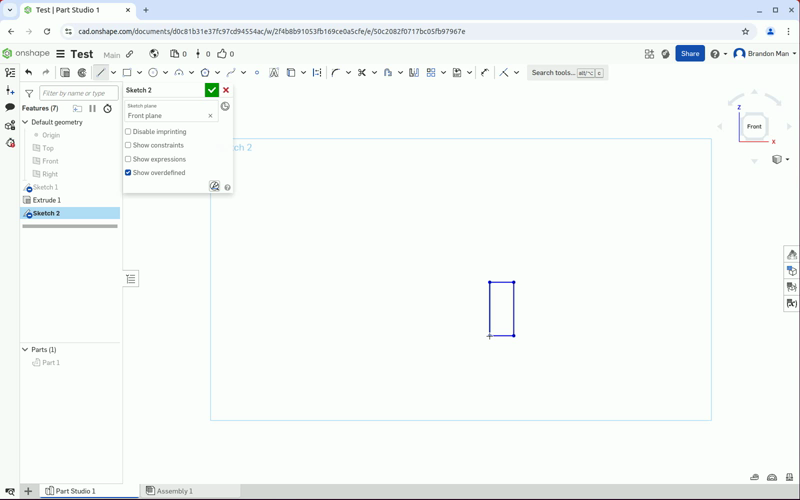
mouse_move(495, 330)
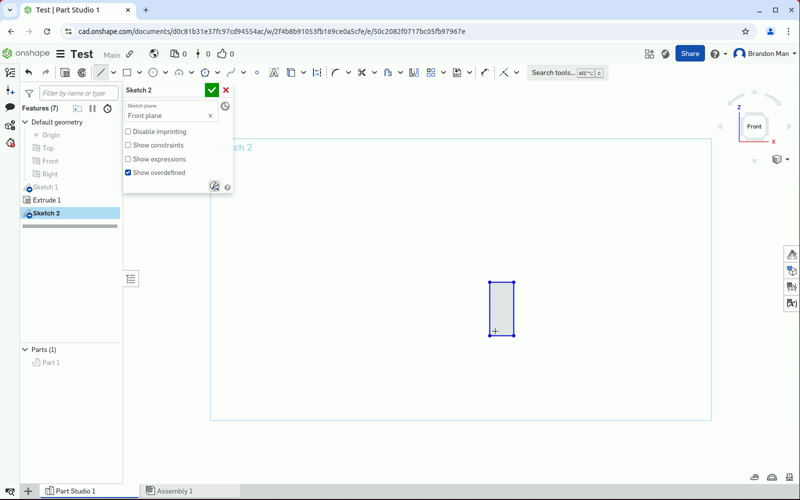
click(495, 330)
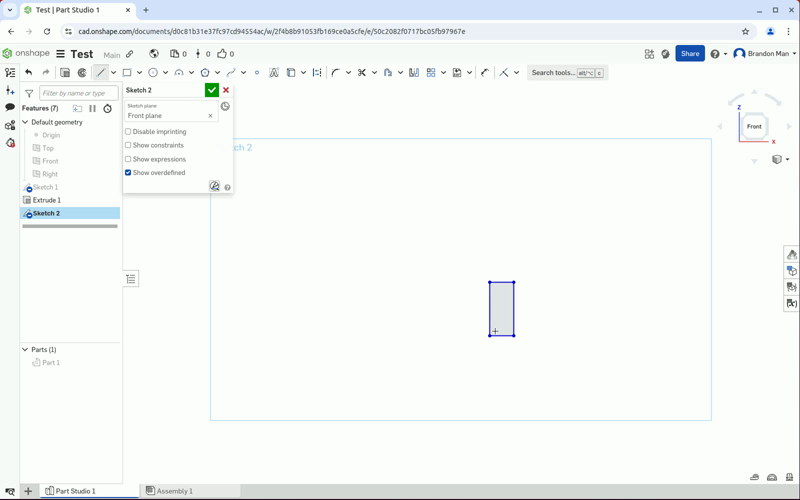
key_up(shift)
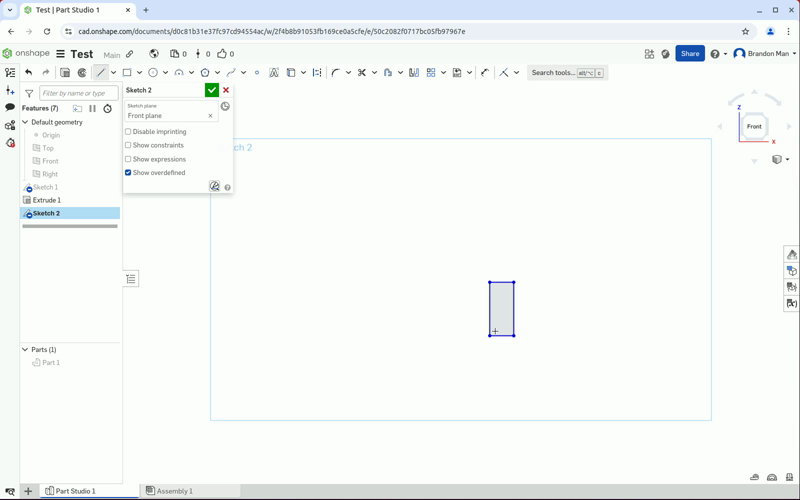
key_down(shift)
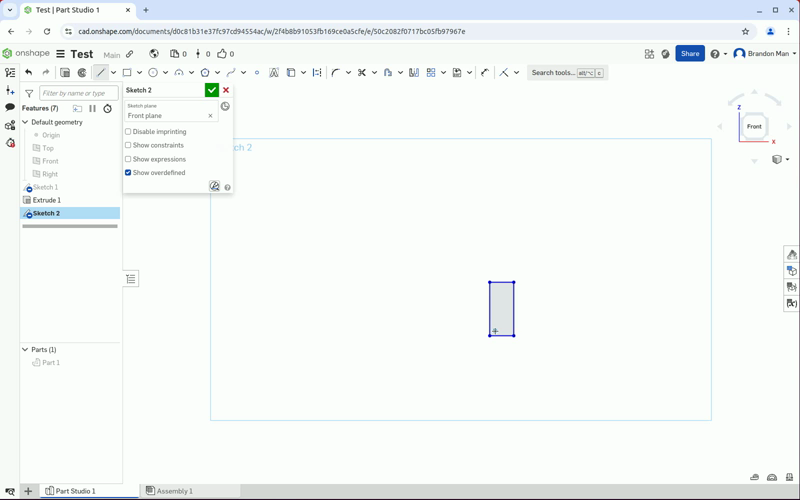
mouse_move(525, 330)
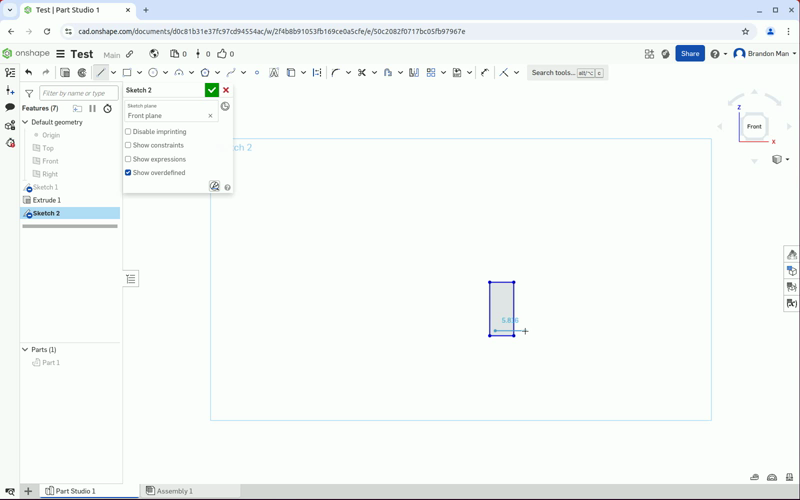
mouse_move(508, 330)
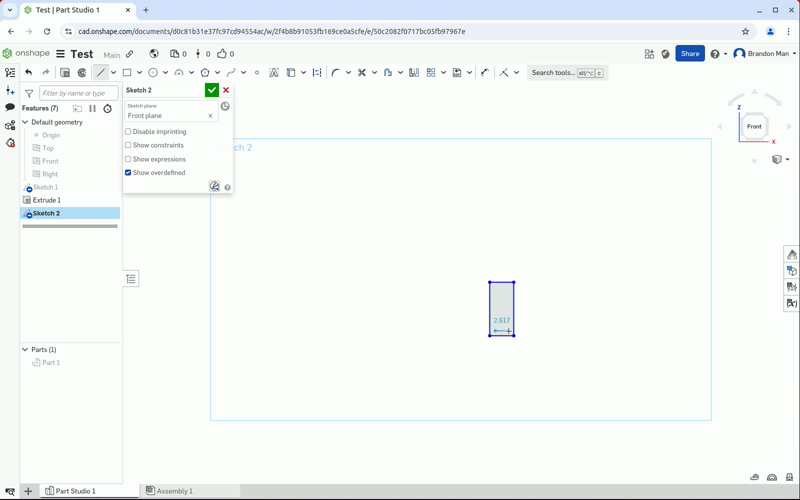
click(508, 330)
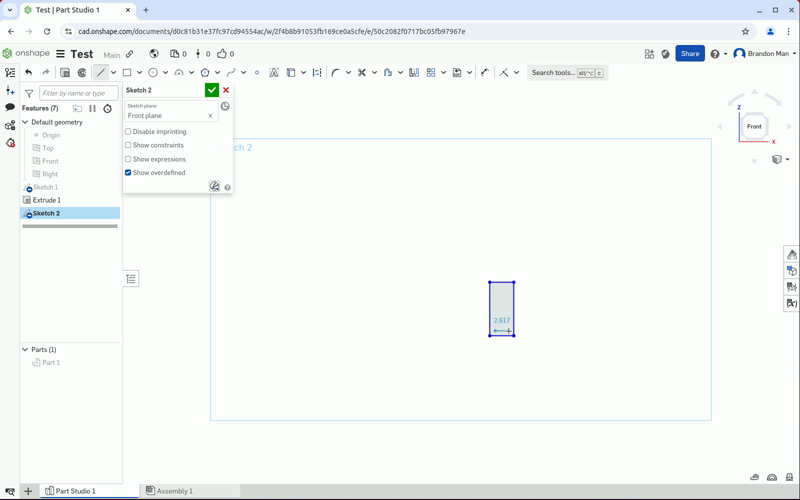
key_up(shift)
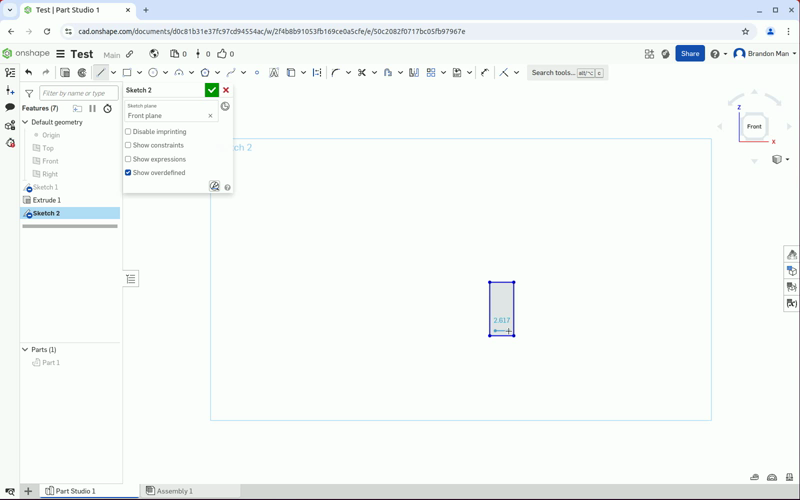
key_down(shift)
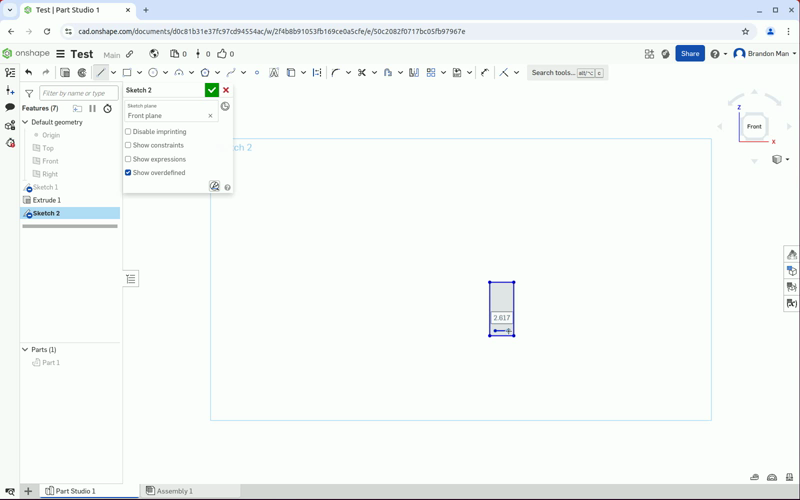
mouse_move(538, 330)
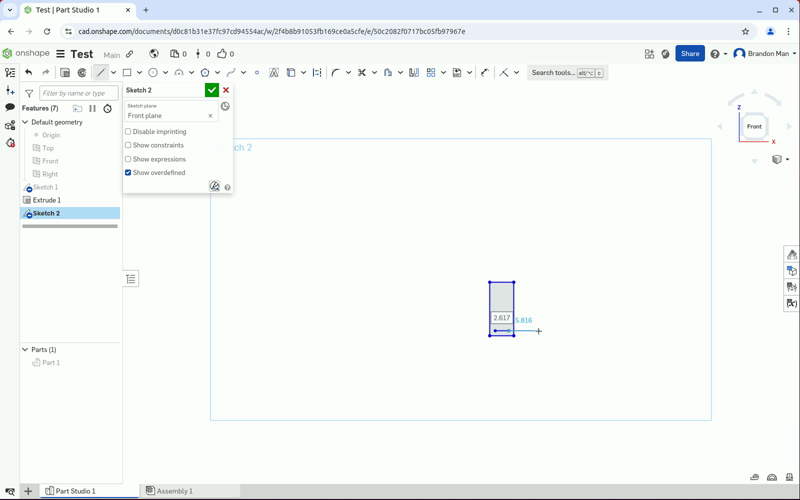
mouse_move(508, 287)
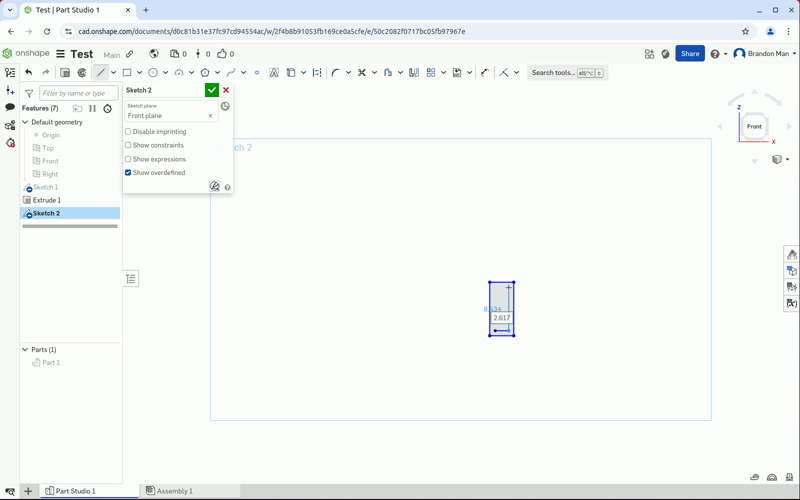
click(508, 287)
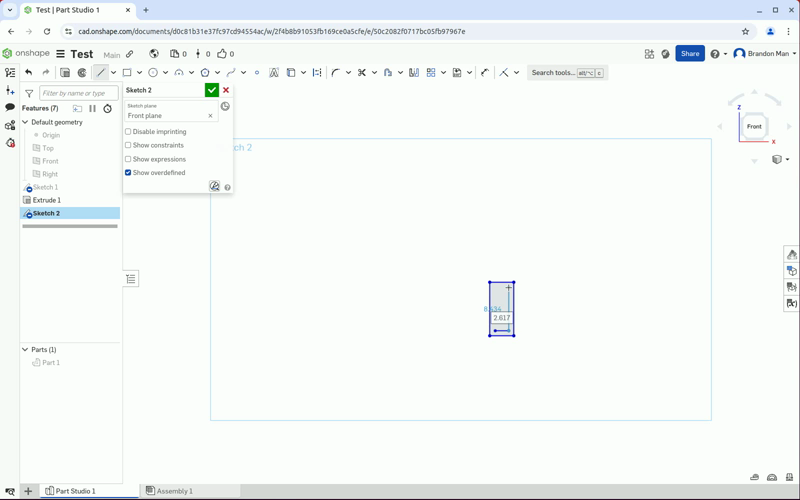
key_up(shift)
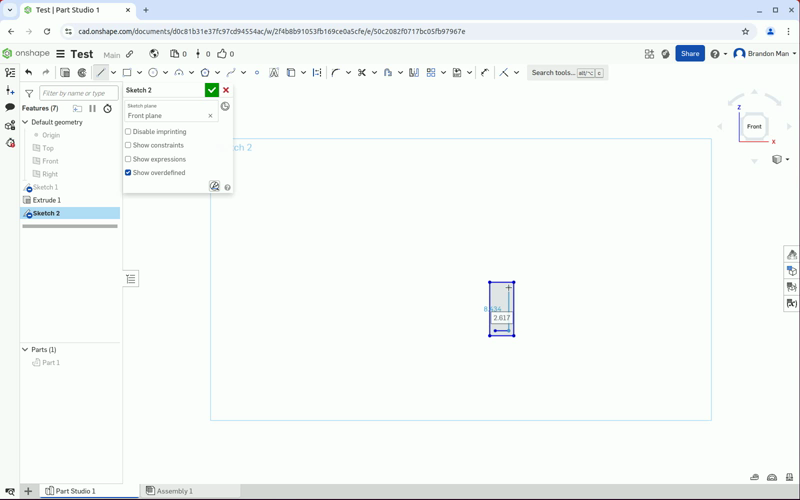
key_down(shift)
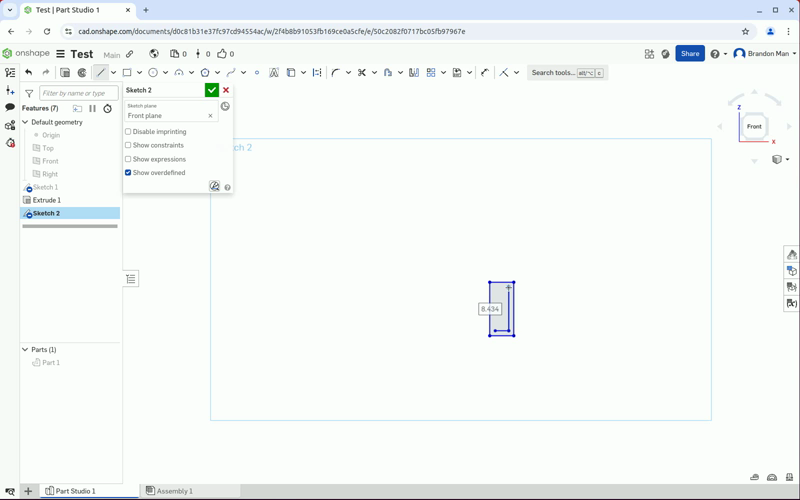
mouse_move(538, 287)
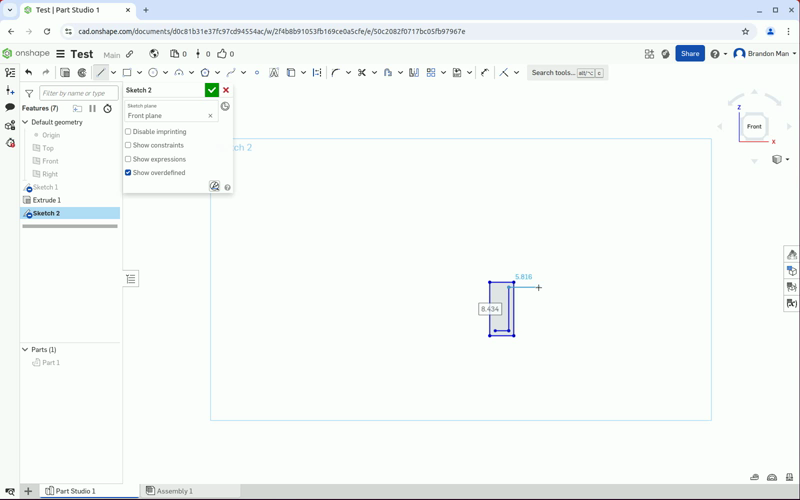
mouse_move(495, 287)
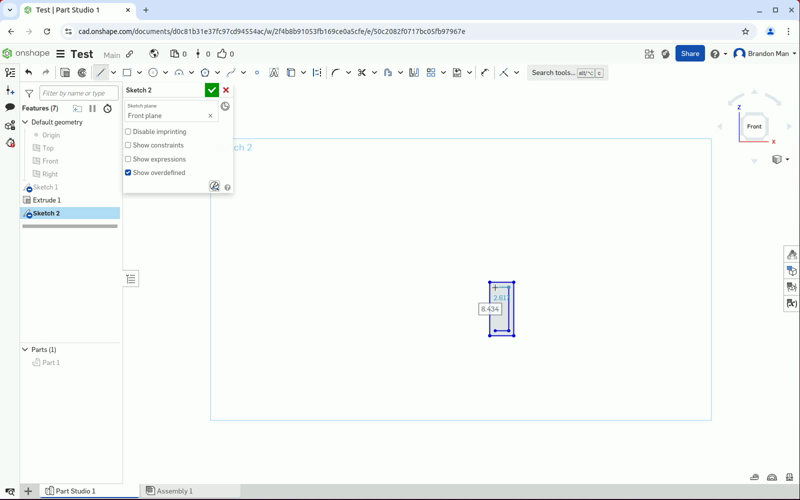
click(495, 287)
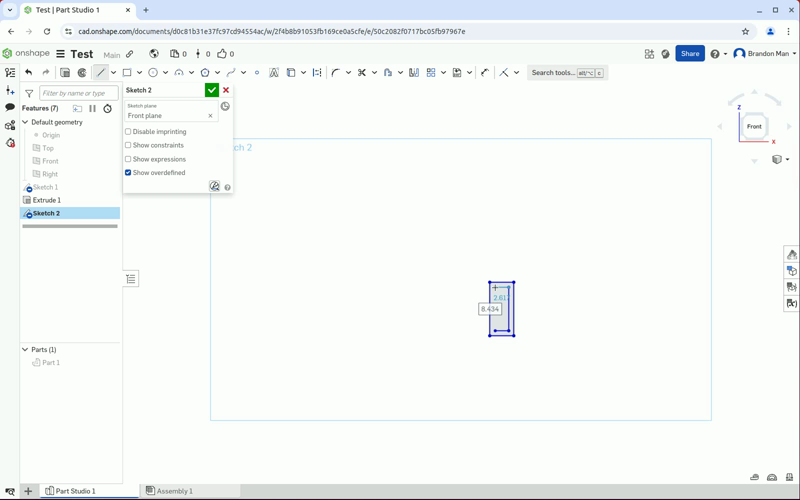
key_up(shift)
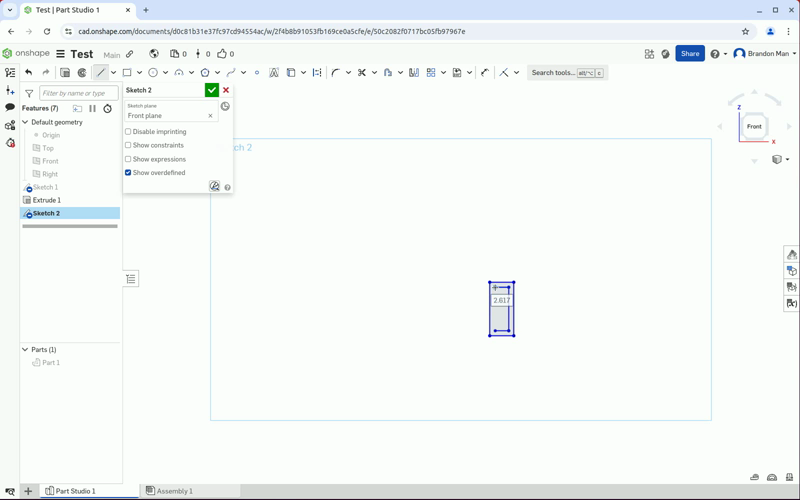
mouse_move(525, 287)
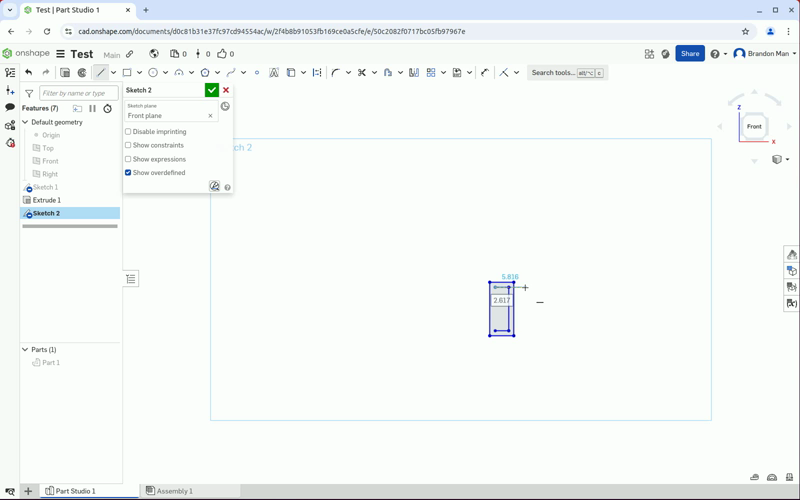
key_down(shift)
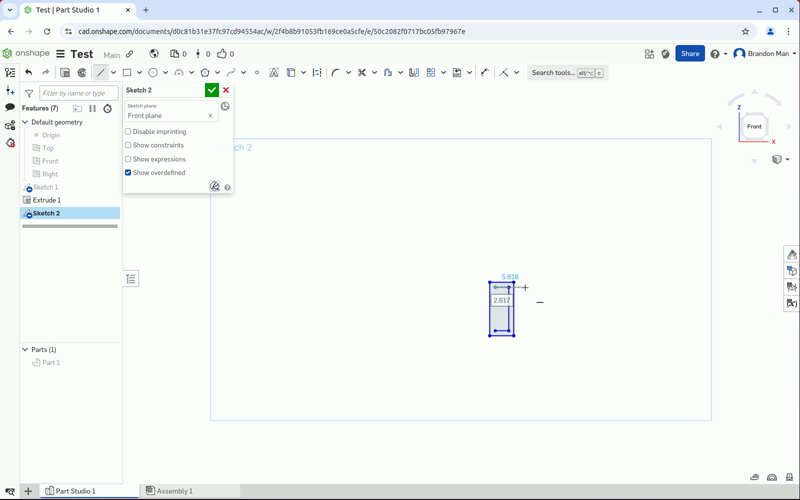
mouse_move(495, 330)
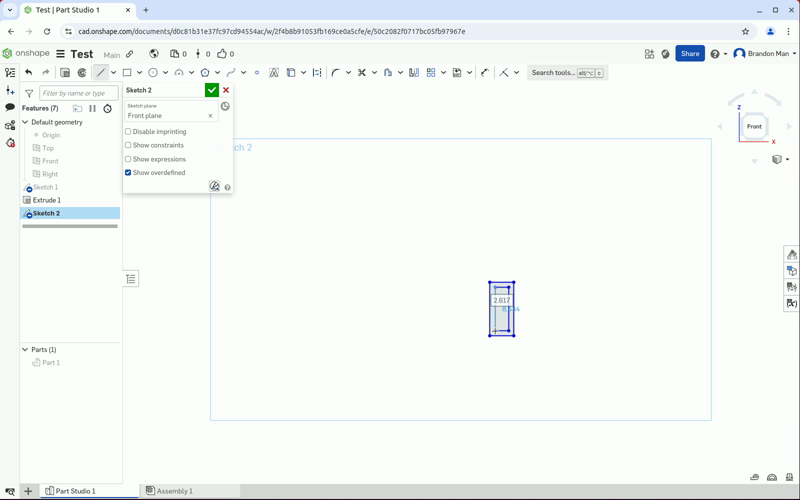
key_up(shift)
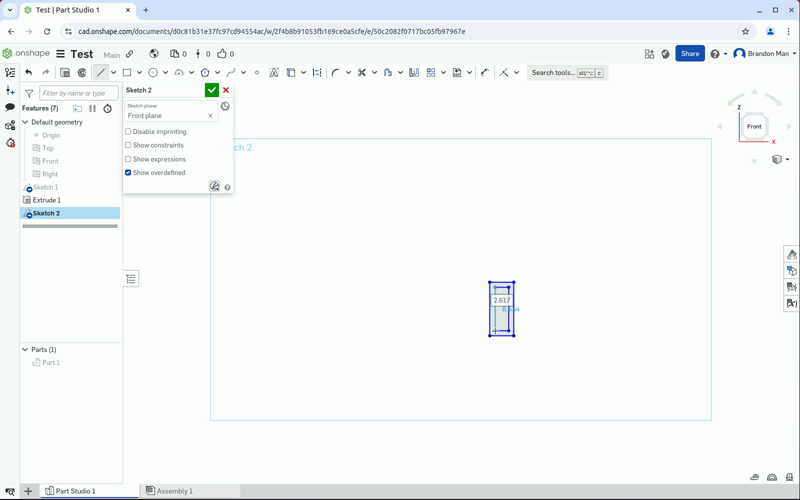
click(495, 330)
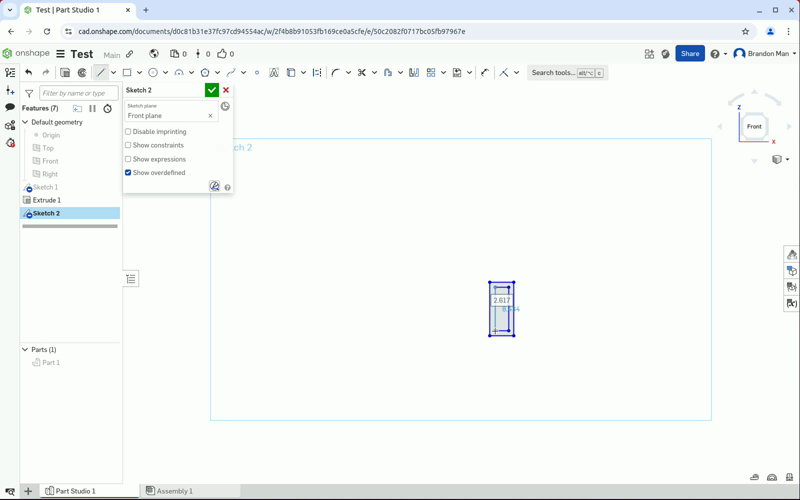
key(esc)
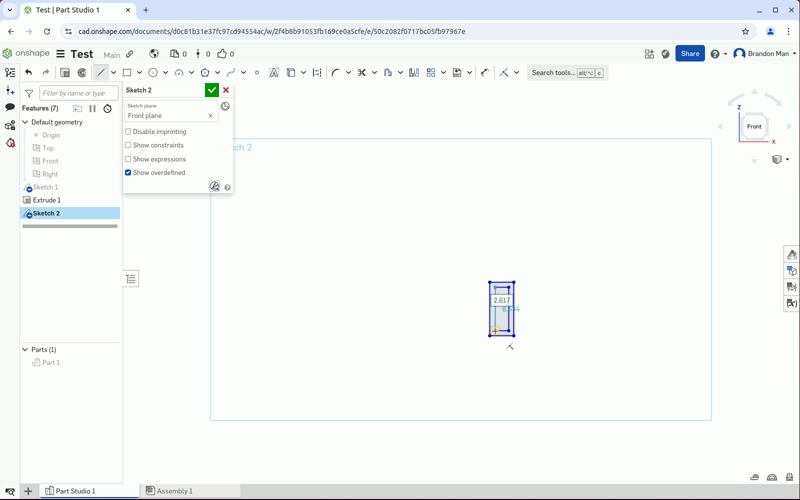
mouse_move(505, 332)
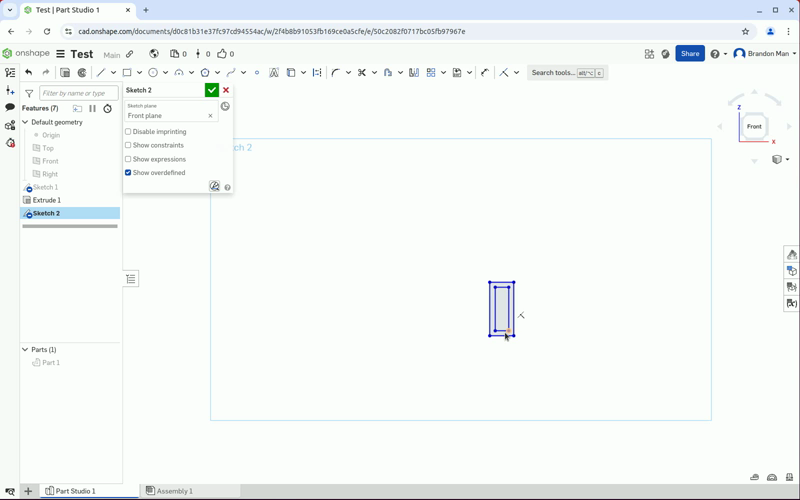
scroll(6)
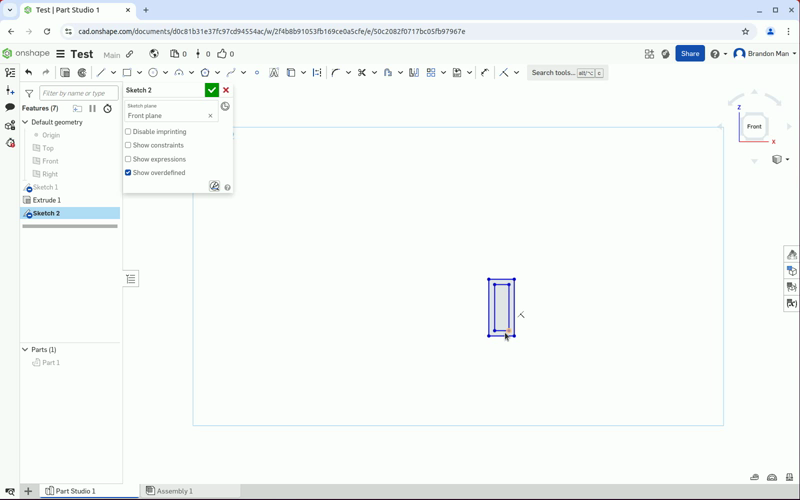
scroll(6)
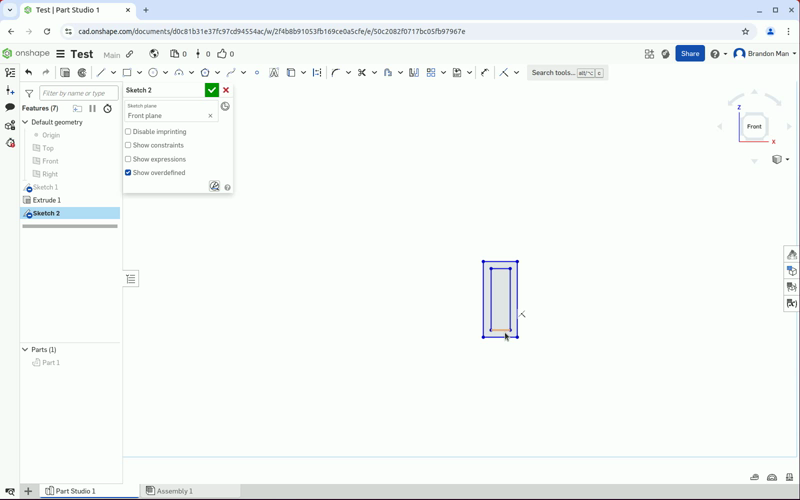
scroll(6)
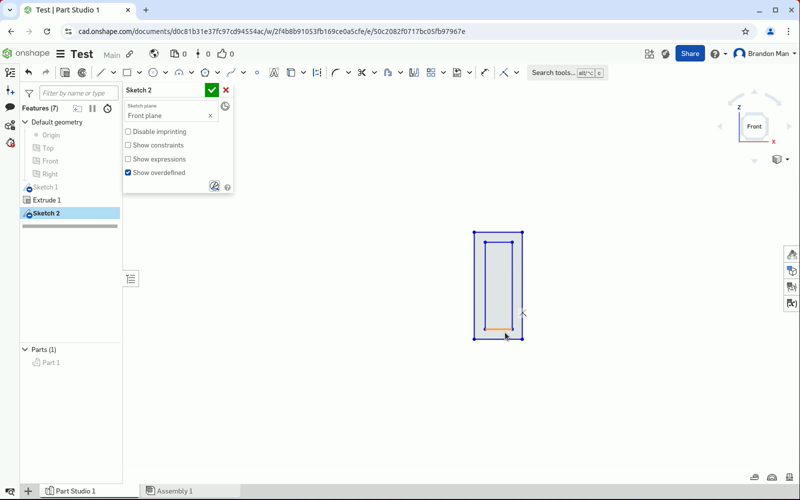
scroll(6)
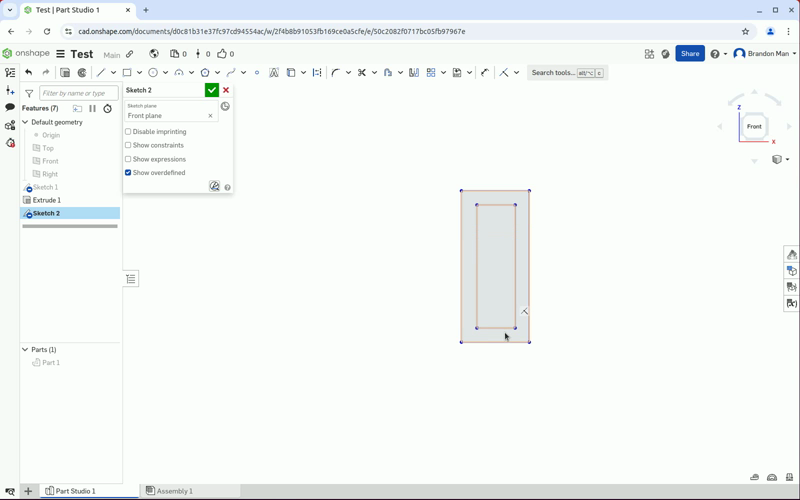
scroll(6)
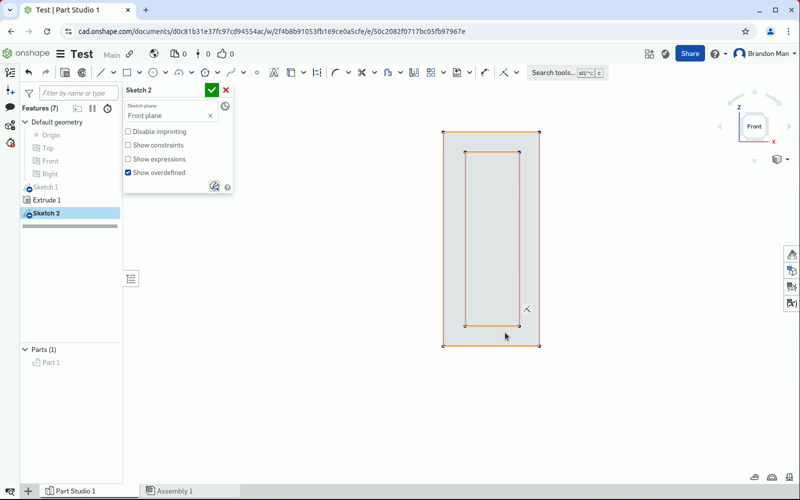
scroll(6)
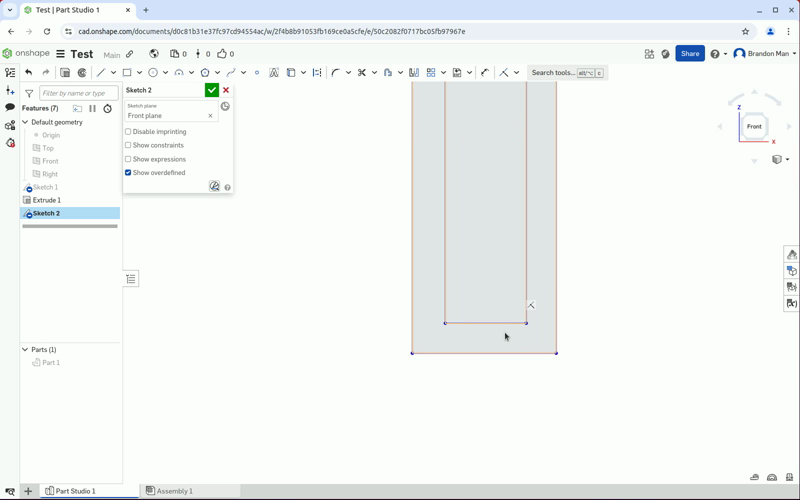
scroll(6)
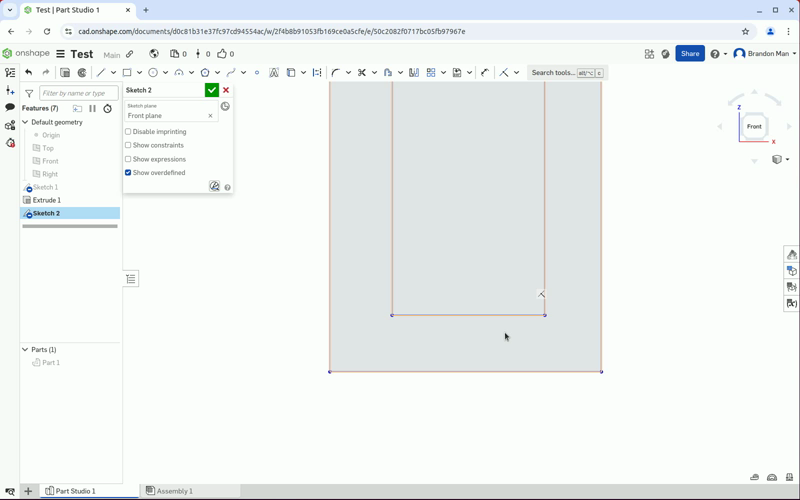
click(505, 332)
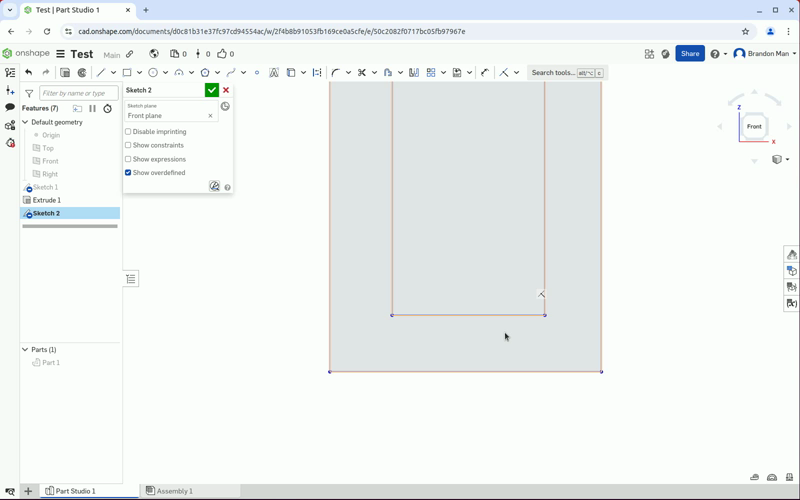
scroll(-6)
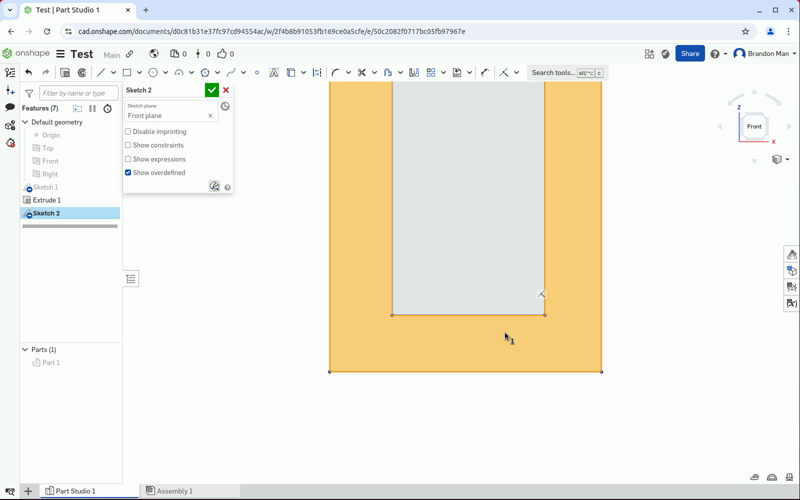
scroll(-6)
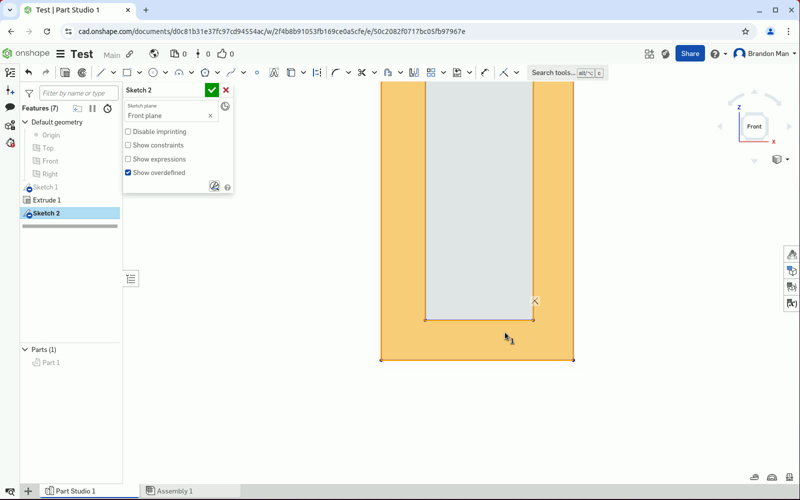
scroll(-6)
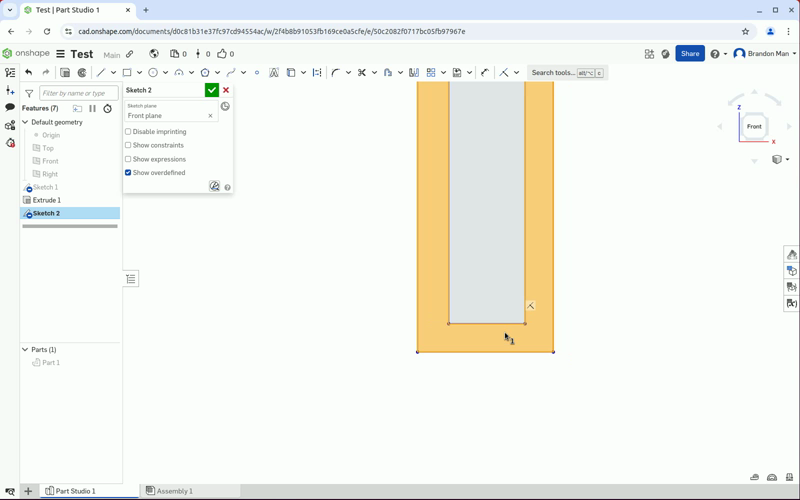
scroll(-6)
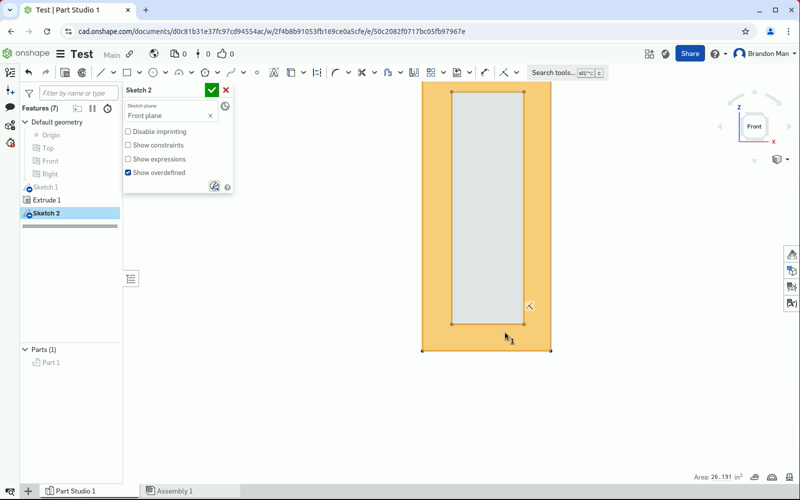
scroll(-6)
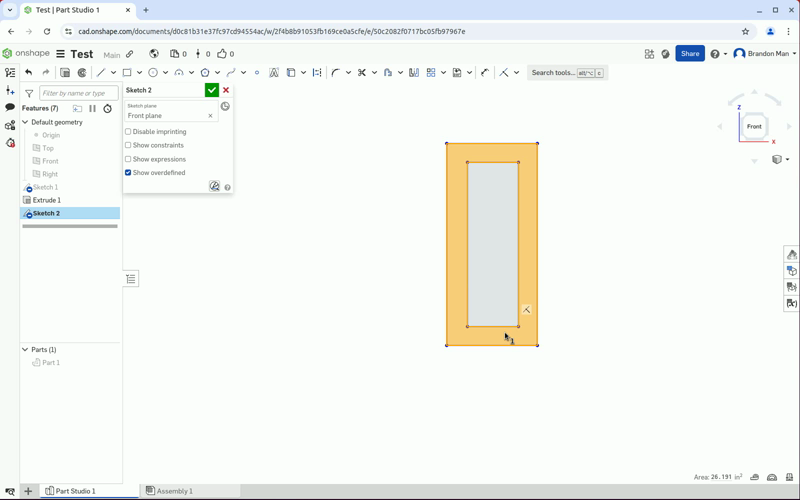
scroll(-6)
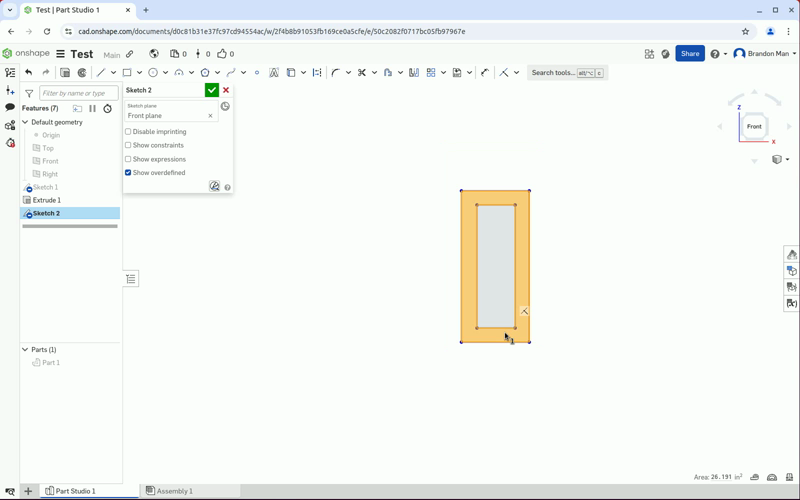
scroll(-6)
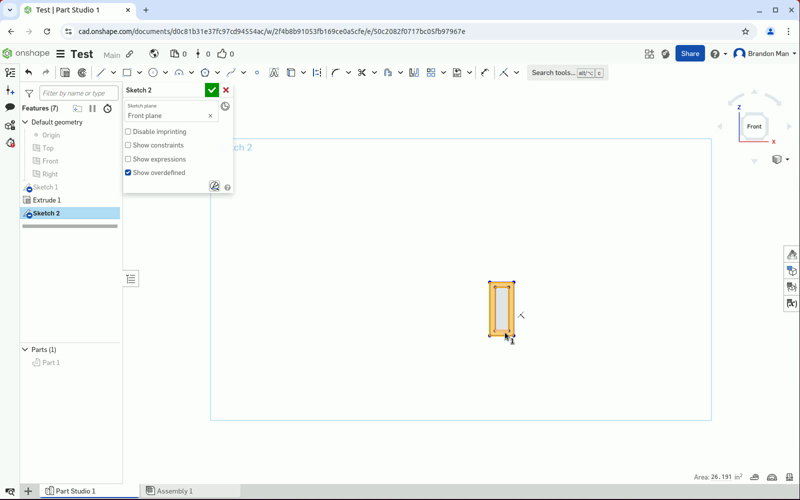
mouse_move(73, 352)
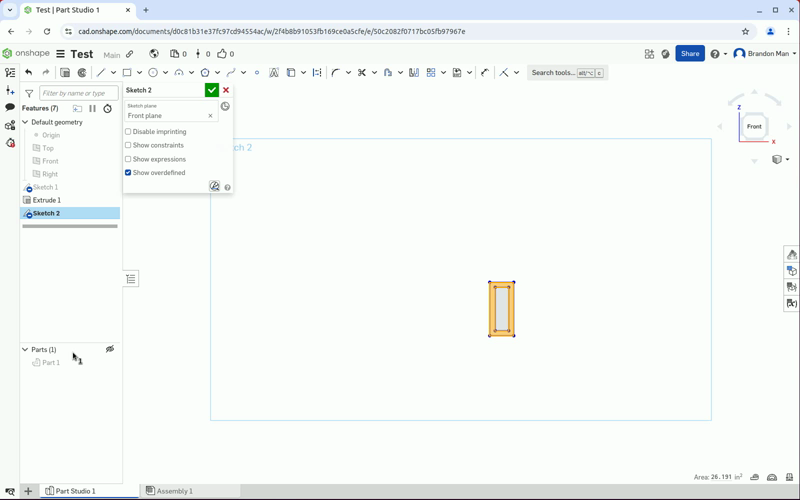
key(shift+y)
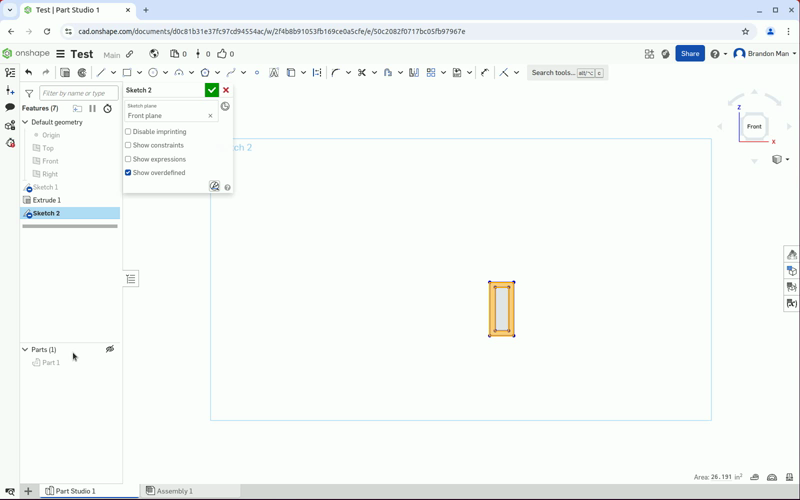
key(shift+e)
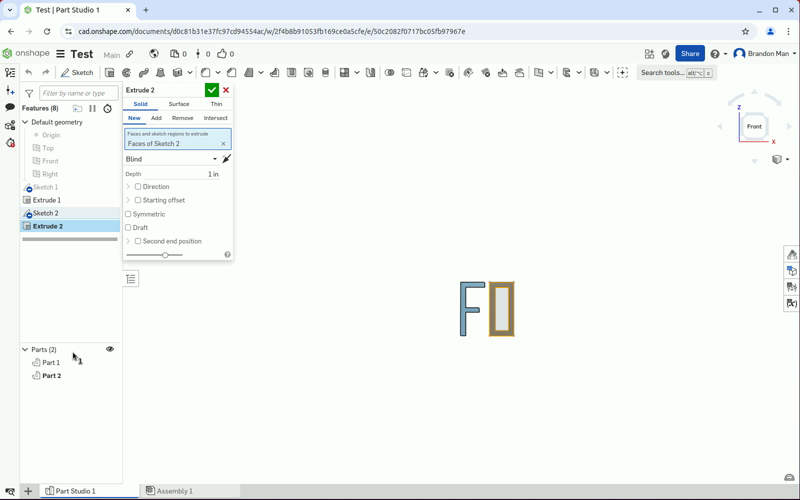
mouse_move(143, 106)
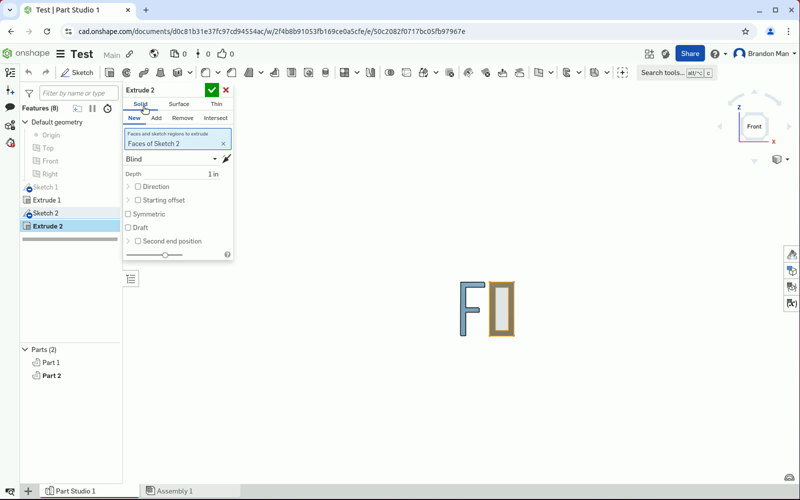
click(143, 106)
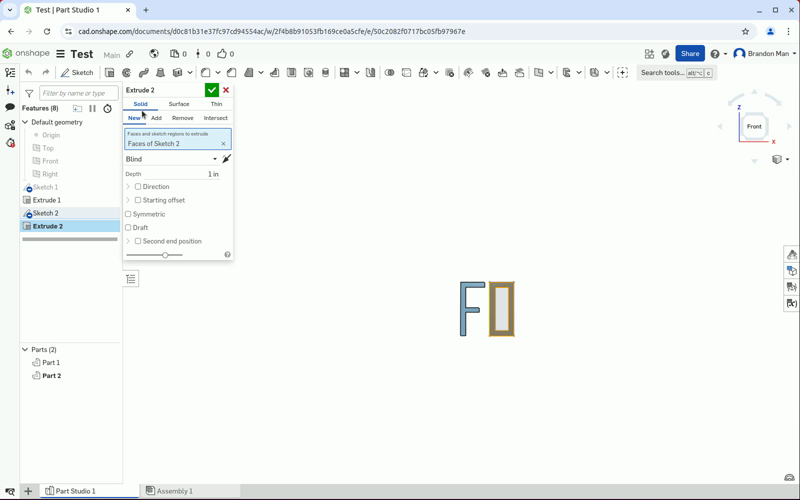
mouse_move(137, 120)
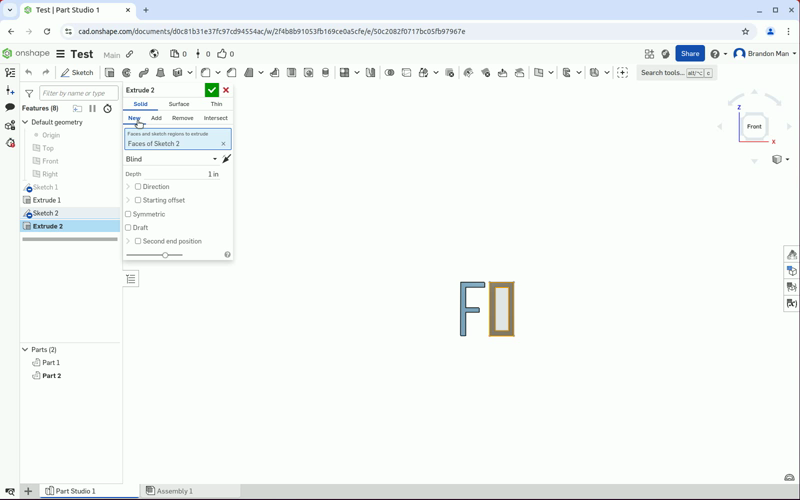
click(137, 120)
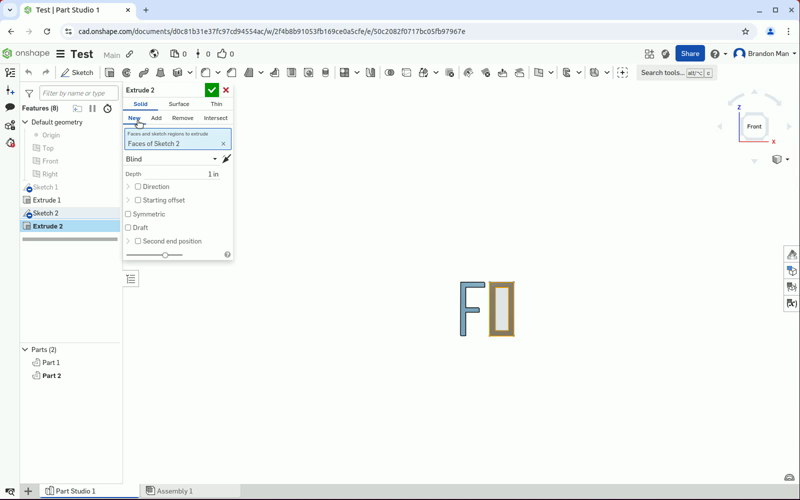
key(tab, 4)
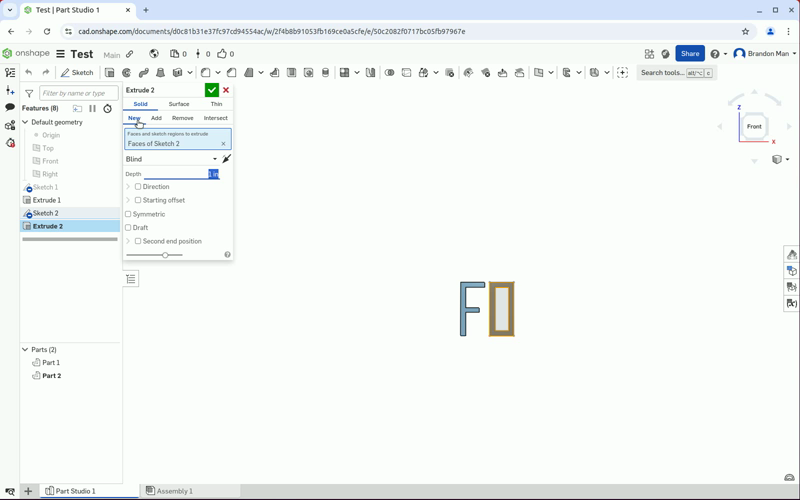
text(1.444)
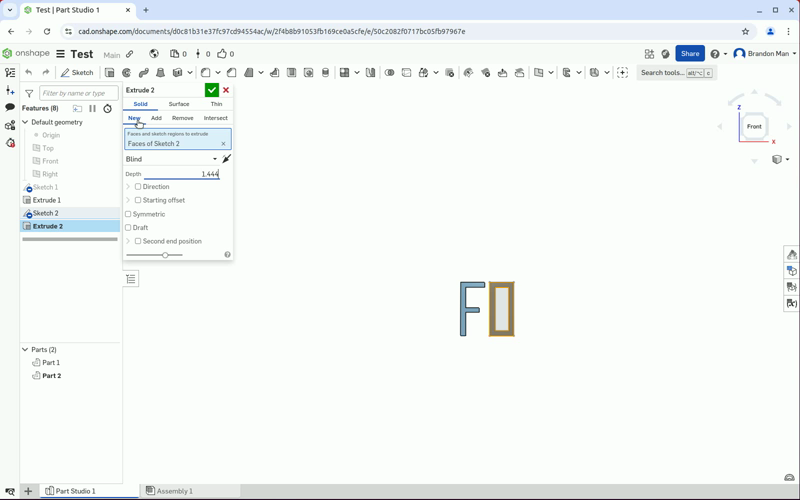
key(enter)
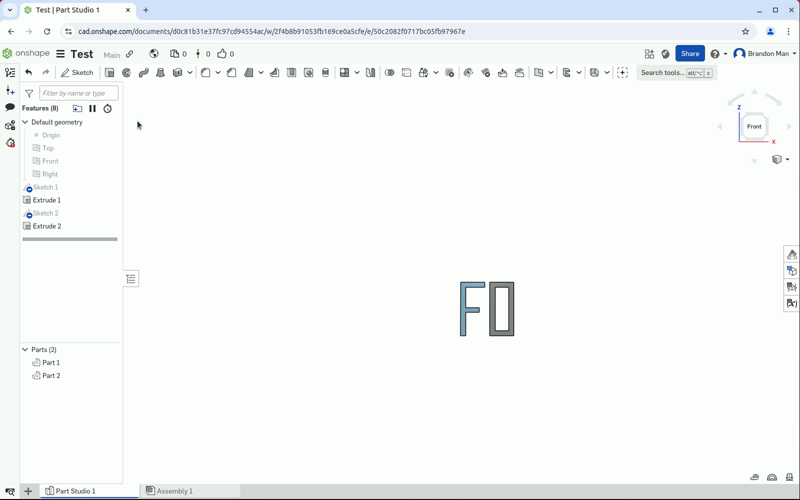
key(shift+h)
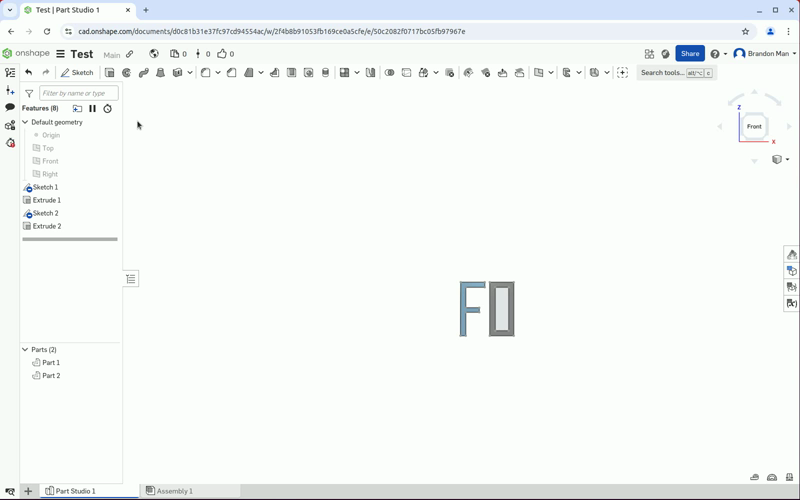
key(shift+h)
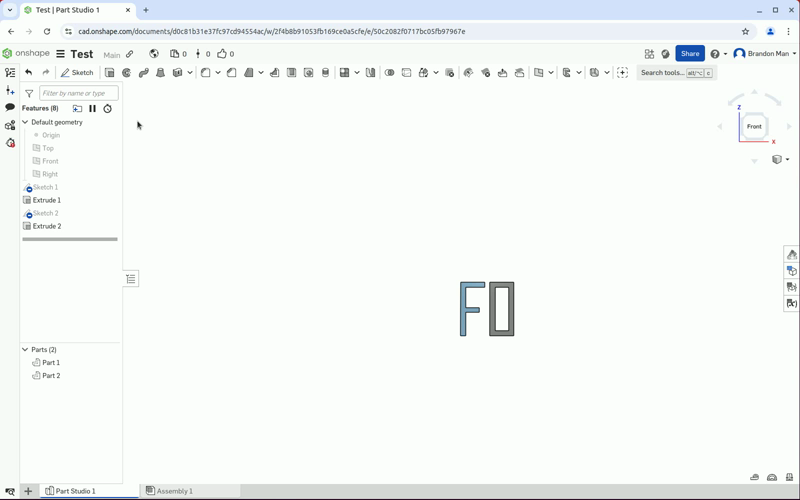
mouse_move(73, 189)
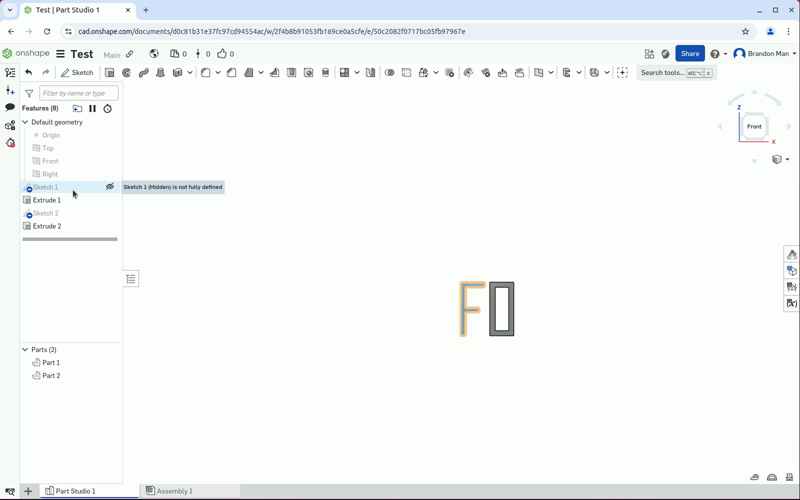
click(73, 189)
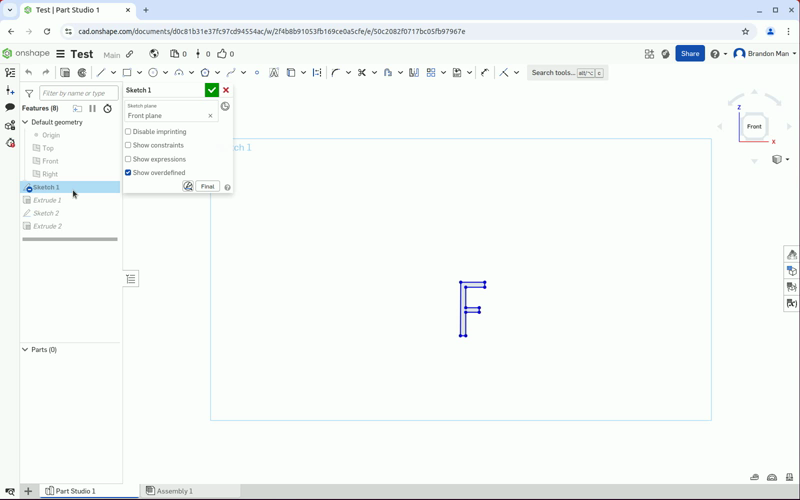
mouse_move(229, 92)
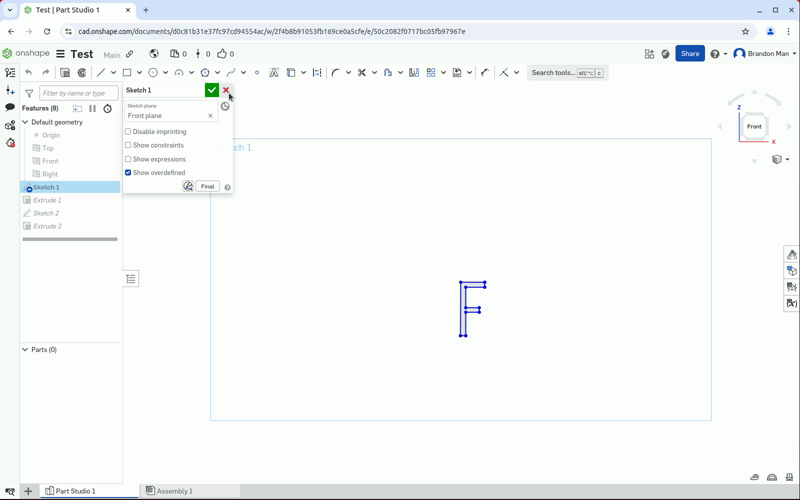
click(229, 92)
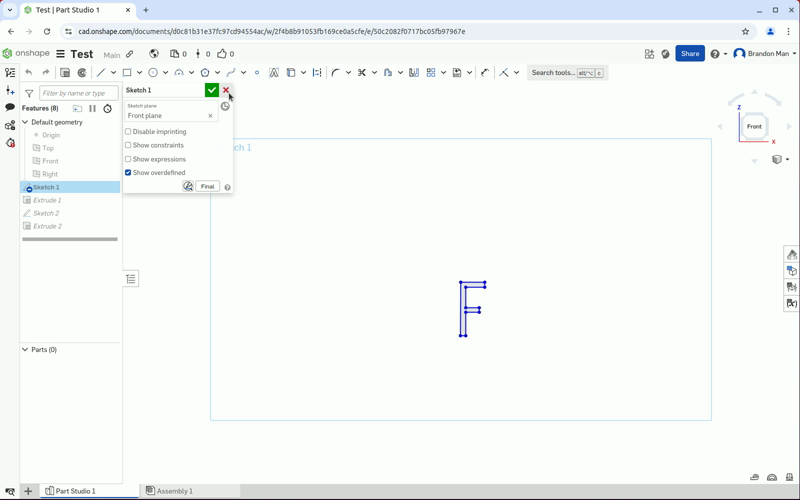
key(shift+s)
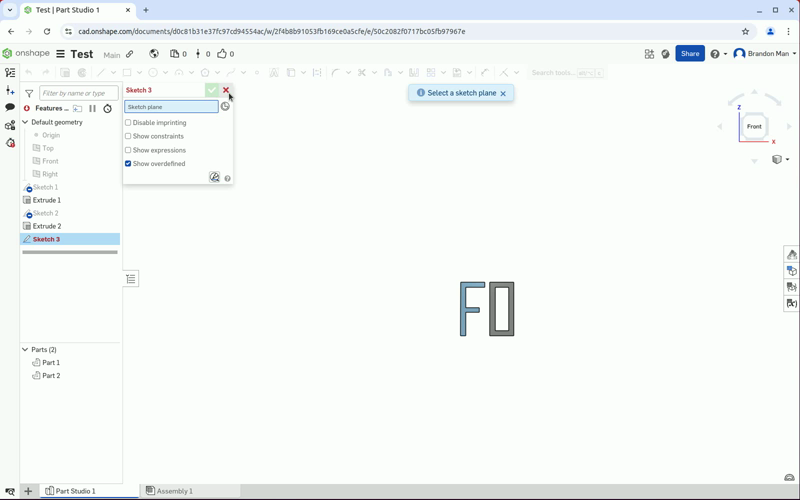
mouse_move(73, 163)
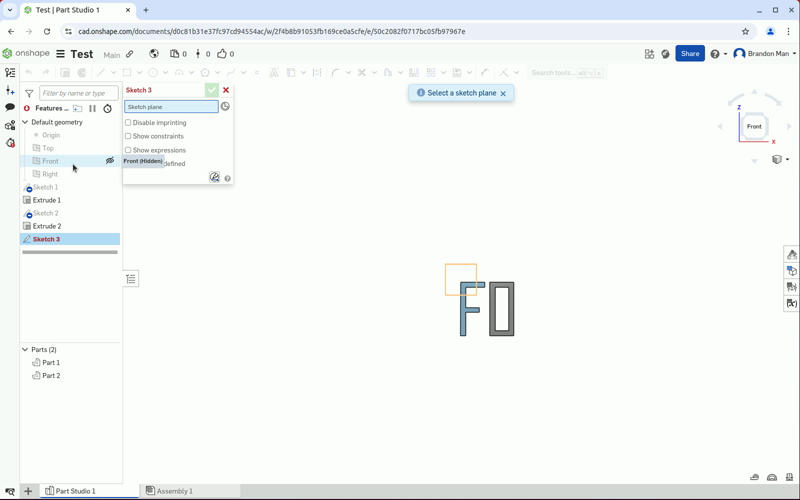
click(73, 163)
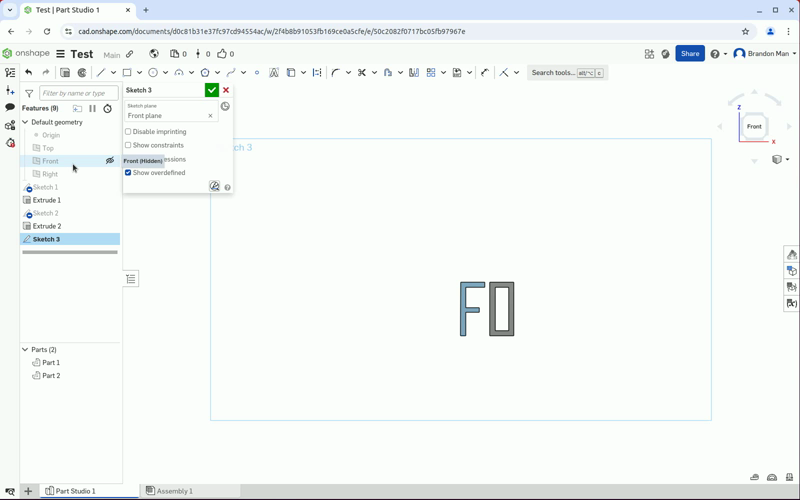
mouse_move(73, 352)
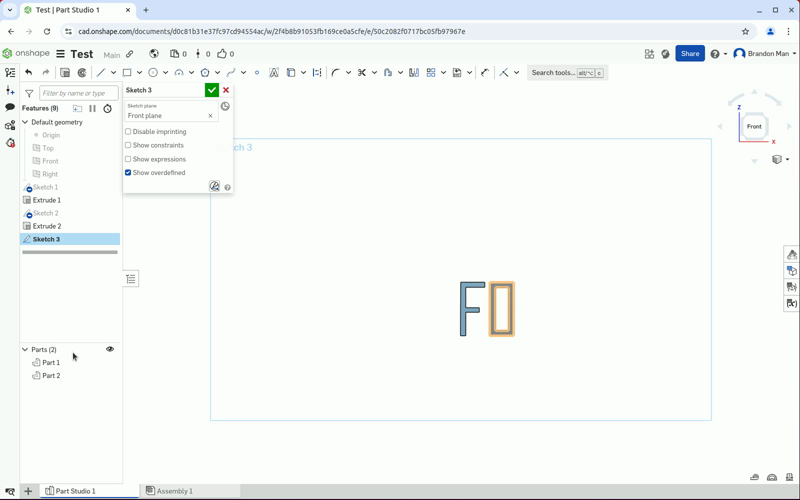
key(y)
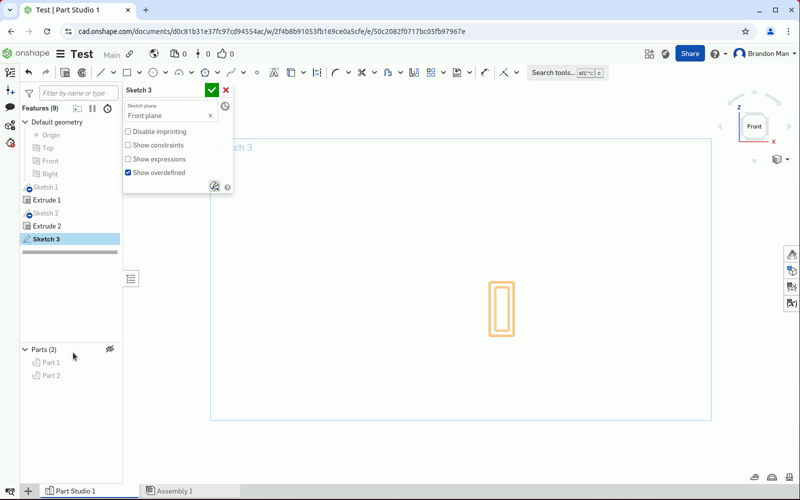
key(l)
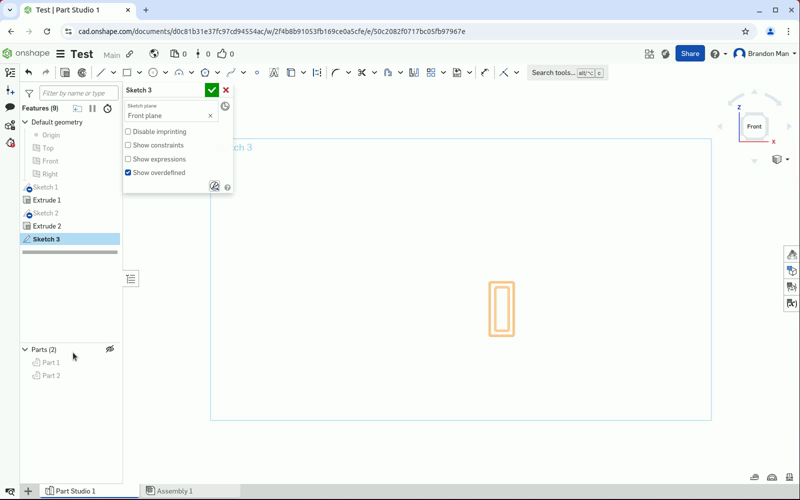
key_down(shift)
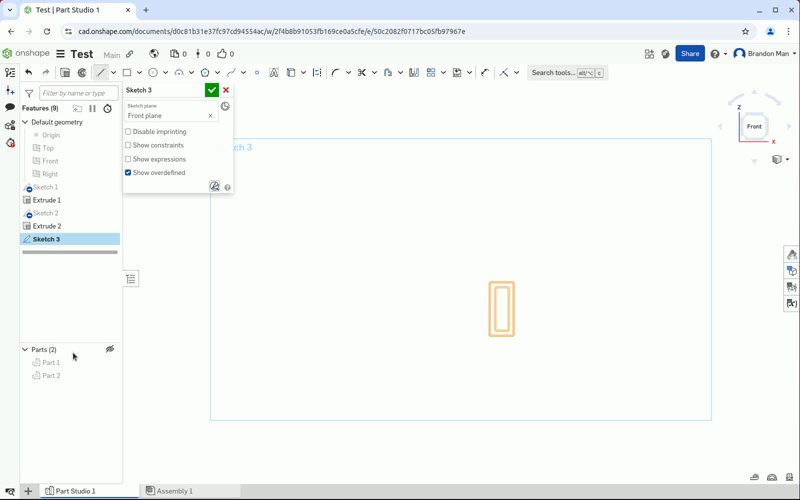
mouse_move(520, 335)
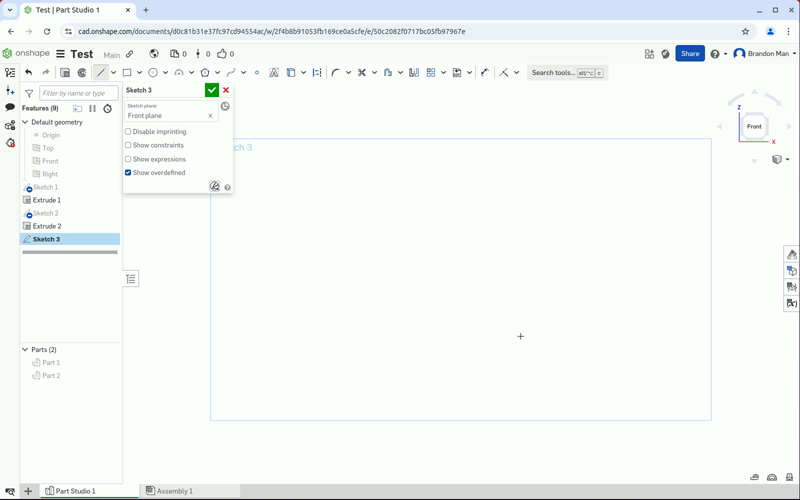
click(520, 335)
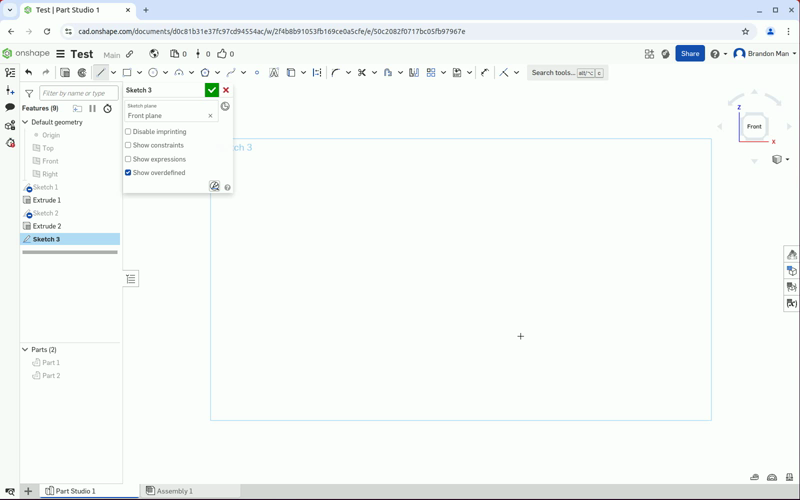
key_up(shift)
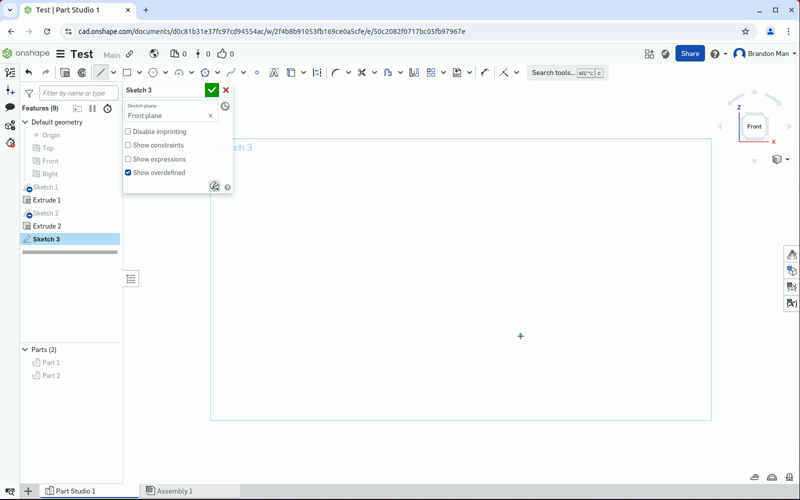
key_down(shift)
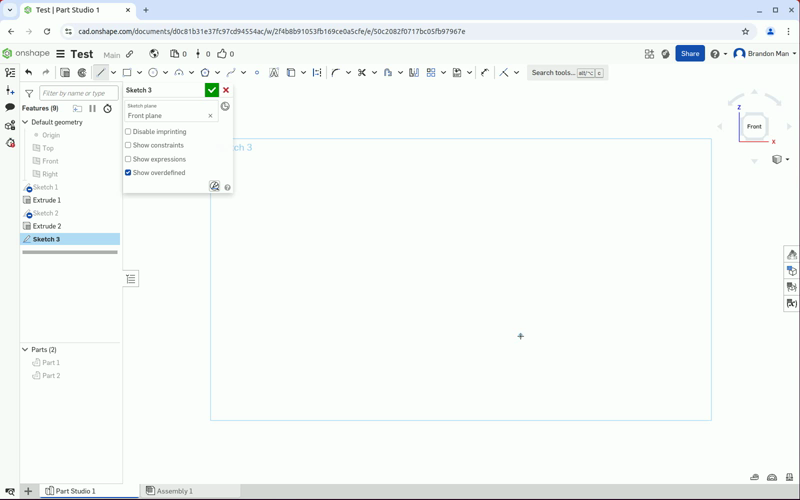
mouse_move(550, 335)
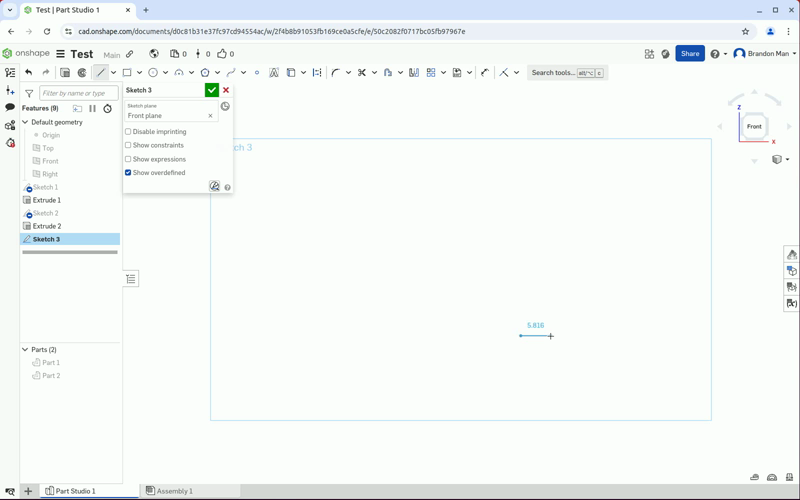
mouse_move(525, 335)
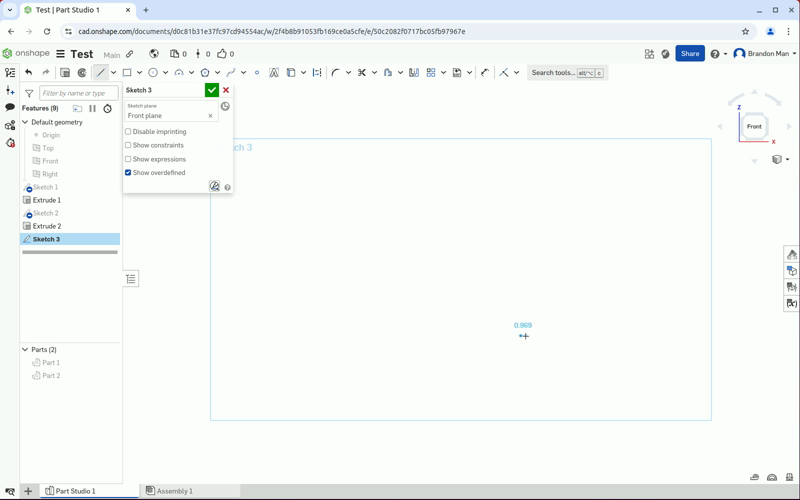
scroll(6)
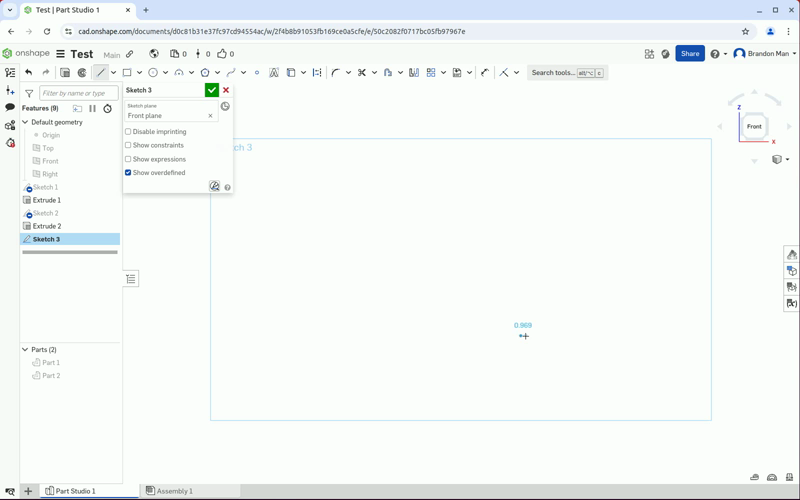
scroll(6)
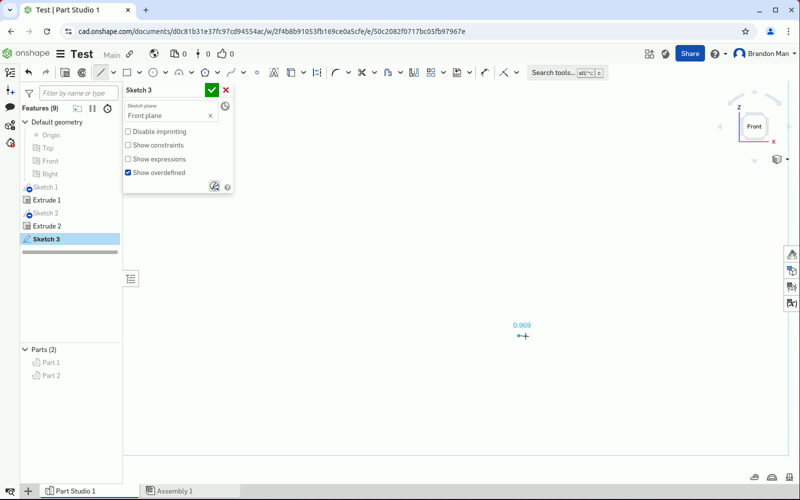
scroll(6)
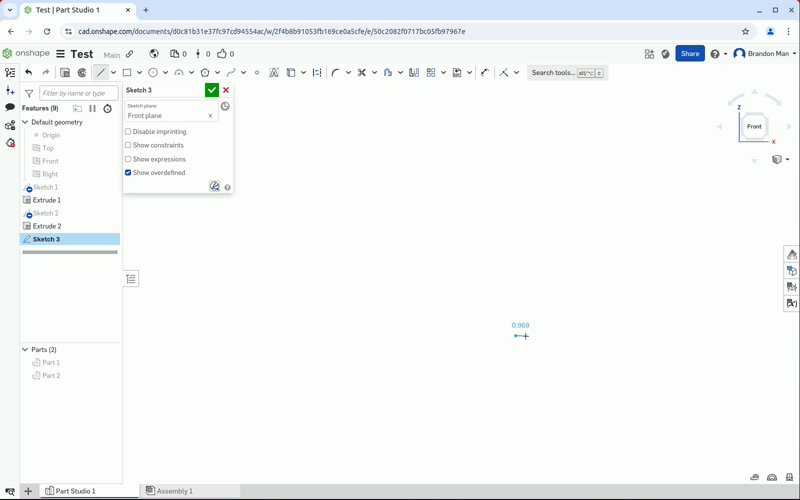
scroll(6)
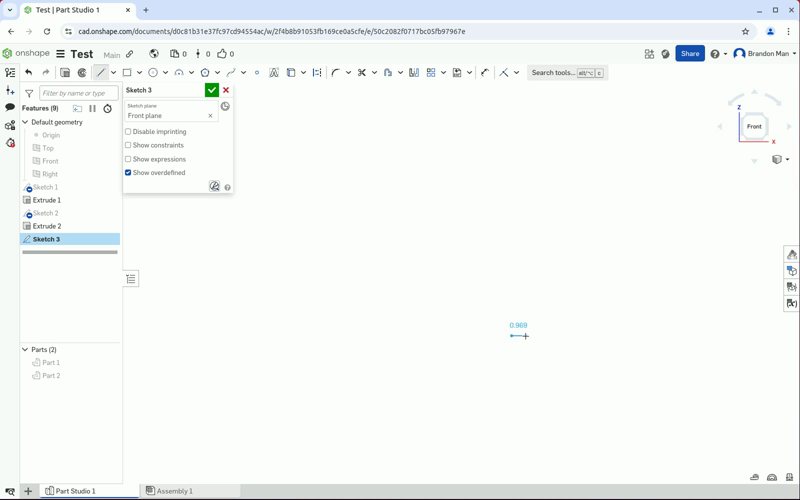
scroll(6)
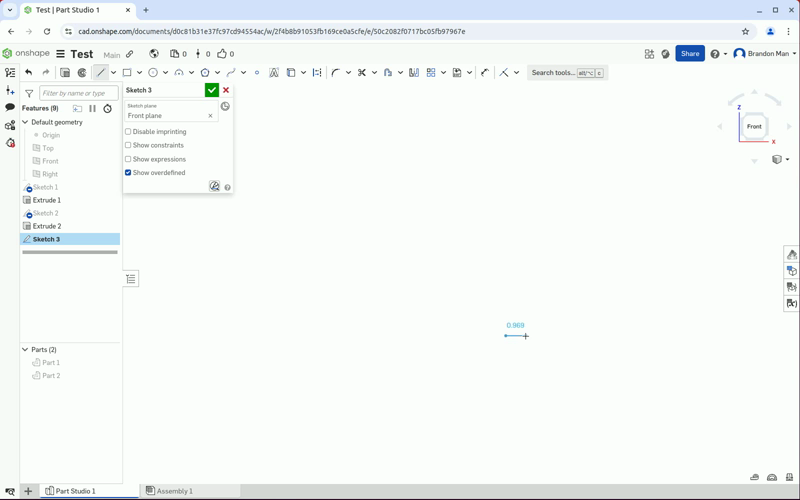
scroll(6)
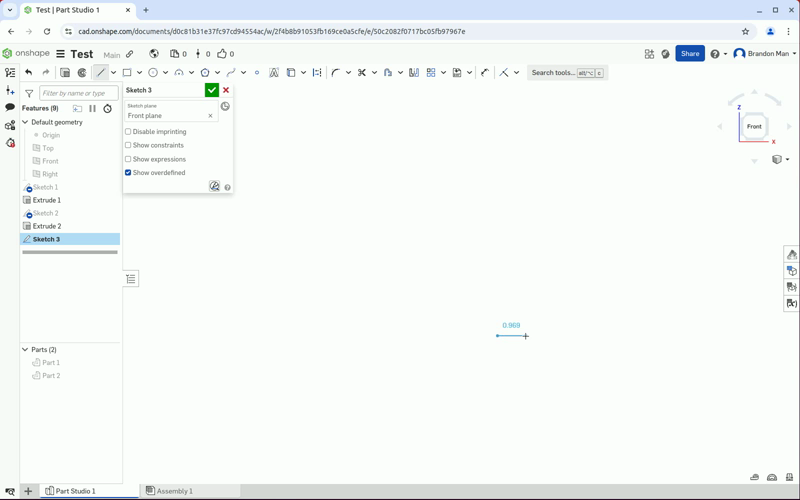
scroll(6)
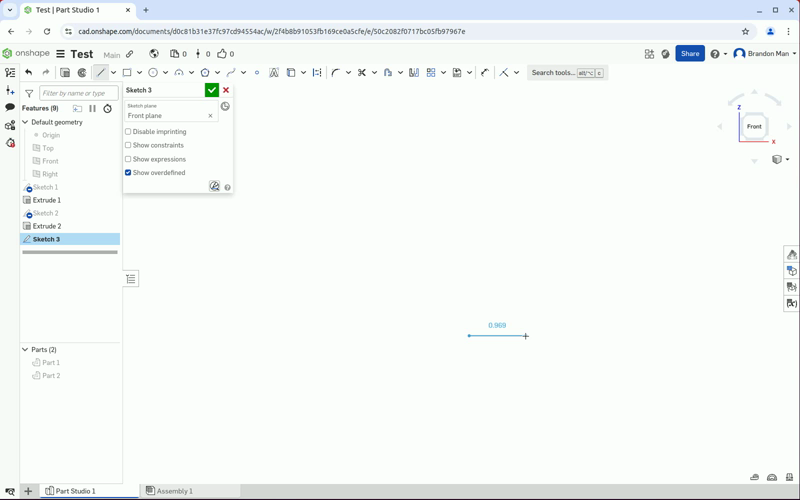
click(525, 335)
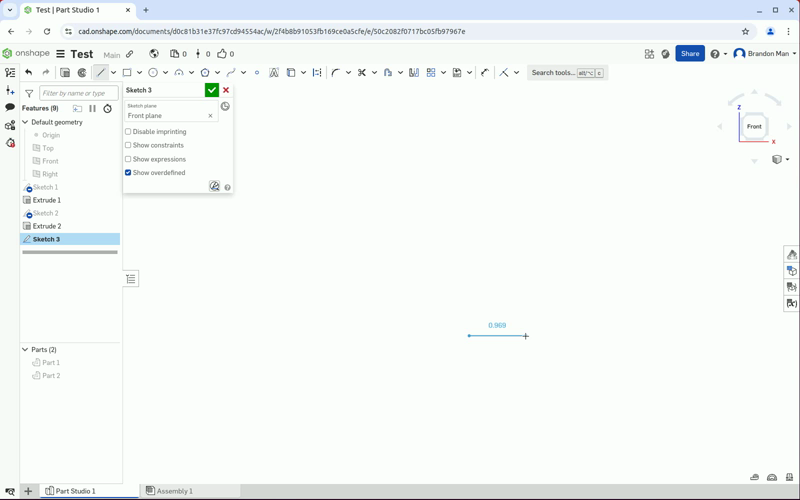
scroll(-6)
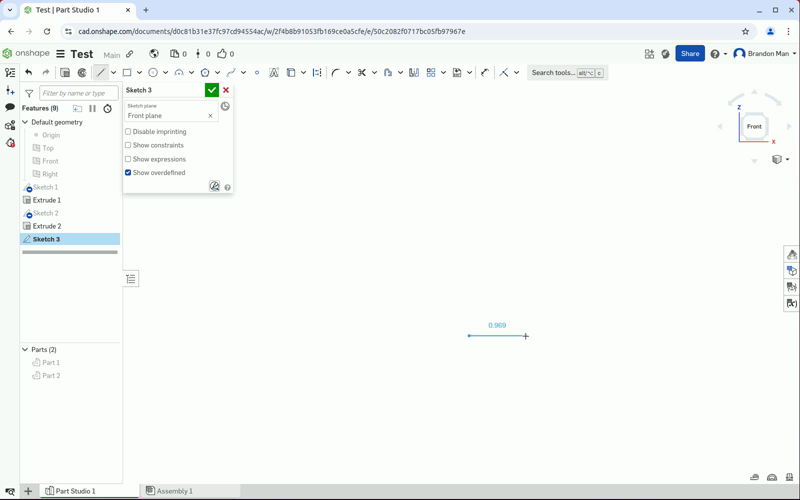
scroll(-6)
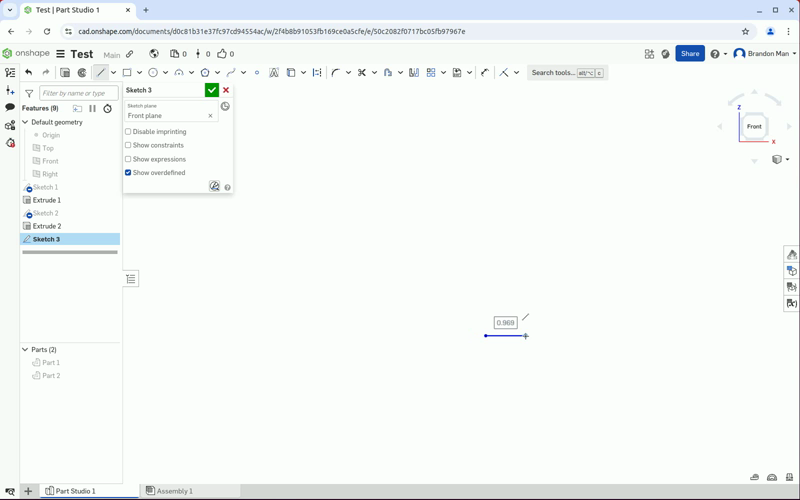
scroll(-6)
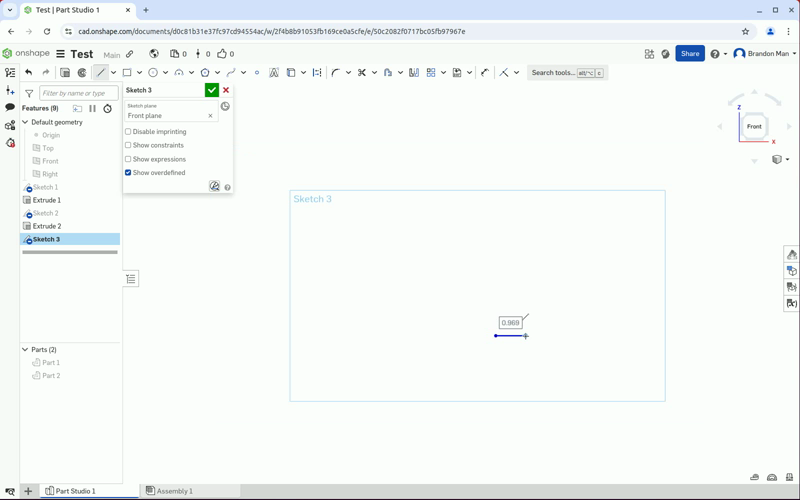
scroll(-6)
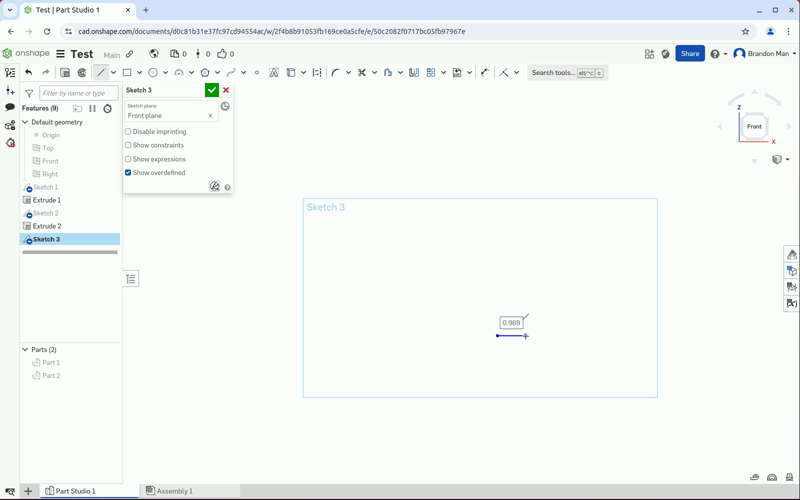
scroll(-6)
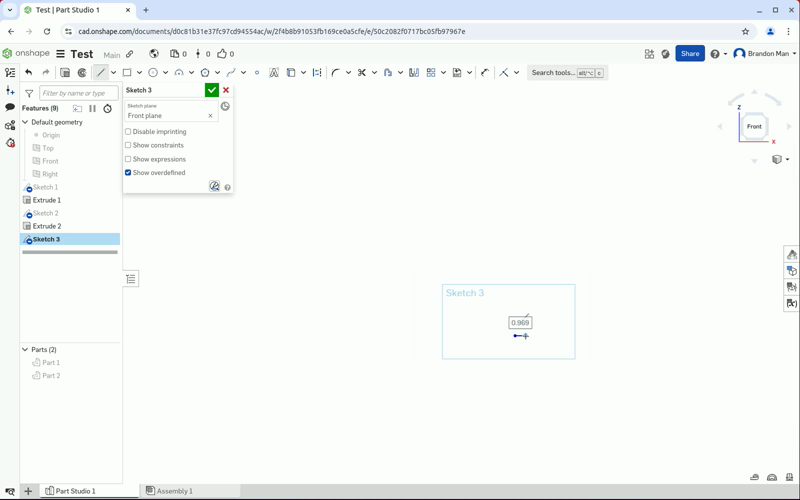
scroll(-6)
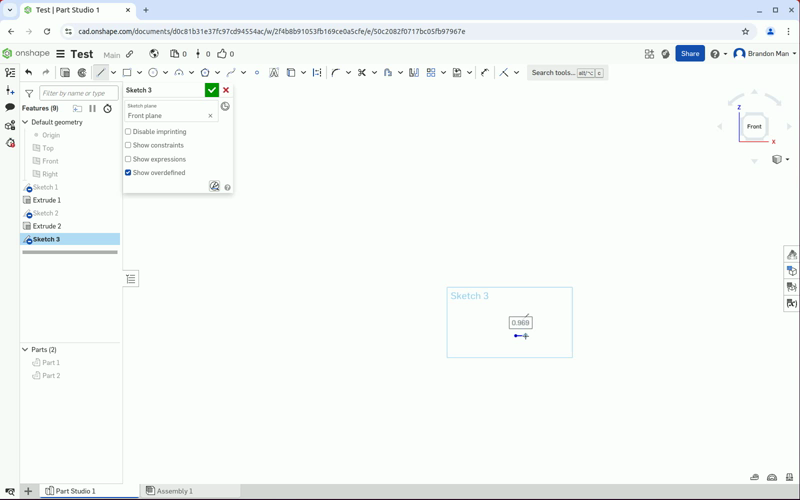
scroll(-6)
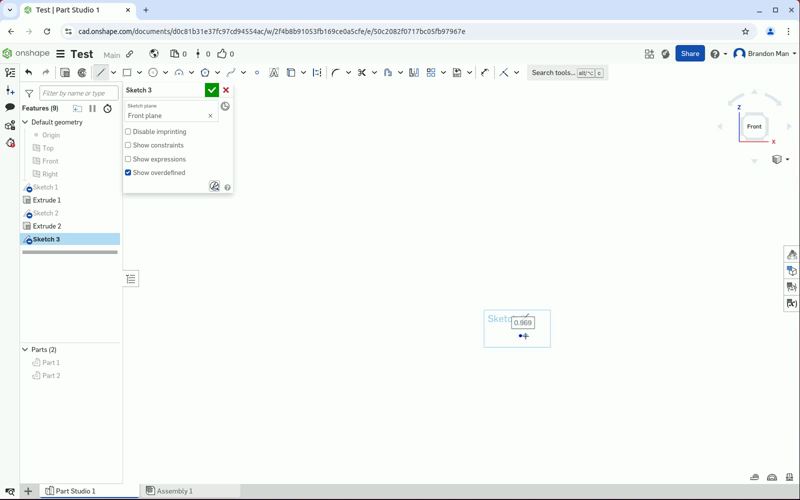
key_up(shift)
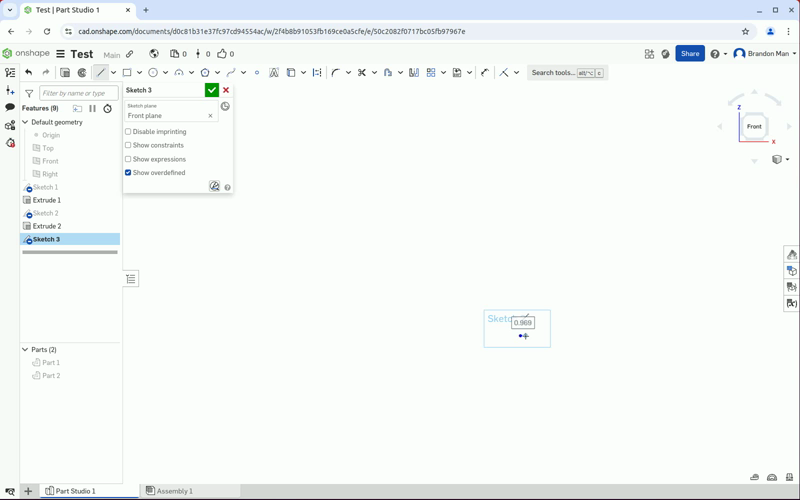
key_down(shift)
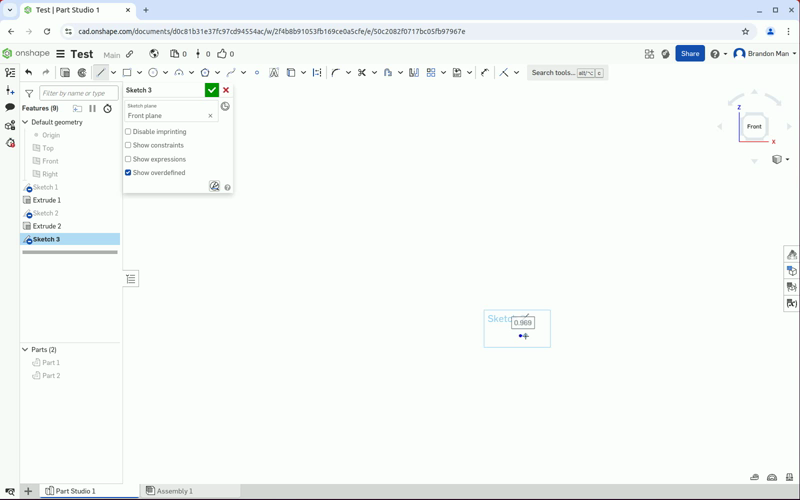
mouse_move(555, 335)
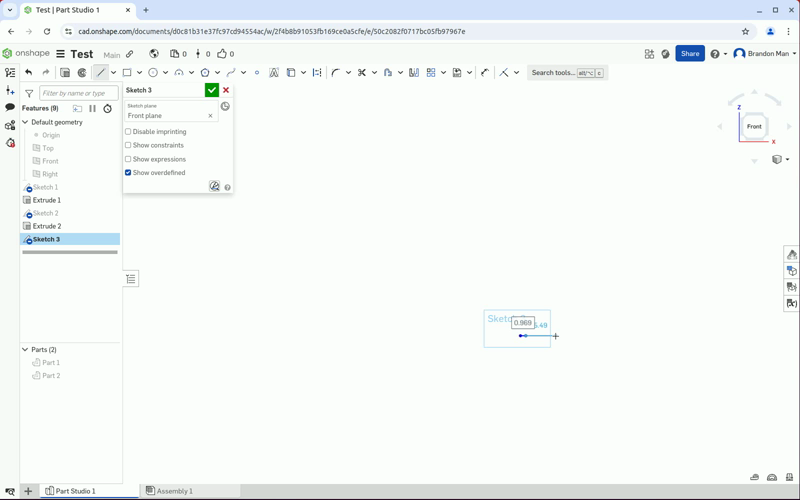
mouse_move(525, 312)
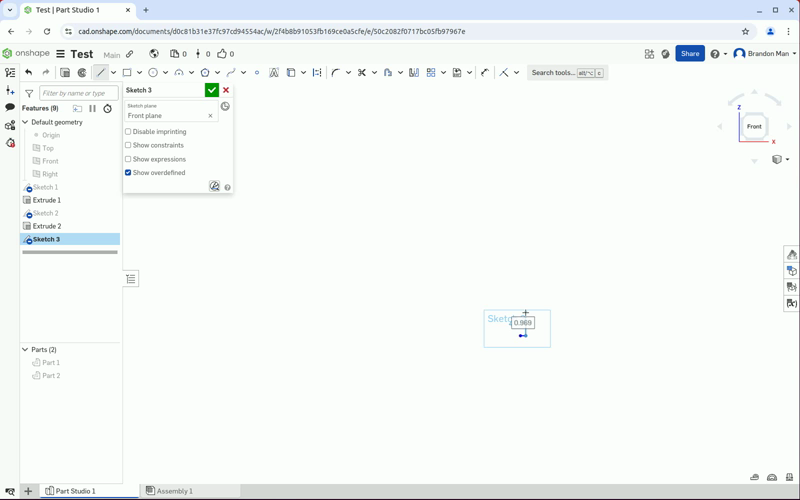
click(525, 312)
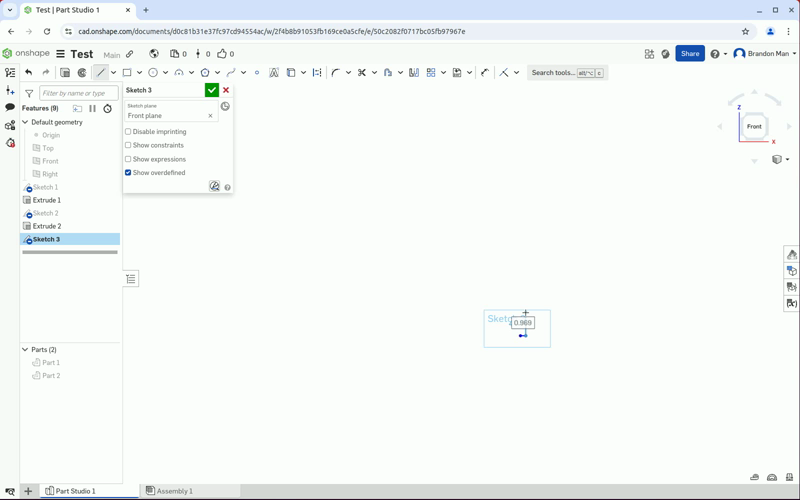
key_up(shift)
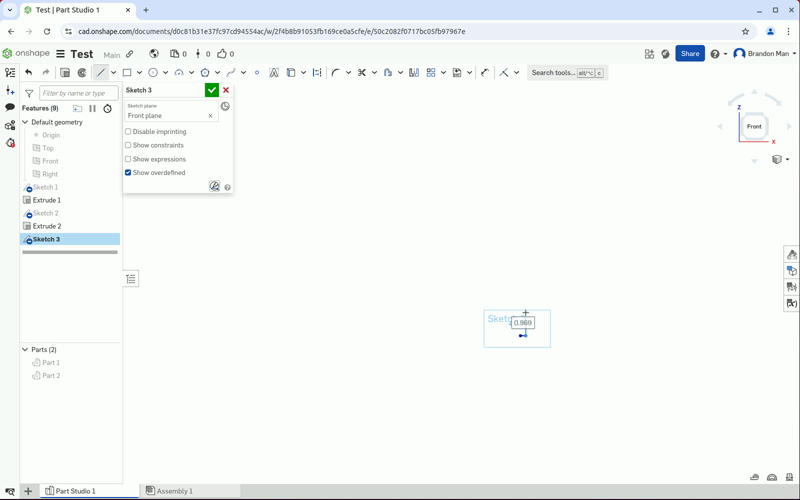
key_down(shift)
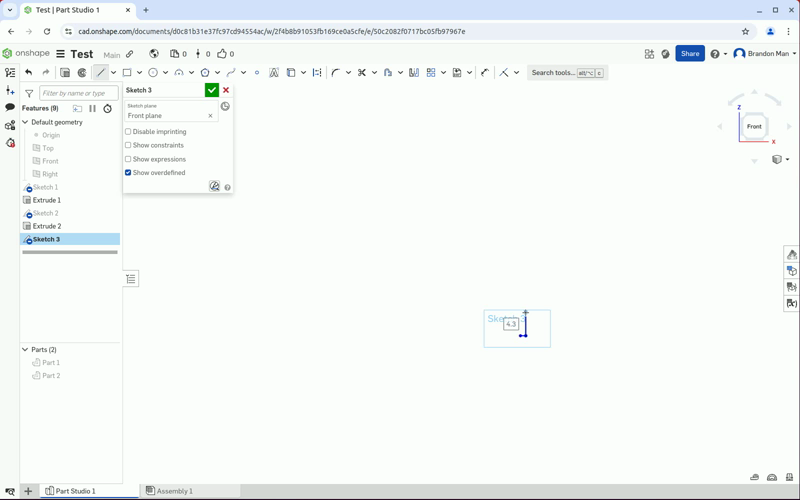
mouse_move(555, 312)
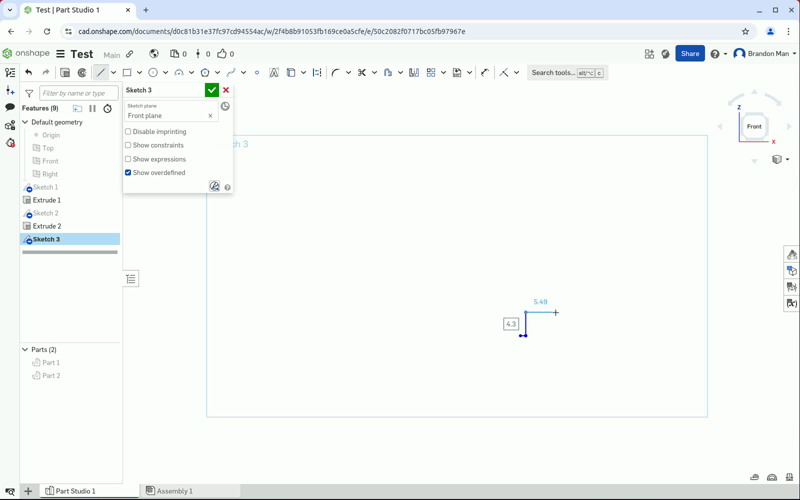
mouse_move(532, 312)
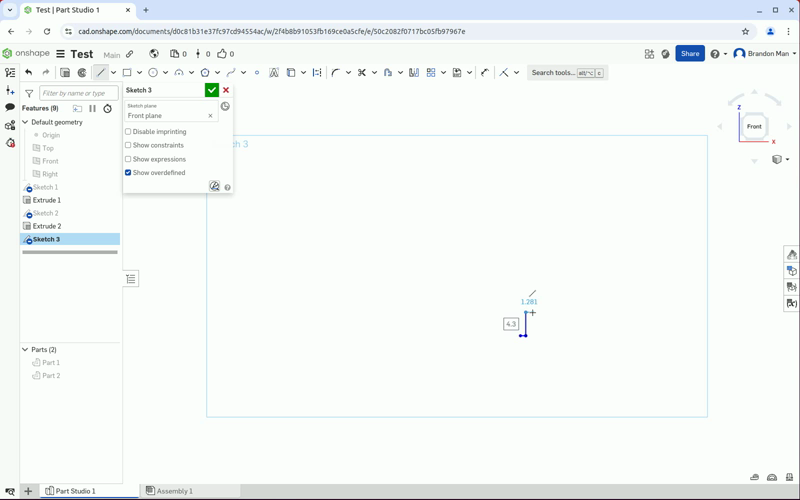
scroll(6)
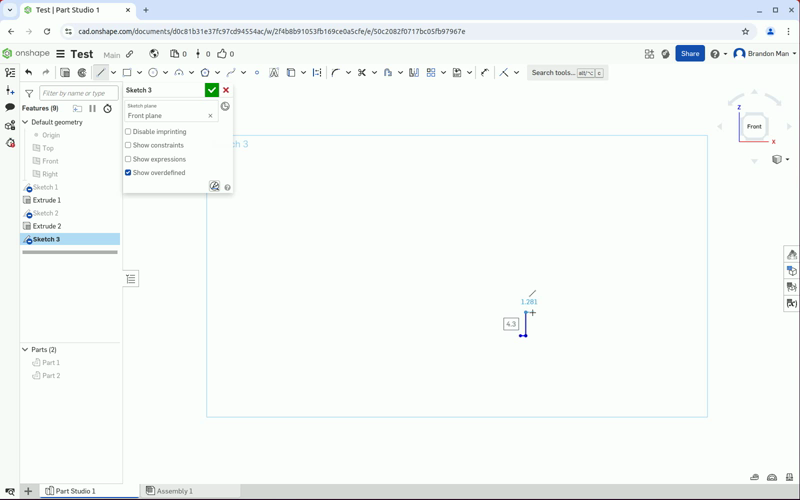
scroll(6)
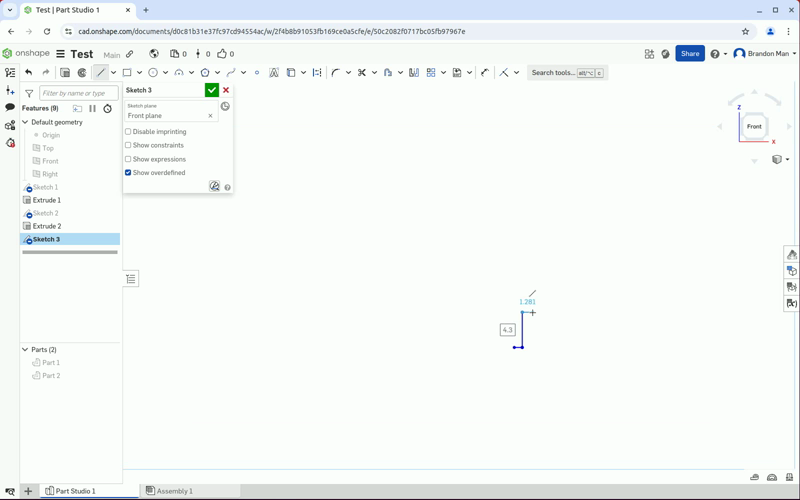
scroll(6)
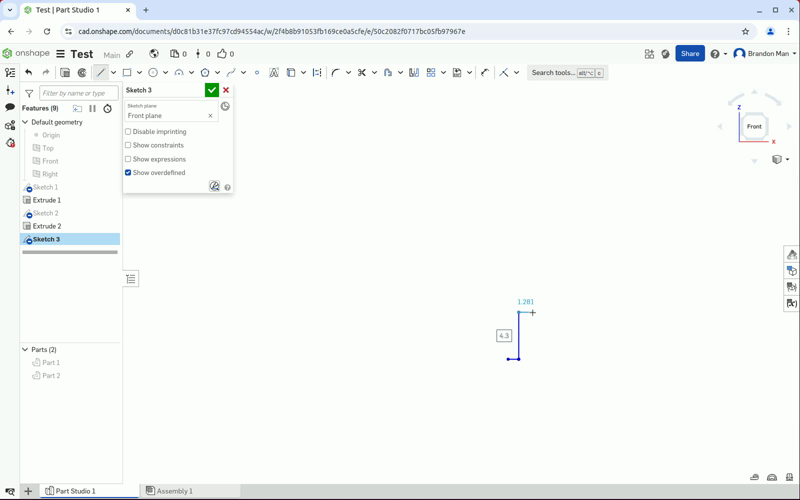
scroll(6)
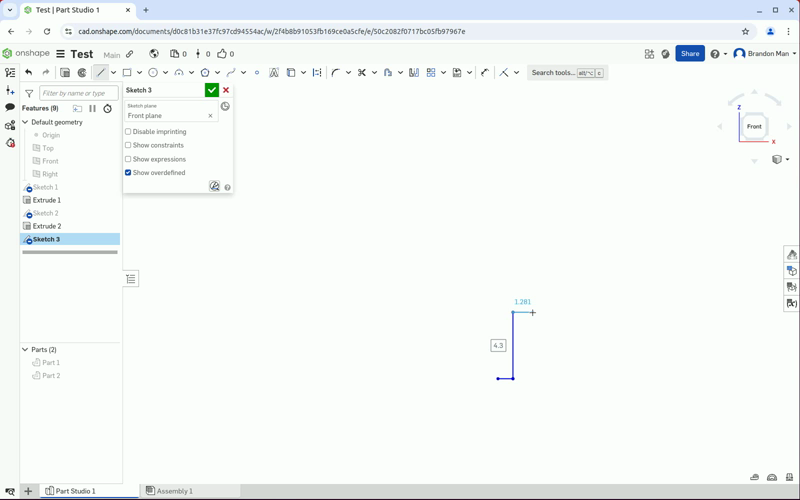
scroll(6)
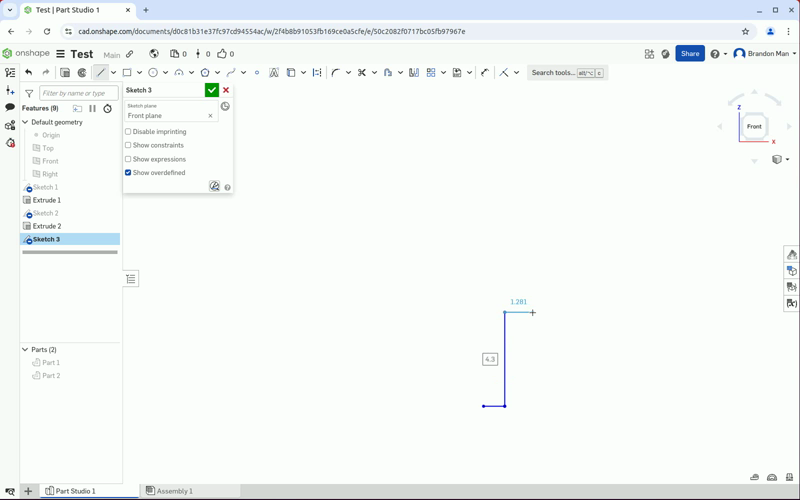
scroll(6)
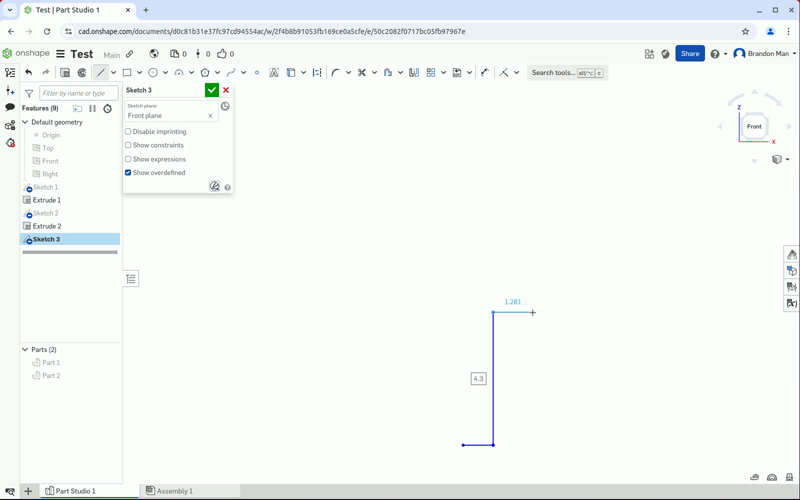
scroll(6)
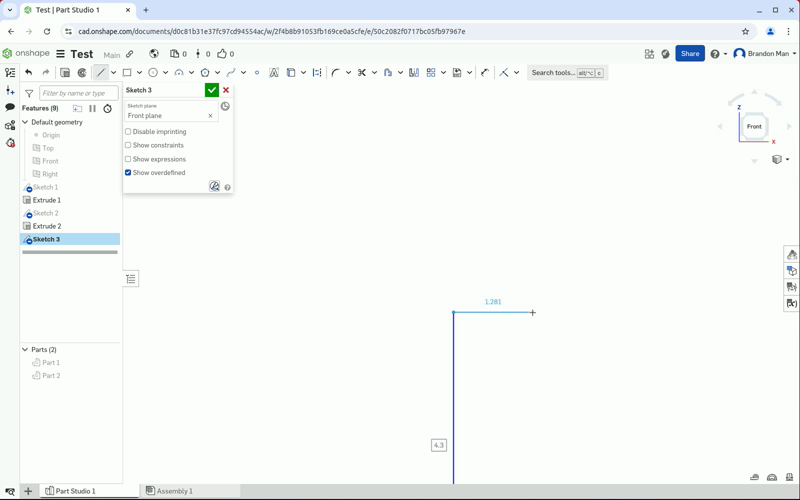
click(532, 312)
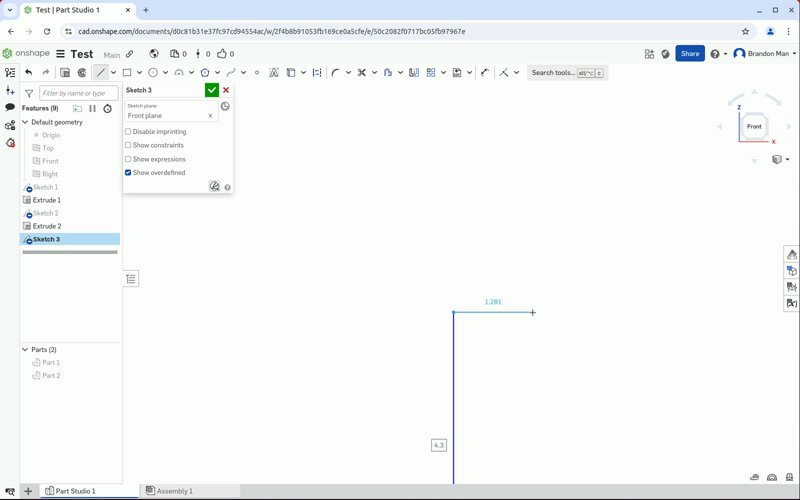
scroll(-6)
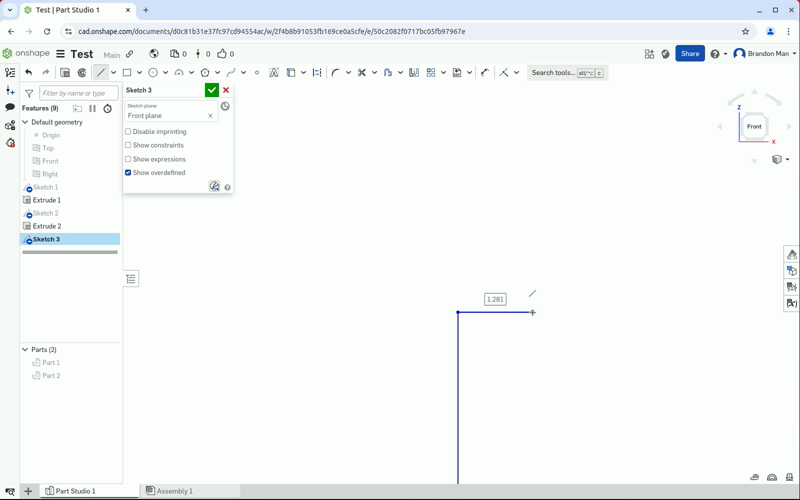
scroll(-6)
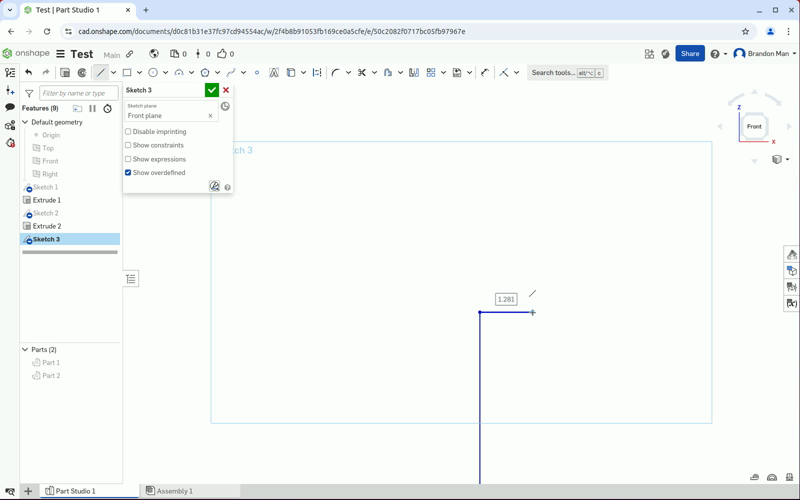
scroll(-6)
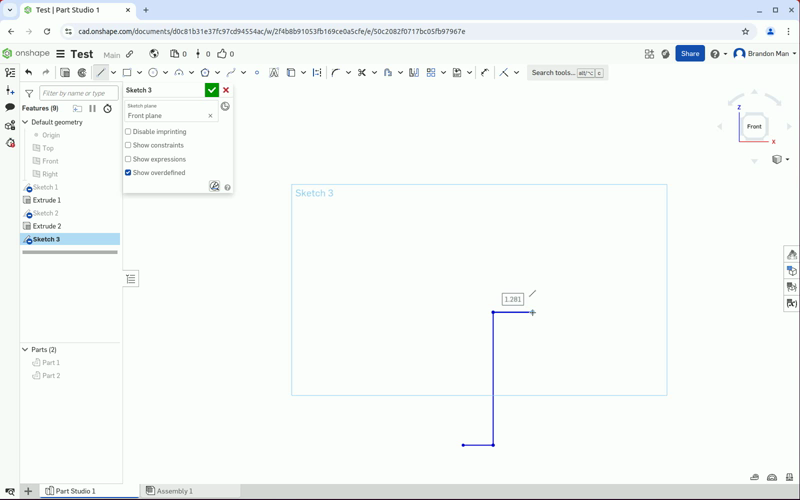
scroll(-6)
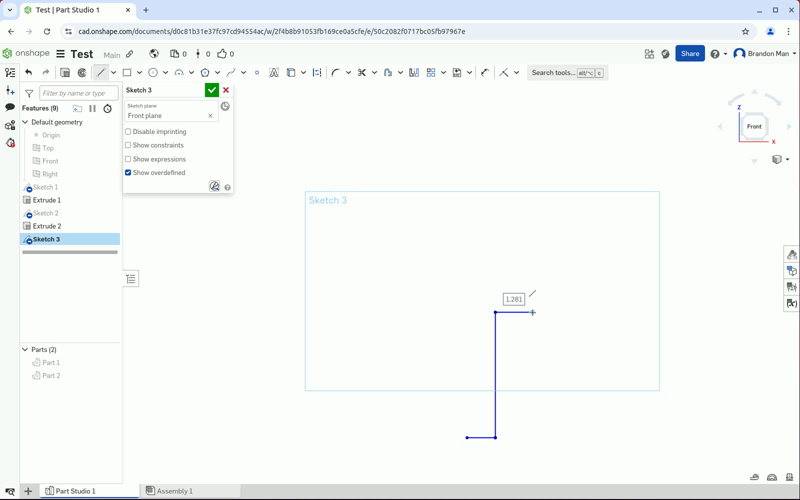
scroll(-6)
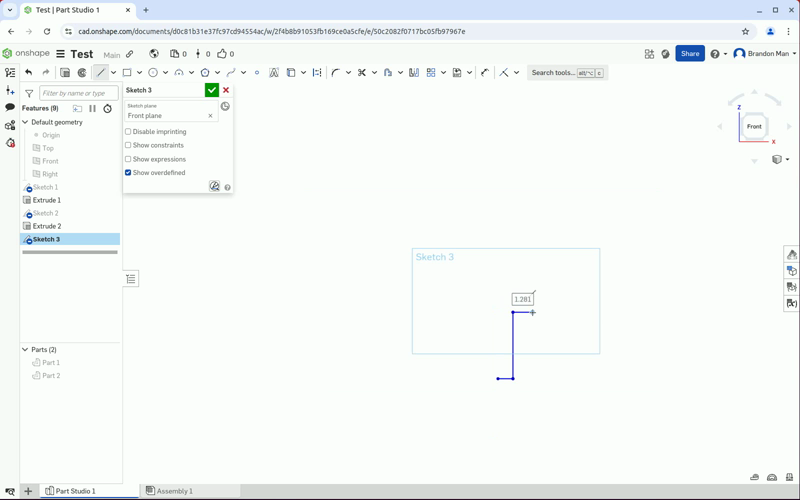
scroll(-6)
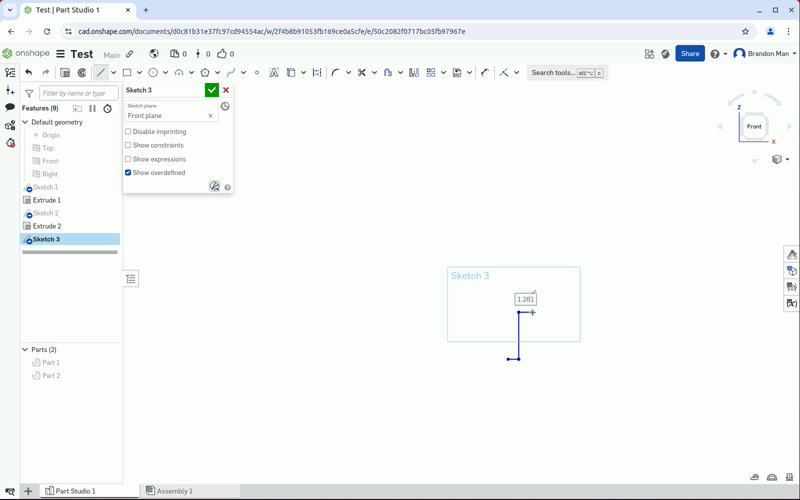
scroll(-6)
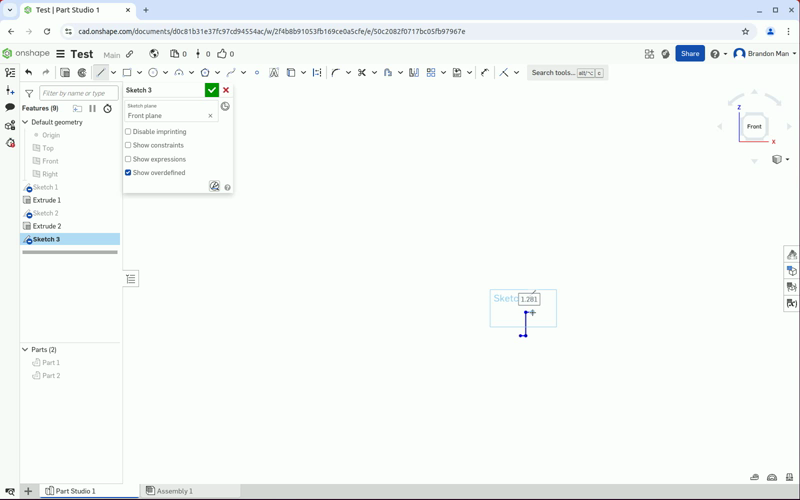
key_up(shift)
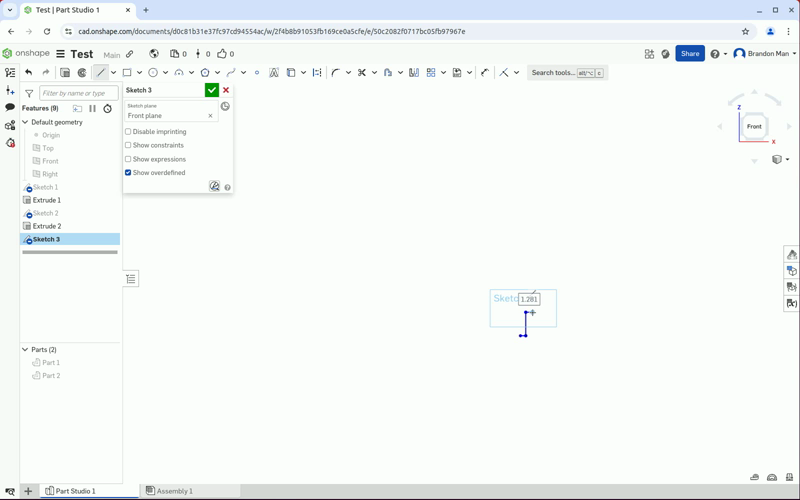
key_down(shift)
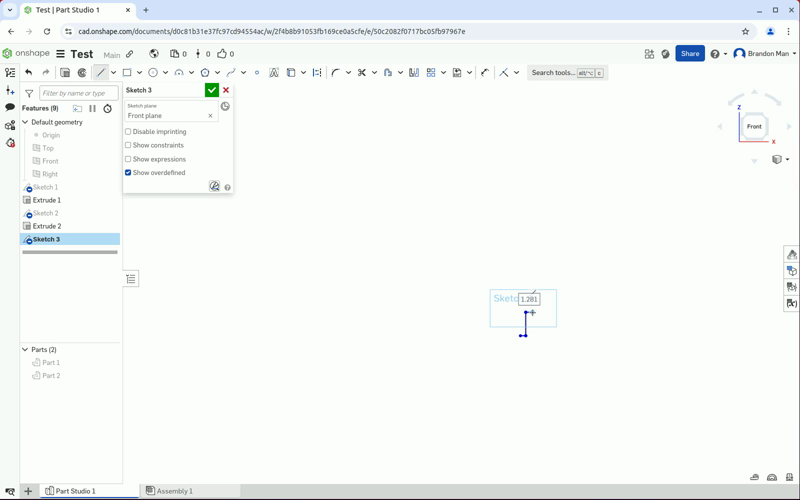
mouse_move(562, 312)
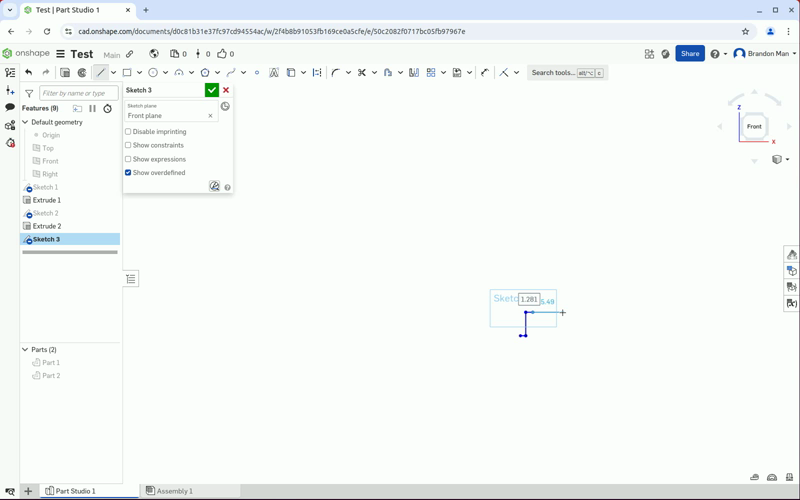
mouse_move(539, 335)
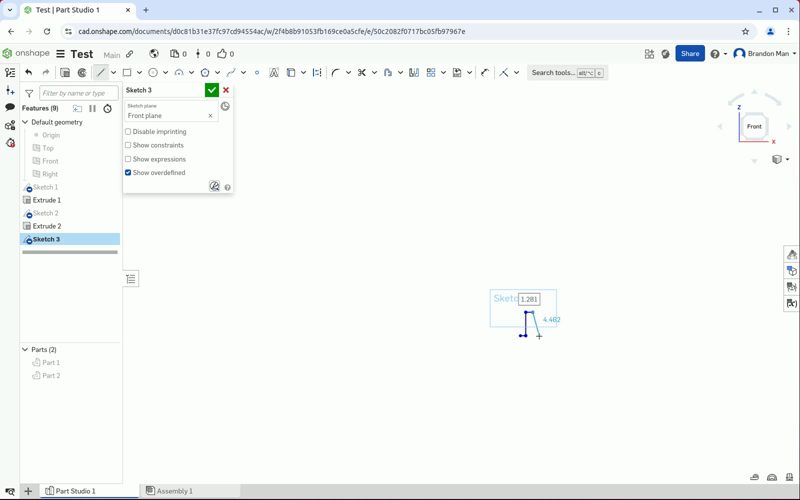
click(539, 335)
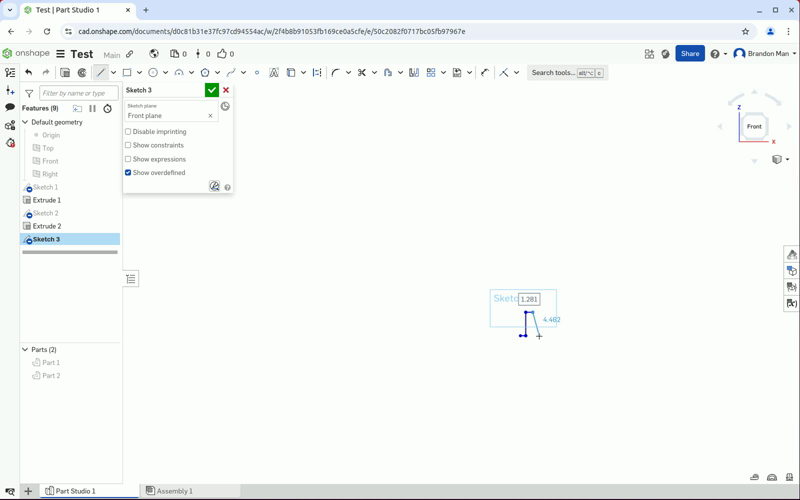
key_up(shift)
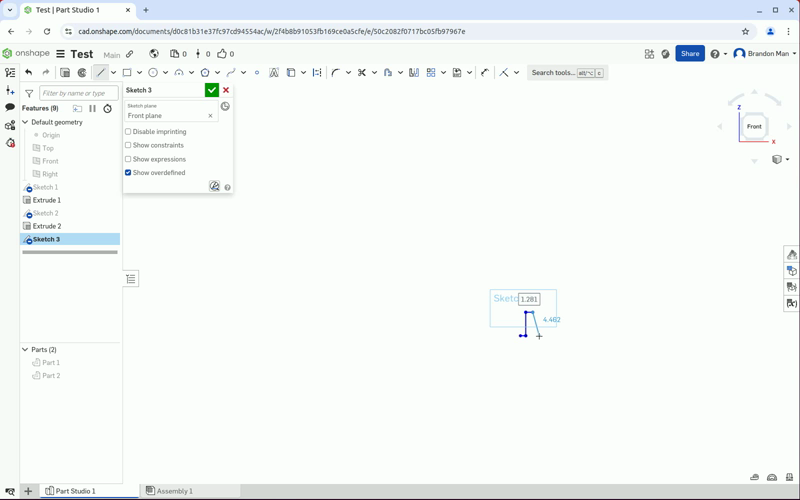
key_down(shift)
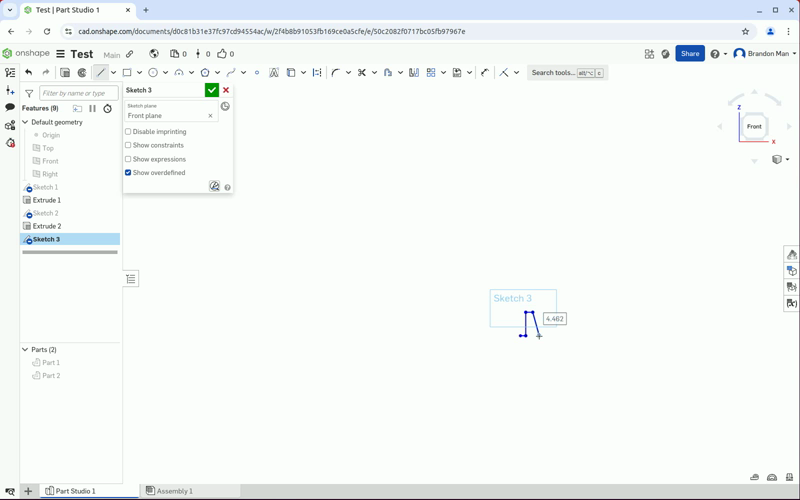
mouse_move(569, 335)
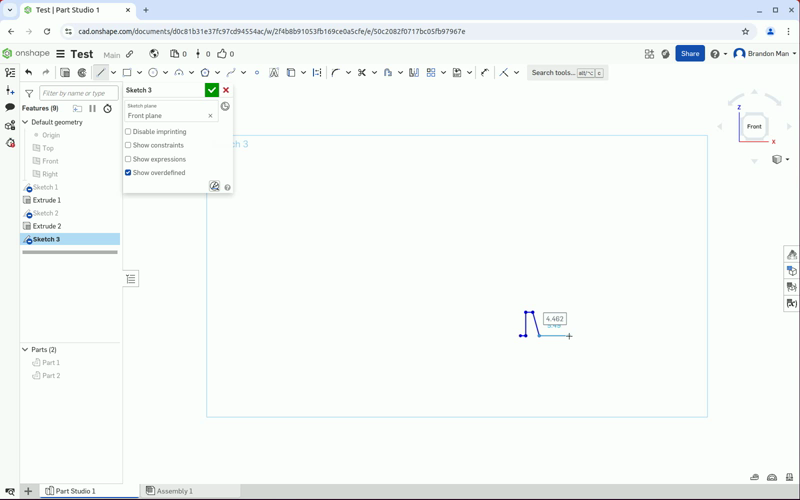
mouse_move(544, 335)
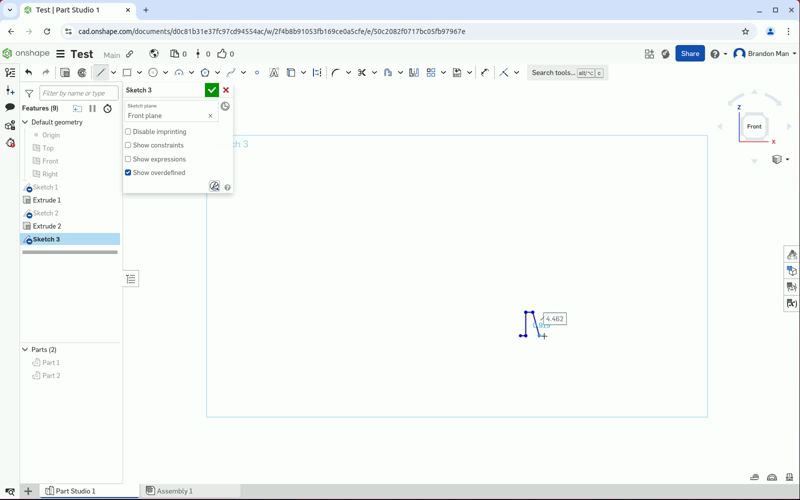
scroll(6)
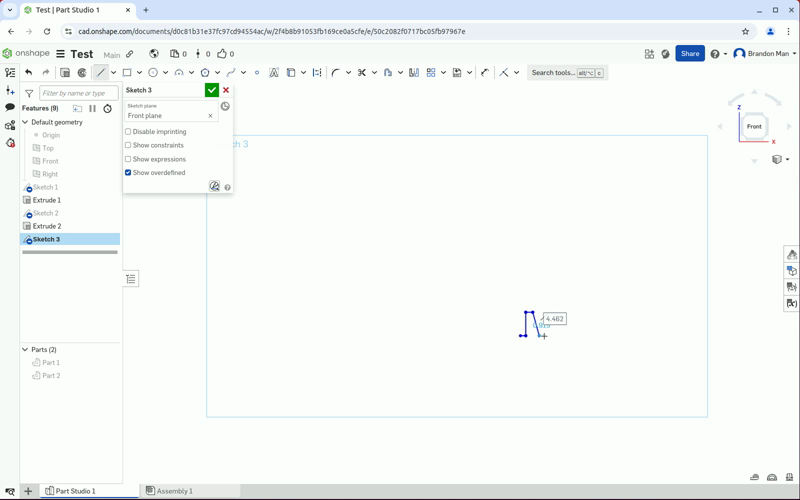
scroll(6)
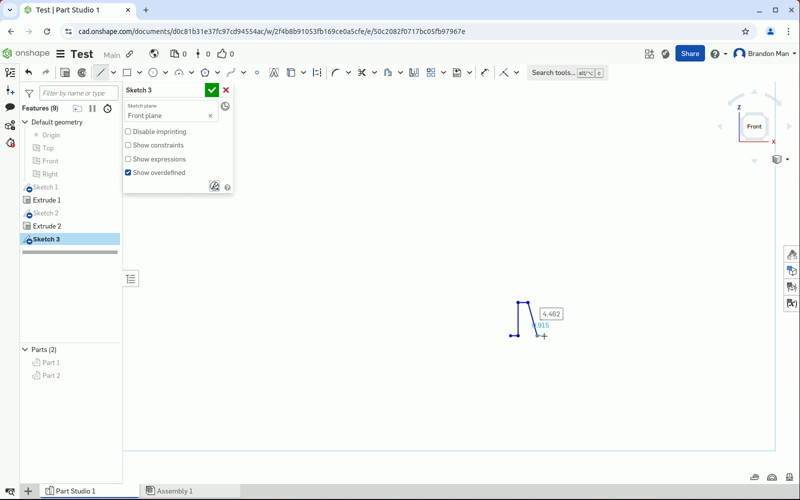
scroll(6)
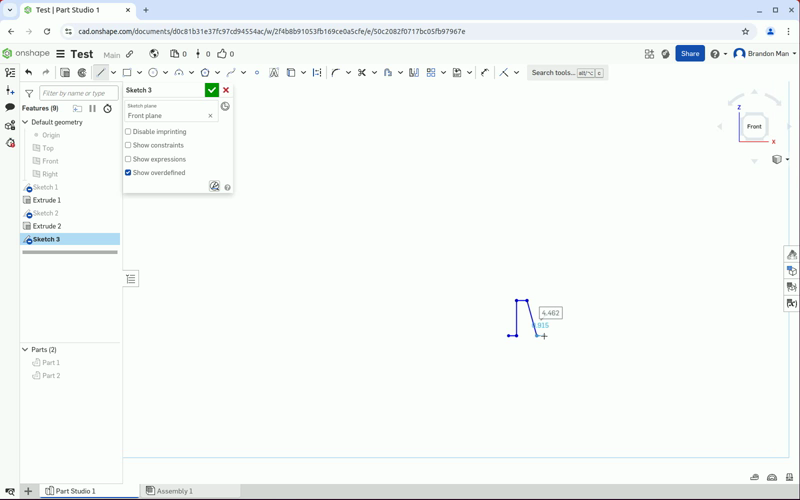
scroll(6)
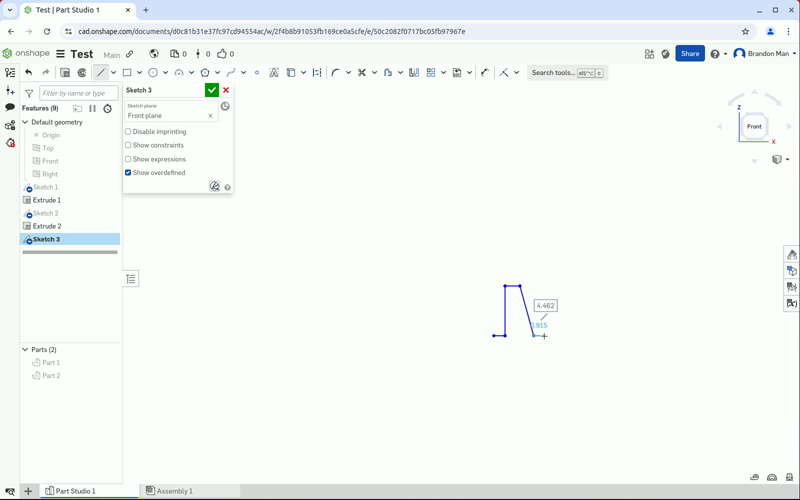
scroll(6)
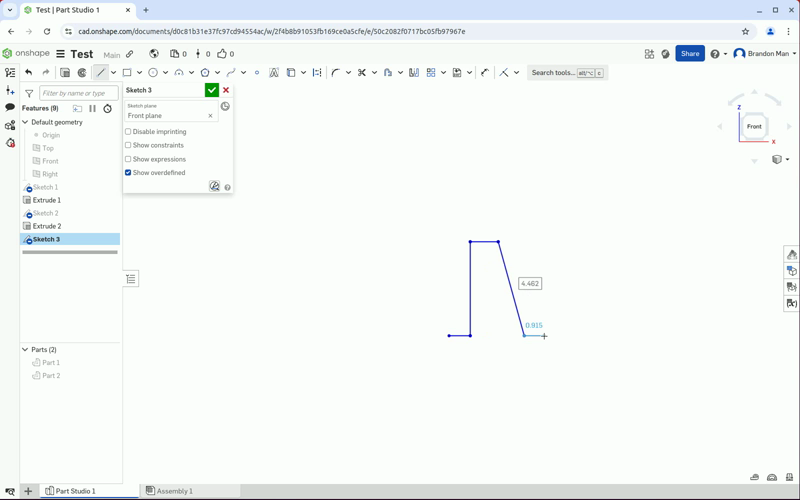
scroll(6)
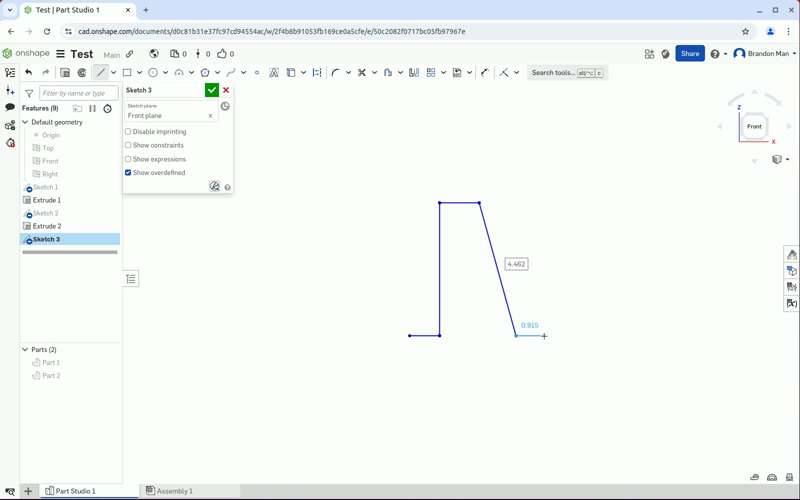
scroll(6)
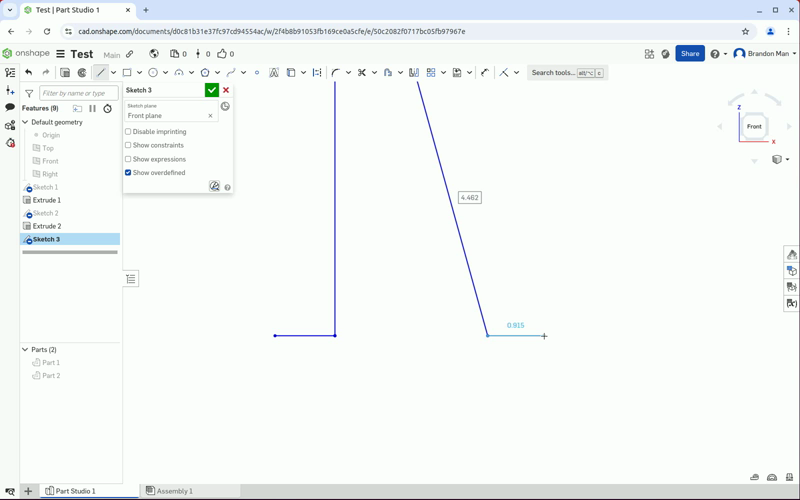
click(544, 335)
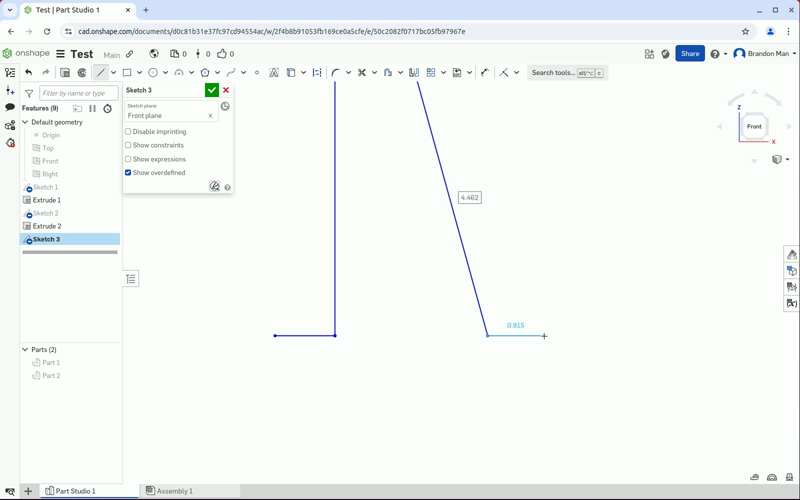
scroll(-6)
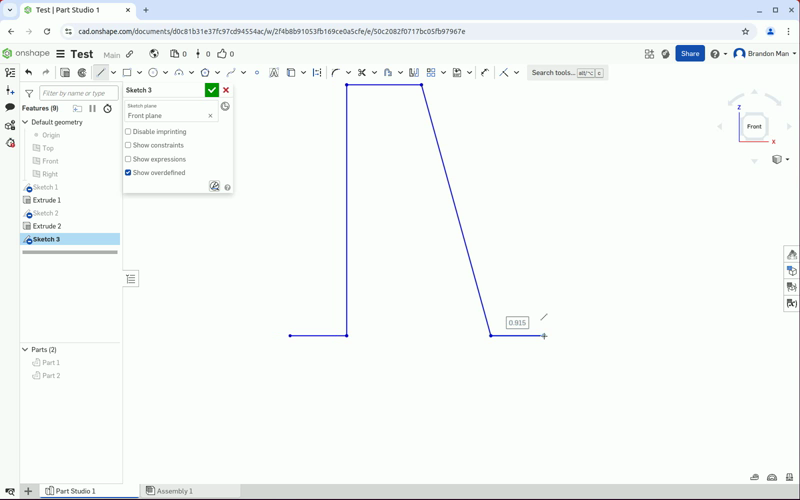
scroll(-6)
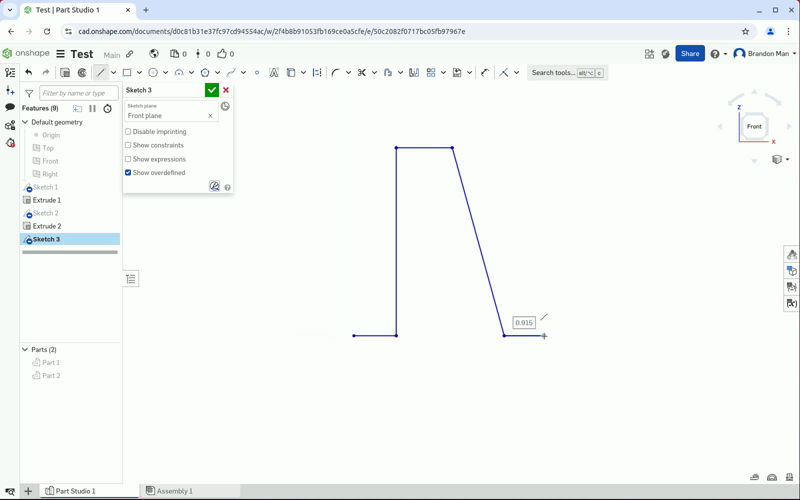
scroll(-6)
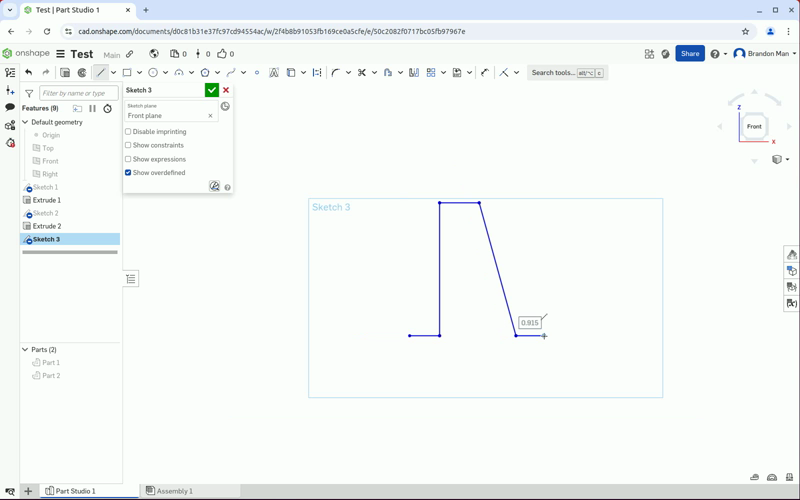
scroll(-6)
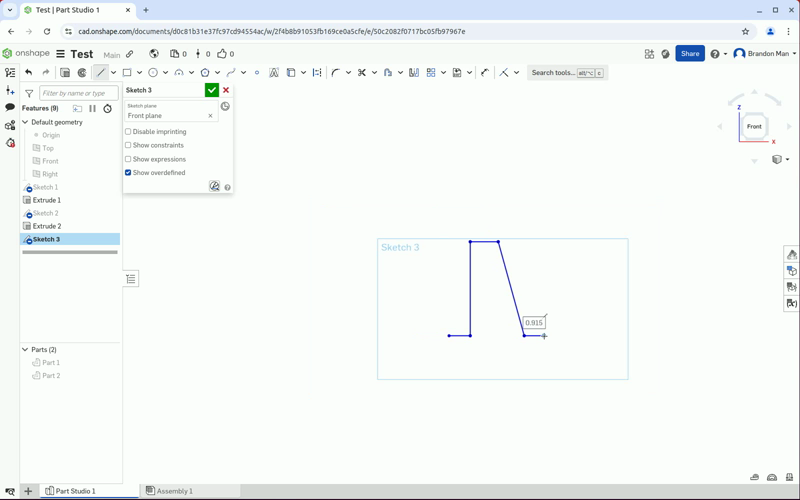
scroll(-6)
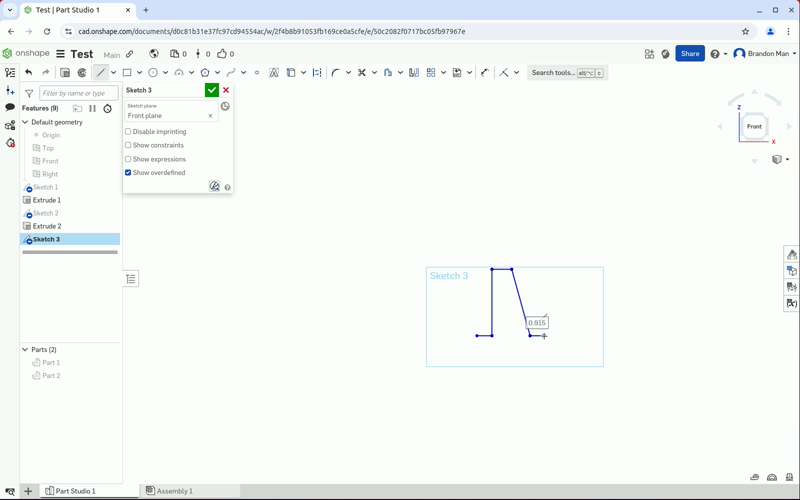
scroll(-6)
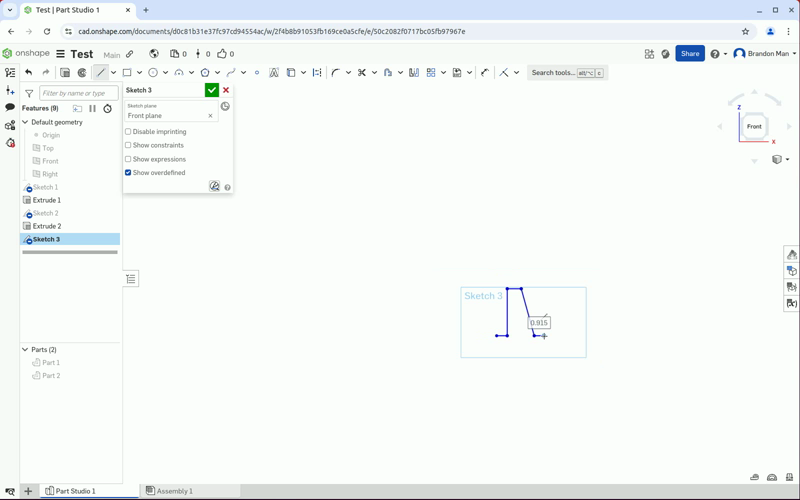
scroll(-6)
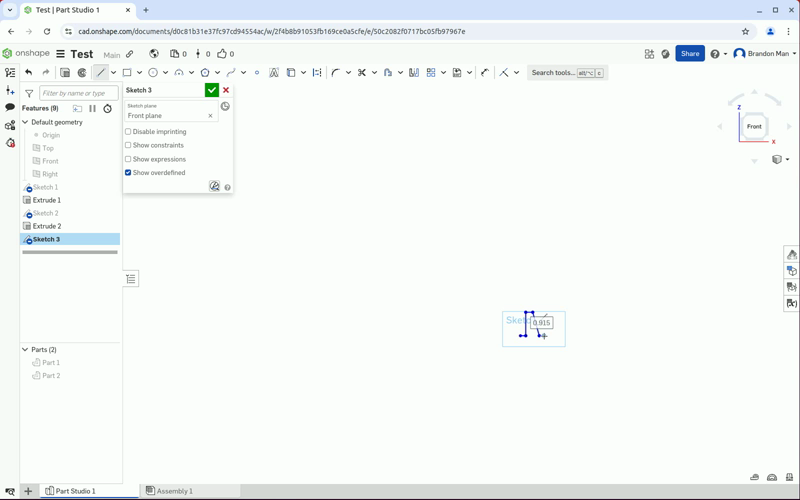
key_up(shift)
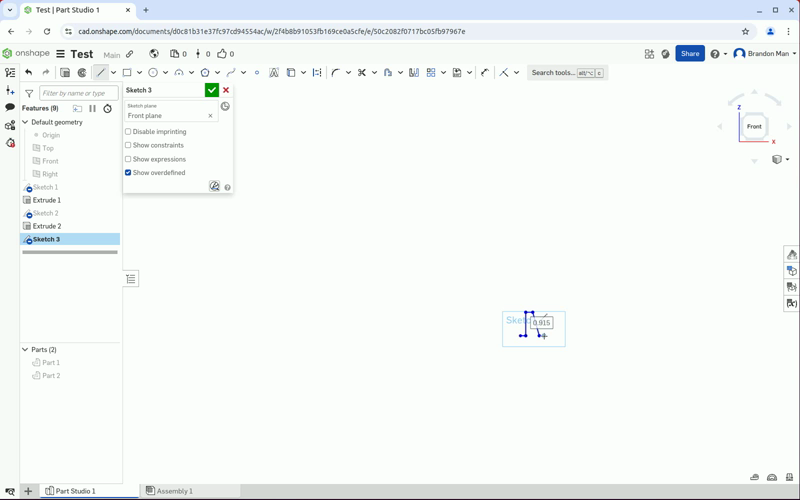
key_down(shift)
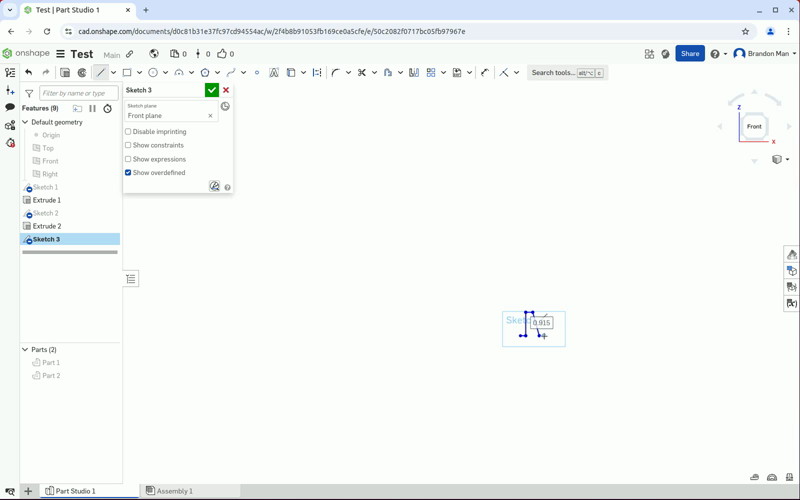
mouse_move(574, 335)
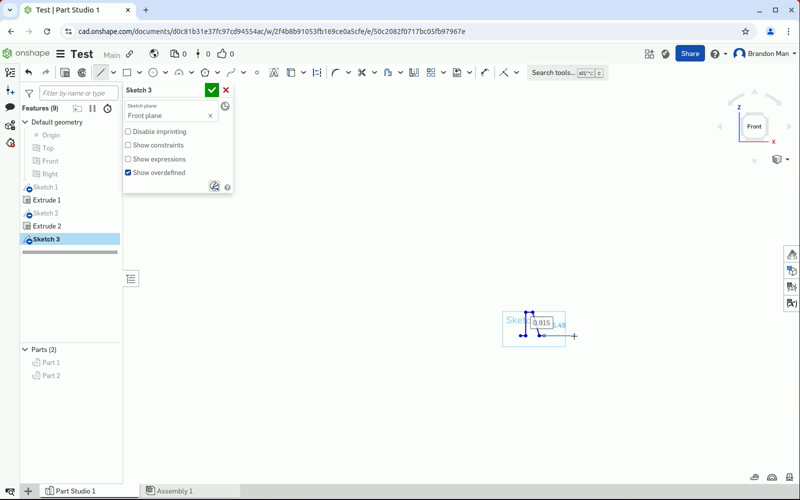
mouse_move(537, 312)
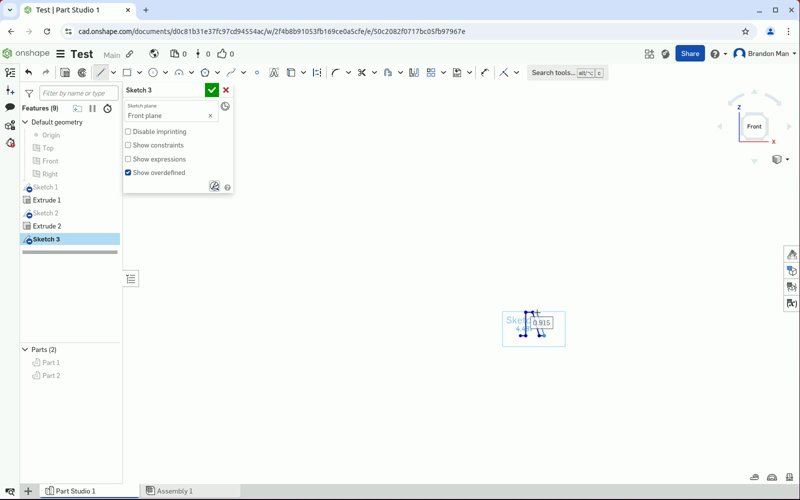
scroll(6)
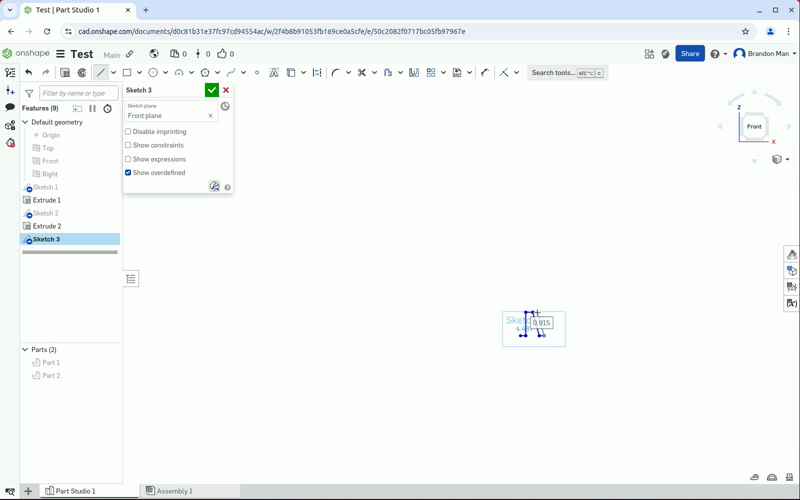
scroll(6)
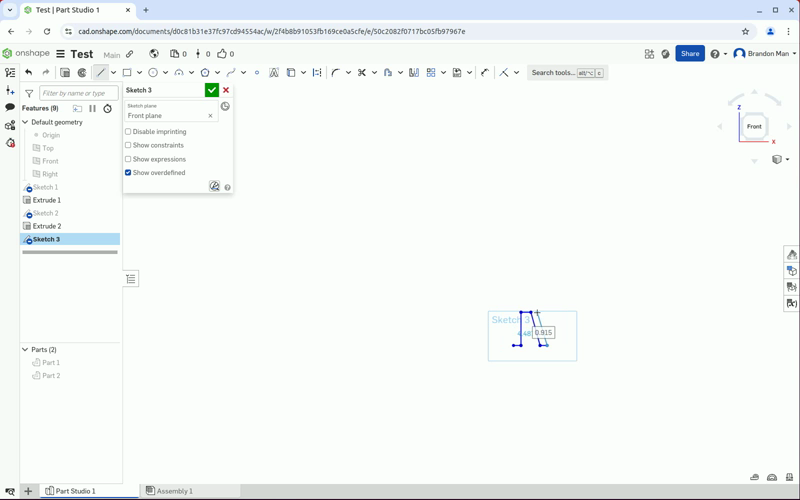
scroll(6)
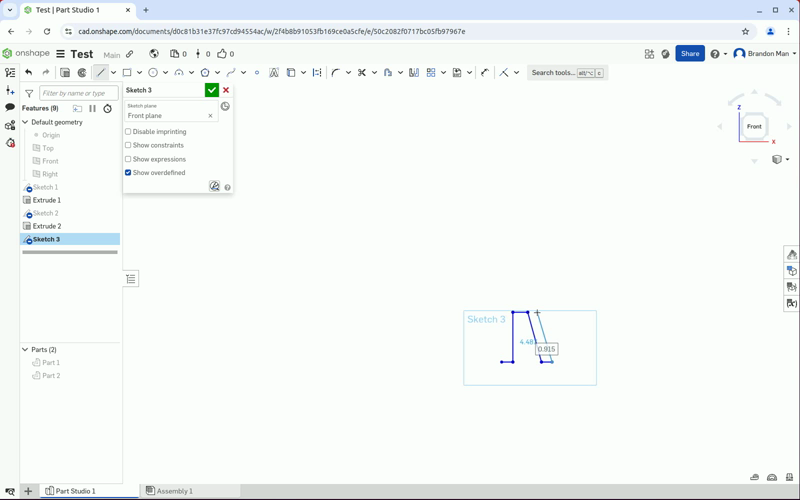
scroll(6)
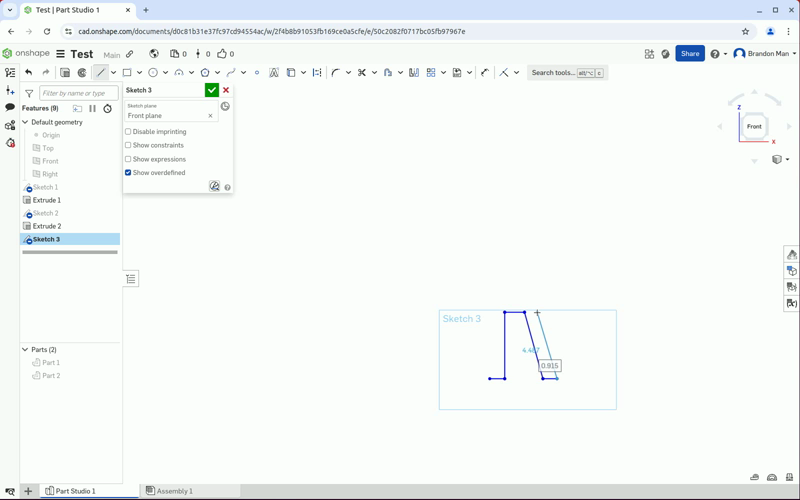
scroll(6)
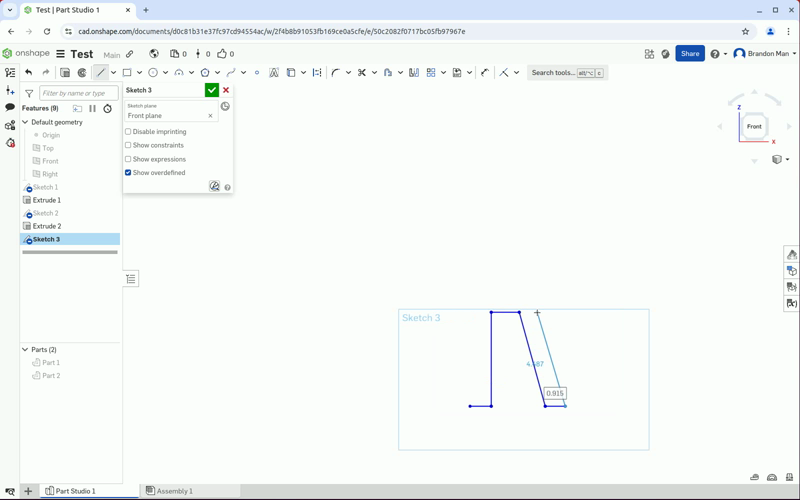
scroll(6)
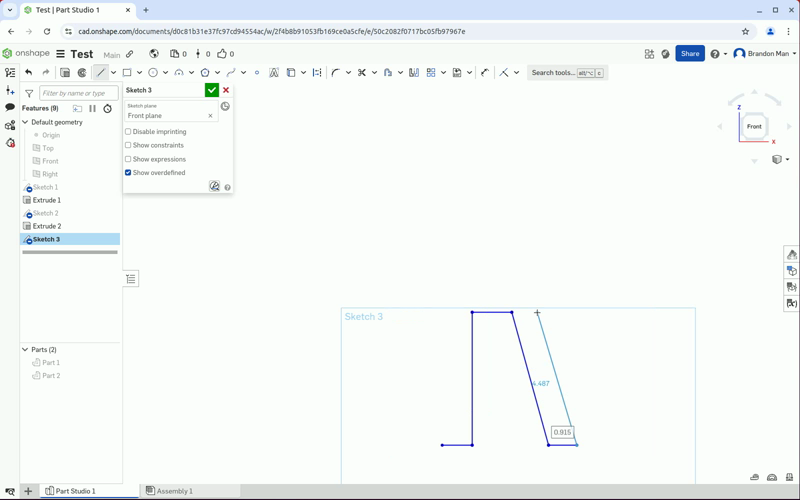
scroll(6)
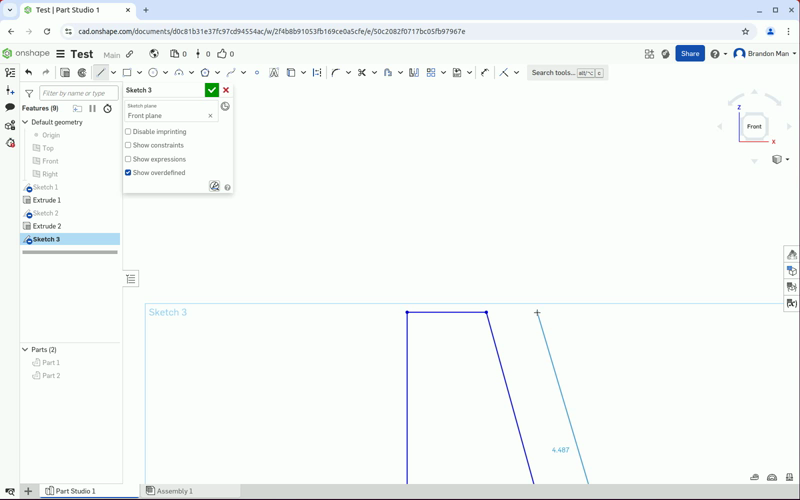
click(537, 312)
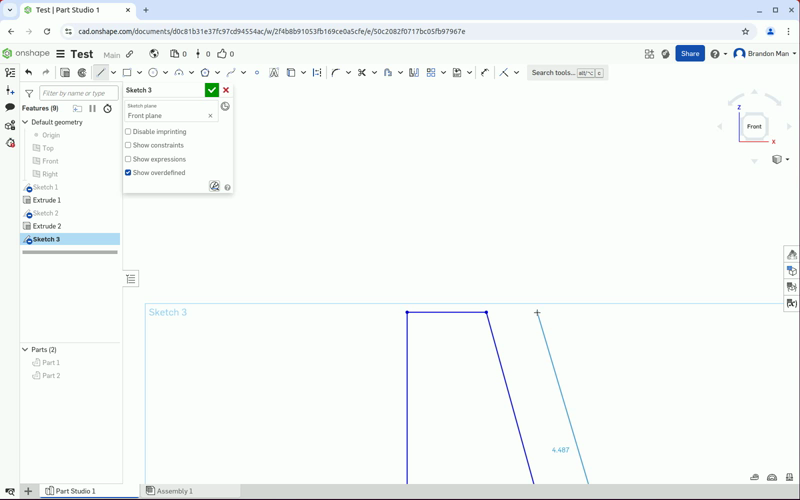
scroll(-6)
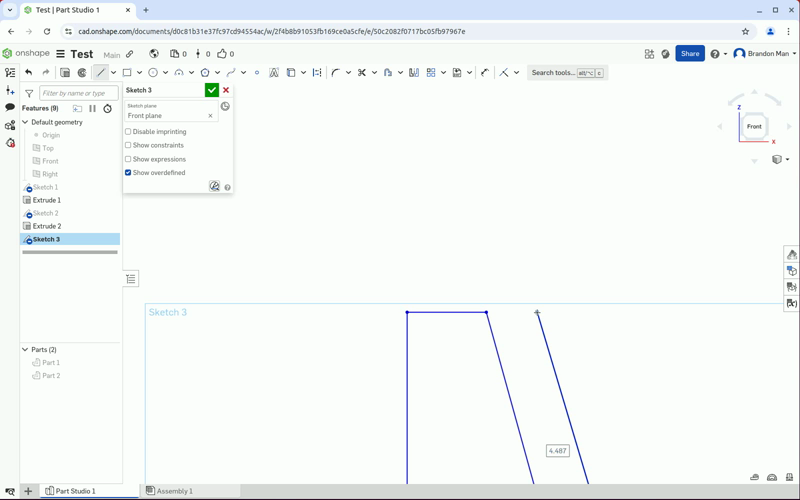
scroll(-6)
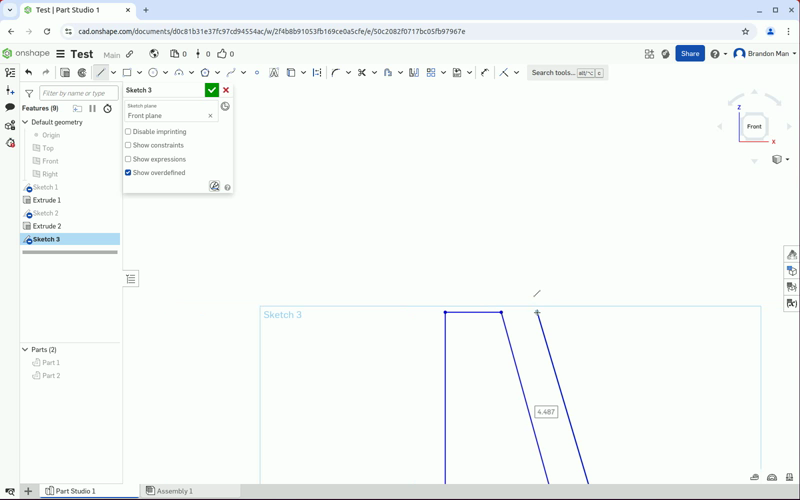
scroll(-6)
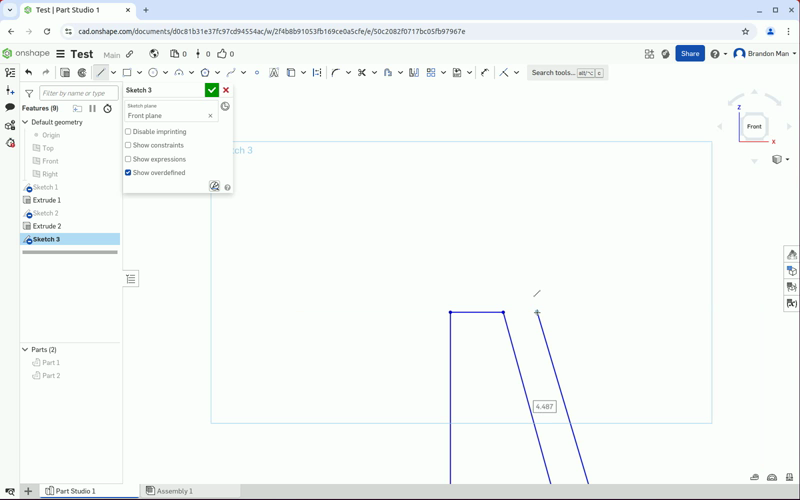
scroll(-6)
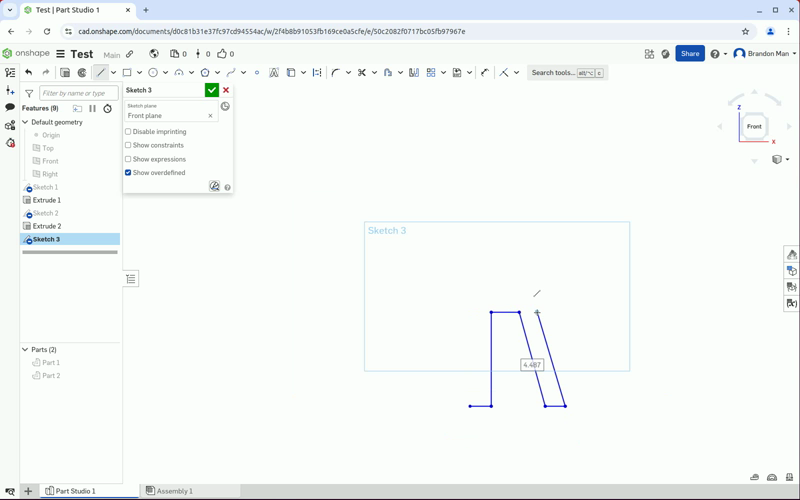
scroll(-6)
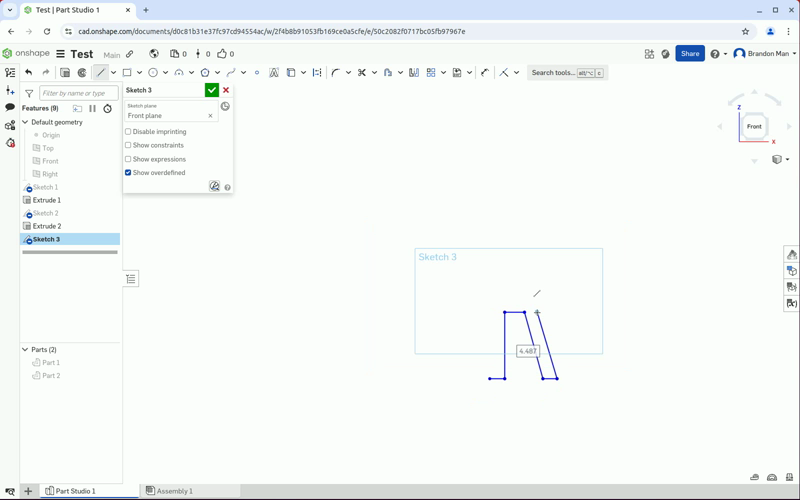
scroll(-6)
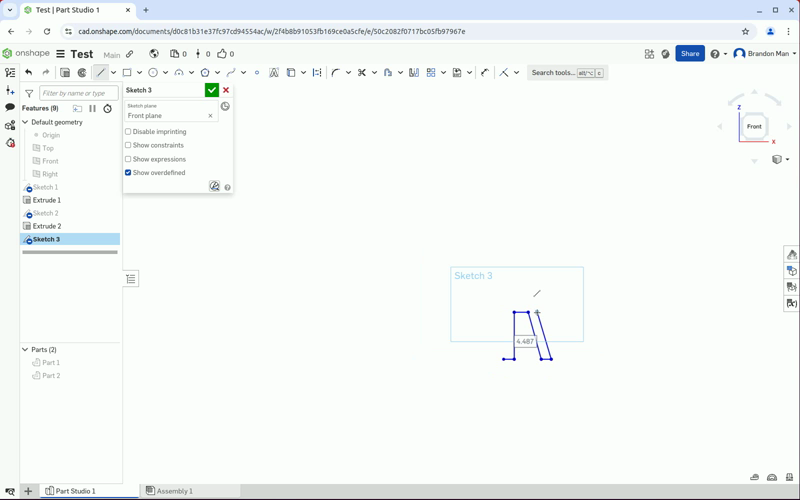
scroll(-6)
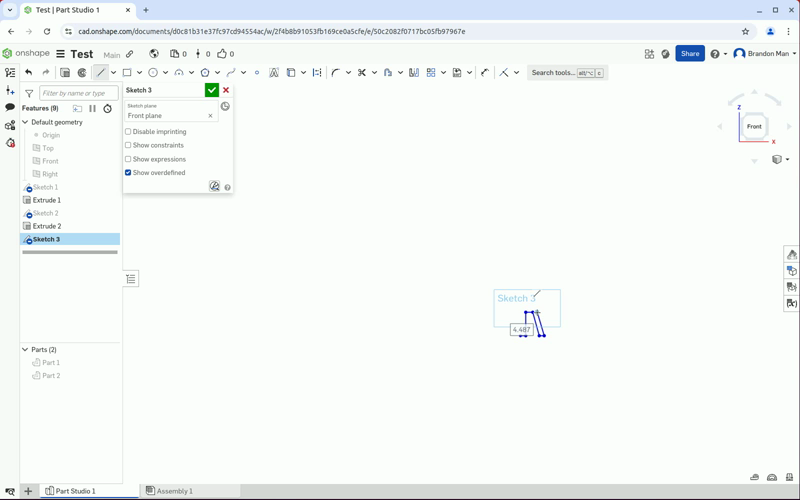
key_up(shift)
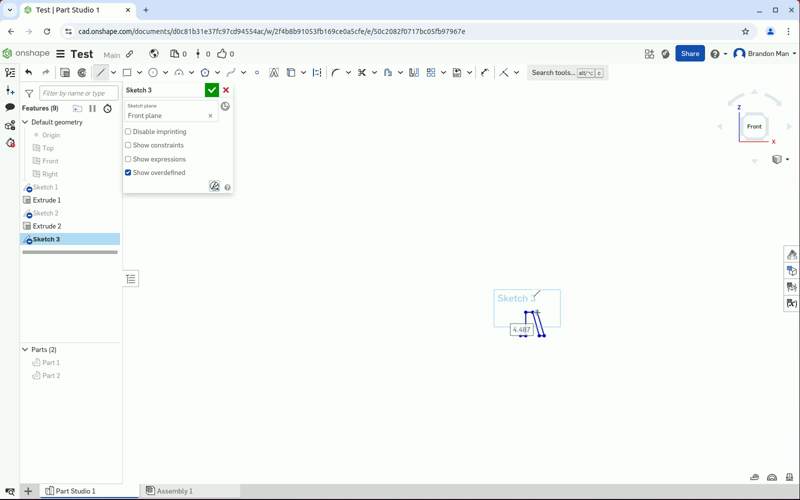
key_down(shift)
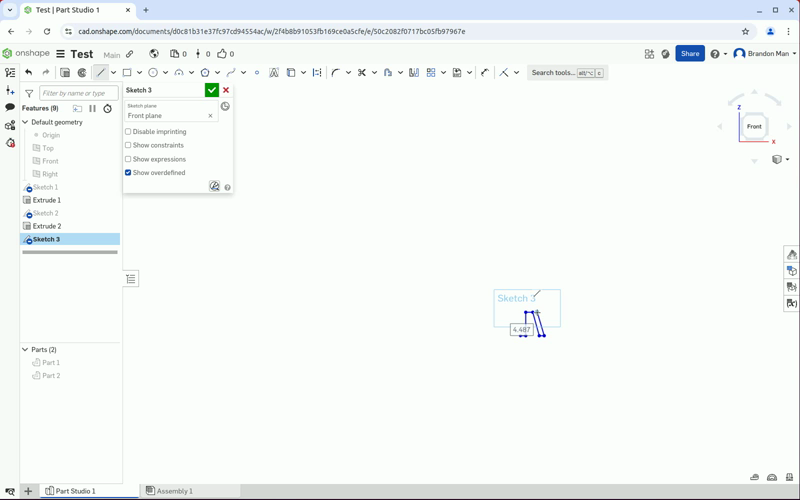
mouse_move(567, 312)
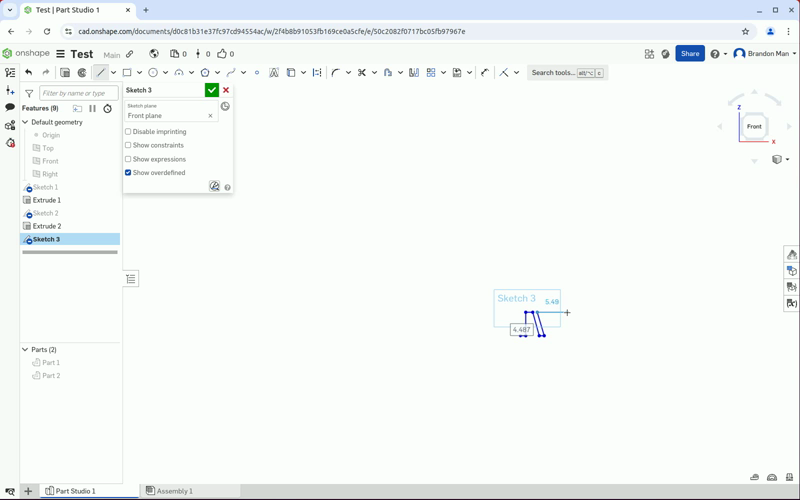
mouse_move(544, 312)
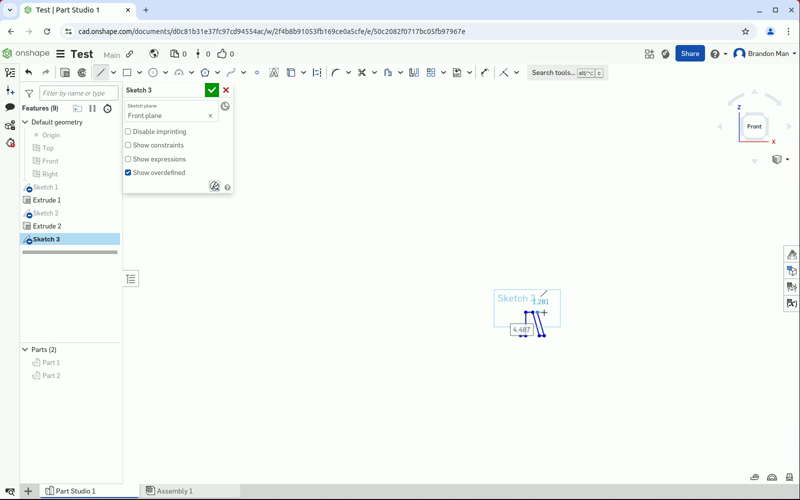
scroll(6)
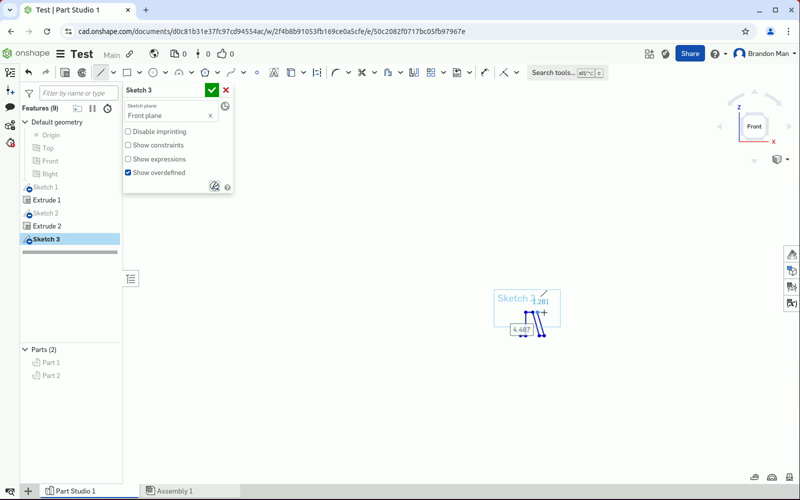
scroll(6)
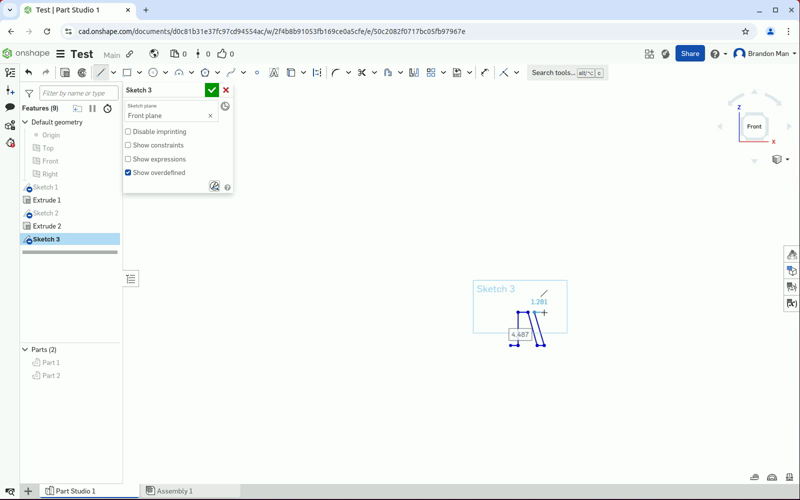
scroll(6)
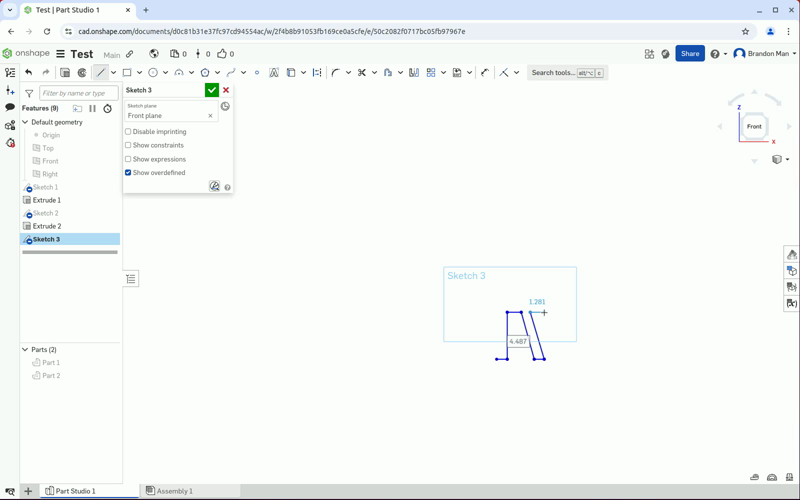
scroll(6)
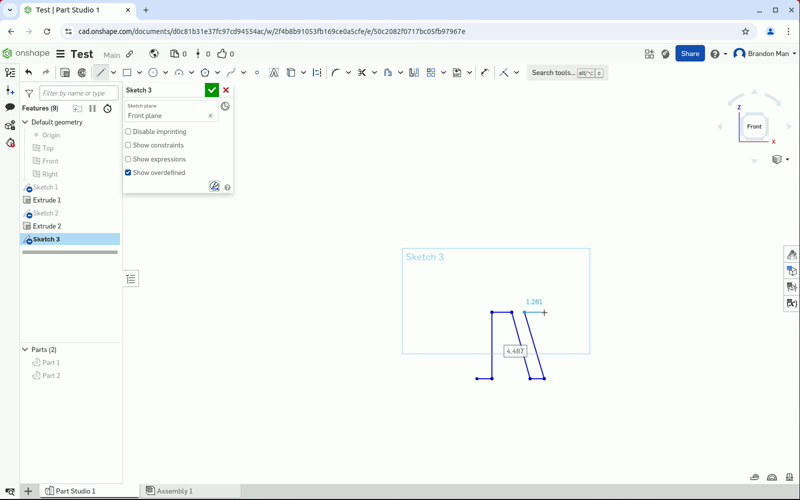
scroll(6)
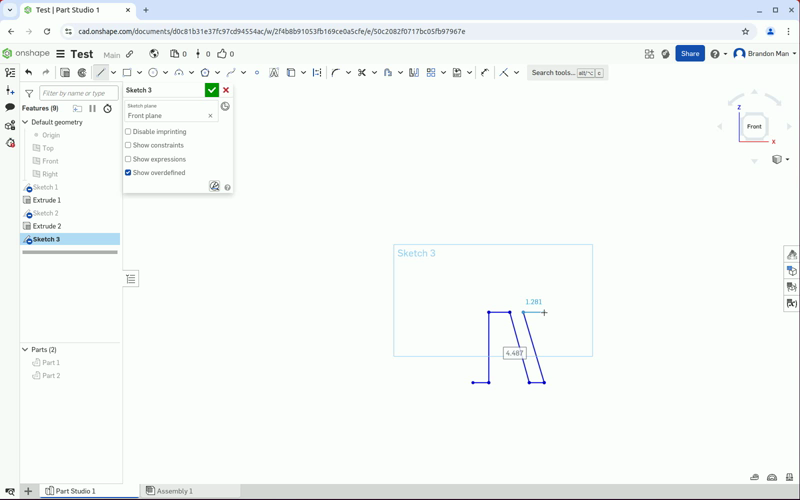
scroll(6)
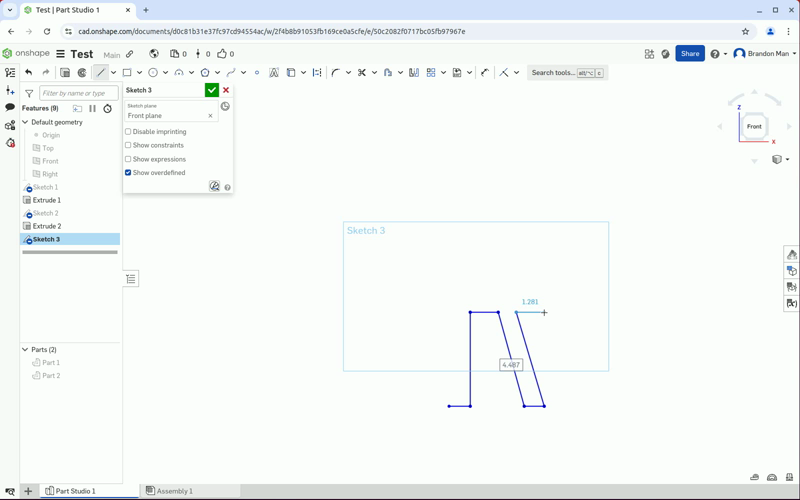
scroll(6)
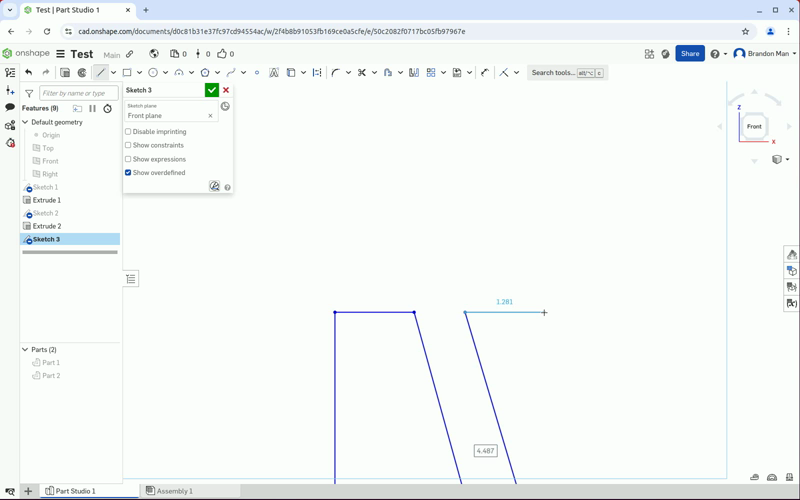
click(544, 312)
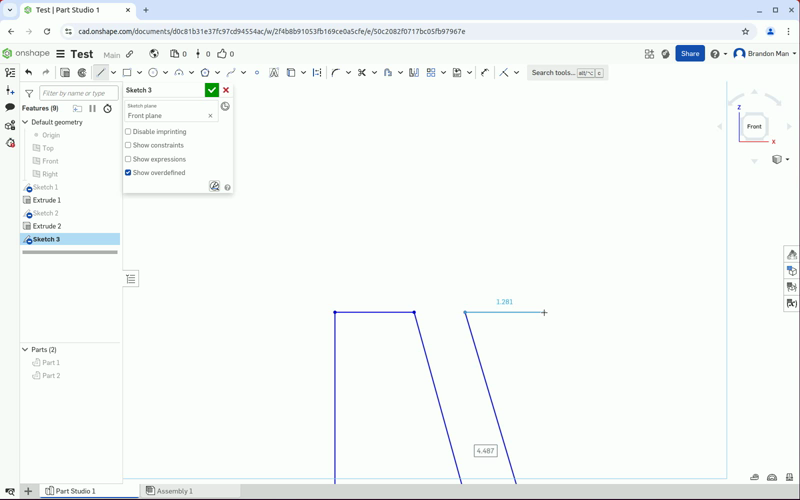
scroll(-6)
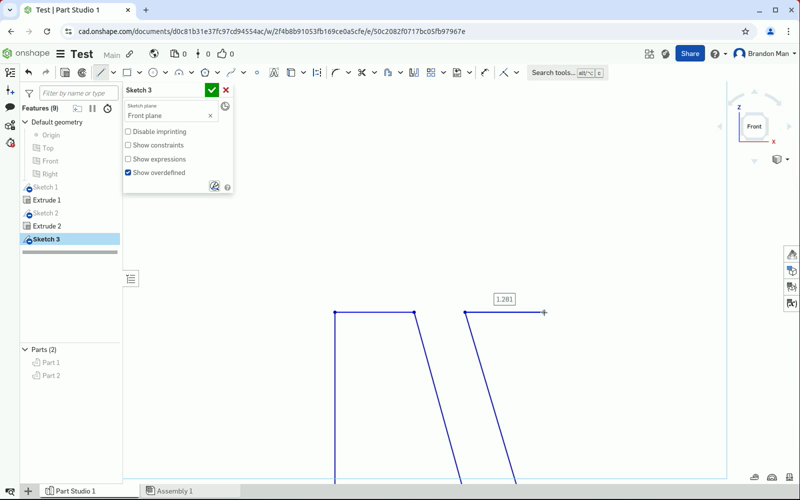
scroll(-6)
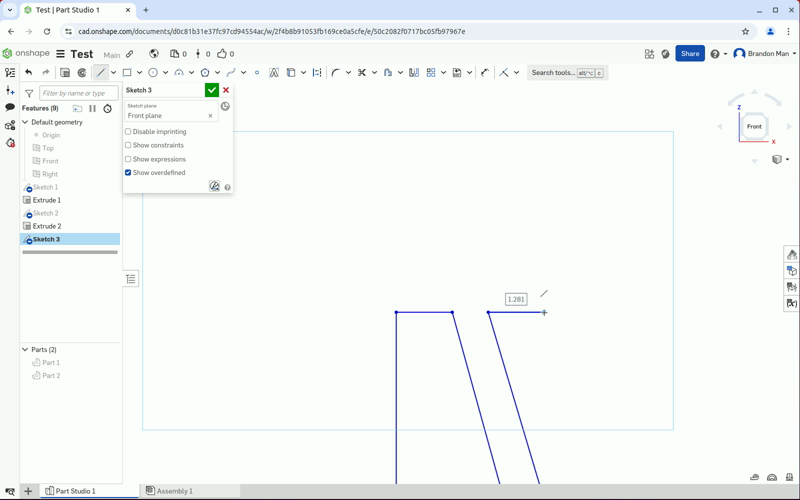
scroll(-6)
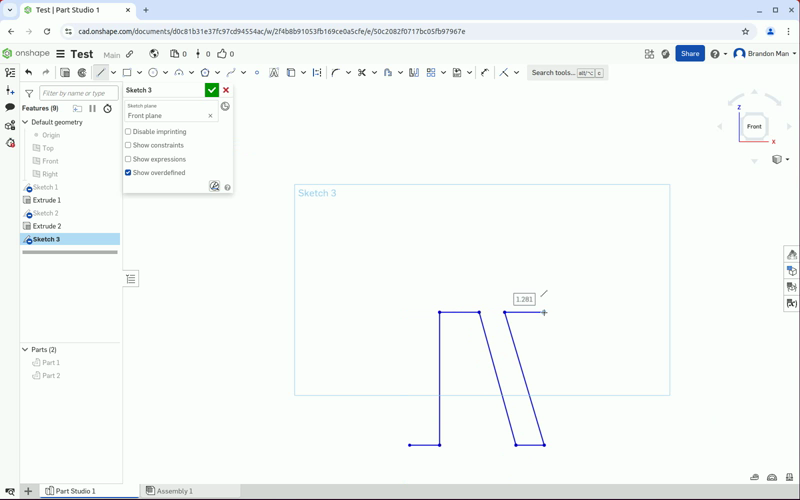
scroll(-6)
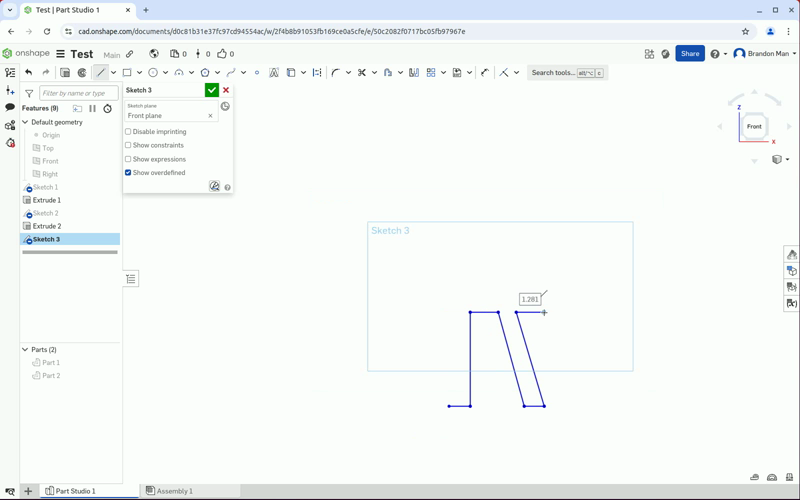
scroll(-6)
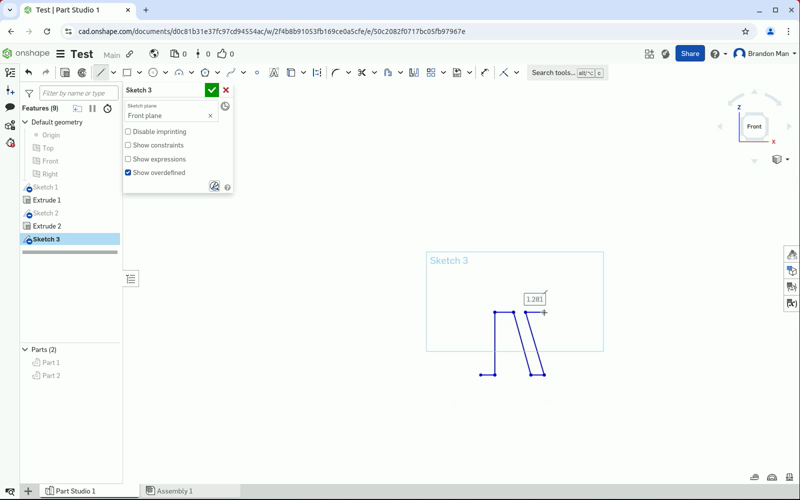
scroll(-6)
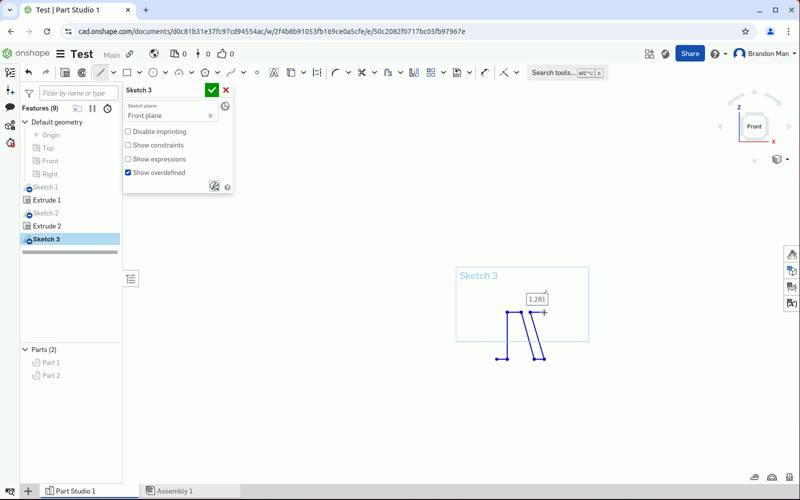
scroll(-6)
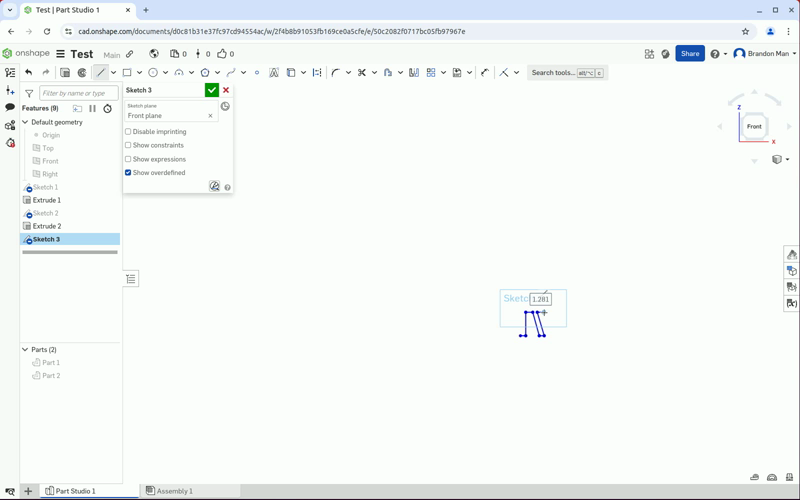
key_up(shift)
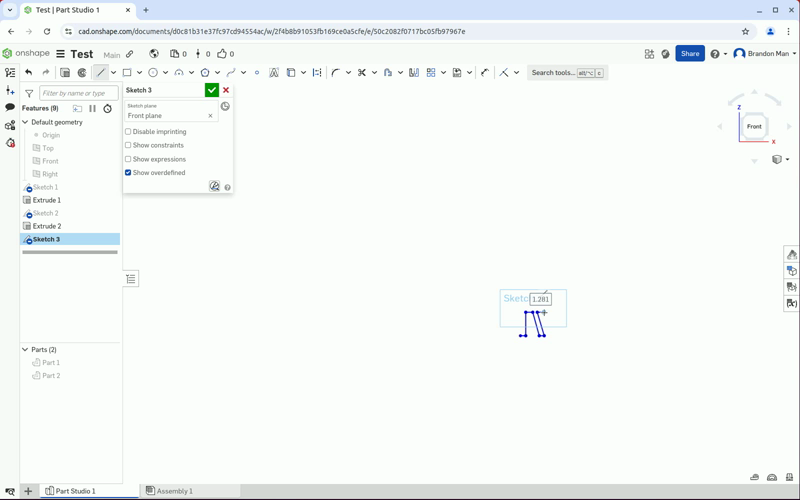
key_down(shift)
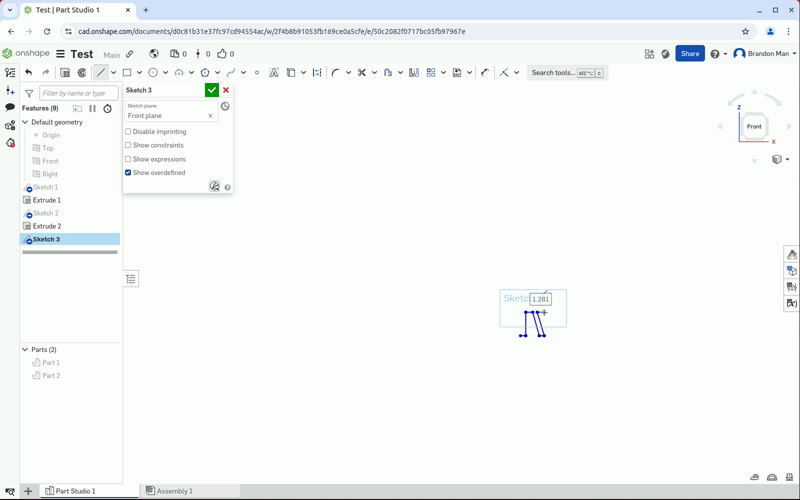
mouse_move(574, 312)
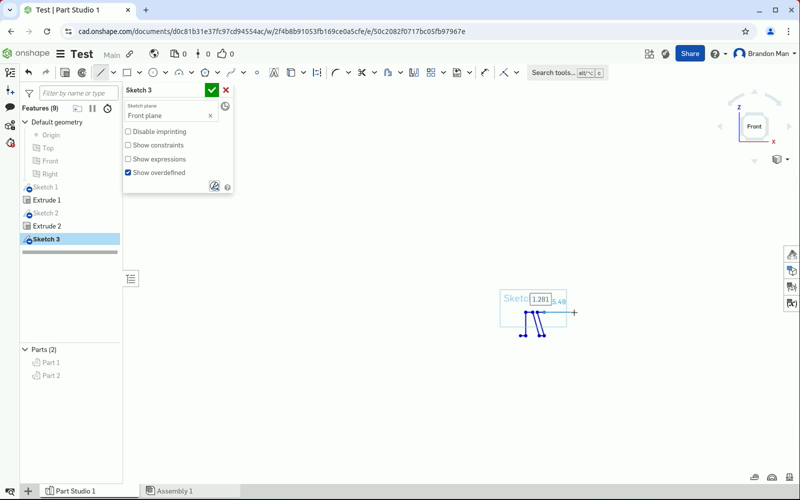
mouse_move(544, 282)
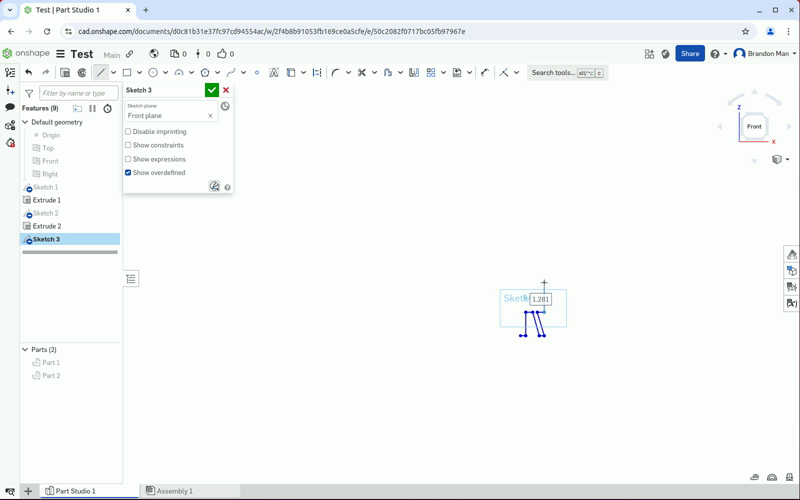
click(544, 282)
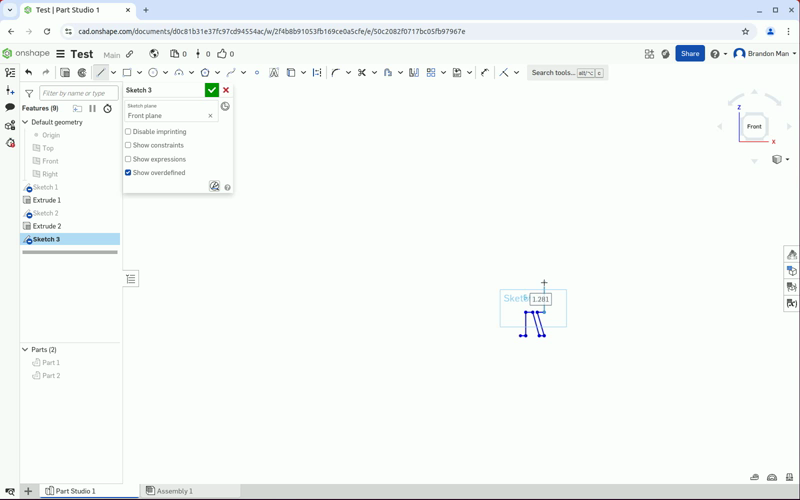
key_up(shift)
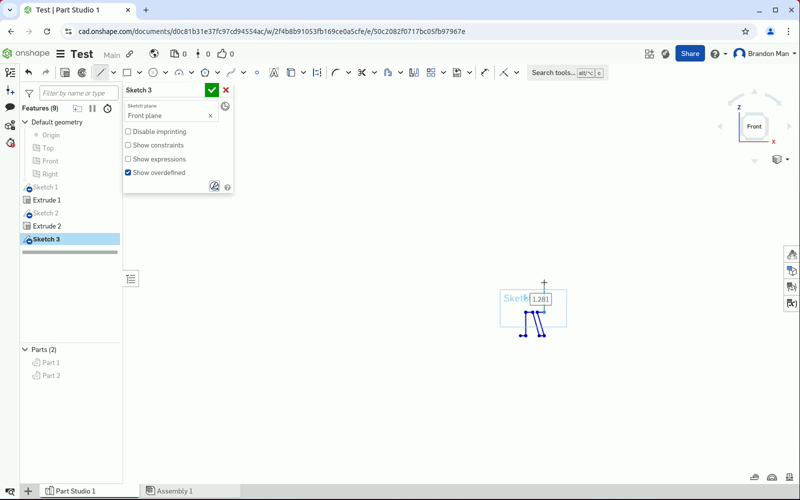
key_down(shift)
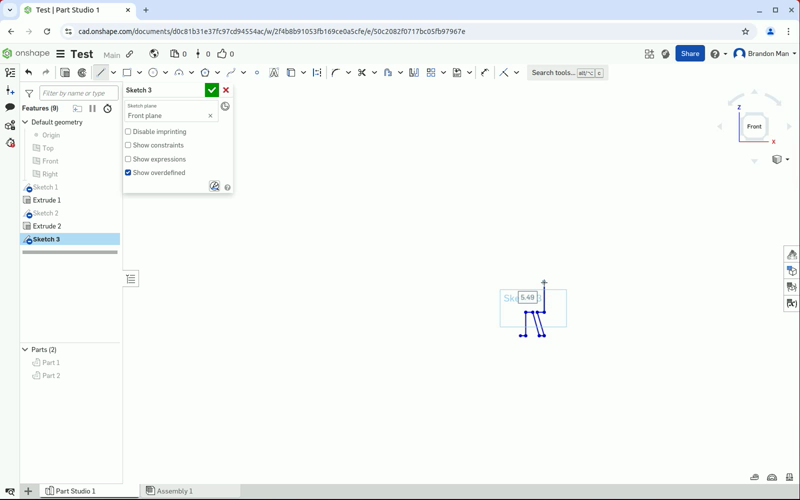
mouse_move(574, 282)
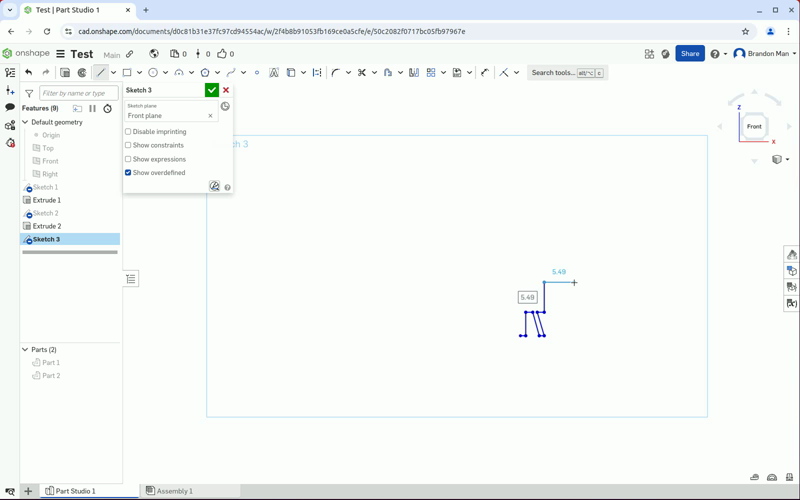
mouse_move(520, 282)
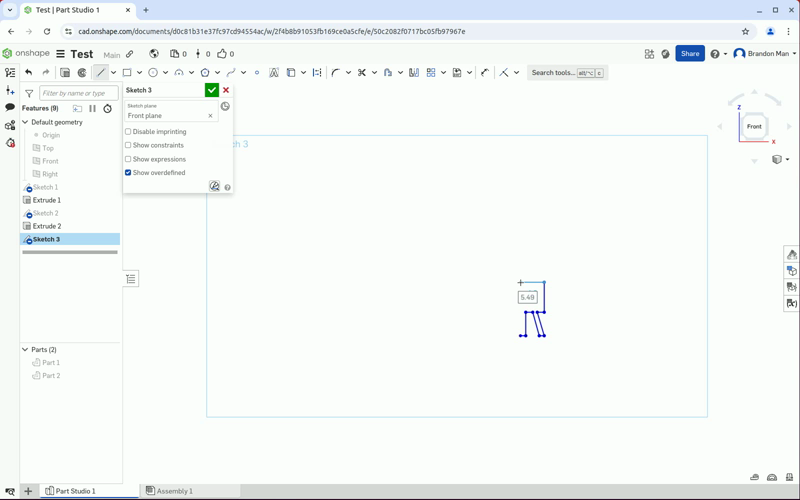
click(520, 282)
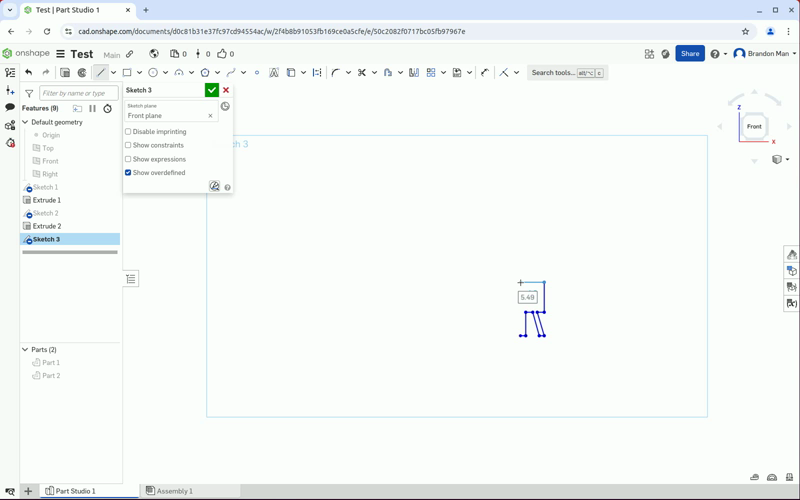
key_up(shift)
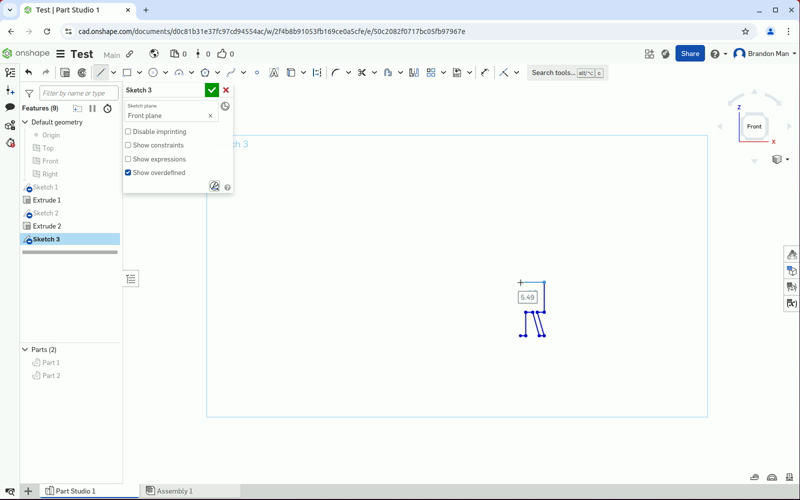
mouse_move(550, 282)
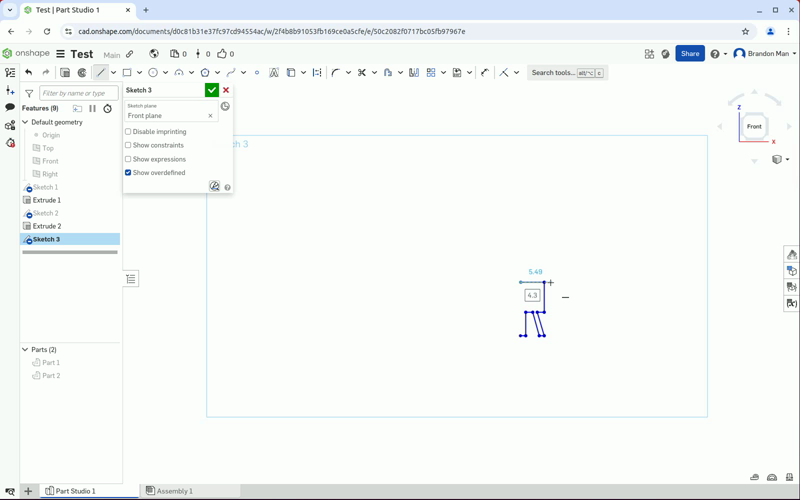
key_down(shift)
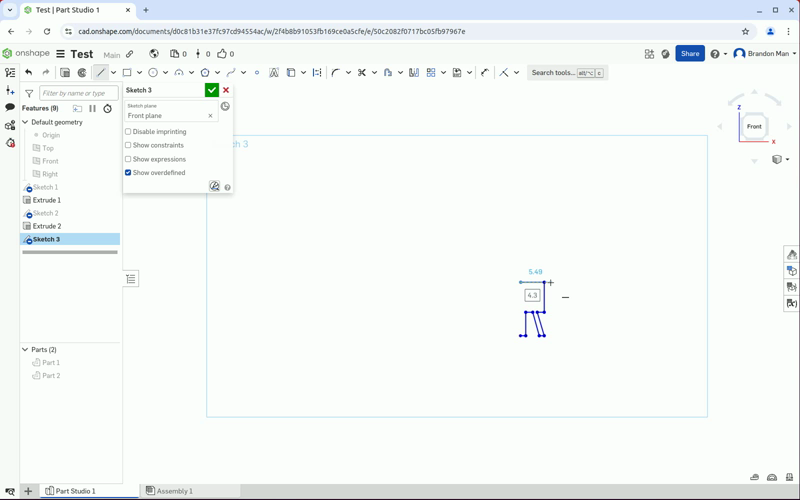
mouse_move(520, 335)
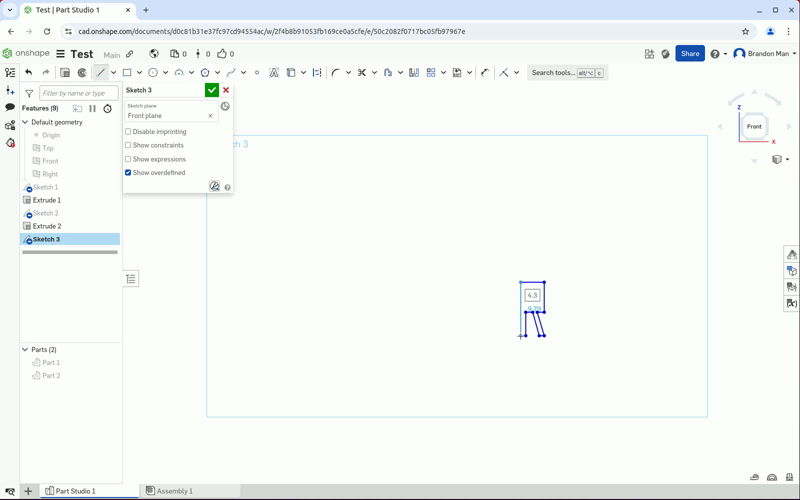
key_up(shift)
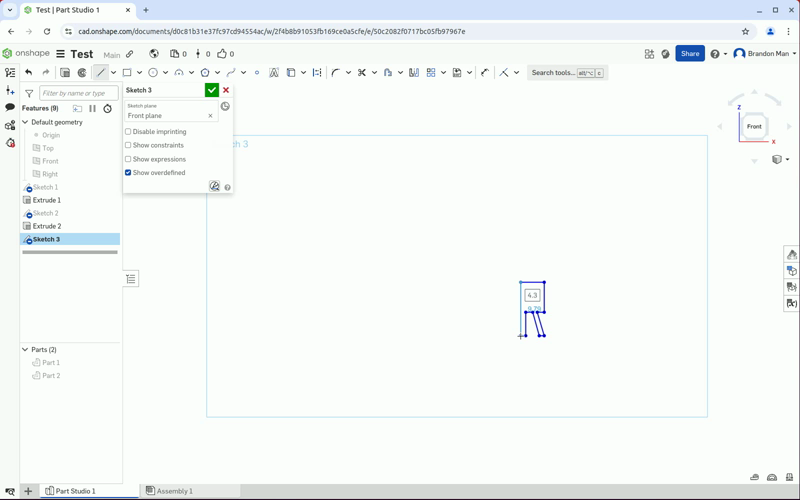
click(520, 335)
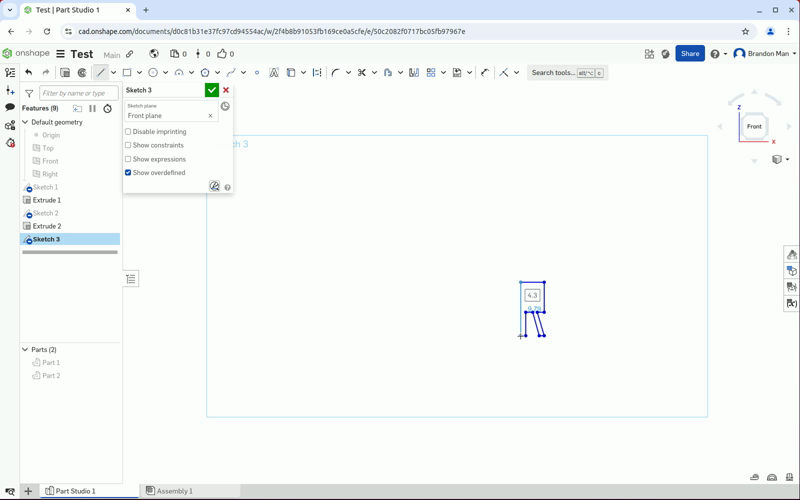
key(esc)
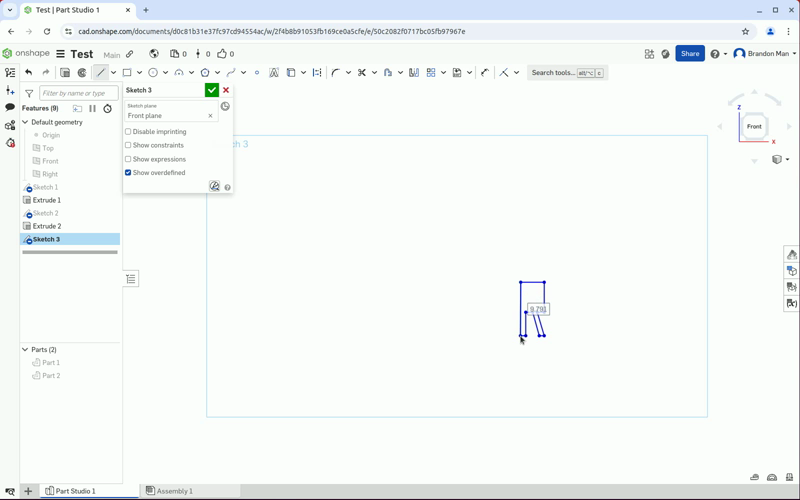
key(l)
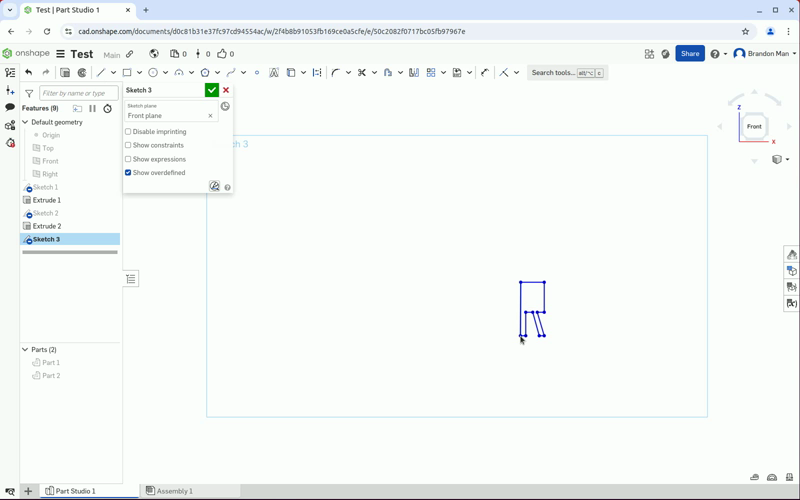
key_down(shift)
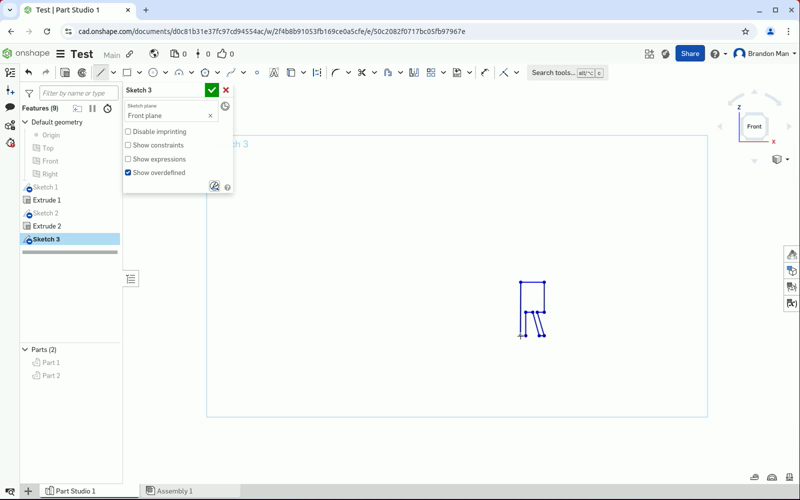
mouse_move(525, 307)
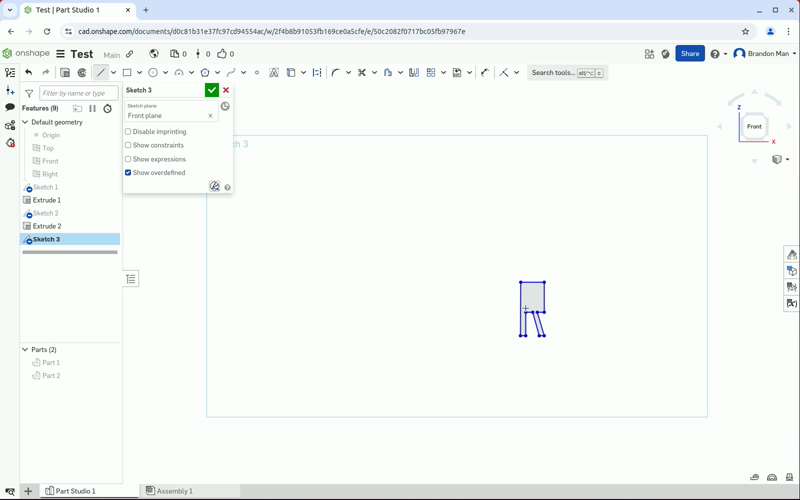
scroll(6)
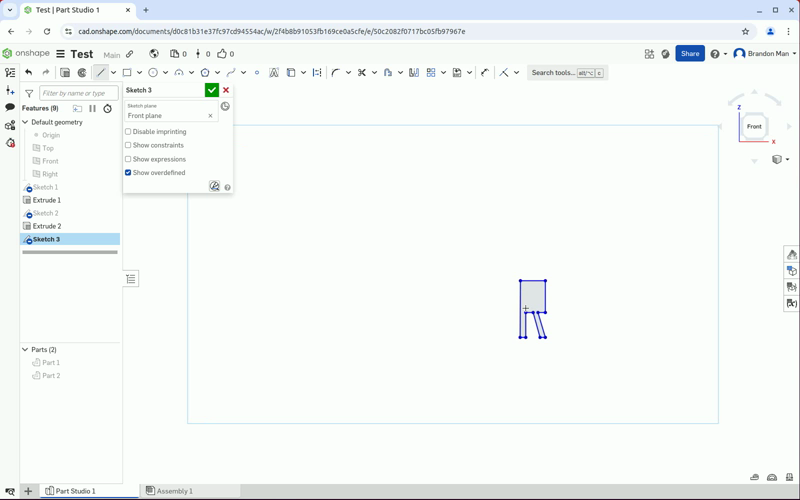
scroll(6)
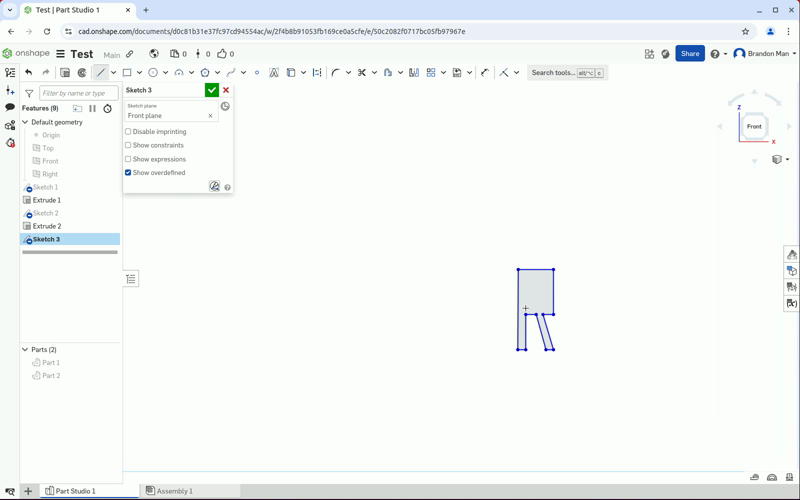
scroll(6)
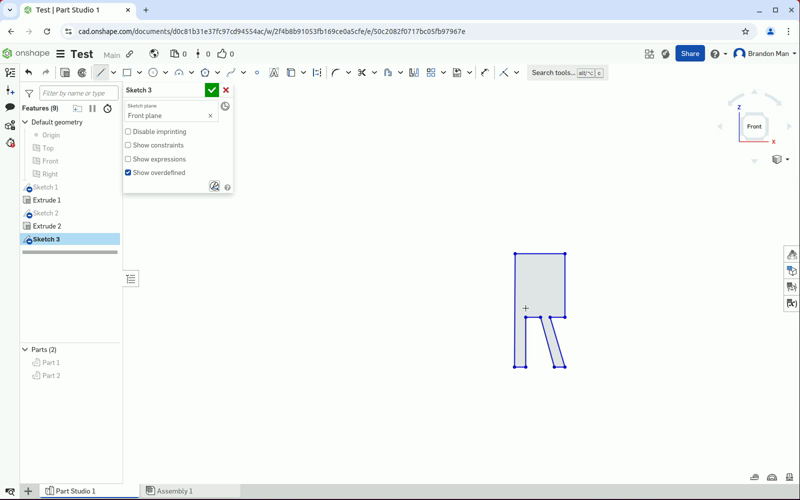
scroll(6)
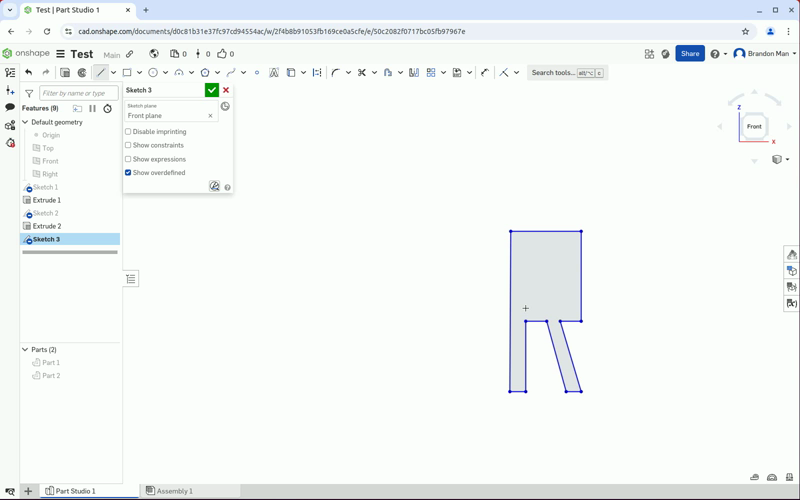
scroll(6)
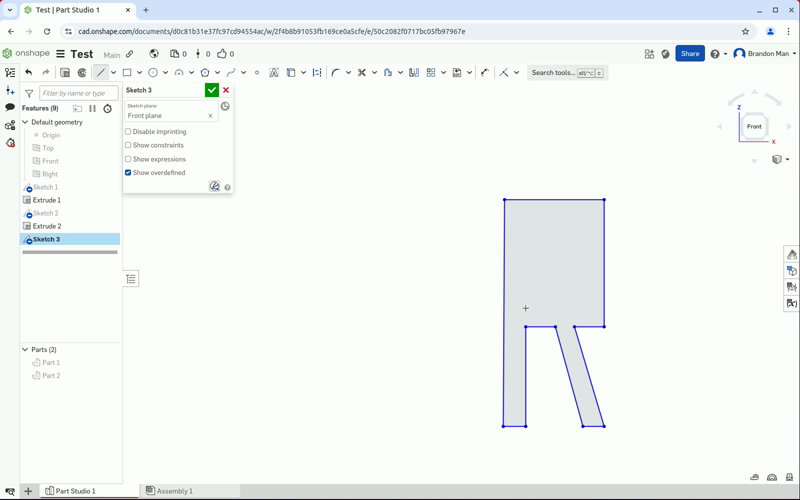
scroll(6)
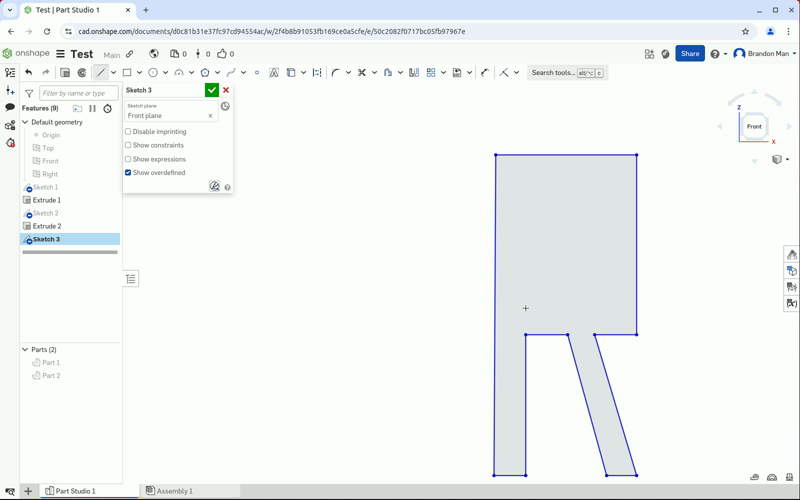
scroll(6)
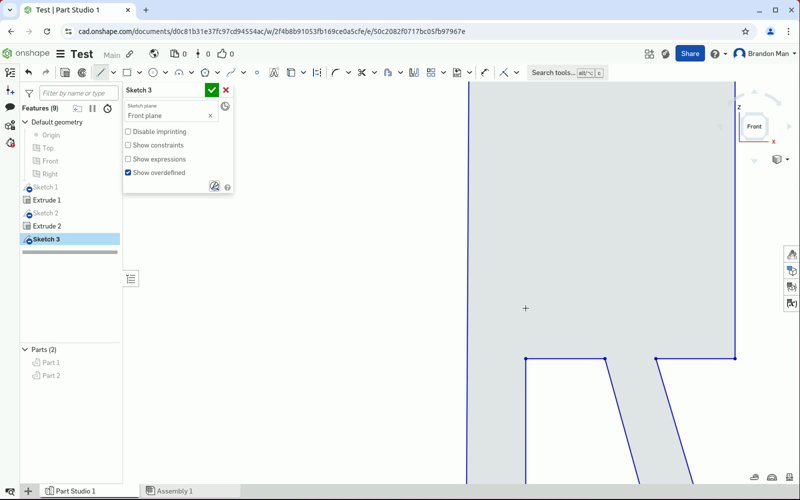
click(525, 307)
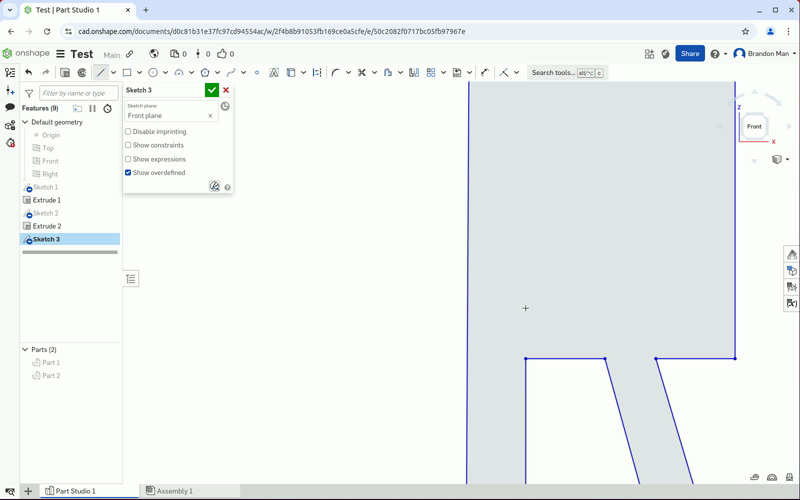
scroll(-6)
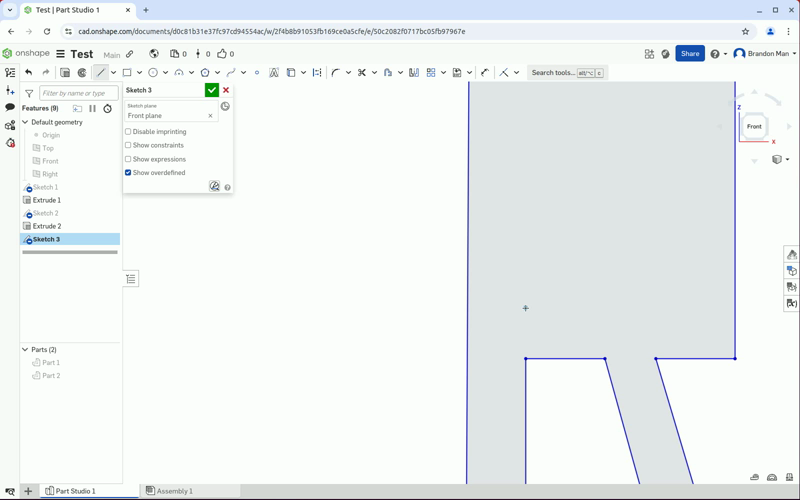
scroll(-6)
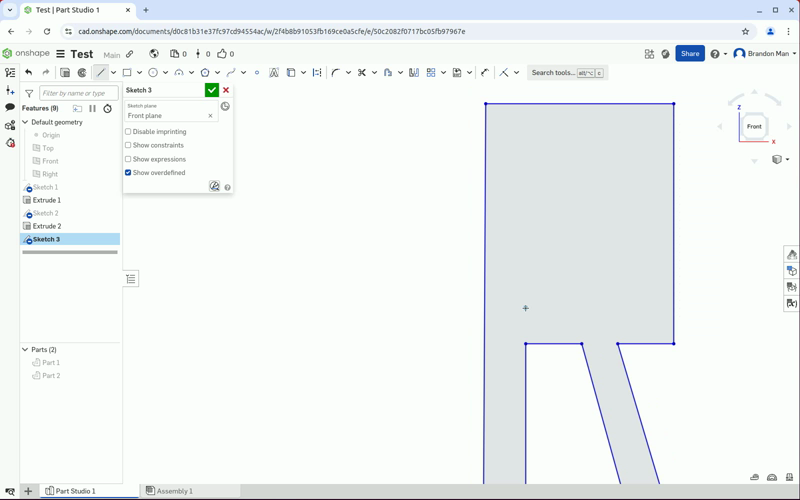
scroll(-6)
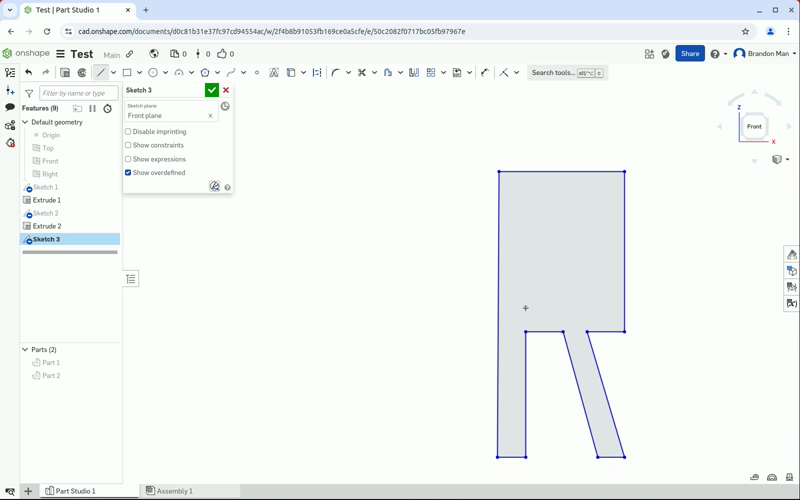
scroll(-6)
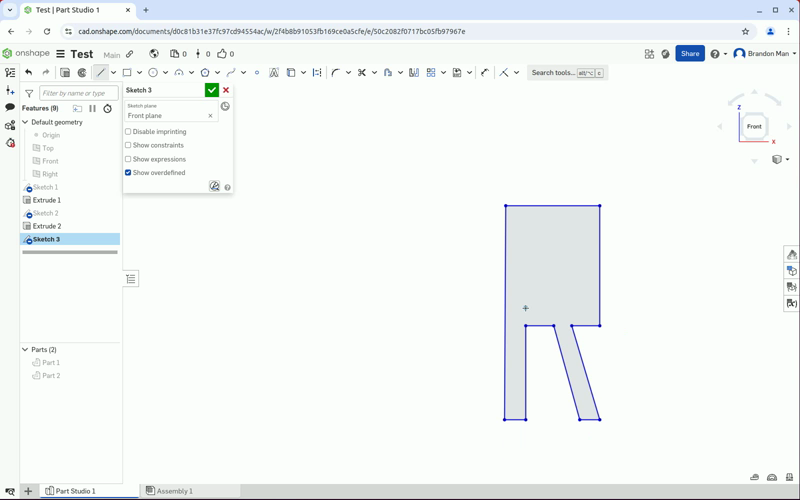
scroll(-6)
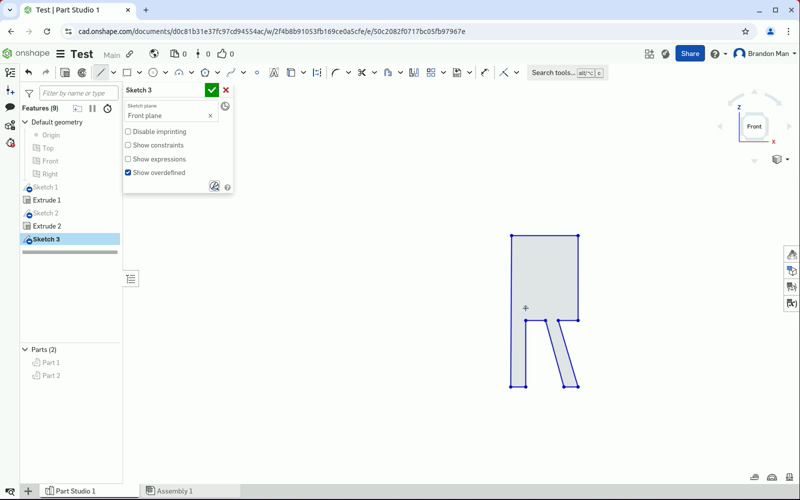
scroll(-6)
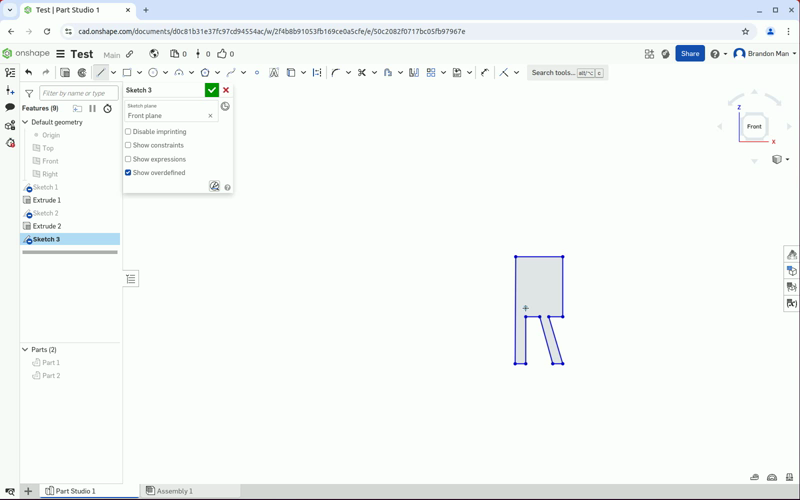
scroll(-6)
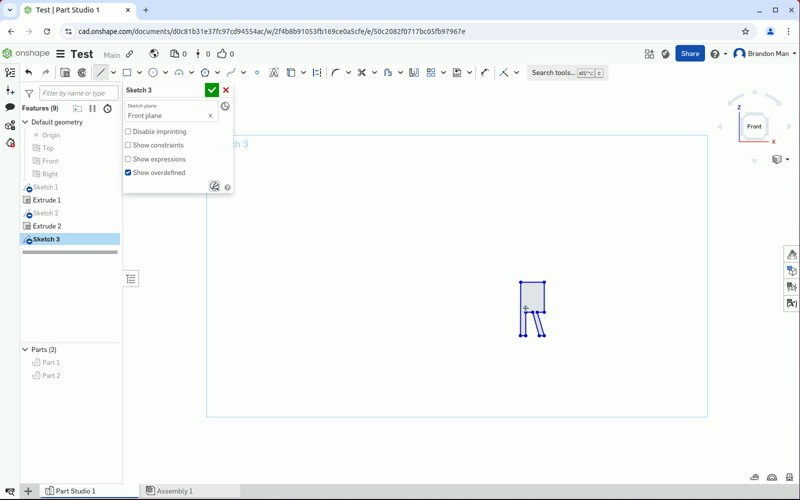
key_up(shift)
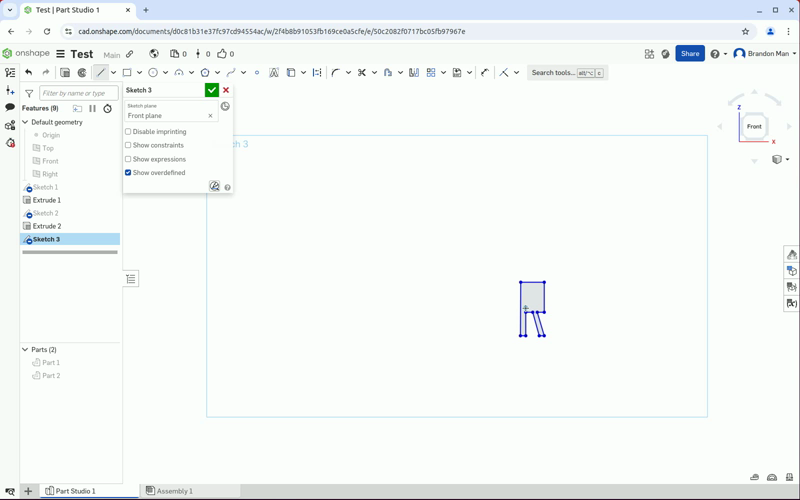
key_down(shift)
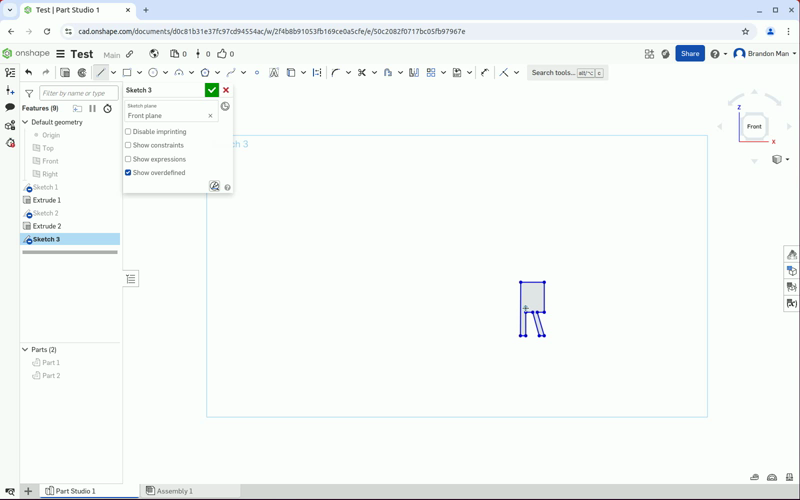
mouse_move(555, 307)
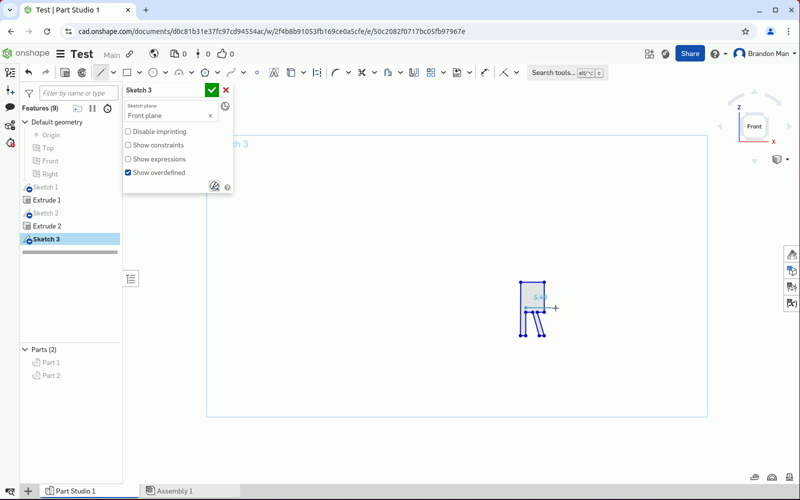
mouse_move(539, 307)
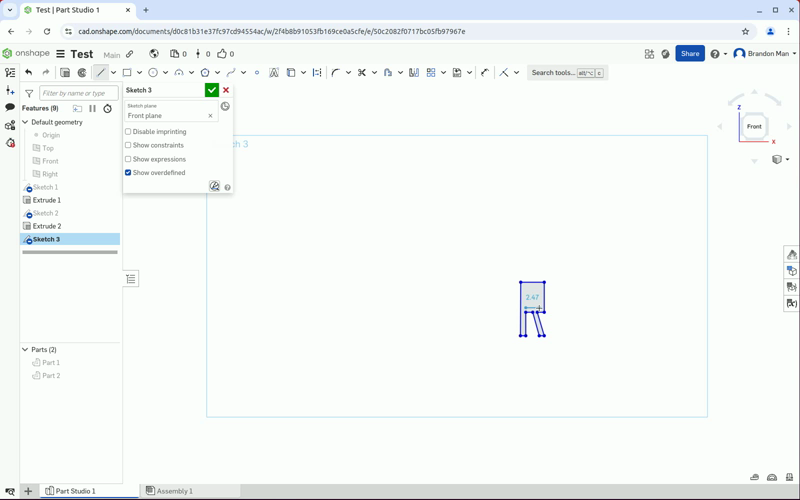
click(539, 307)
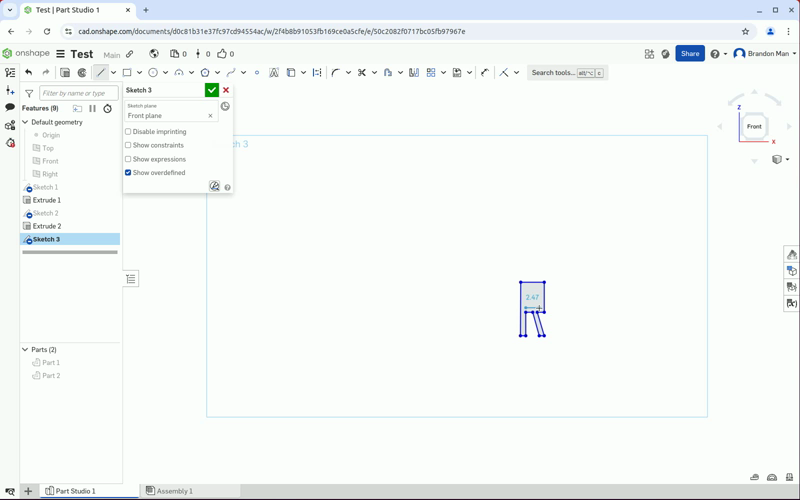
key_up(shift)
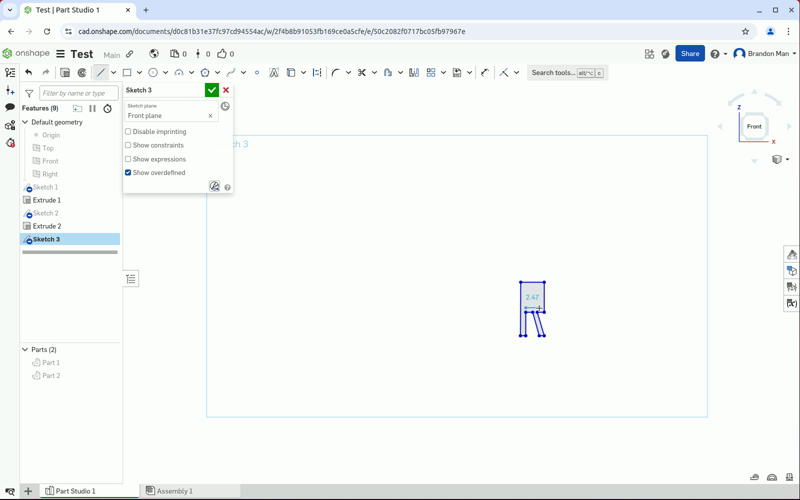
key_down(shift)
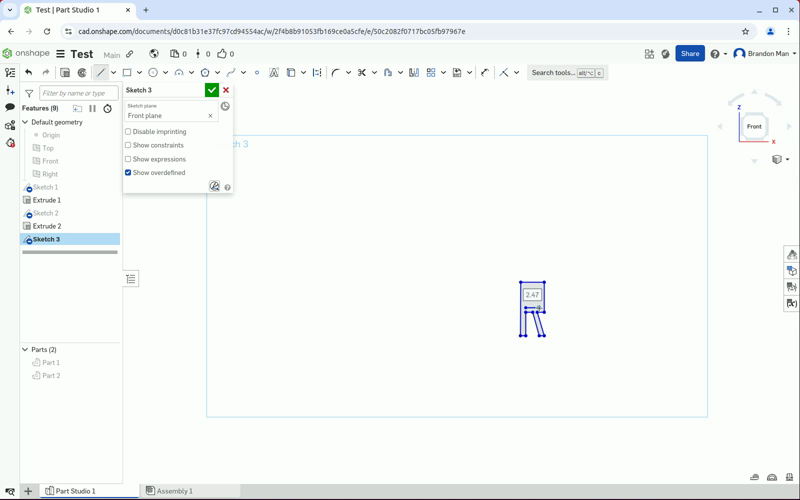
mouse_move(569, 307)
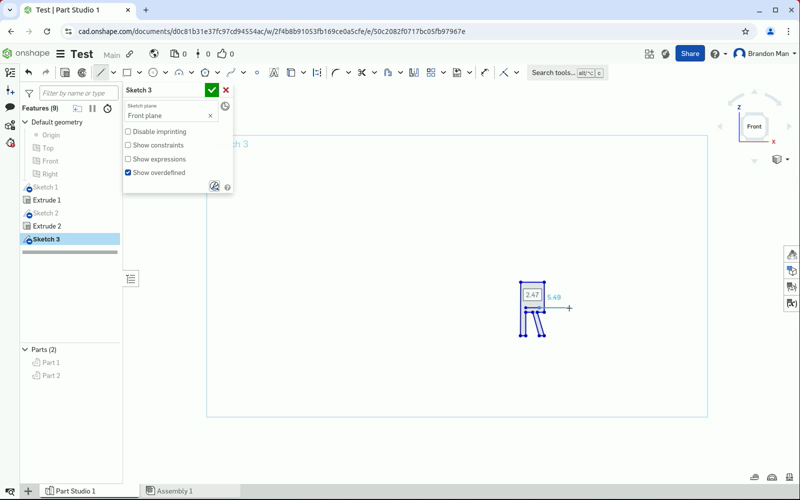
mouse_move(539, 287)
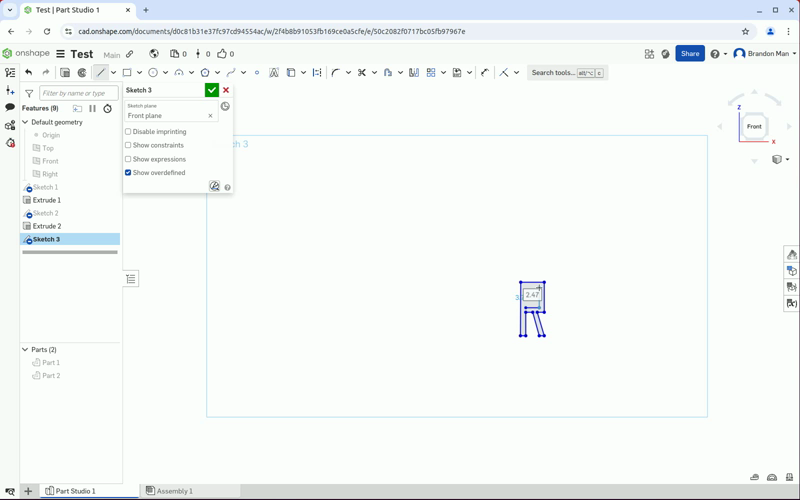
click(539, 287)
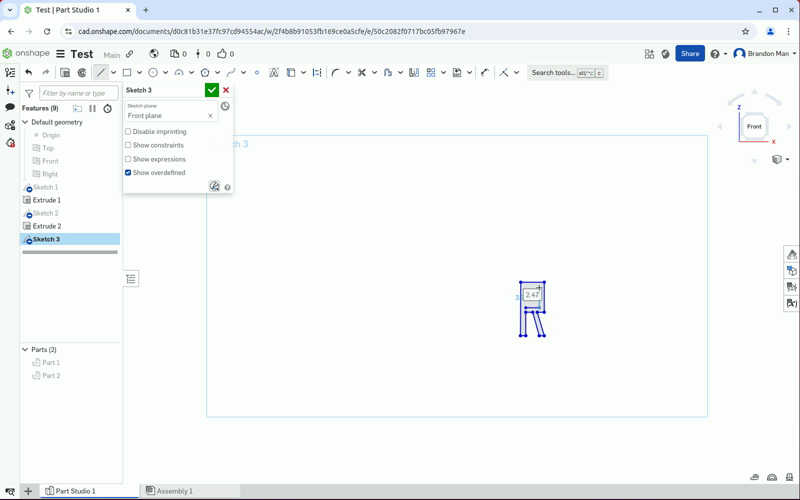
key_up(shift)
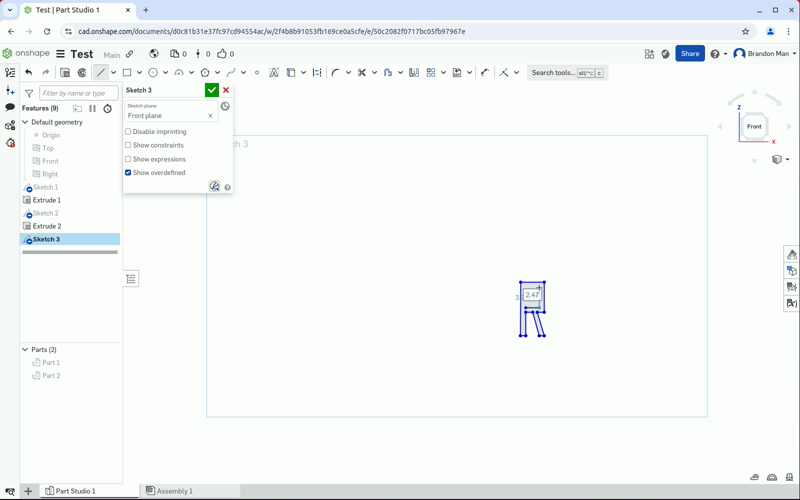
key_down(shift)
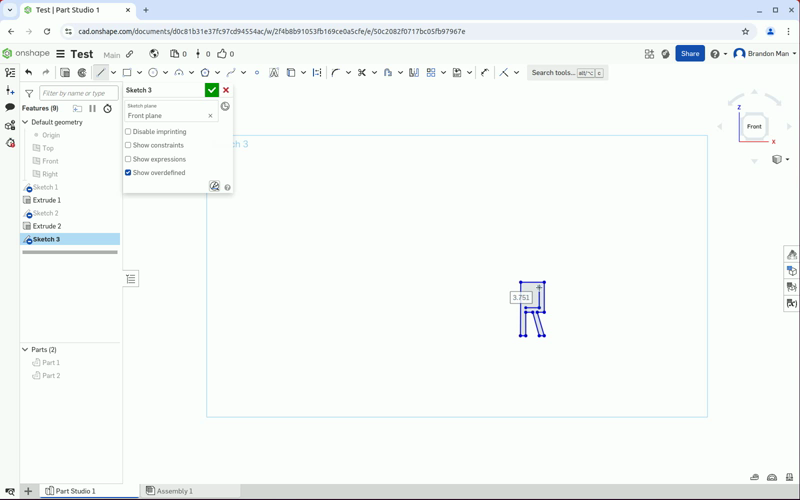
mouse_move(569, 287)
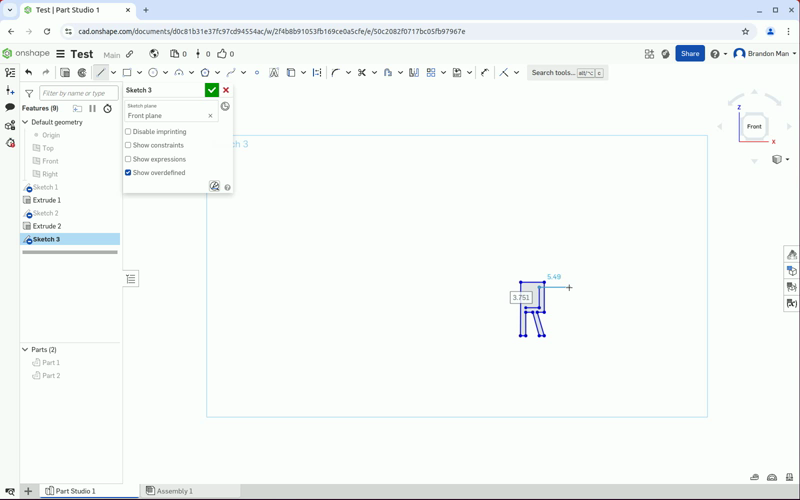
mouse_move(525, 287)
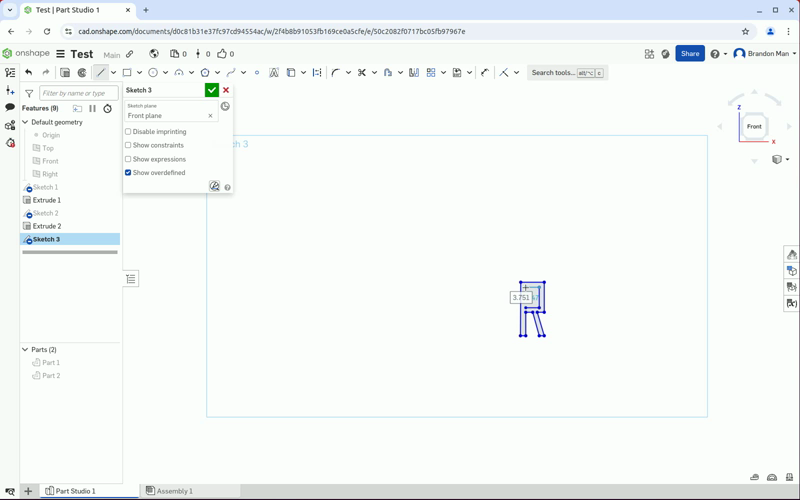
click(525, 287)
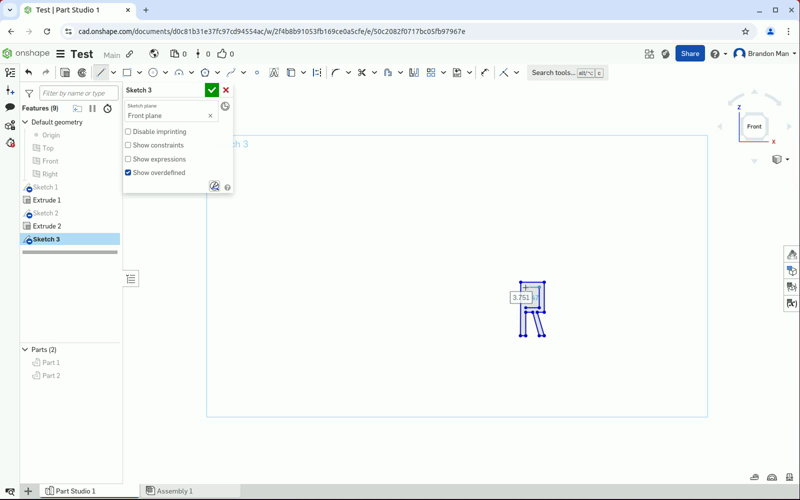
key_up(shift)
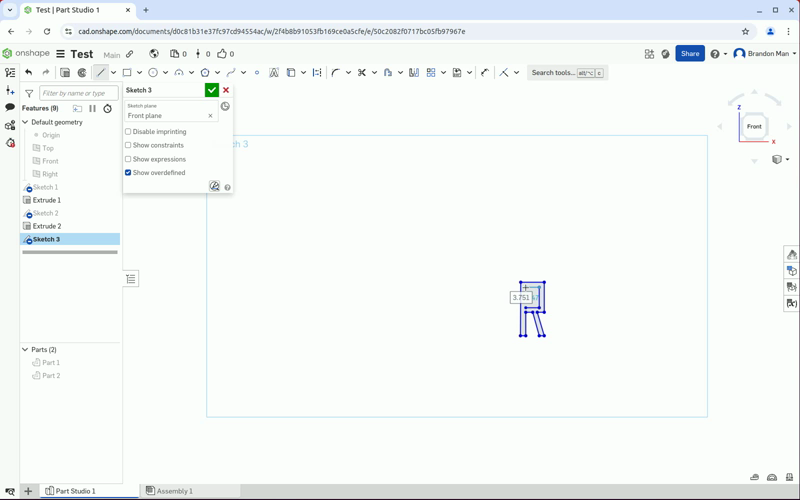
mouse_move(555, 287)
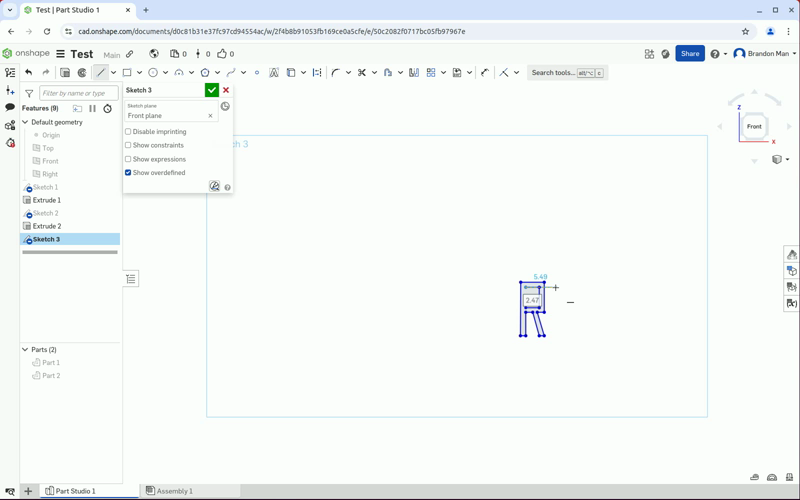
key_down(shift)
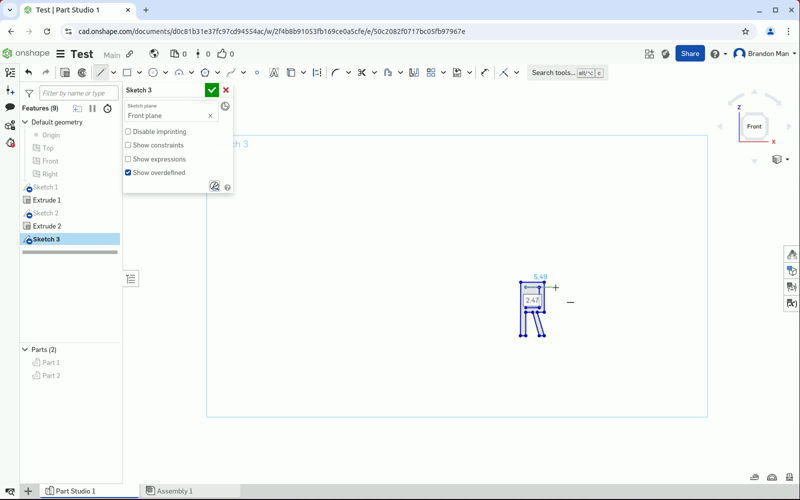
mouse_move(525, 307)
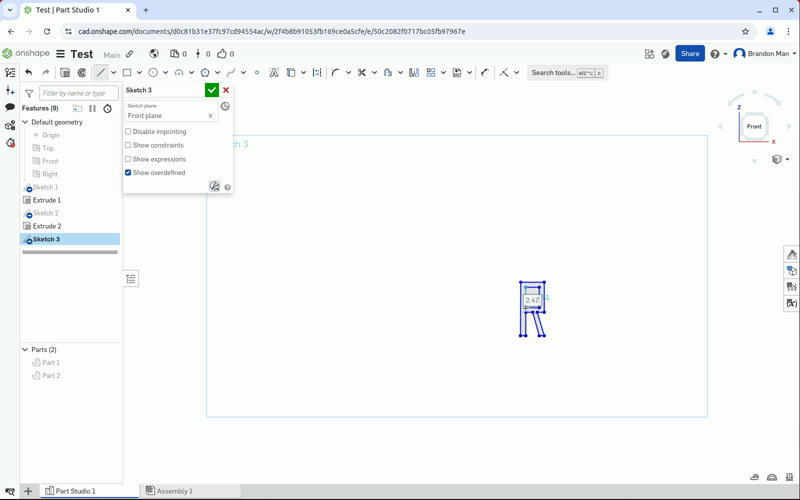
scroll(6)
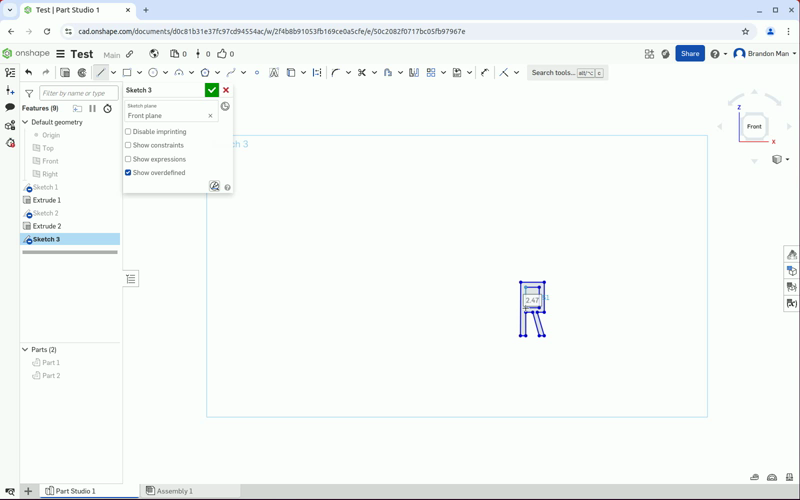
scroll(6)
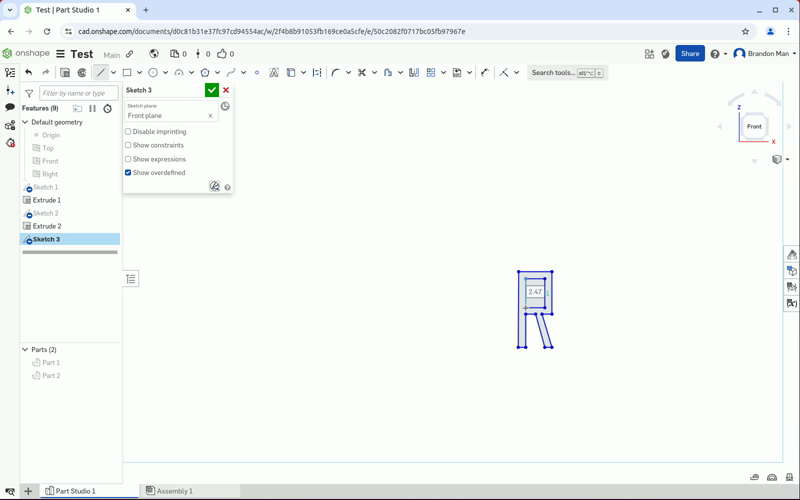
scroll(6)
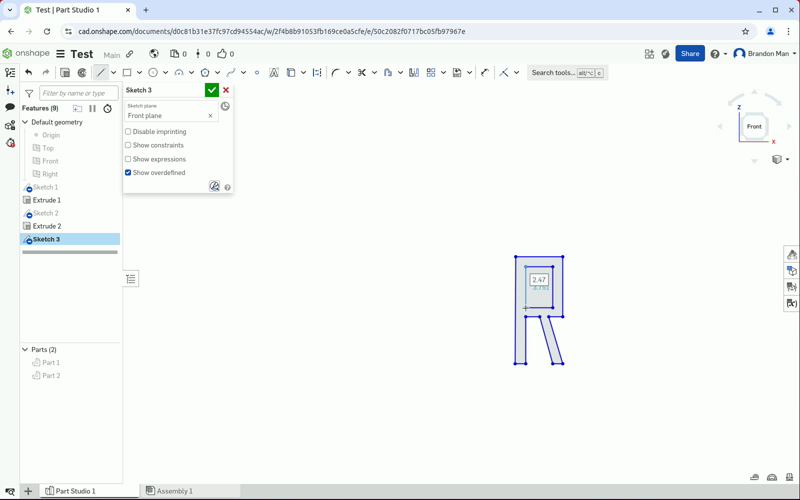
scroll(6)
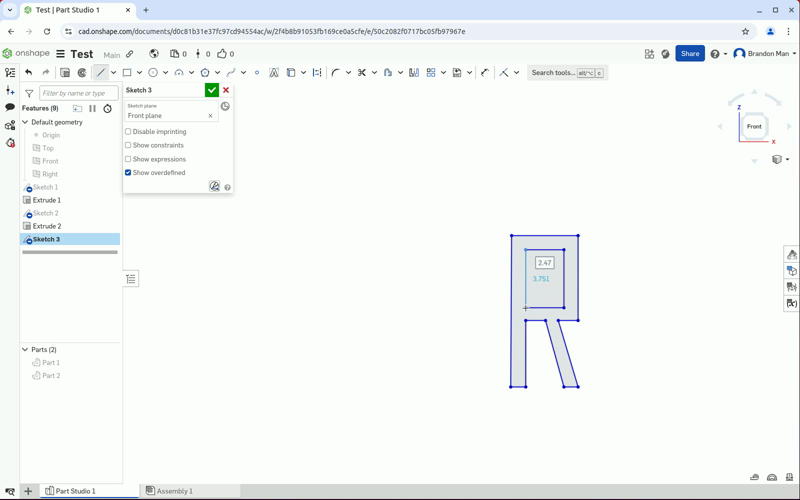
scroll(6)
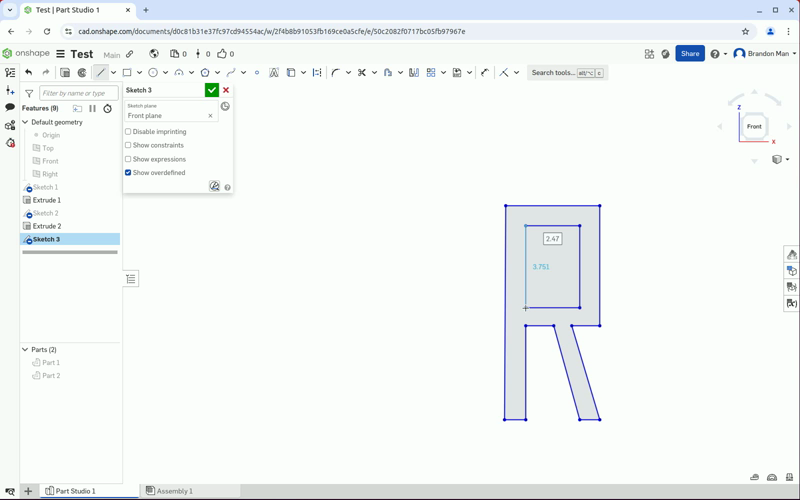
scroll(6)
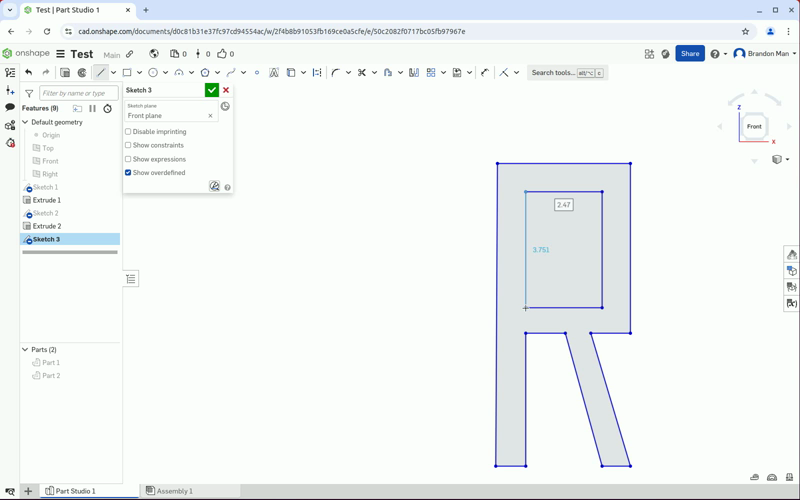
scroll(6)
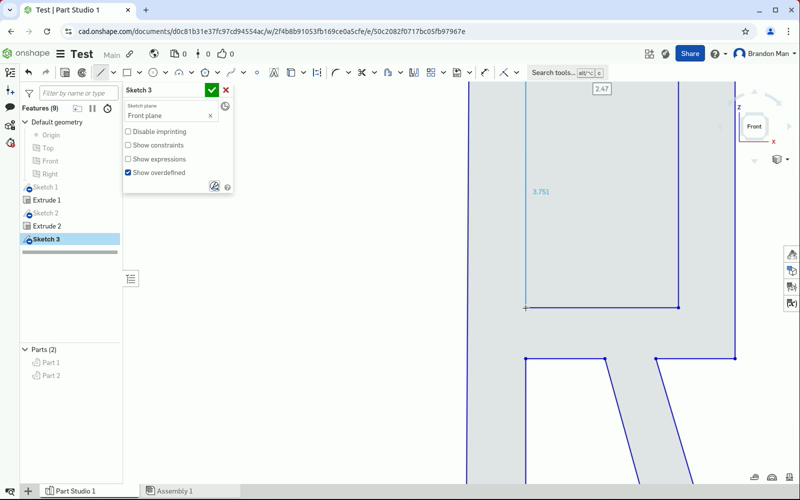
key_up(shift)
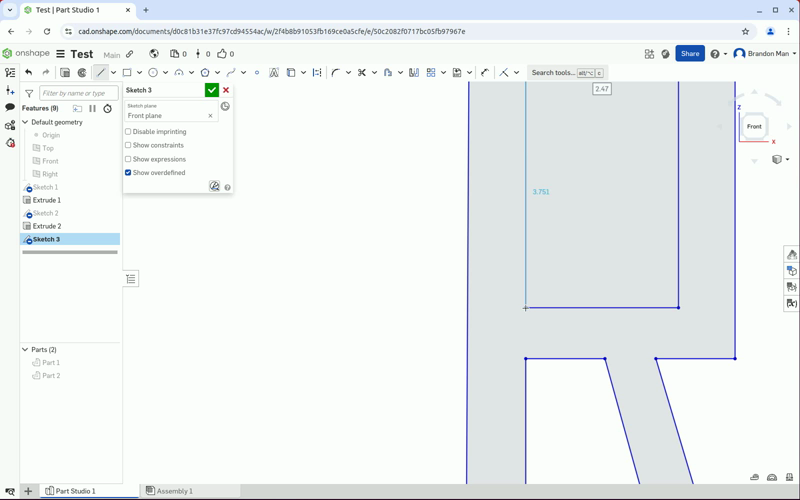
click(525, 307)
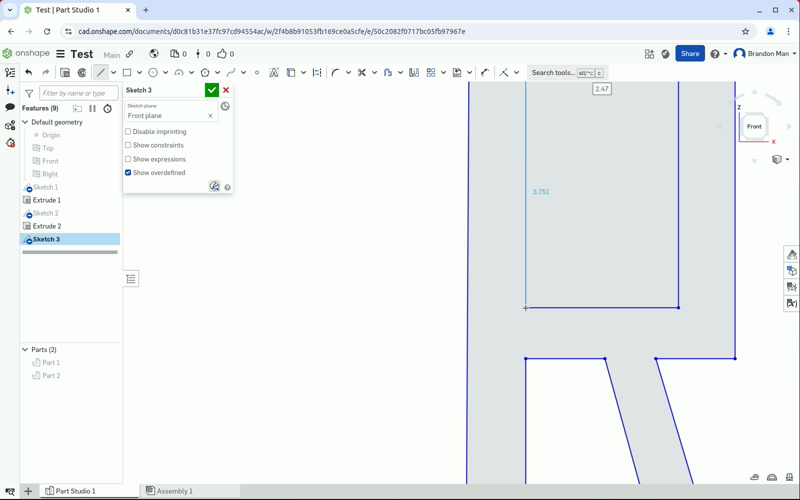
scroll(-6)
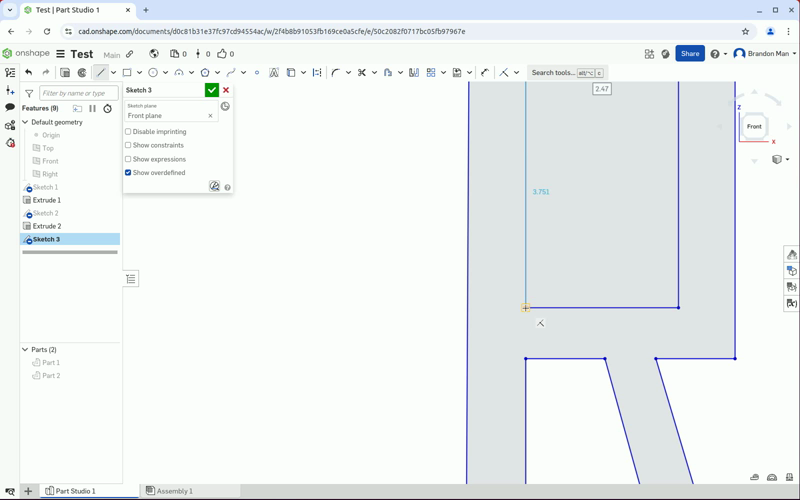
scroll(-6)
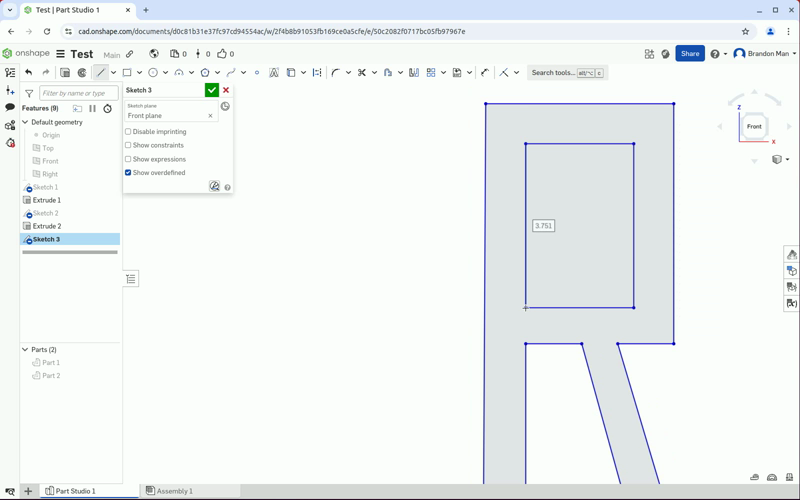
scroll(-6)
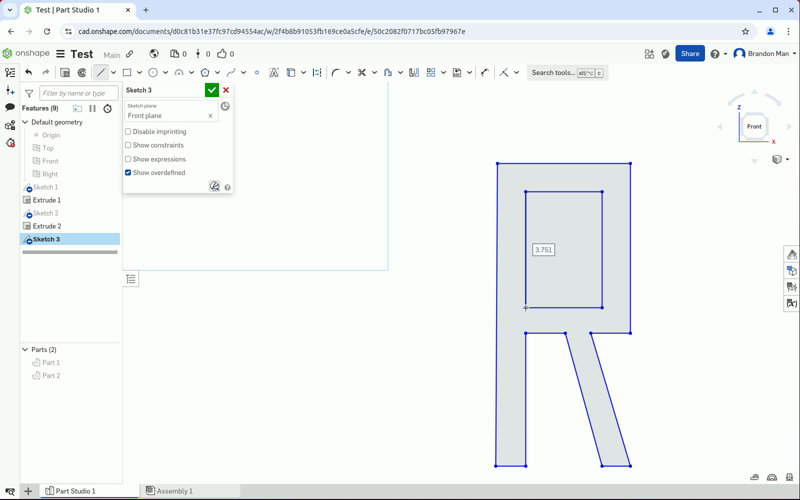
scroll(-6)
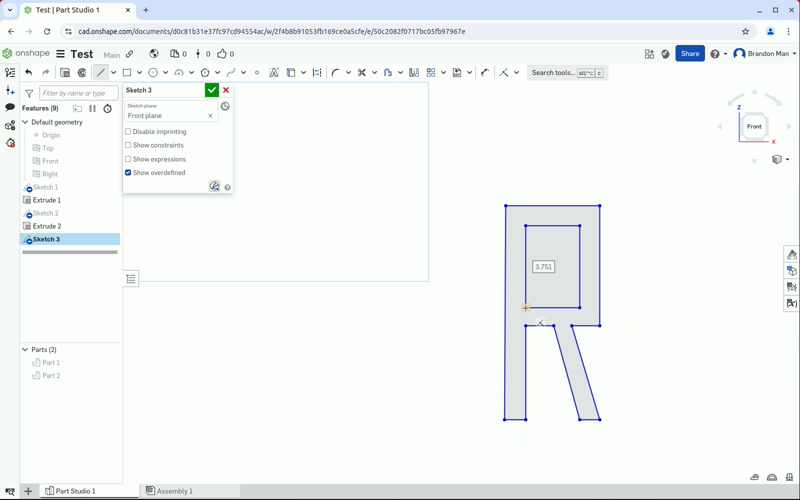
scroll(-6)
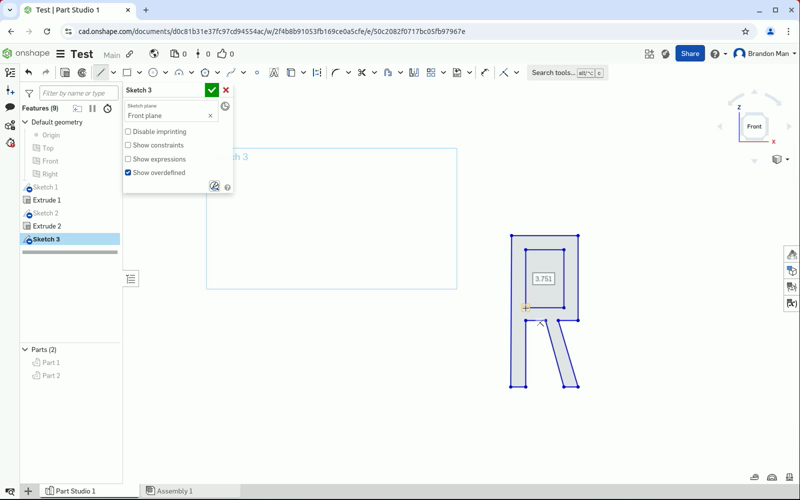
scroll(-6)
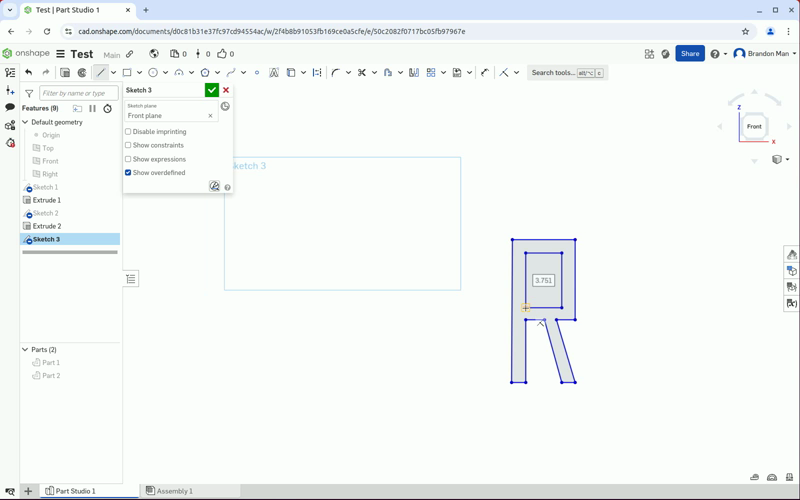
scroll(-6)
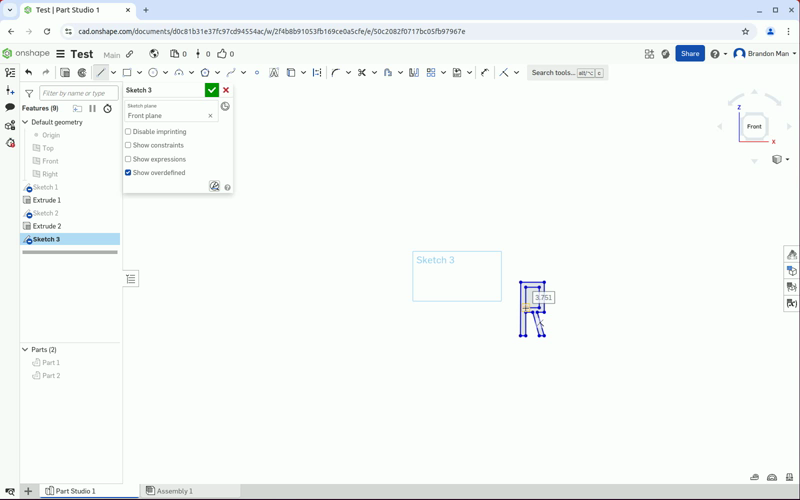
key(esc)
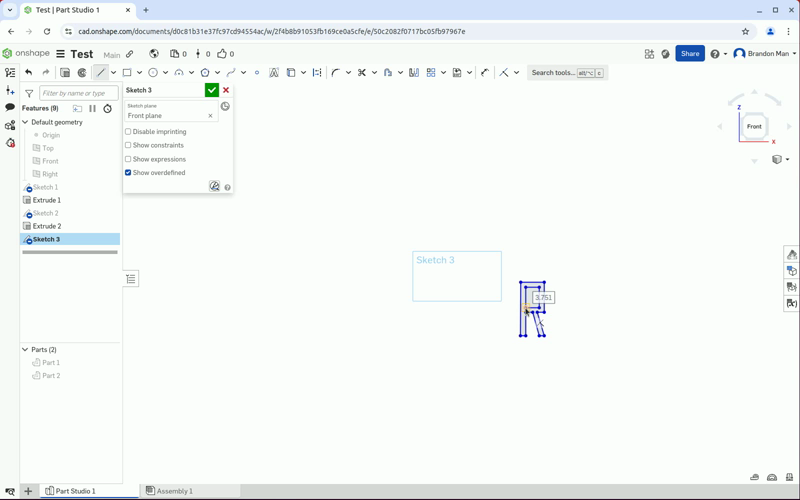
mouse_move(523, 315)
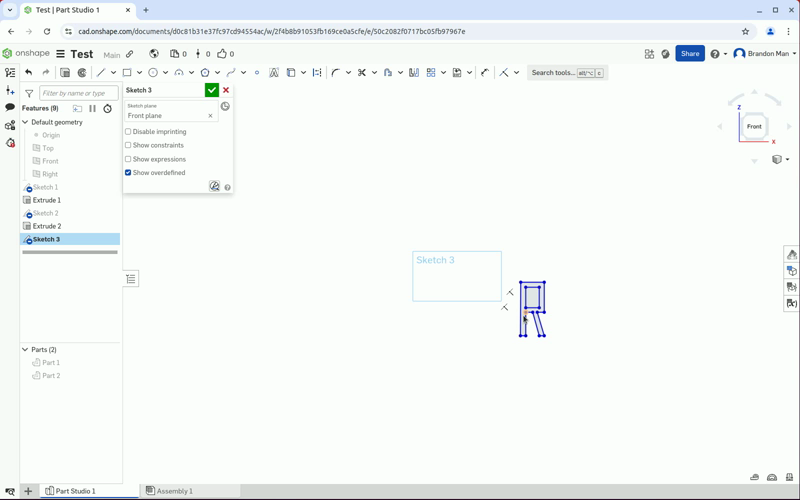
scroll(6)
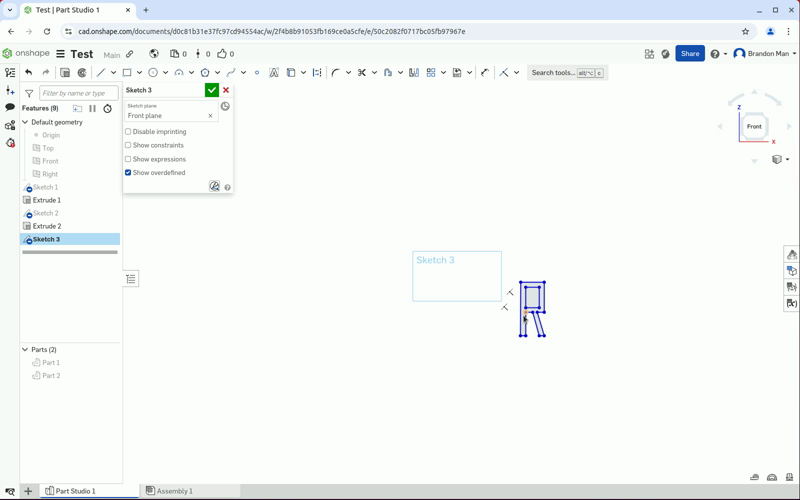
scroll(6)
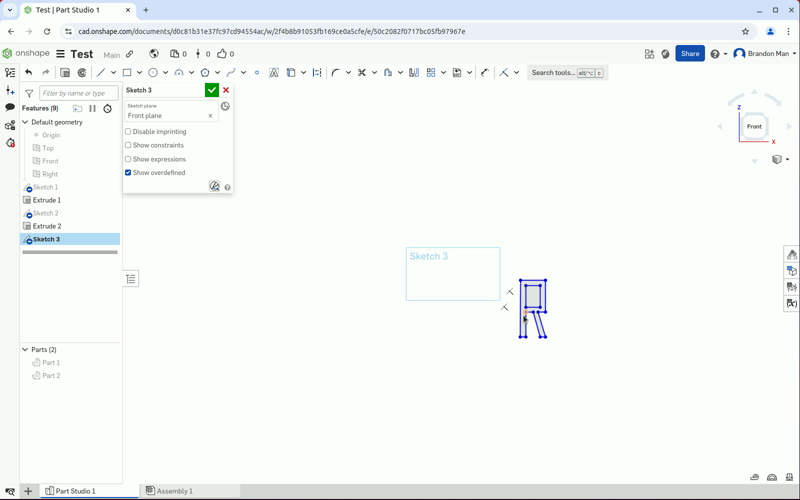
scroll(6)
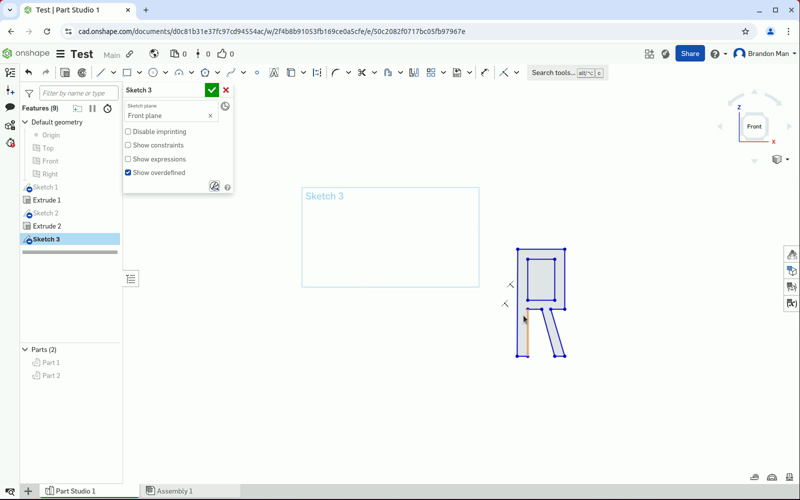
scroll(6)
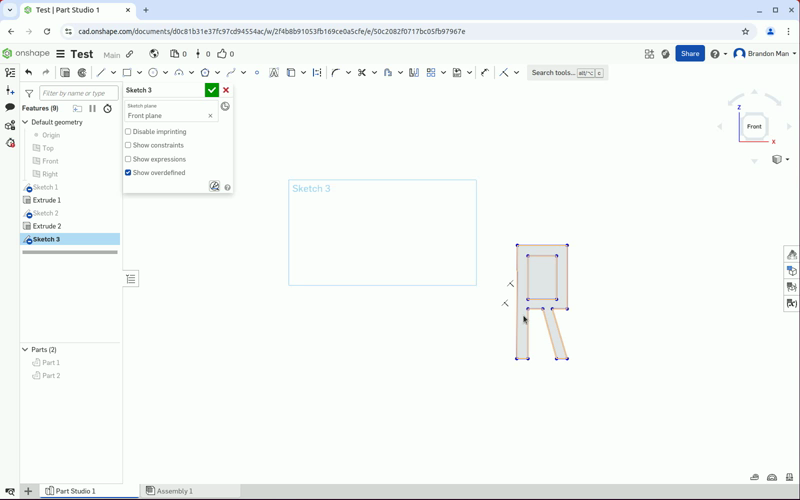
scroll(6)
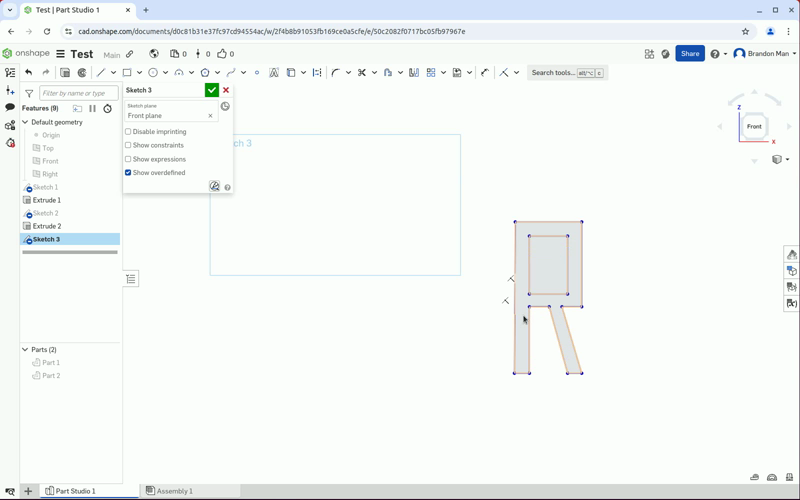
scroll(6)
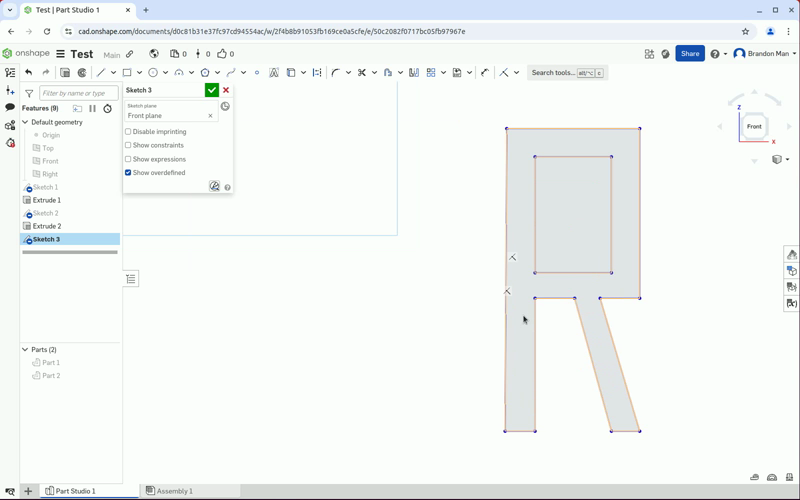
scroll(6)
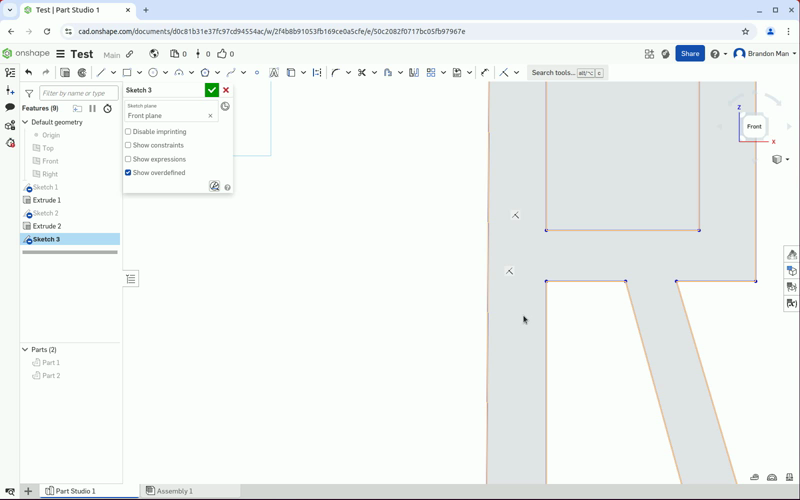
click(523, 315)
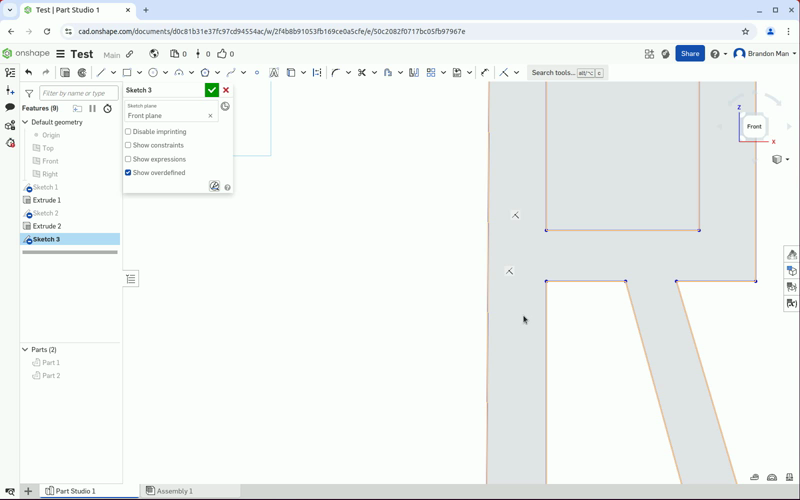
scroll(-6)
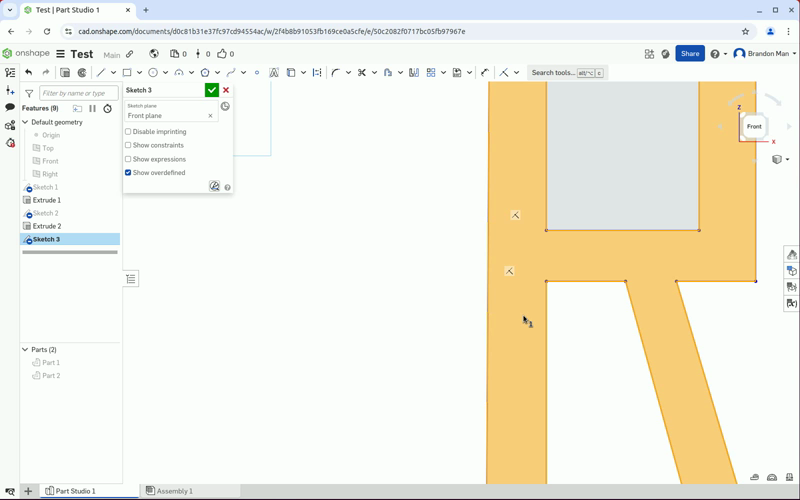
scroll(-6)
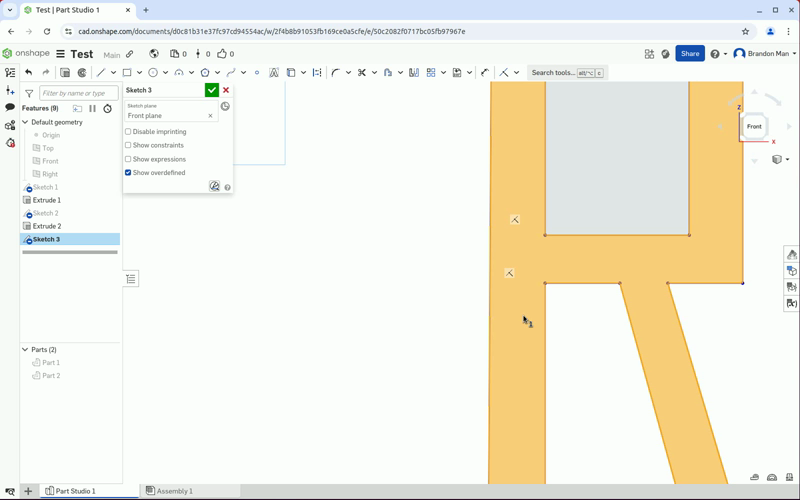
scroll(-6)
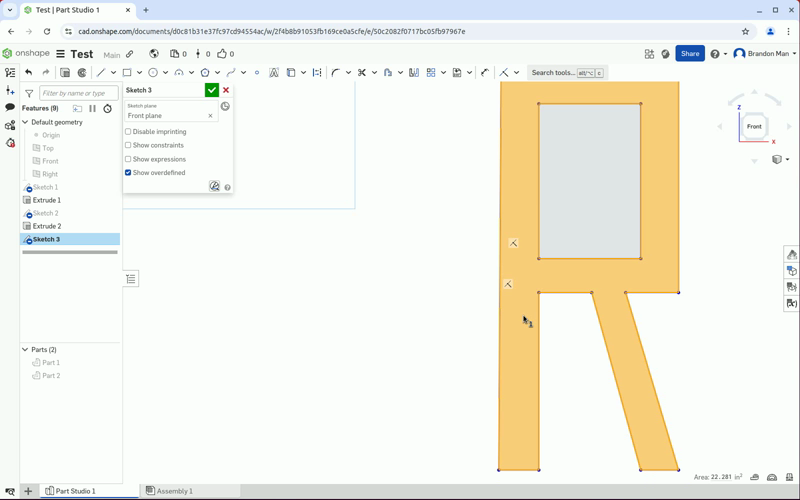
scroll(-6)
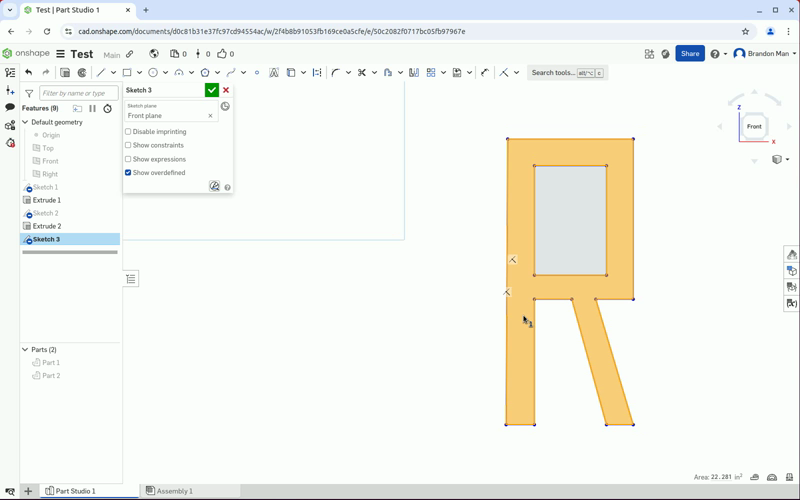
scroll(-6)
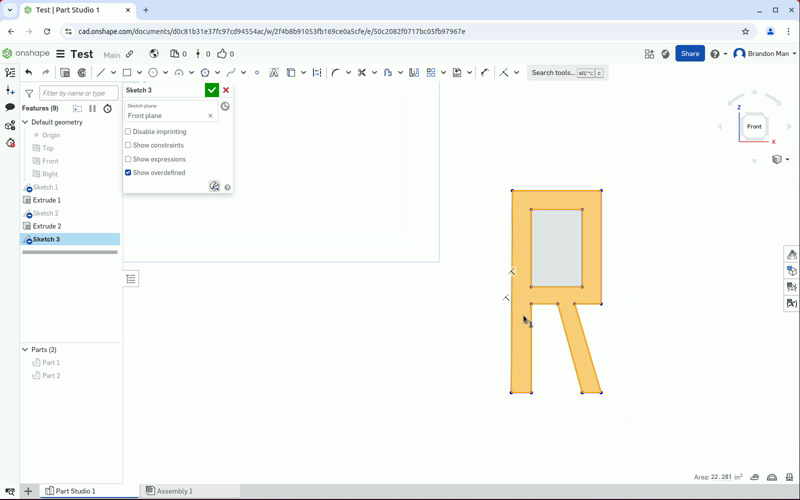
scroll(-6)
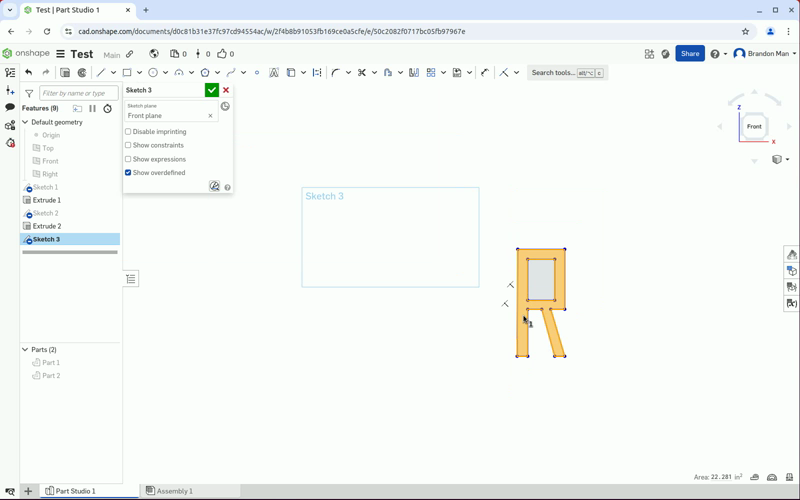
scroll(-6)
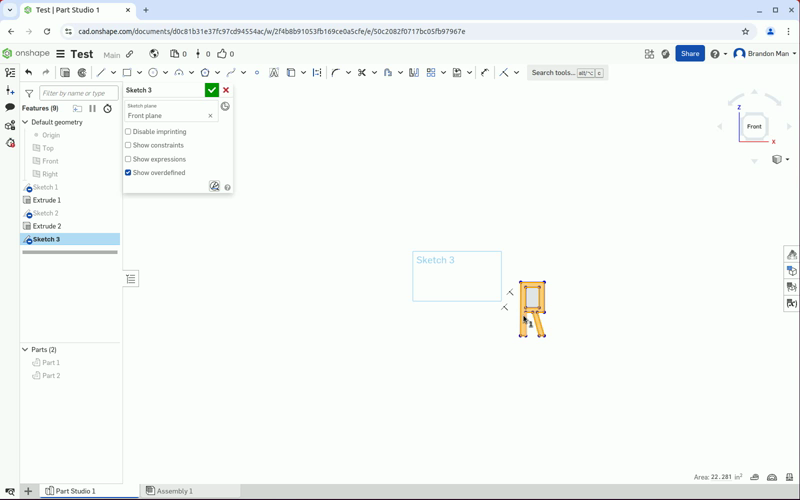
mouse_move(73, 352)
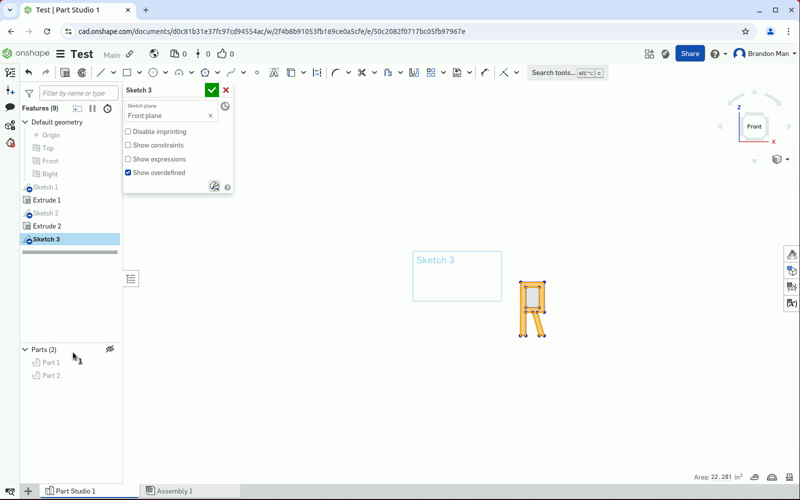
key(shift+y)
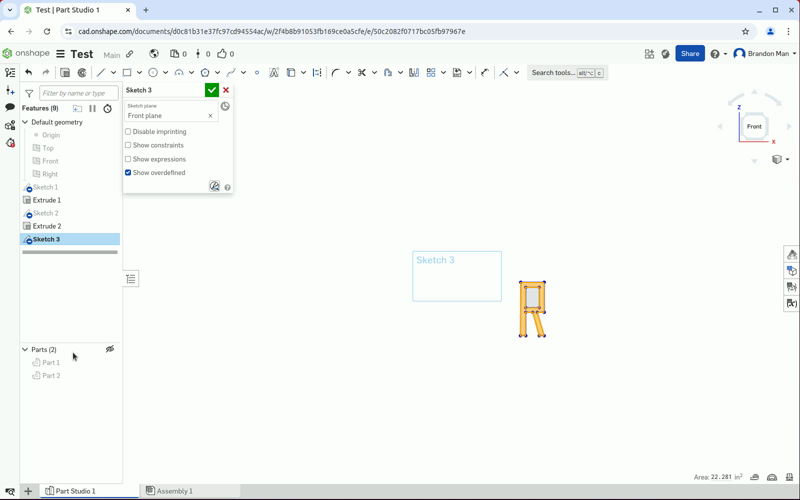
key(shift+e)
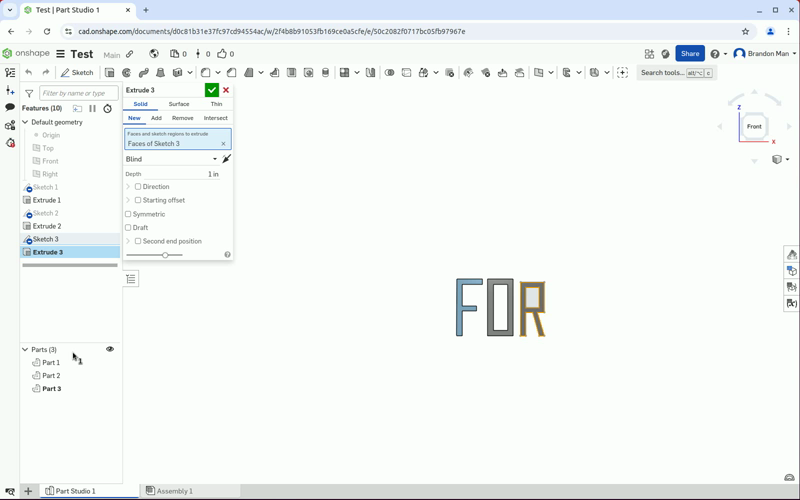
mouse_move(143, 106)
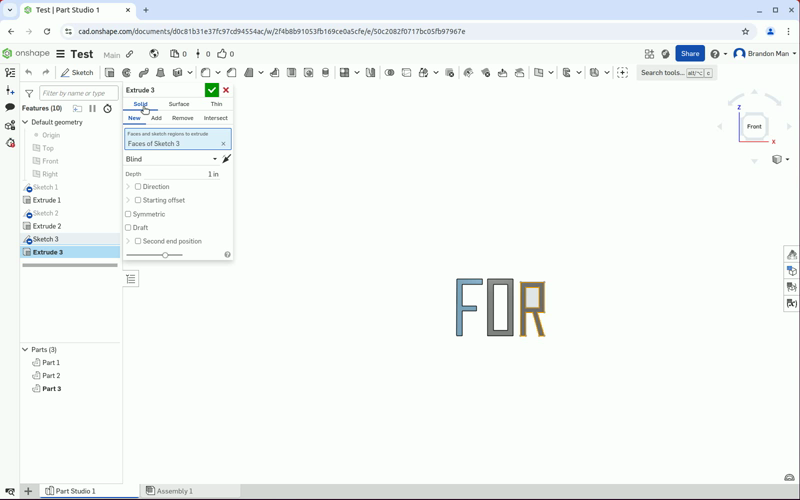
click(143, 106)
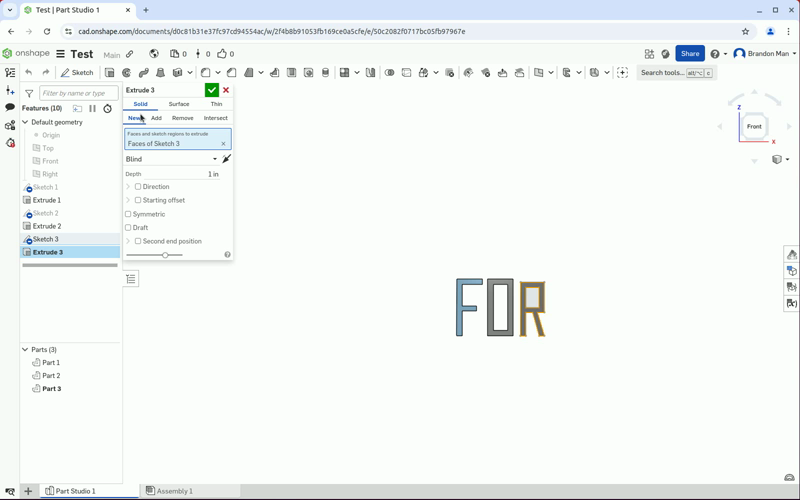
mouse_move(137, 120)
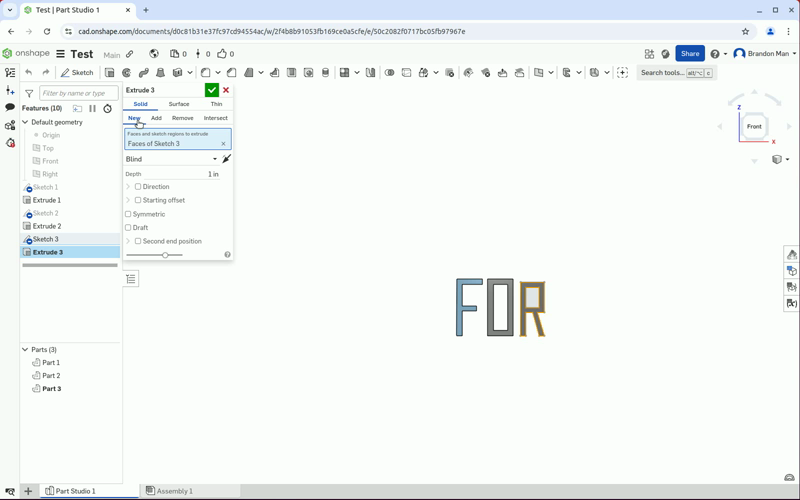
click(137, 120)
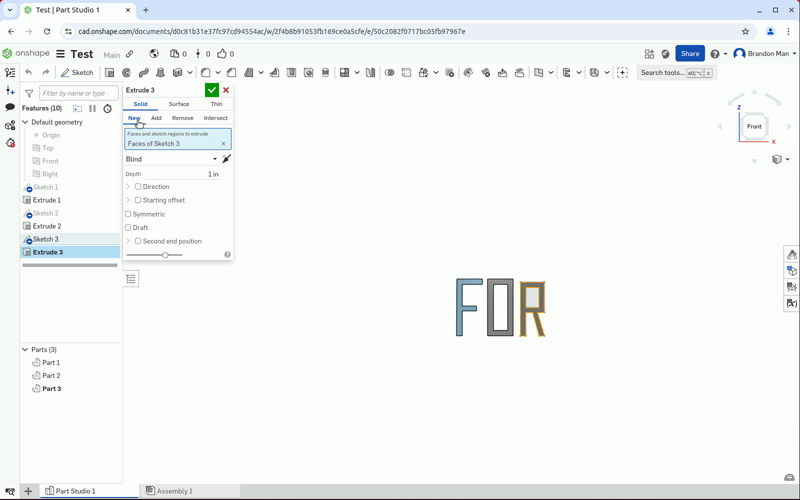
key(tab, 4)
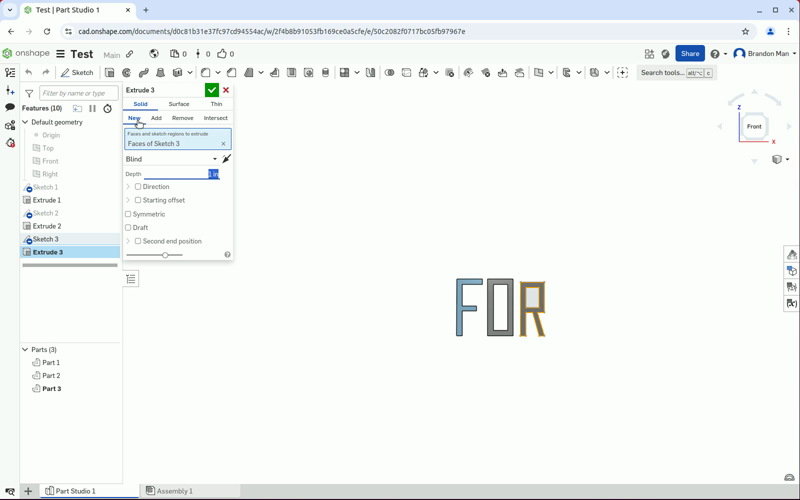
text(1.444)
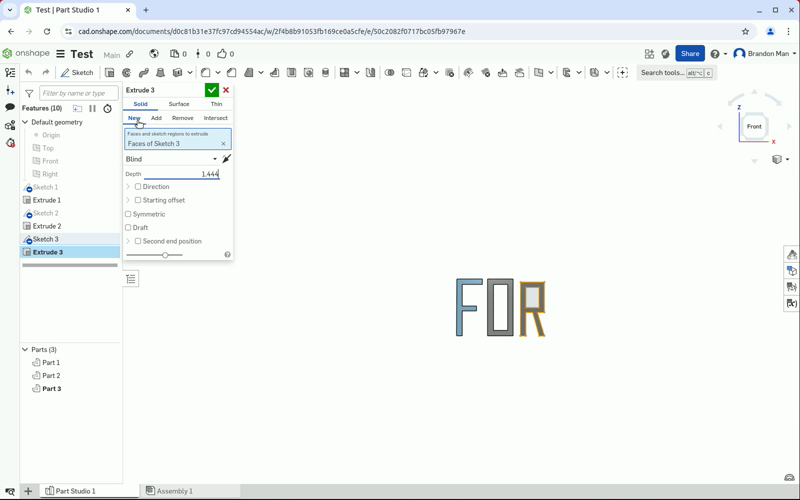
key(enter)
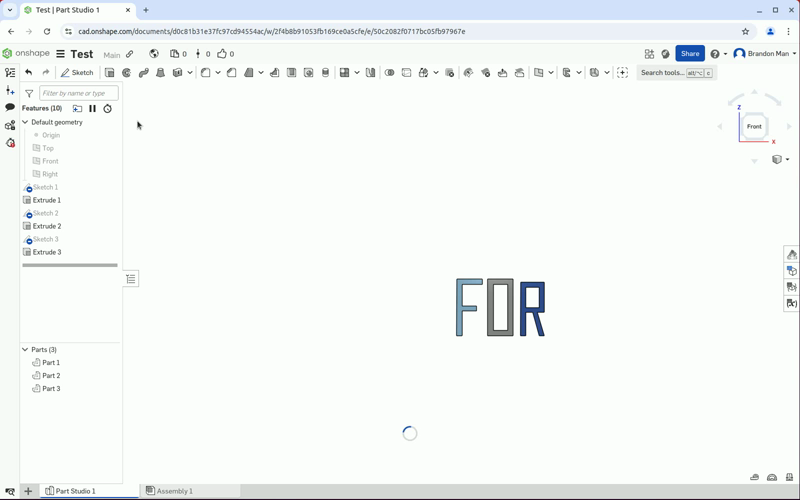
key(shift+h)
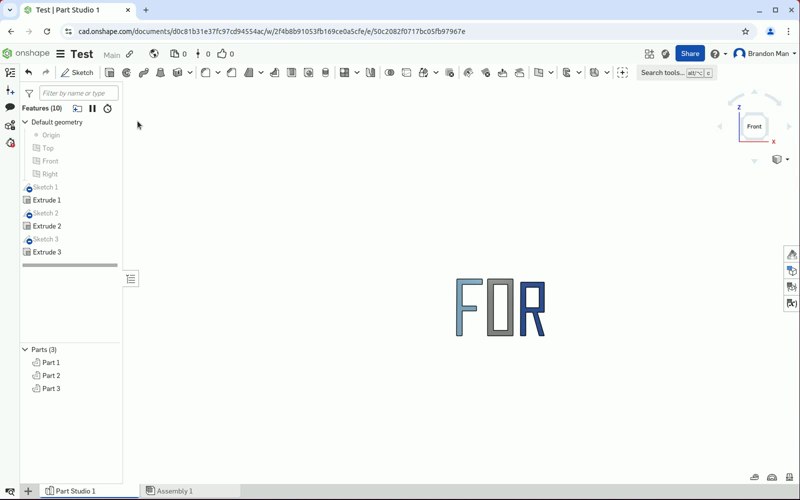
key(shift+h)
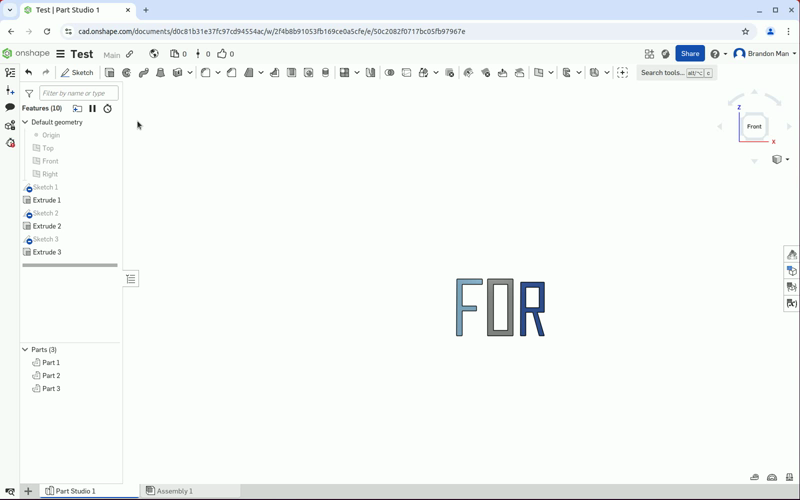
mouse_move(73, 189)
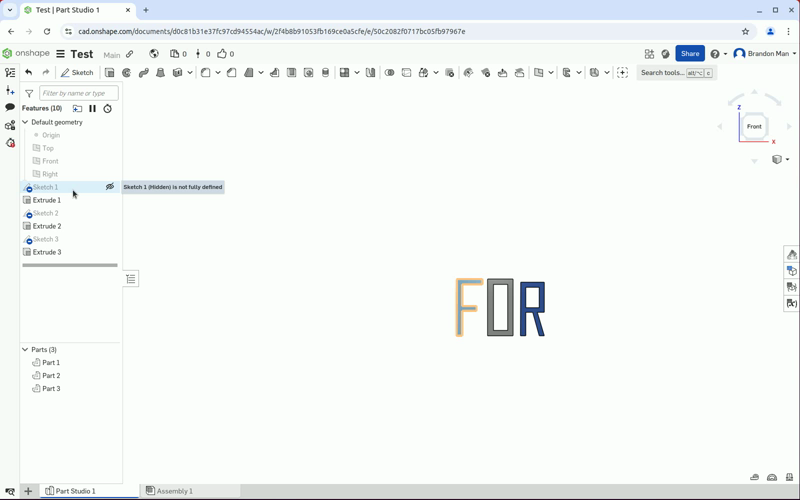
click(73, 189)
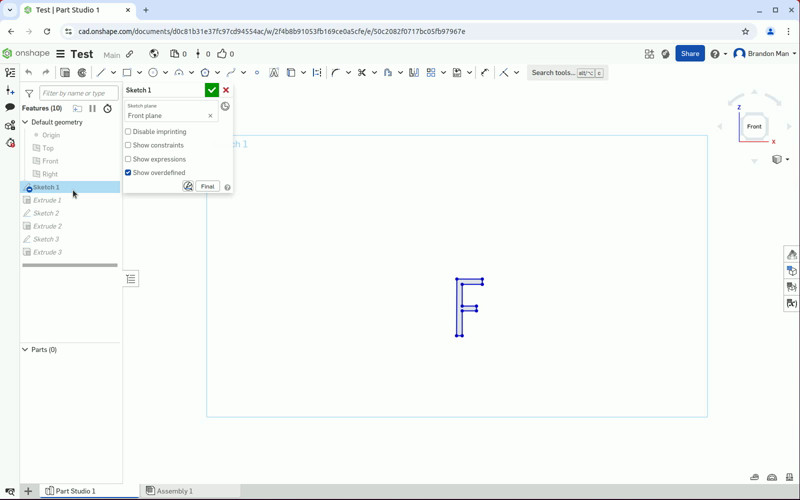
mouse_move(229, 92)
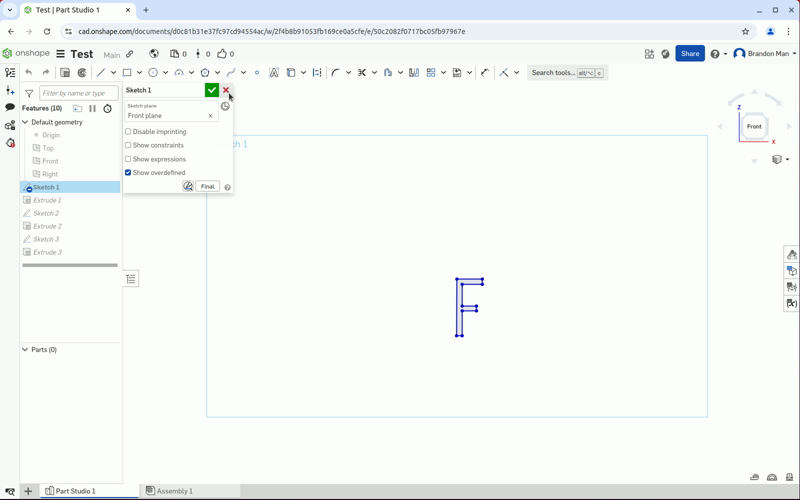
click(229, 92)
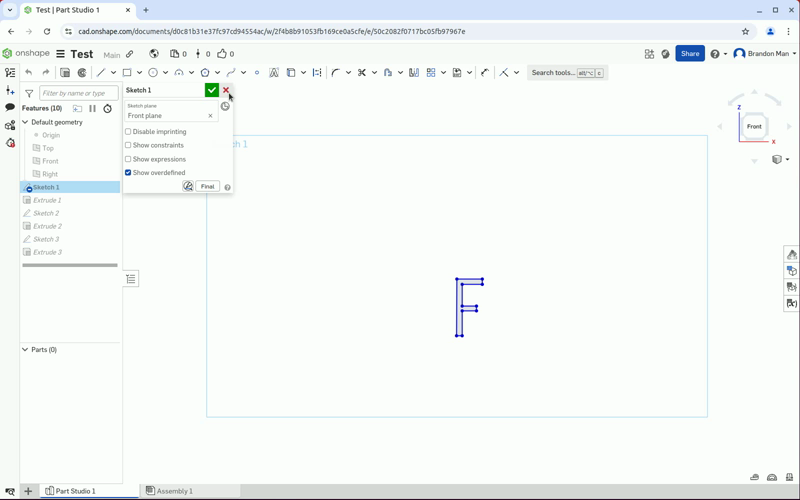
key(shift+s)
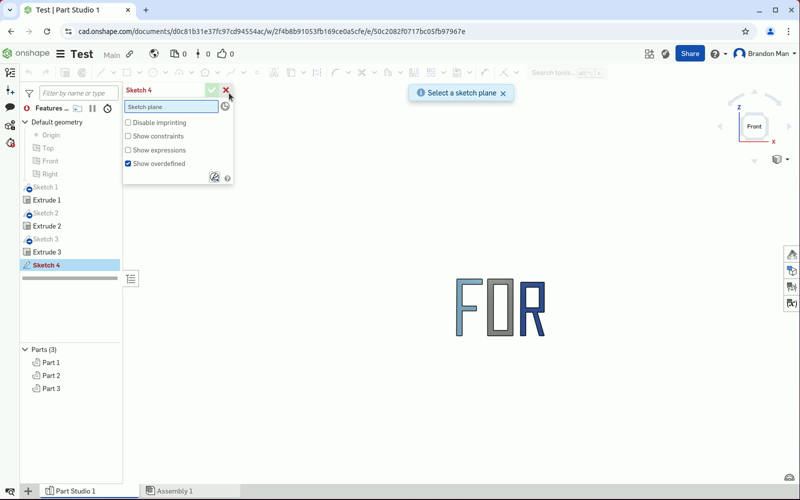
mouse_move(73, 163)
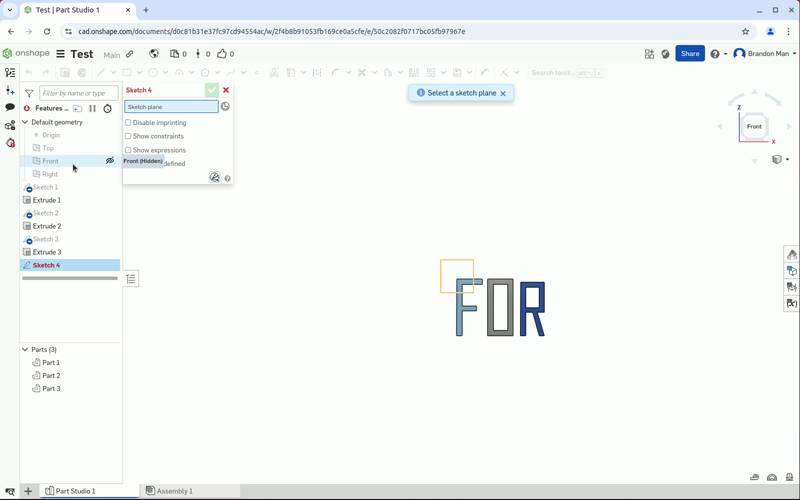
click(73, 163)
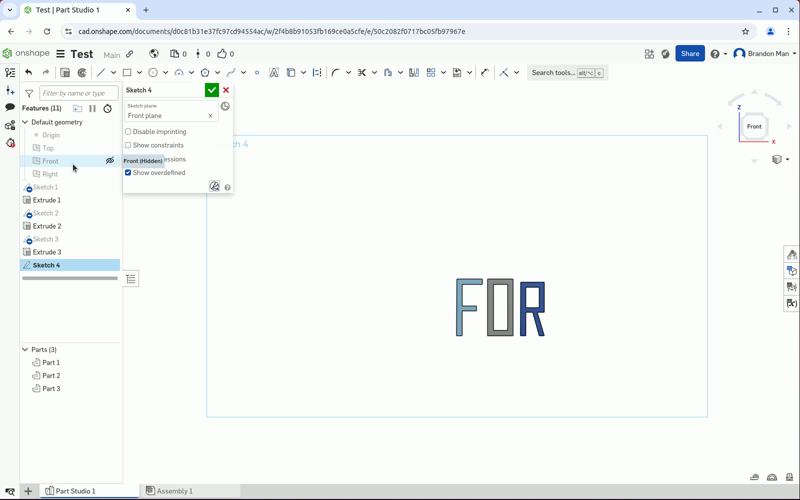
mouse_move(73, 352)
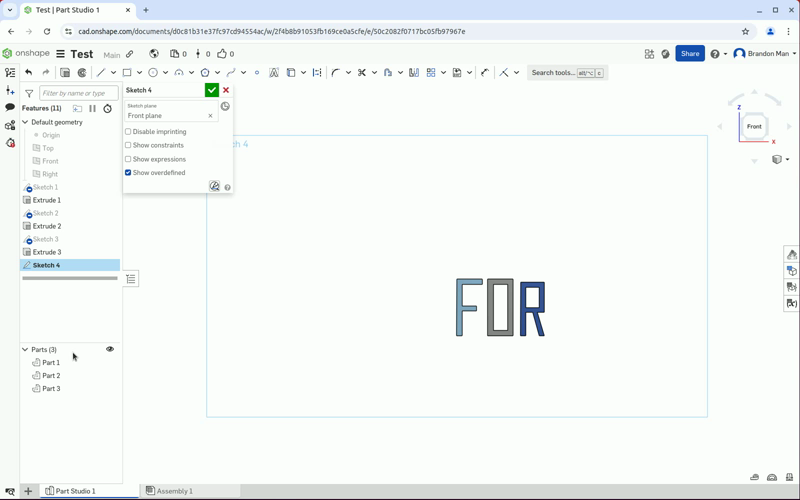
key(y)
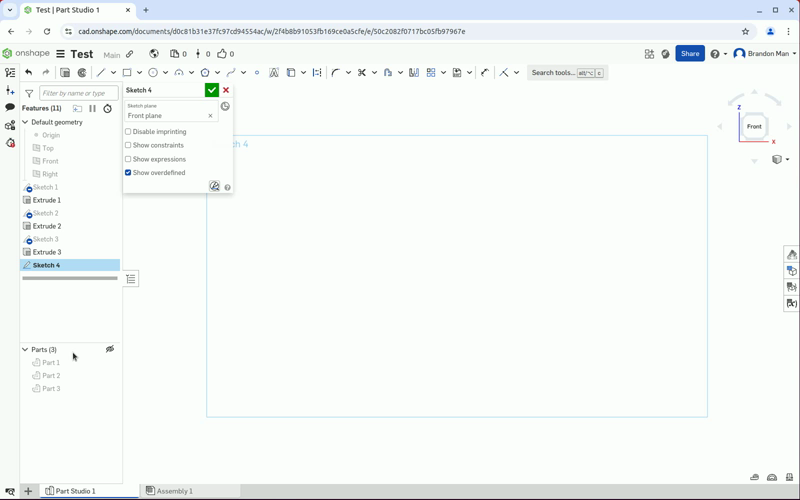
key(l)
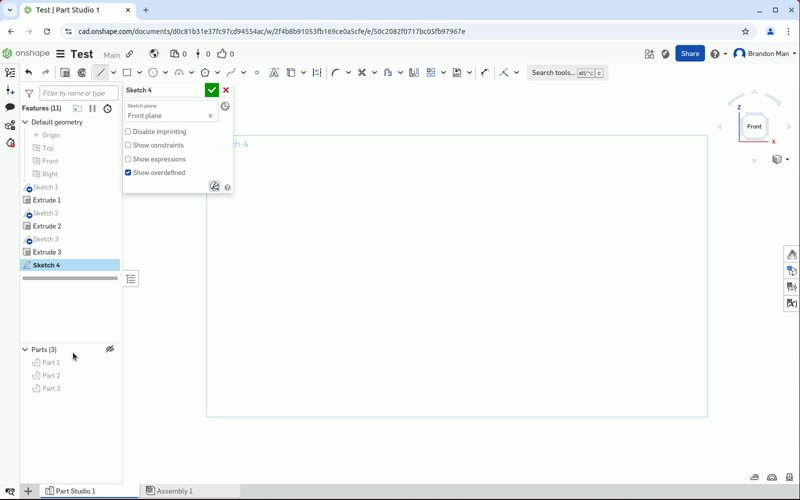
key_down(shift)
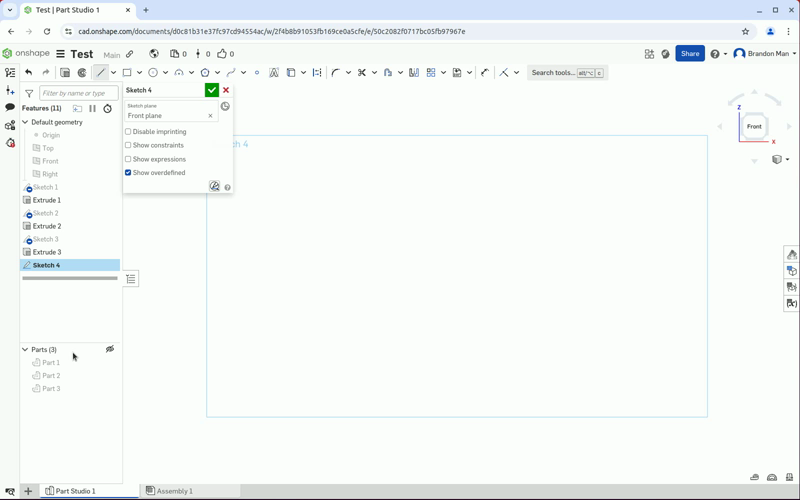
mouse_move(549, 335)
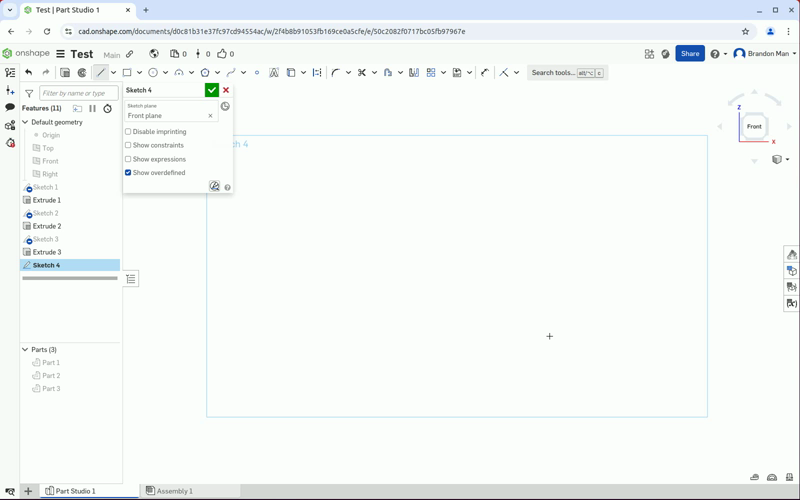
click(549, 335)
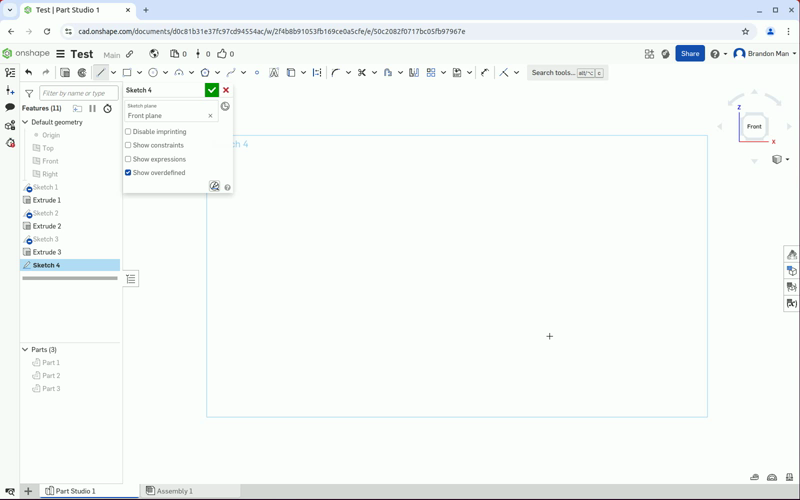
key_up(shift)
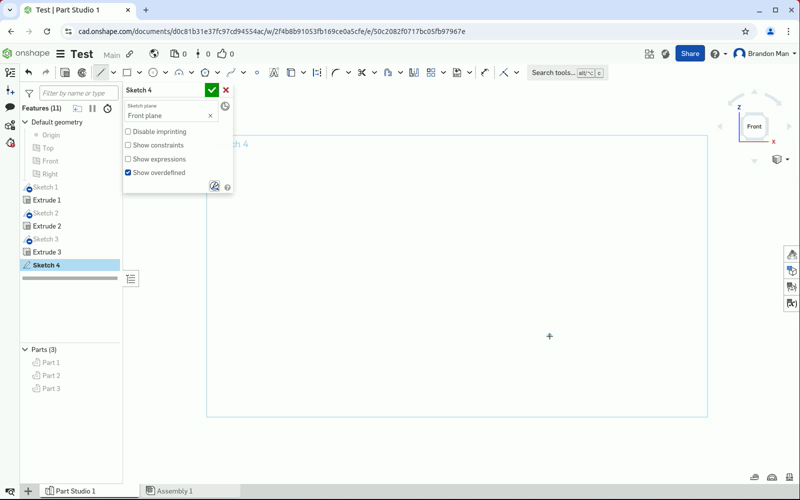
key_down(shift)
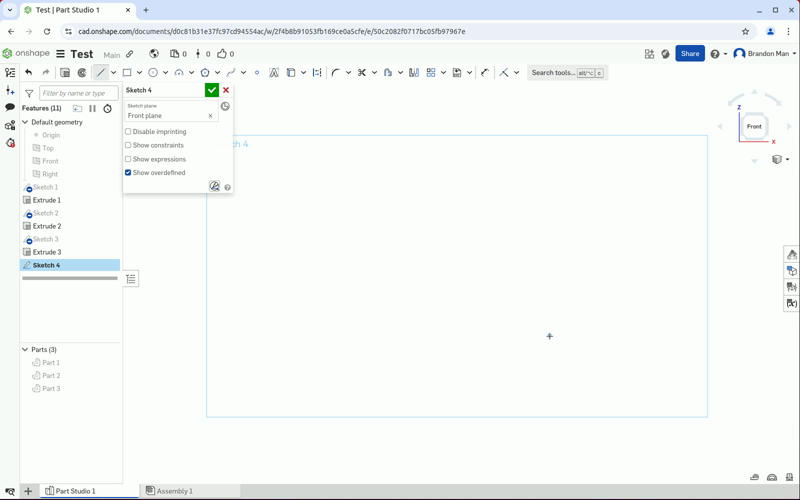
mouse_move(579, 335)
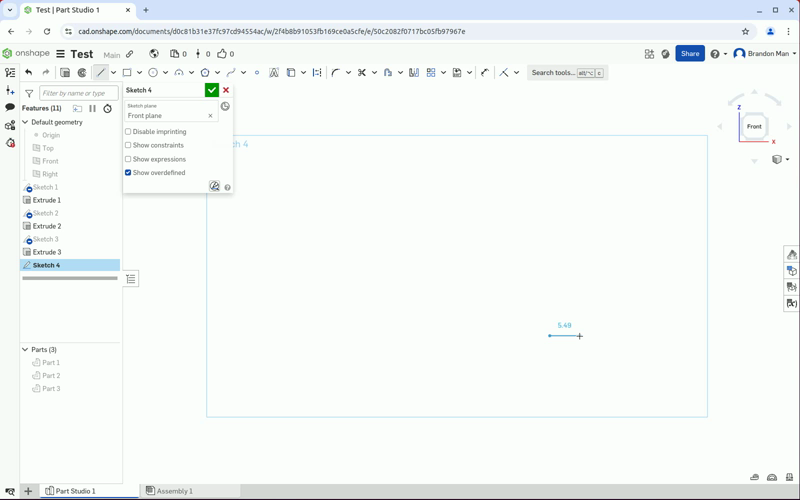
mouse_move(568, 335)
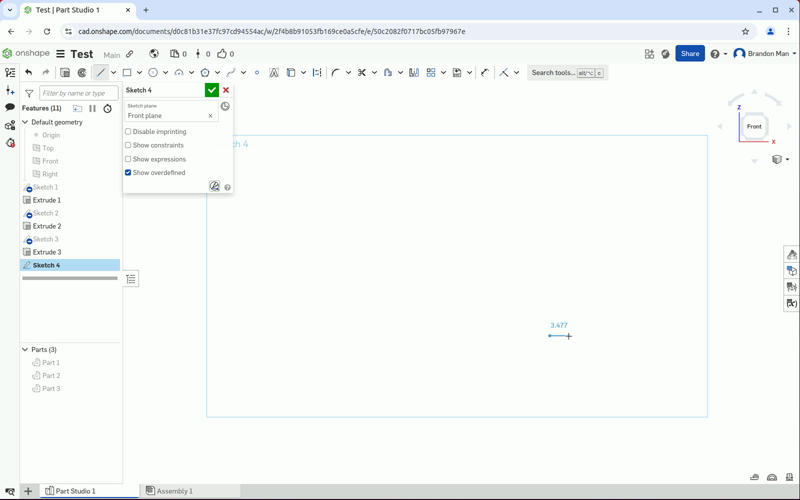
click(568, 335)
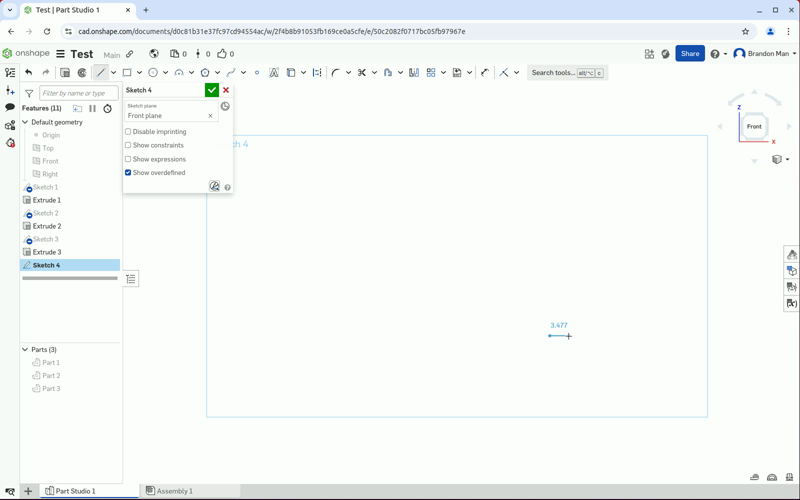
key_up(shift)
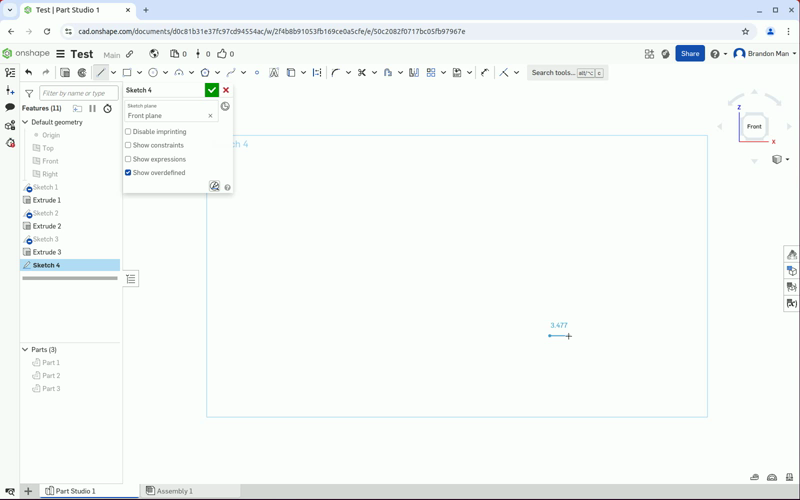
key_down(shift)
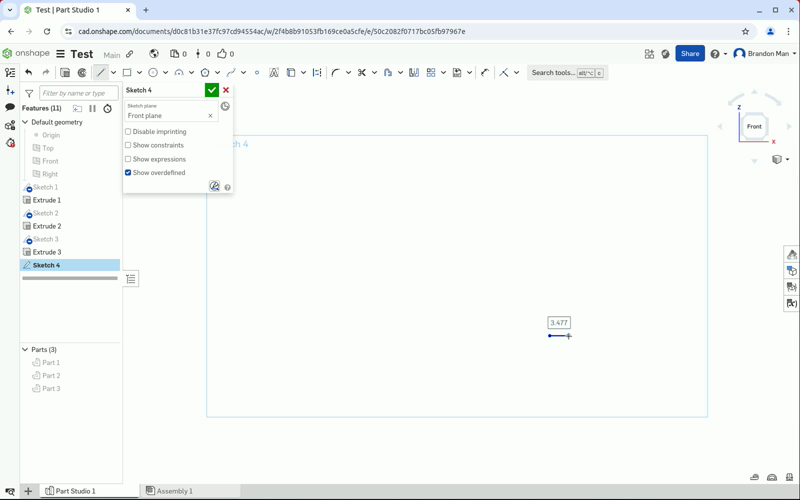
mouse_move(589, 335)
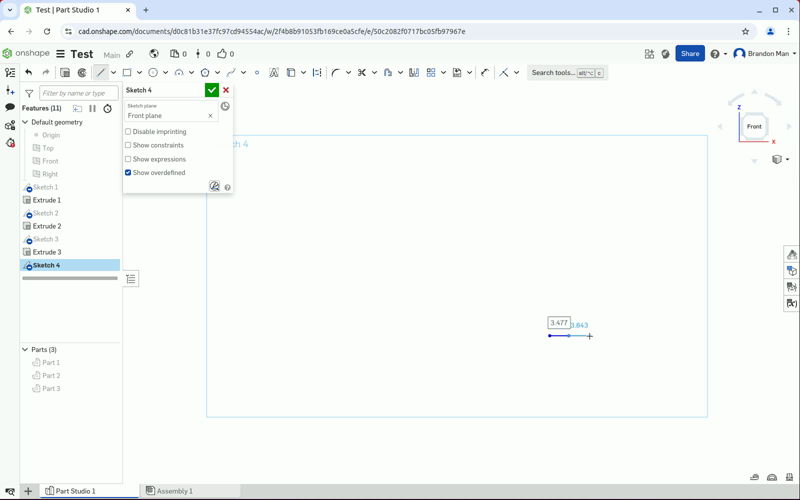
mouse_move(573, 330)
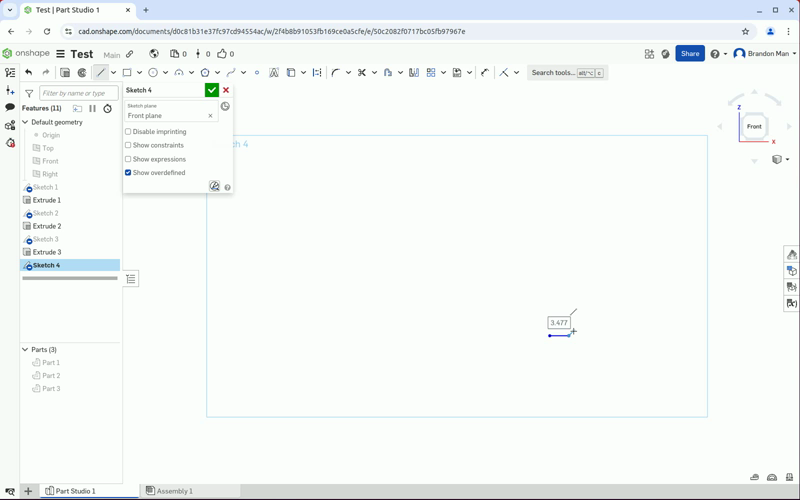
scroll(6)
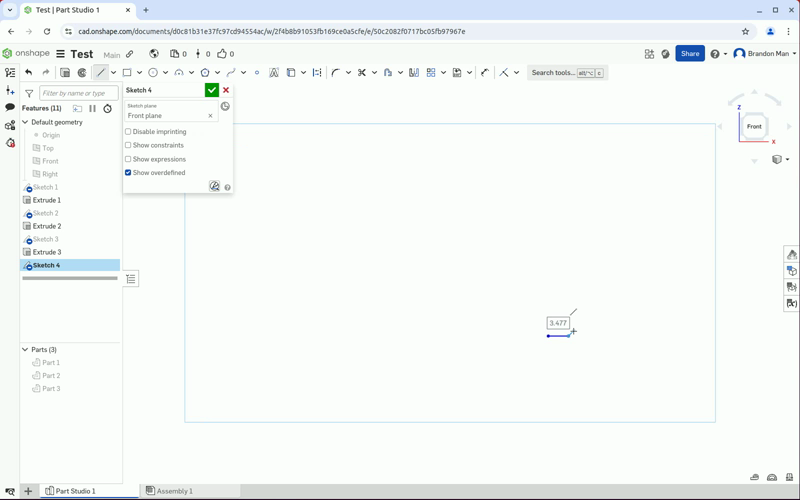
scroll(6)
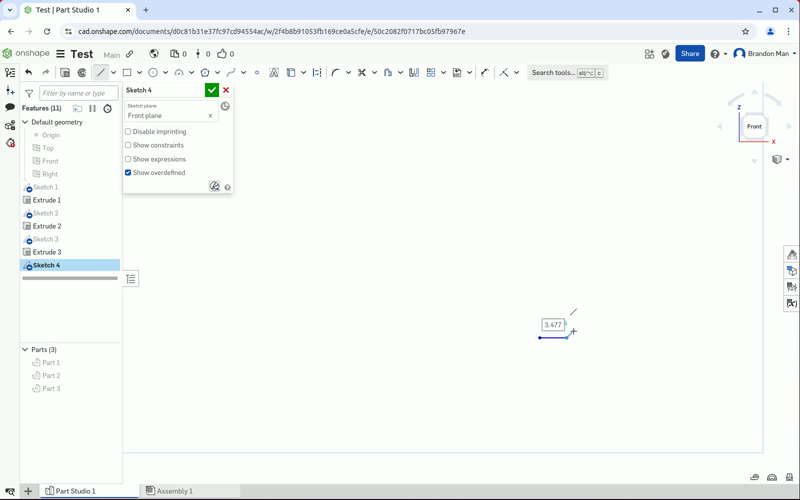
scroll(6)
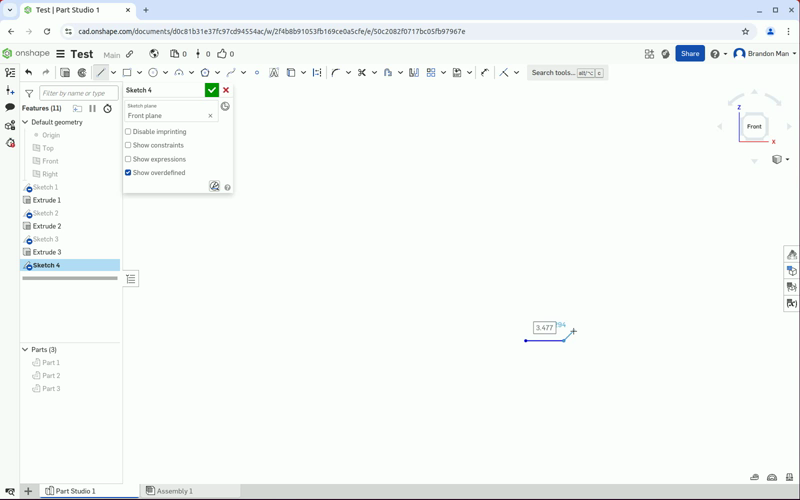
scroll(6)
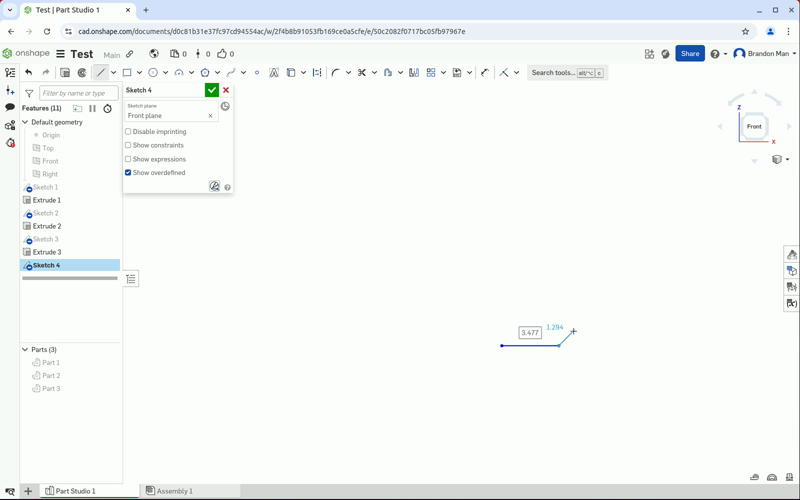
scroll(6)
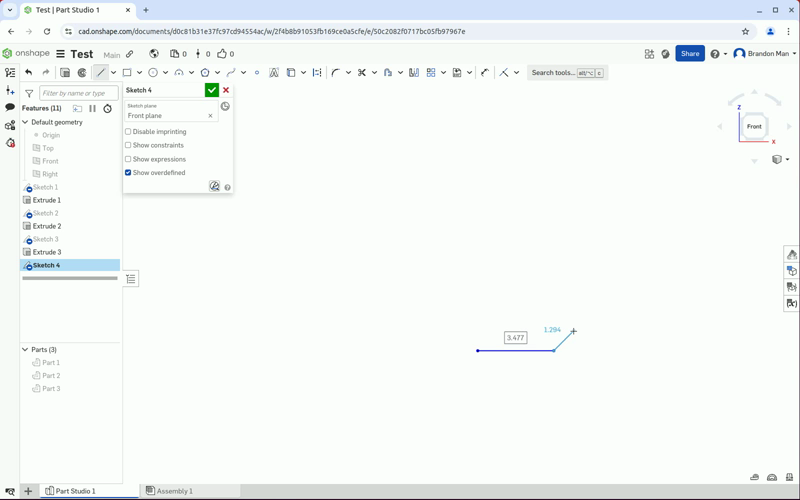
scroll(6)
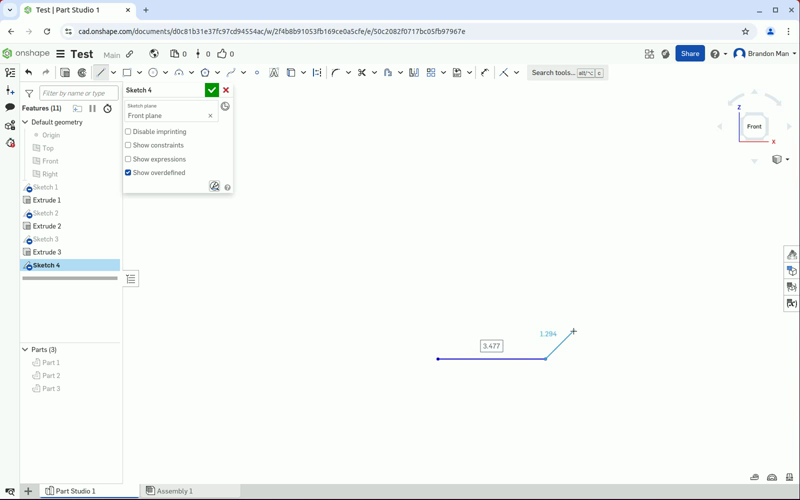
scroll(6)
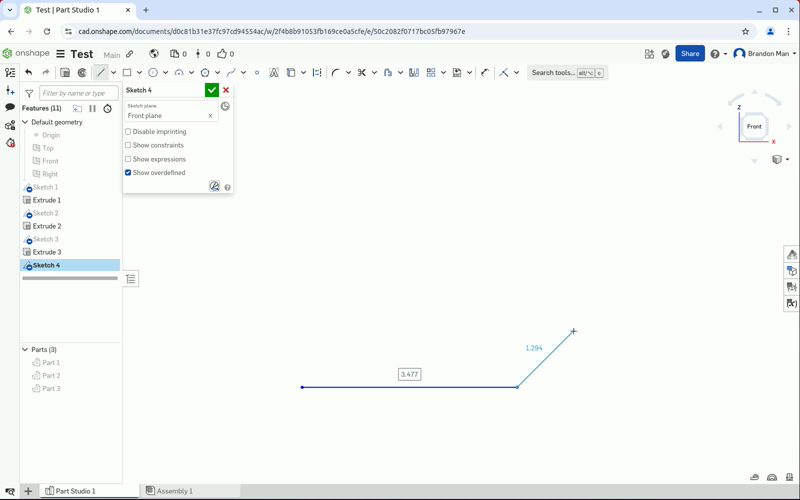
click(573, 330)
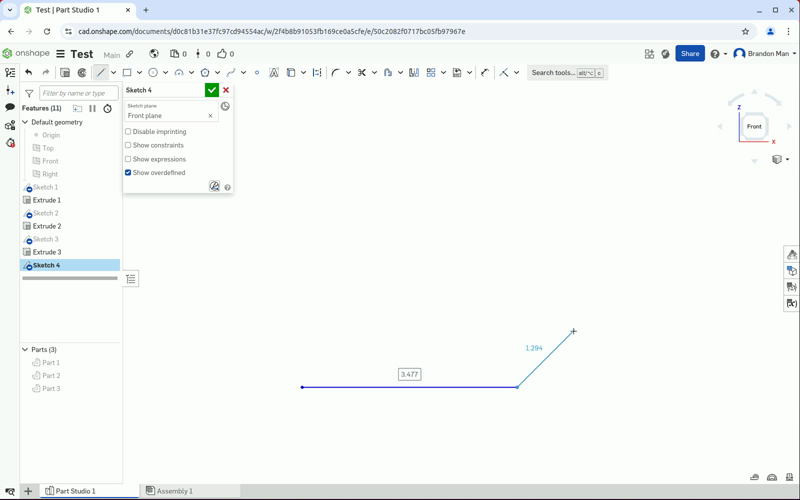
scroll(-6)
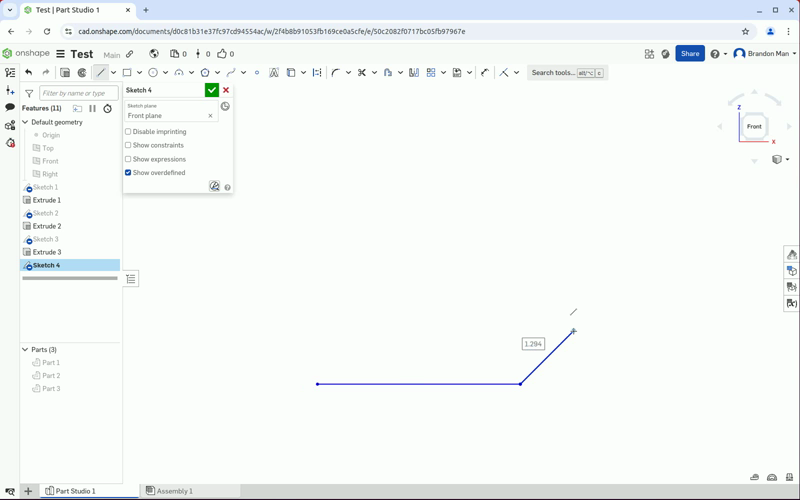
scroll(-6)
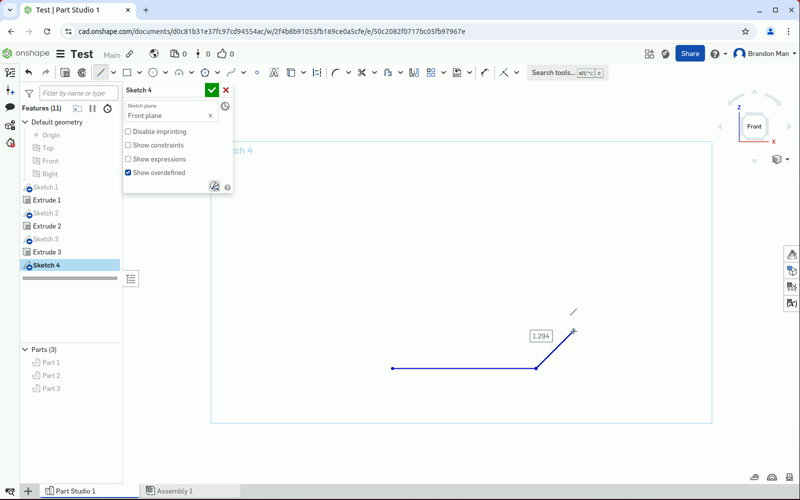
scroll(-6)
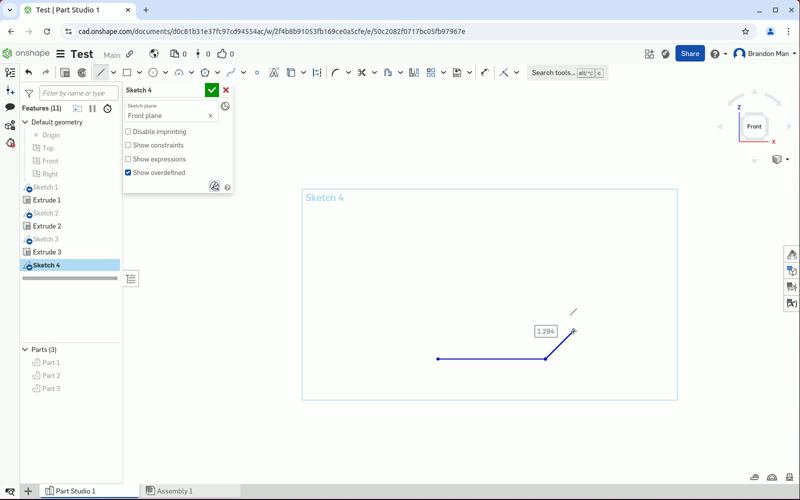
scroll(-6)
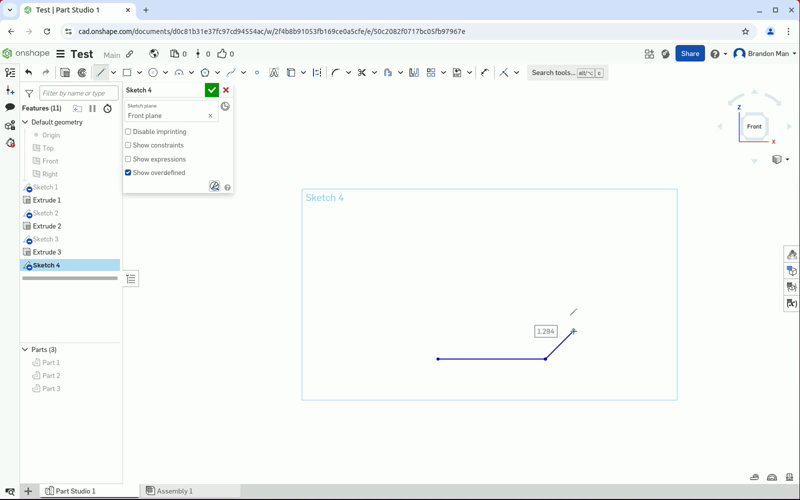
scroll(-6)
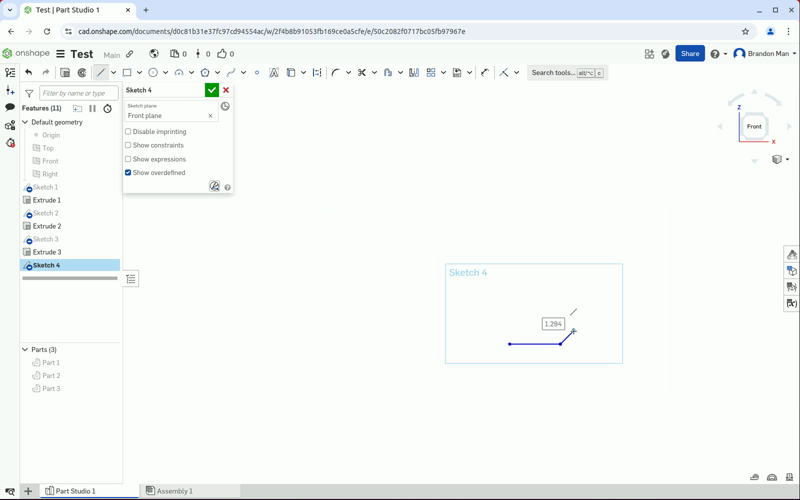
scroll(-6)
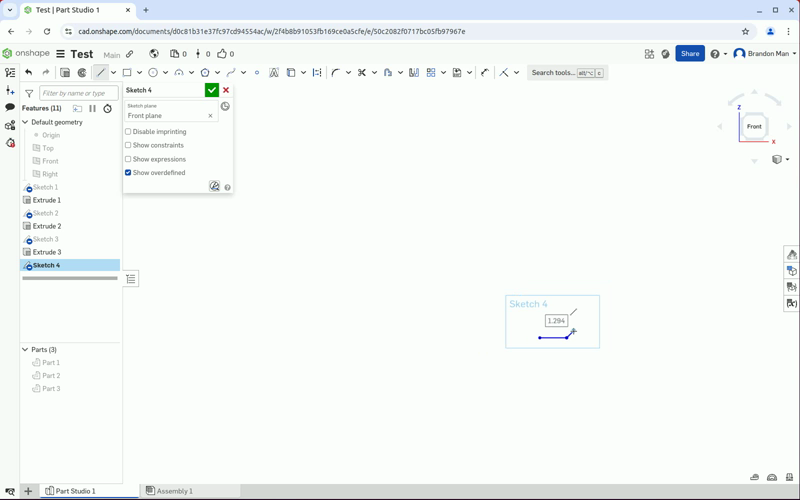
scroll(-6)
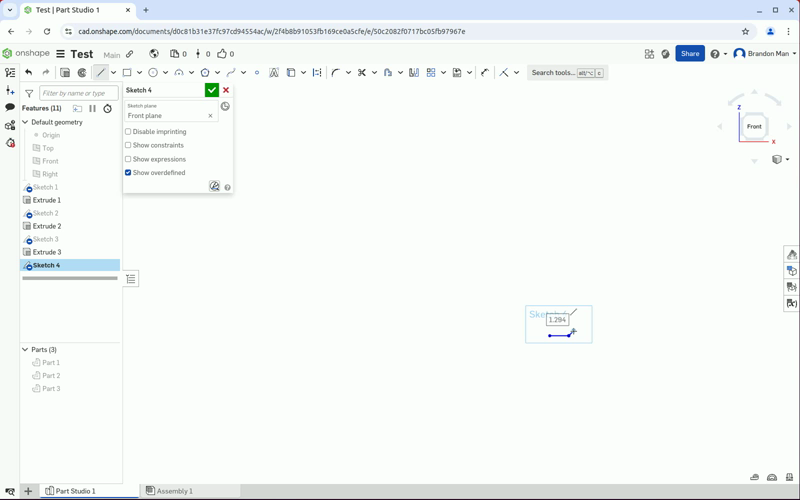
key_up(shift)
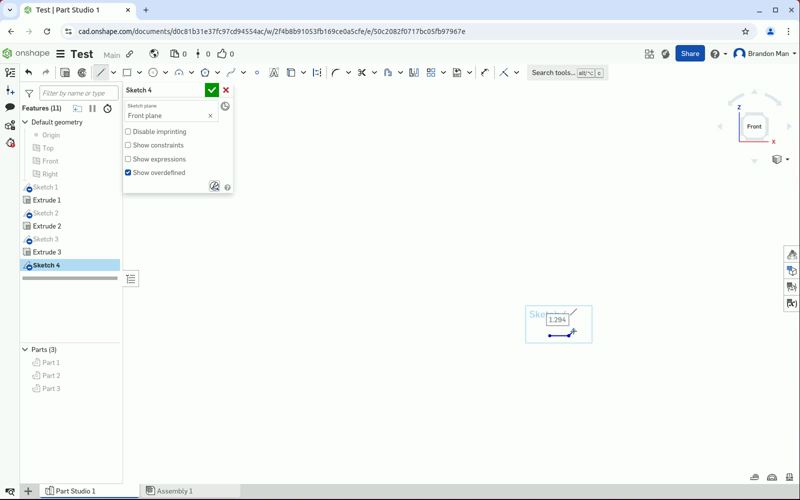
key_down(shift)
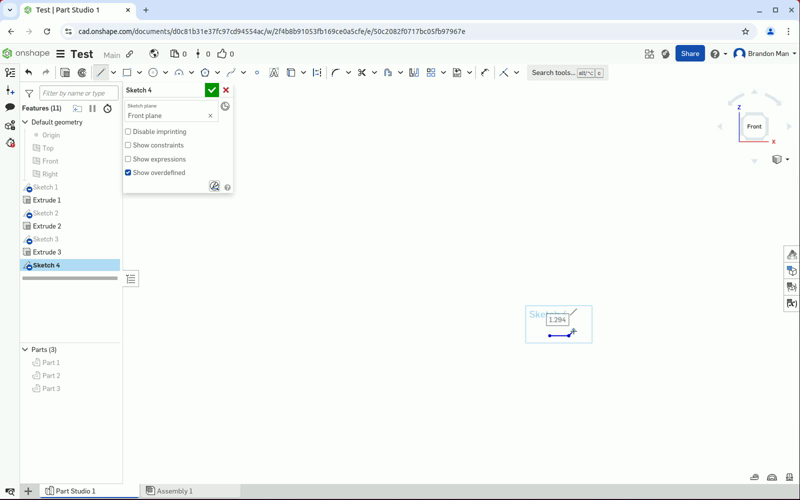
mouse_move(589, 330)
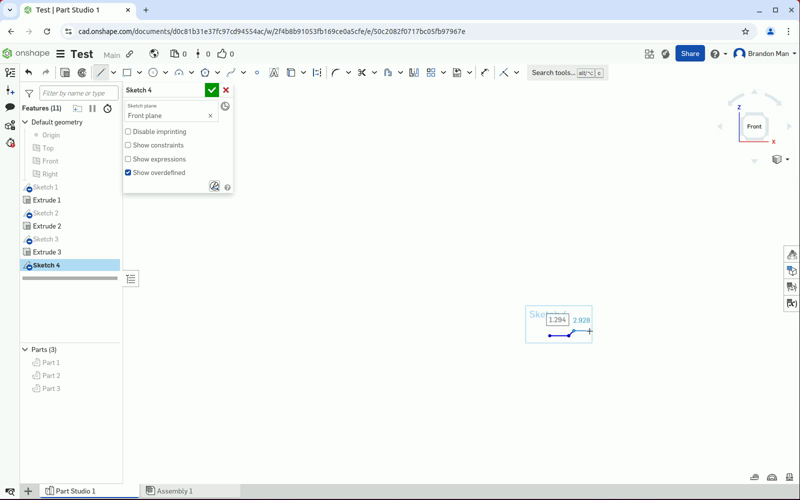
mouse_move(573, 287)
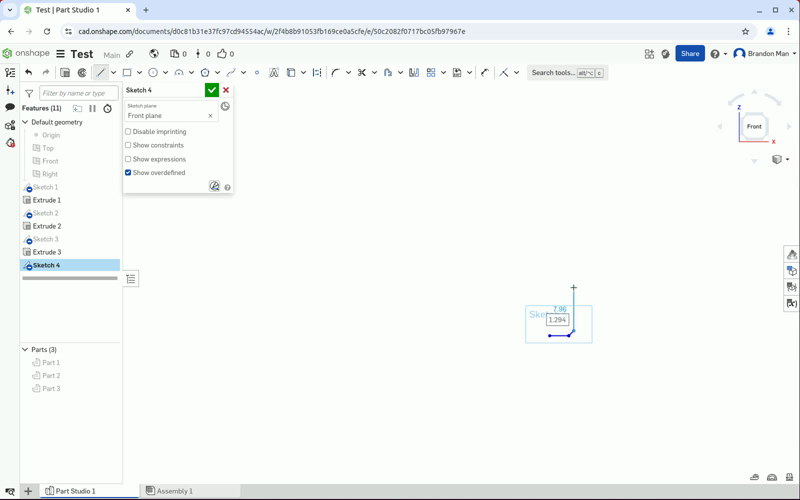
click(573, 287)
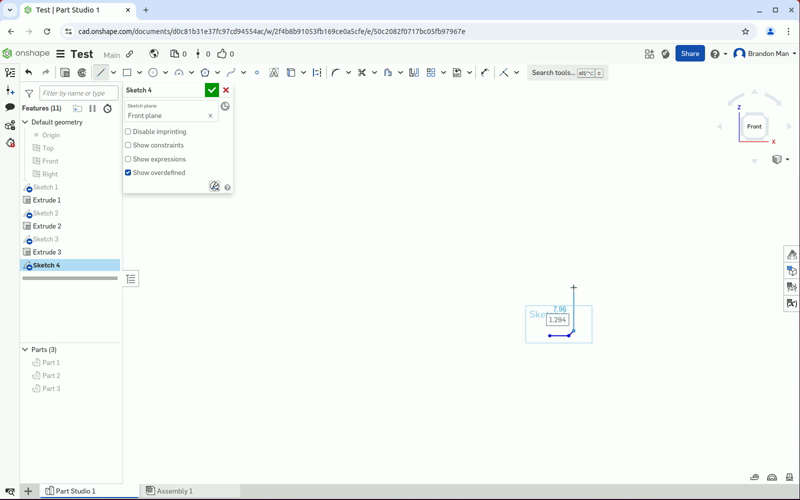
key_up(shift)
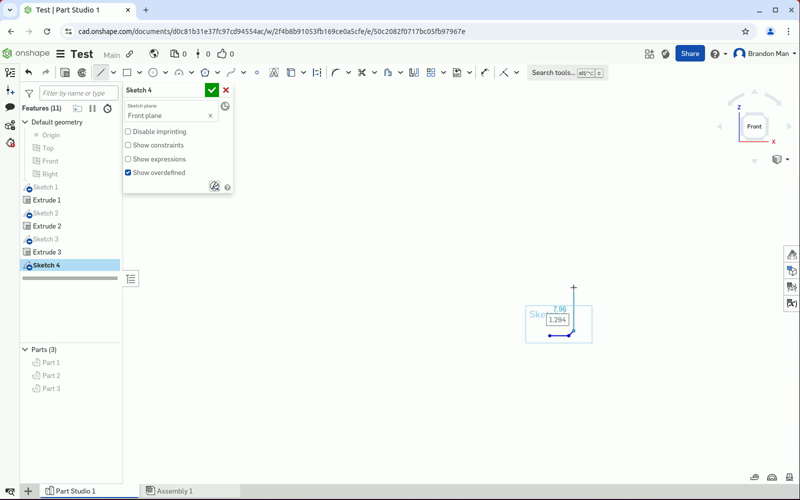
key_down(shift)
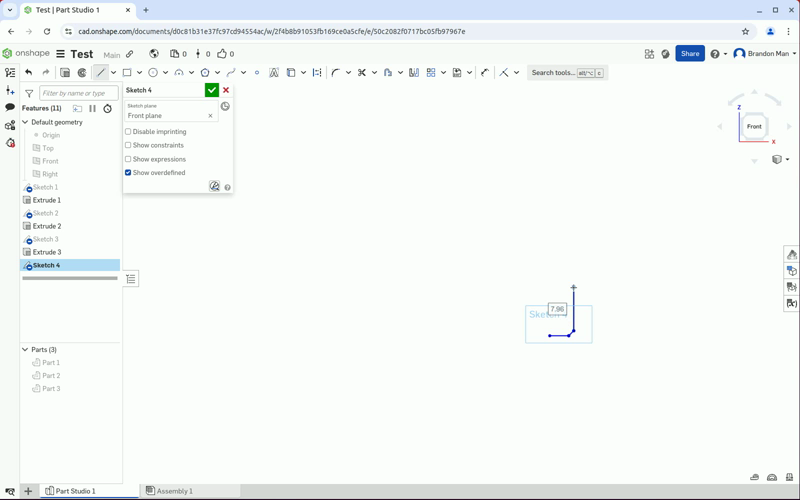
mouse_move(589, 287)
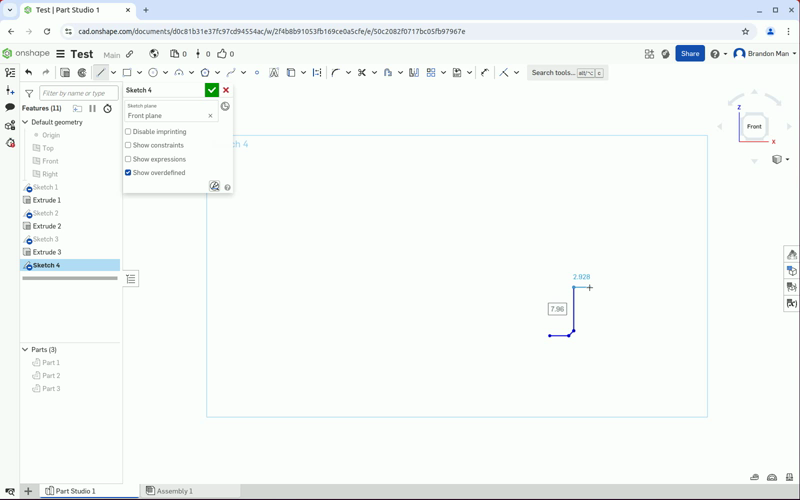
mouse_move(568, 282)
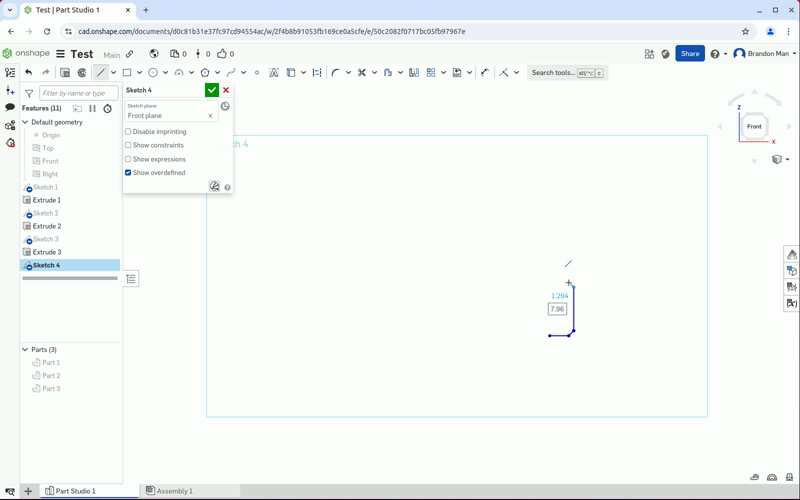
scroll(6)
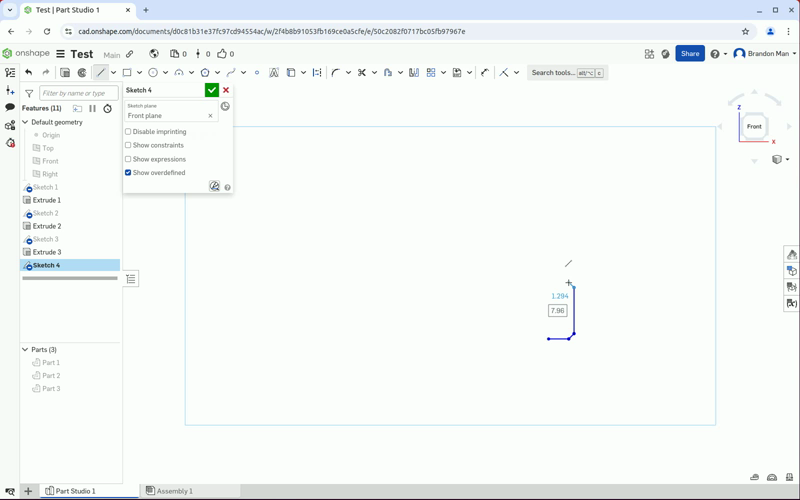
scroll(6)
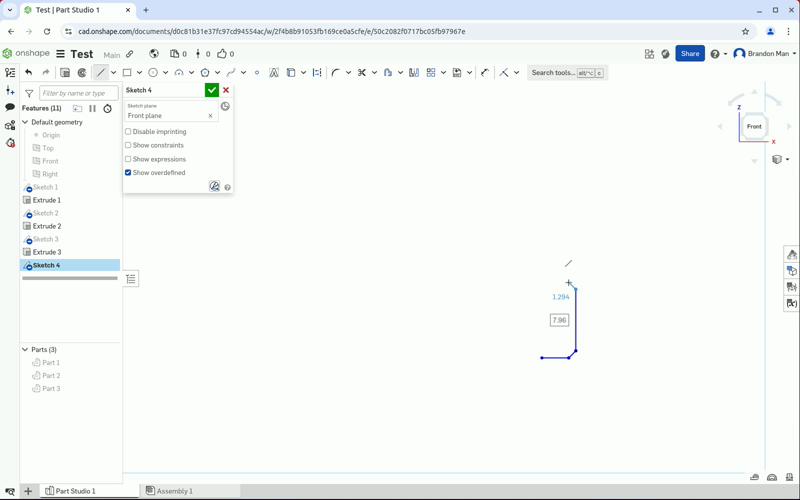
scroll(6)
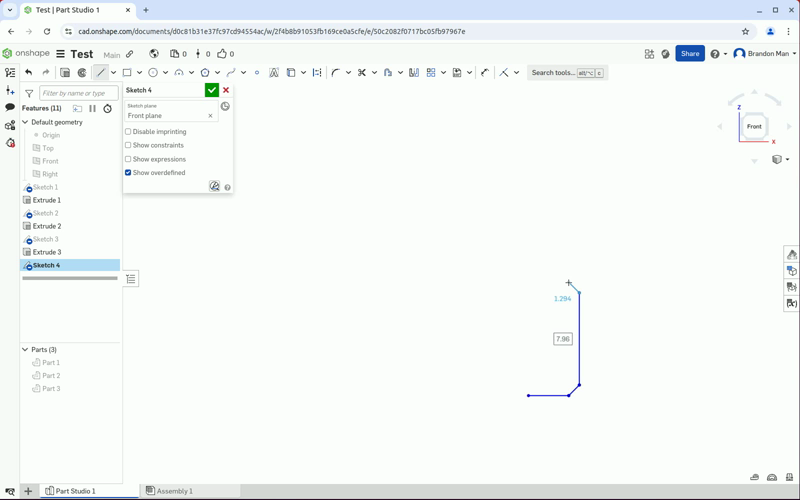
scroll(6)
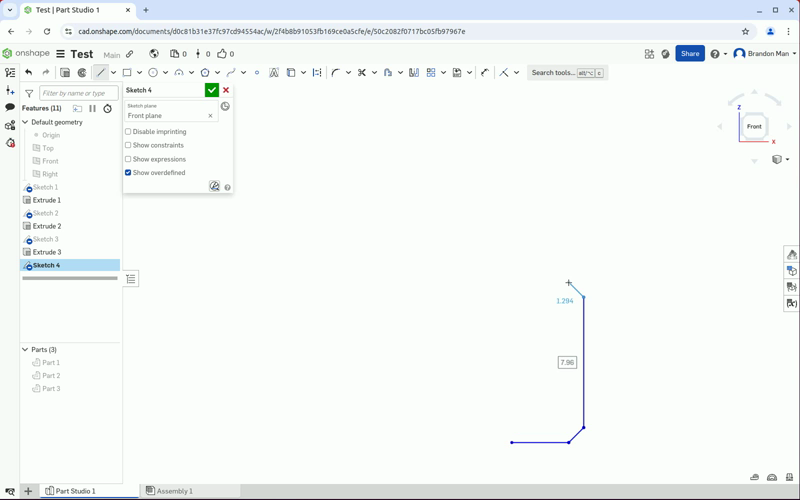
scroll(6)
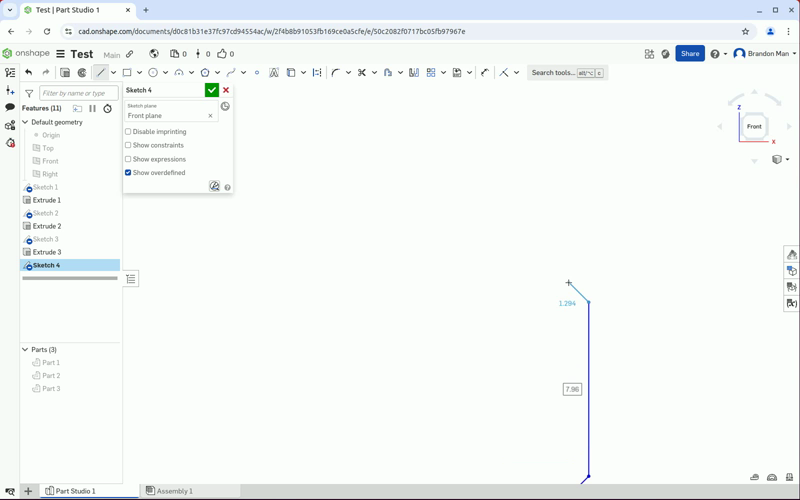
scroll(6)
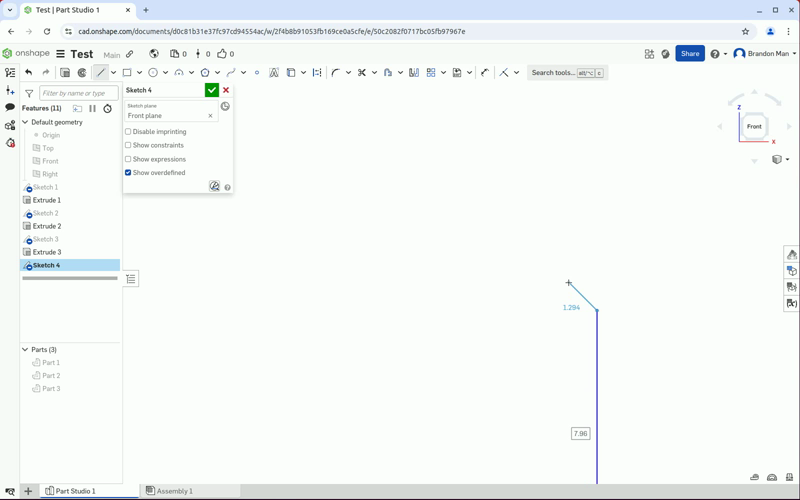
scroll(6)
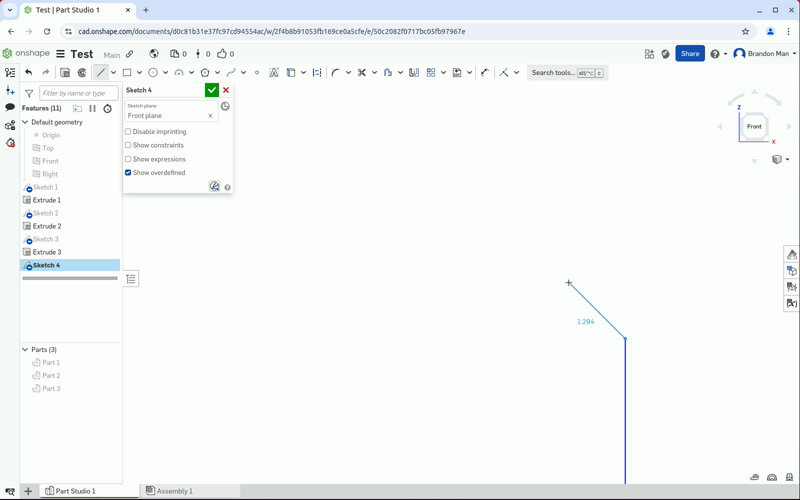
click(568, 282)
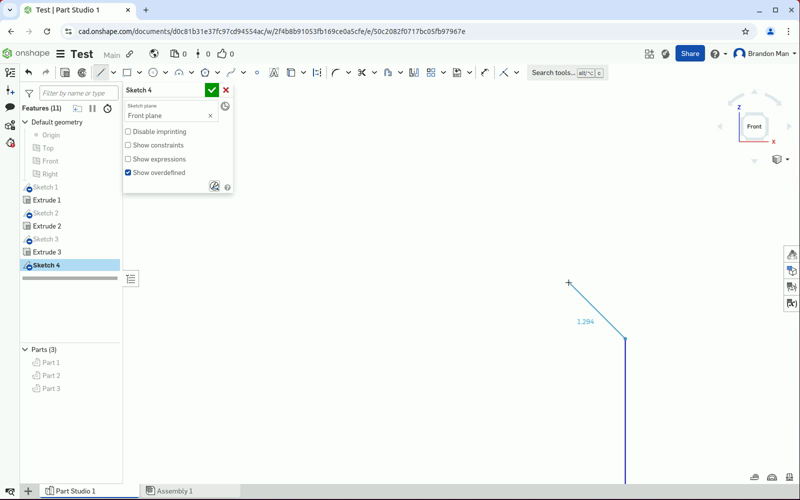
scroll(-6)
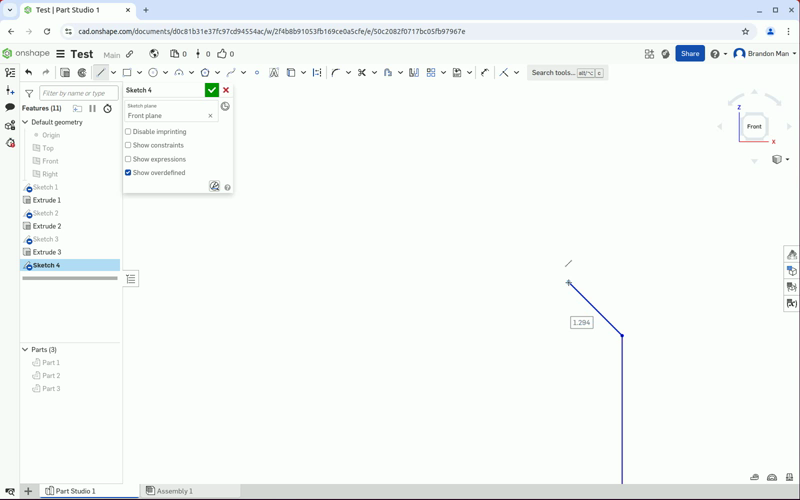
scroll(-6)
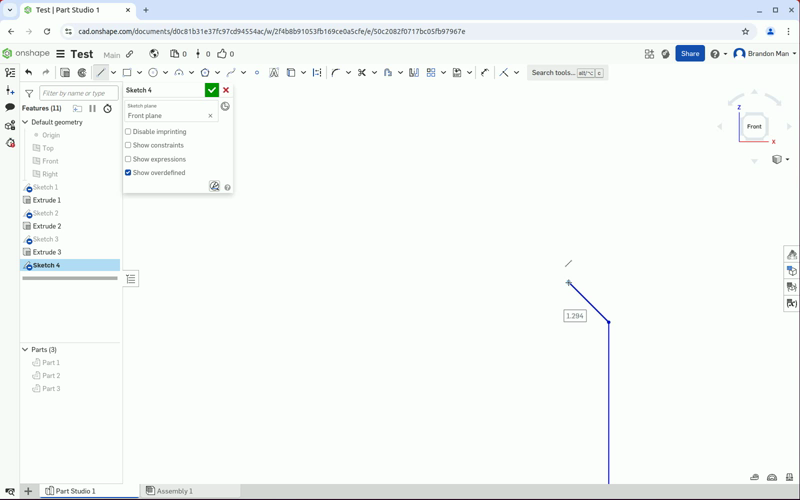
scroll(-6)
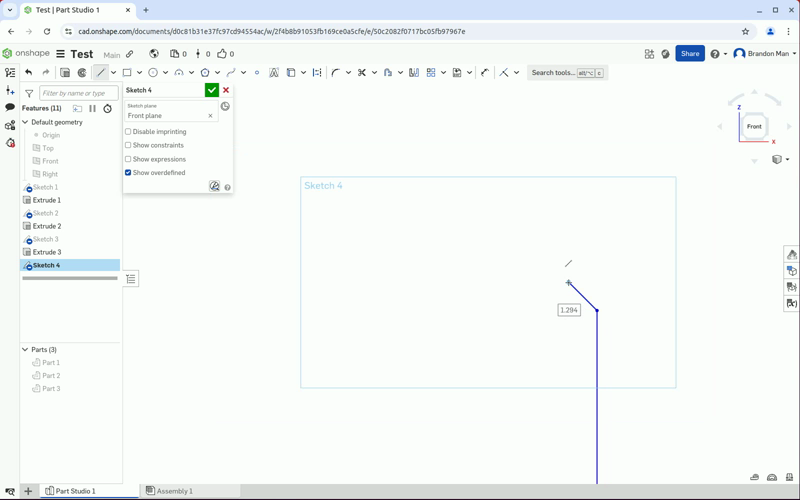
scroll(-6)
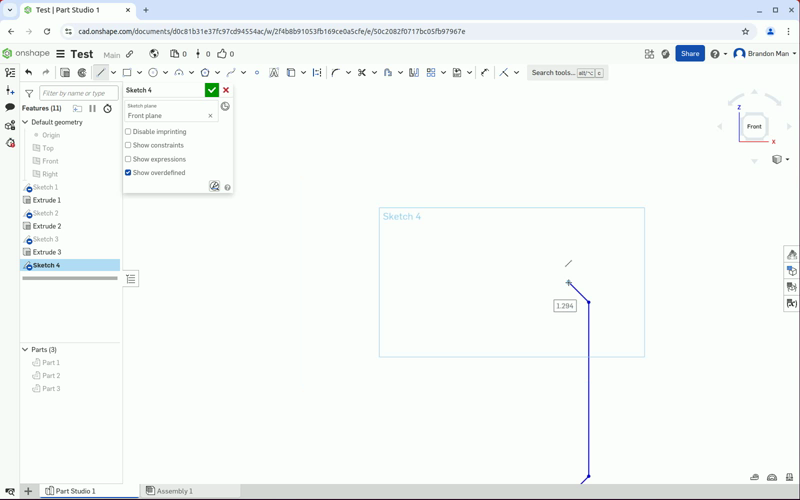
scroll(-6)
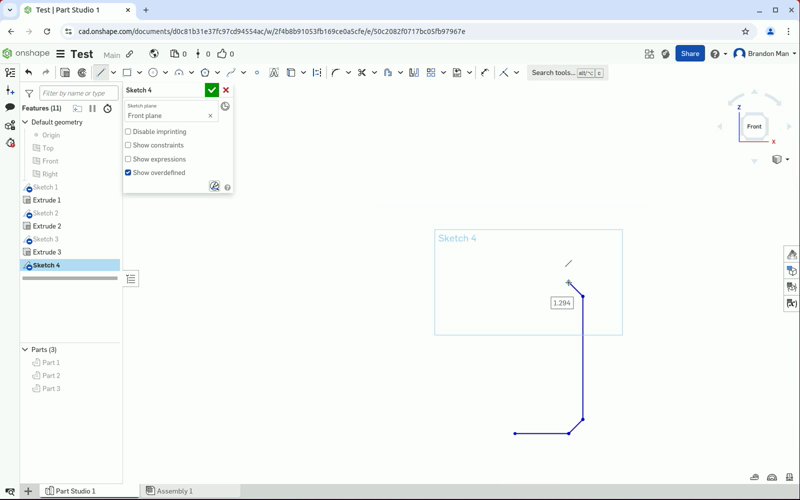
scroll(-6)
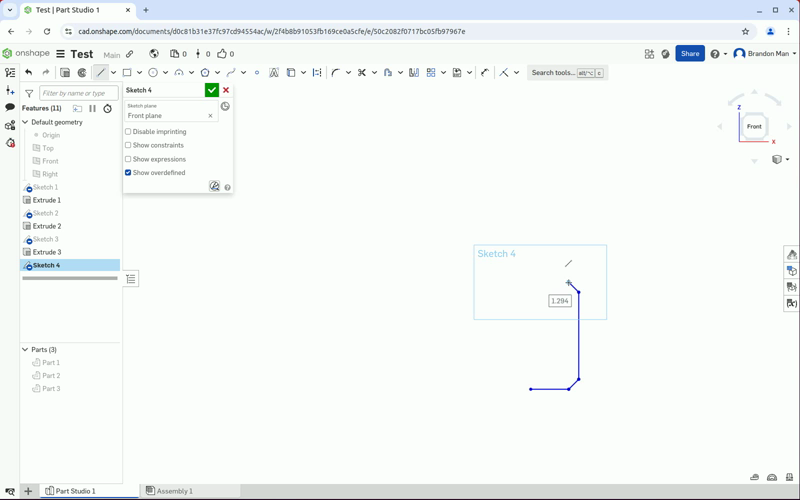
scroll(-6)
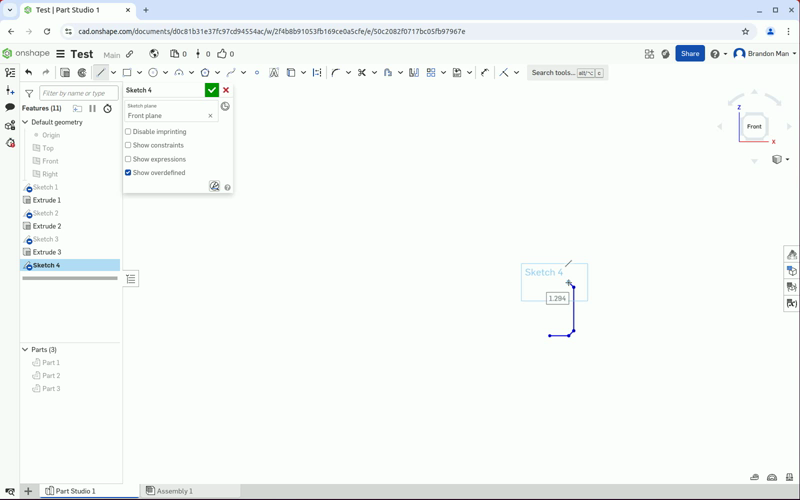
key_up(shift)
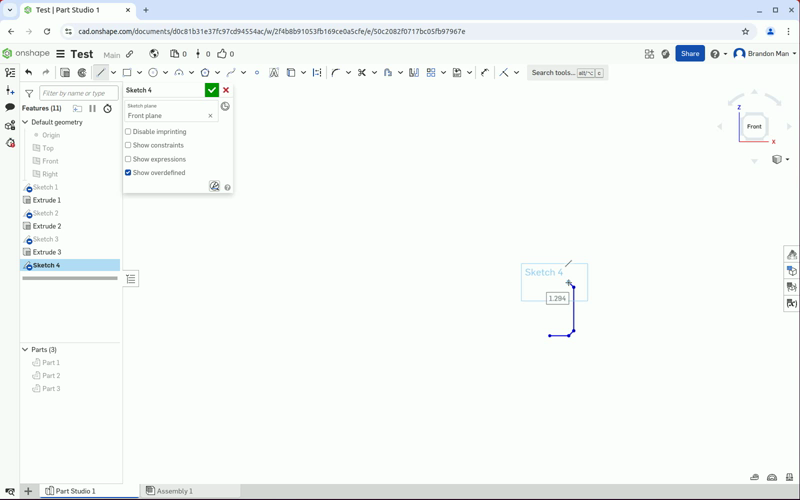
key_down(shift)
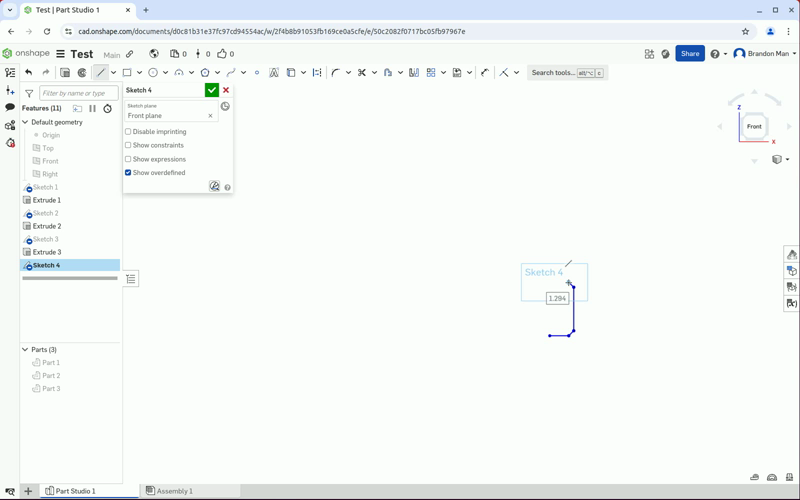
mouse_move(589, 282)
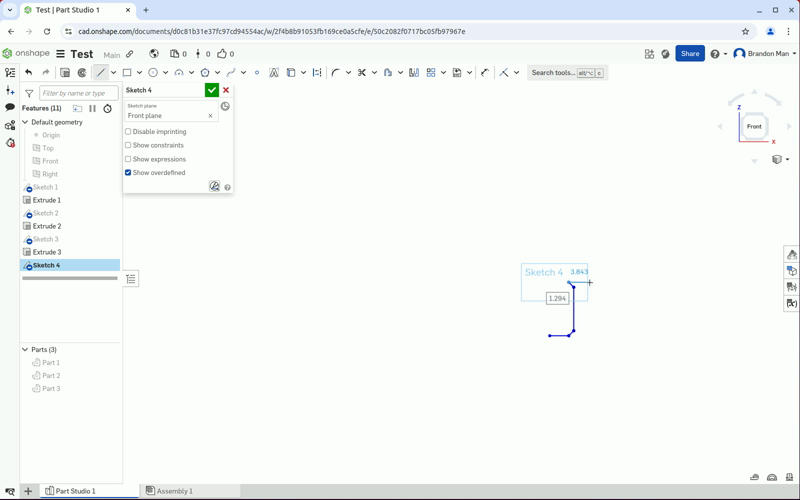
mouse_move(549, 282)
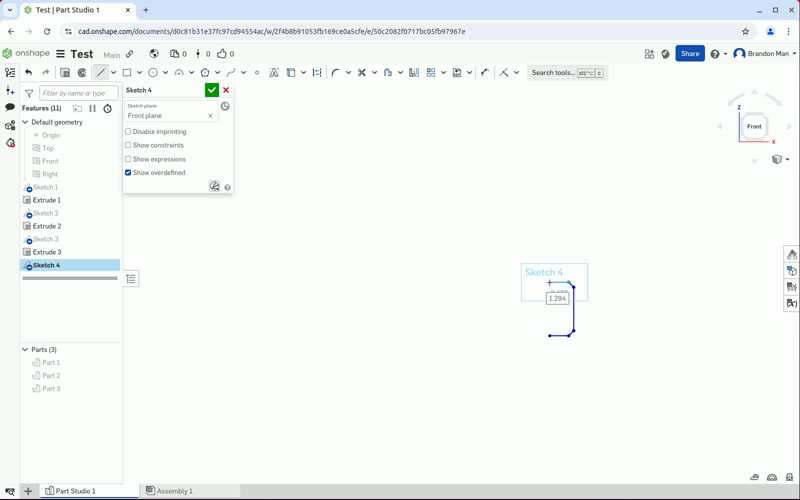
click(549, 282)
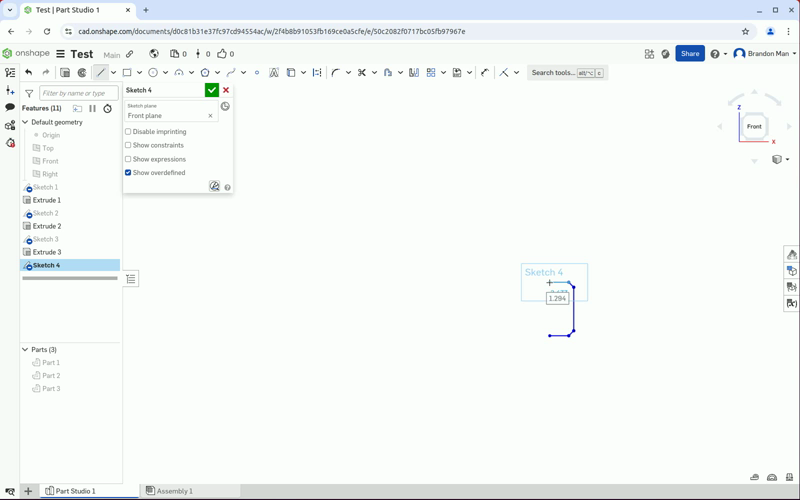
key_up(shift)
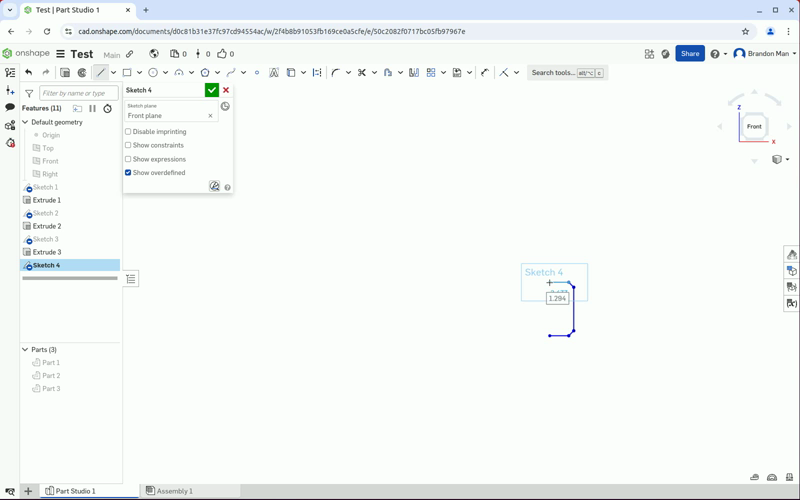
mouse_move(579, 282)
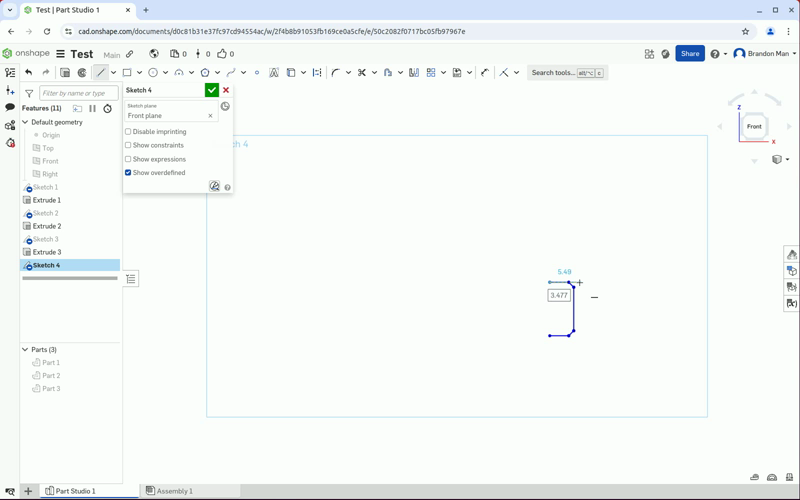
key_down(shift)
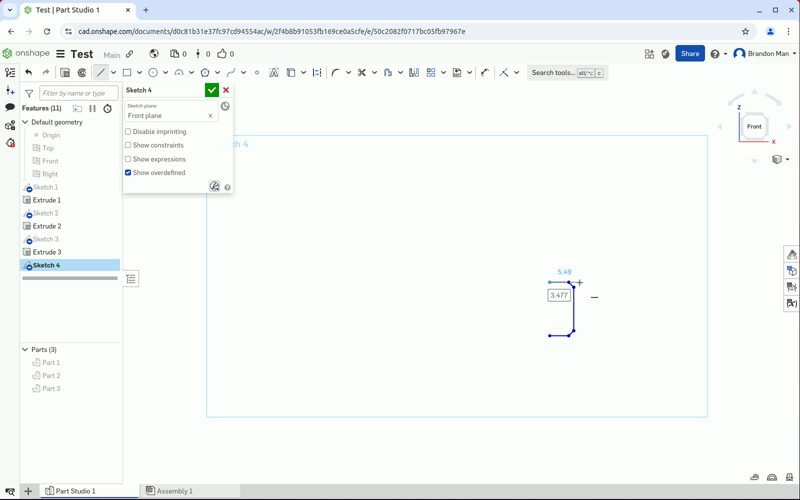
mouse_move(549, 335)
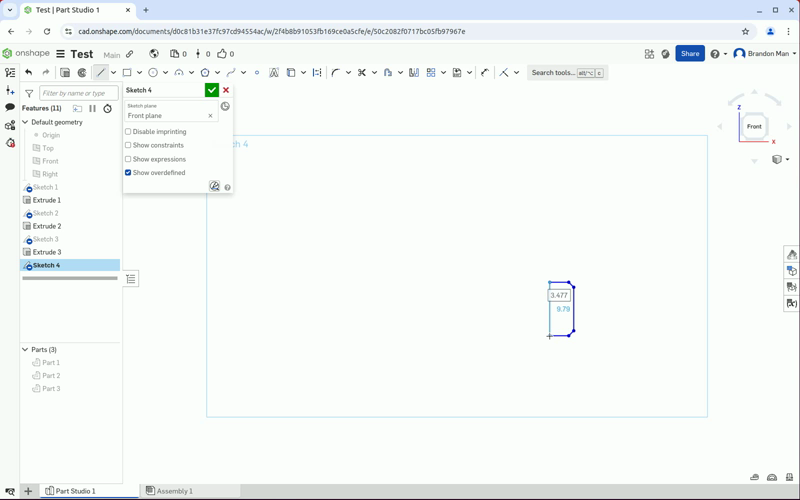
key_up(shift)
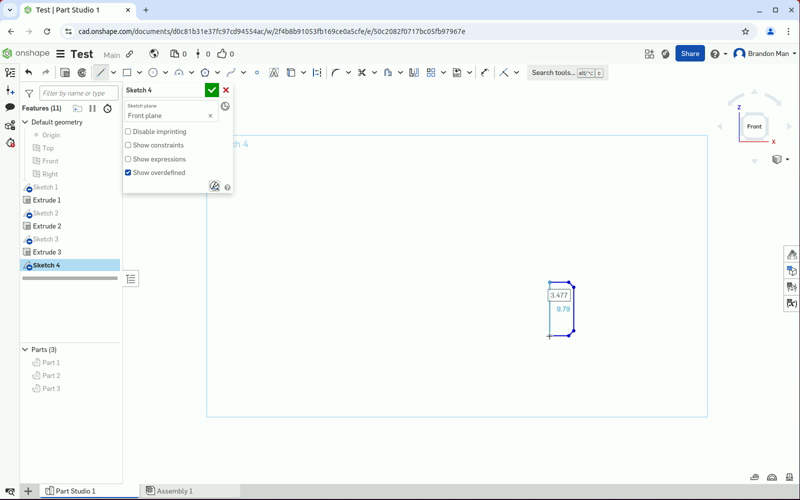
click(549, 335)
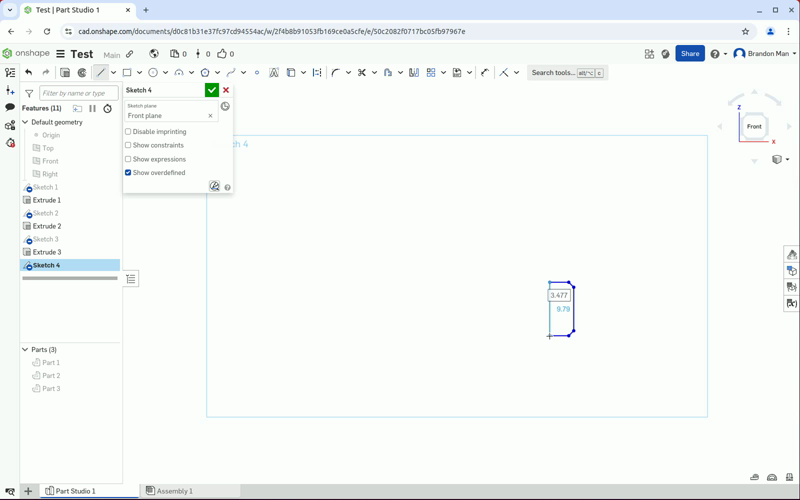
key(esc)
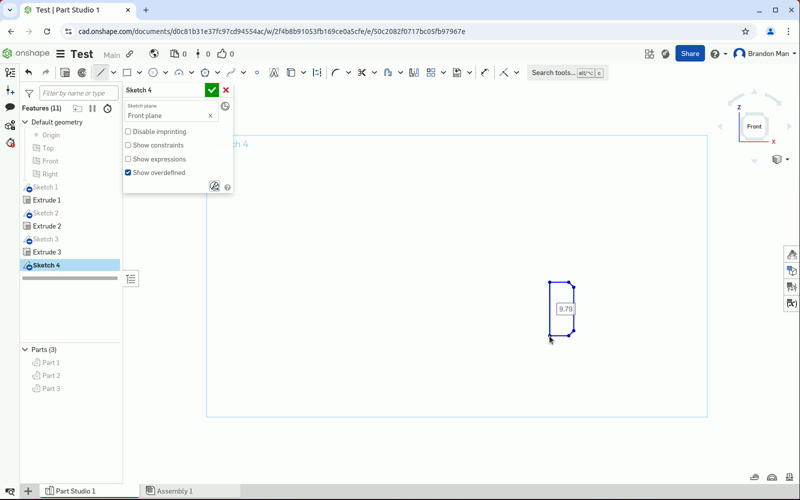
key(l)
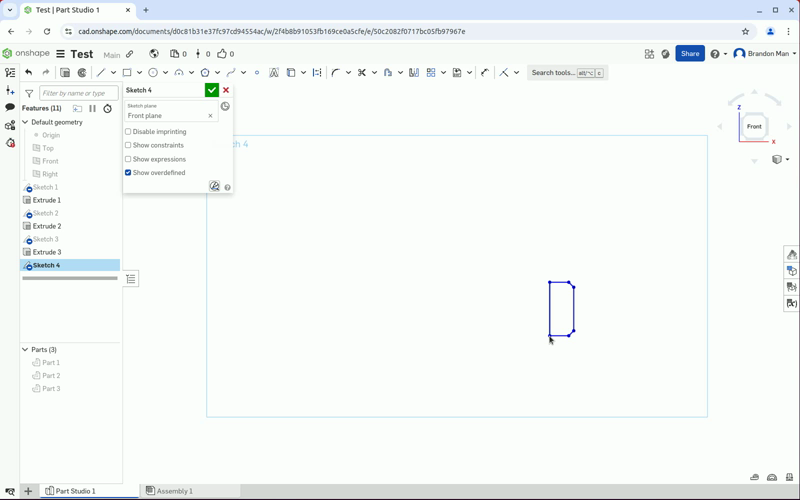
key_down(shift)
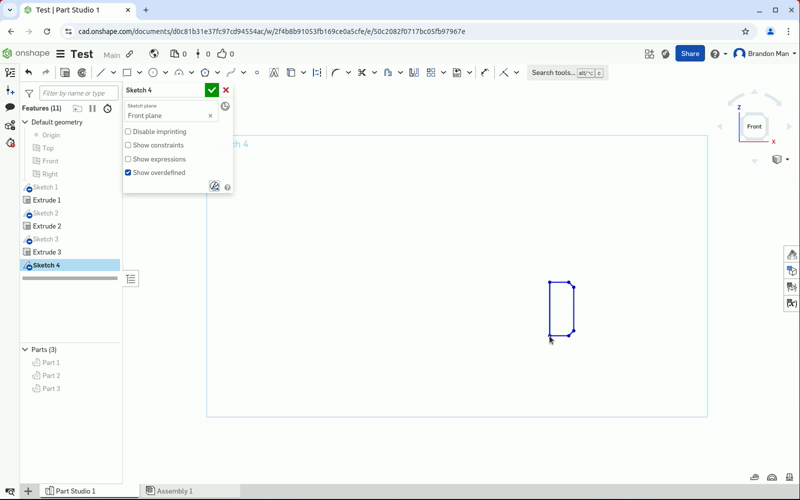
mouse_move(555, 330)
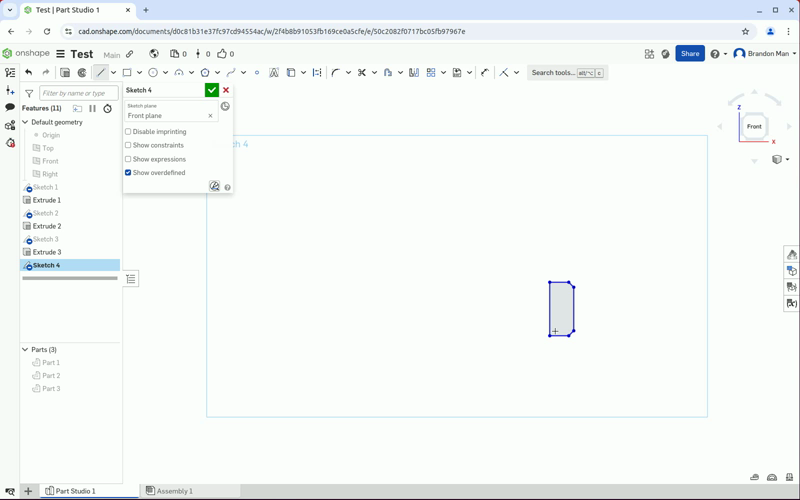
click(555, 330)
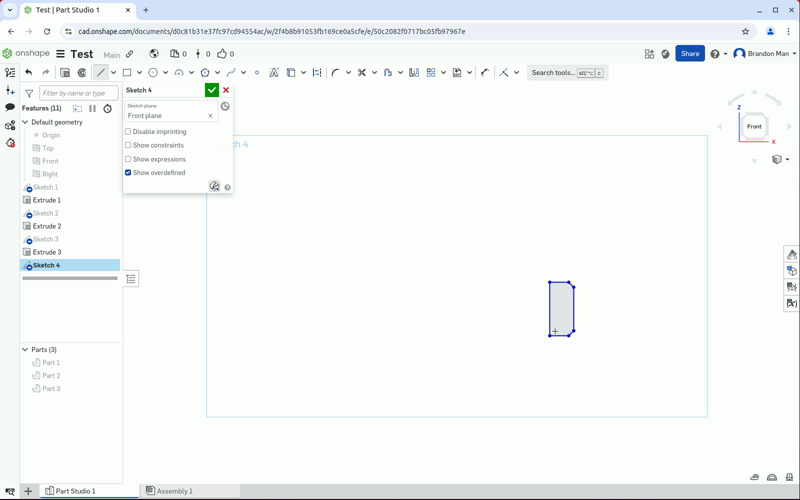
key_up(shift)
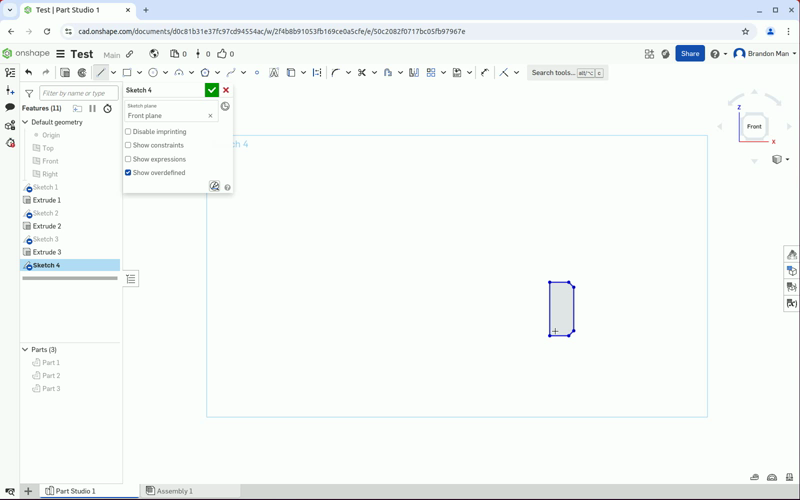
key_down(shift)
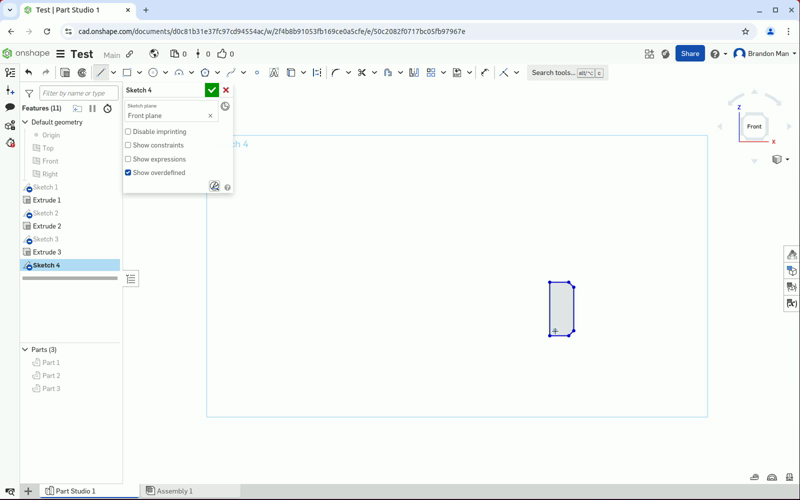
mouse_move(585, 330)
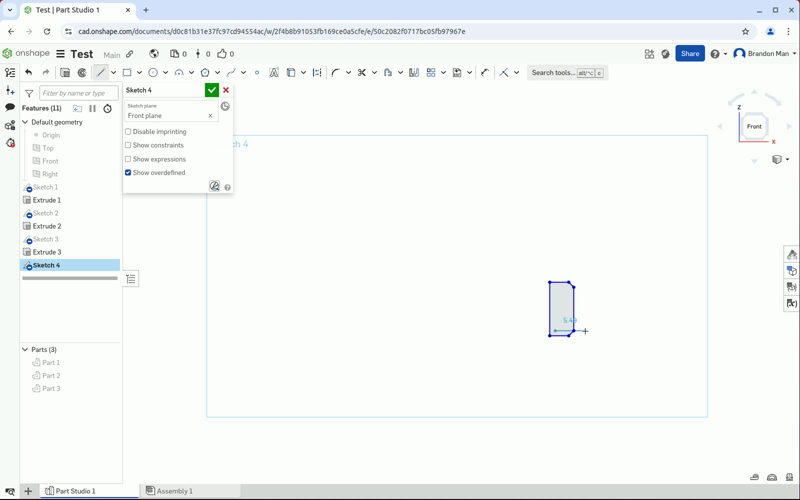
mouse_move(566, 330)
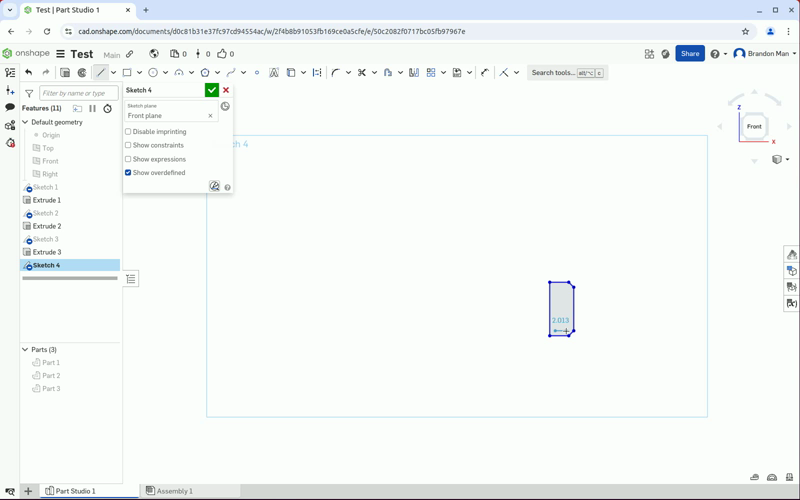
click(566, 330)
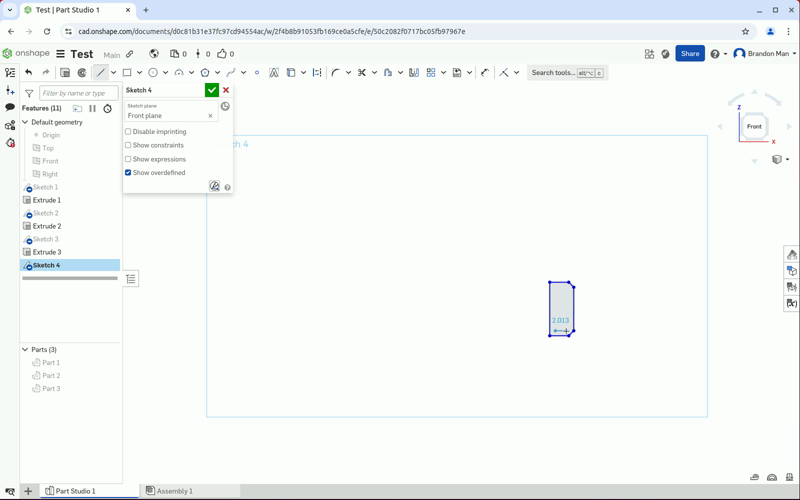
key_up(shift)
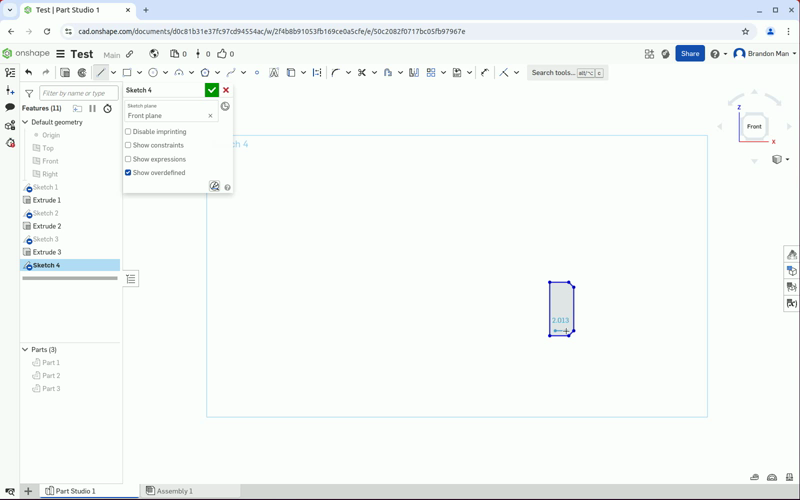
key_down(shift)
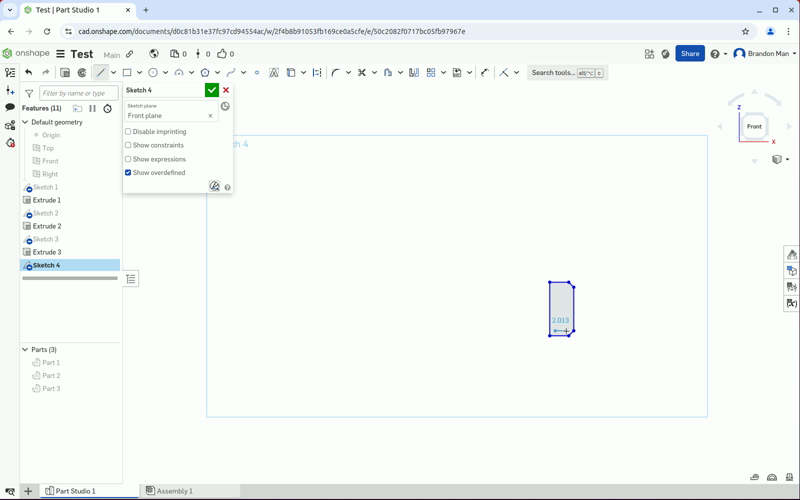
mouse_move(589, 330)
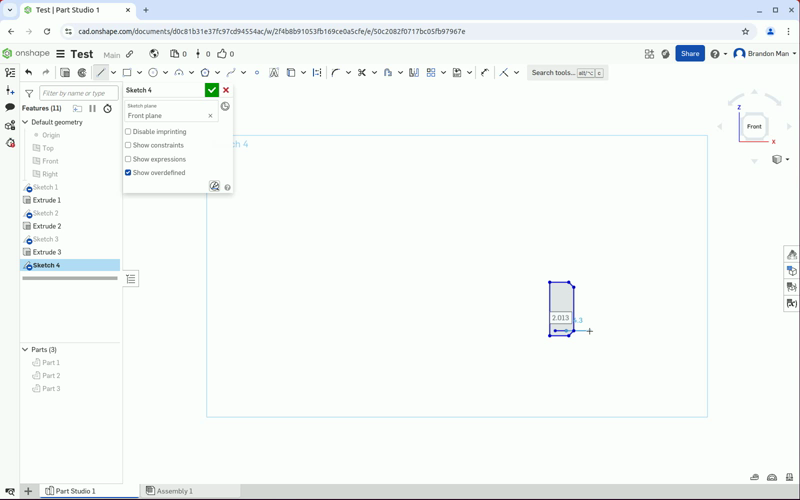
mouse_move(568, 328)
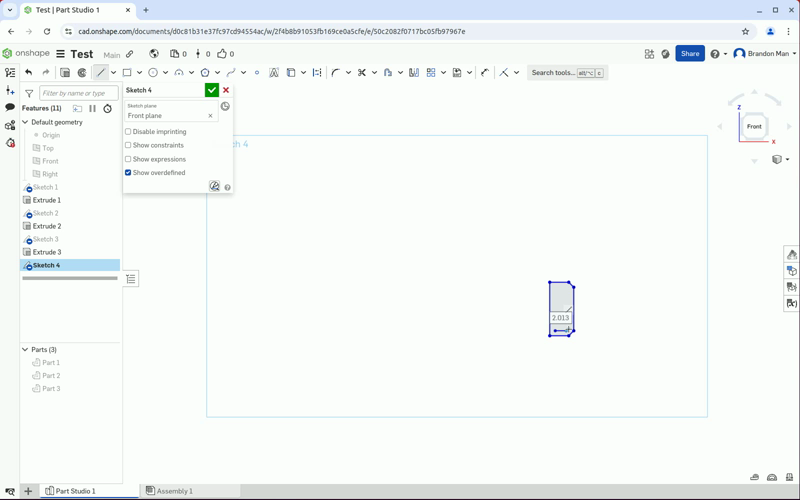
scroll(6)
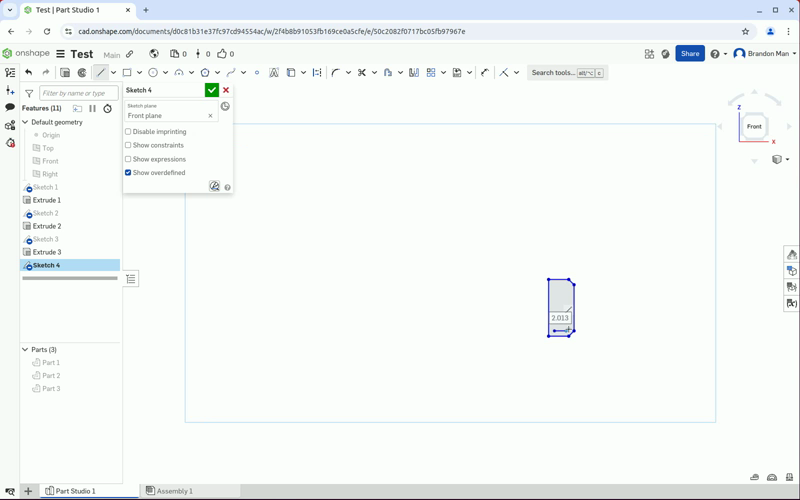
scroll(6)
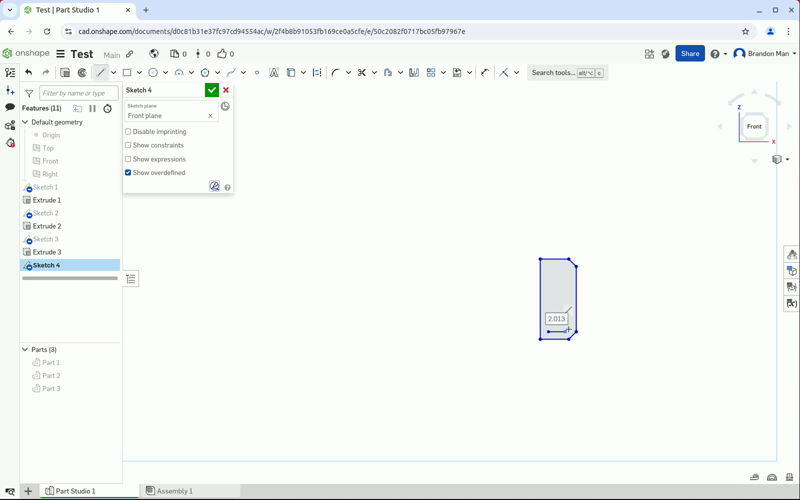
scroll(6)
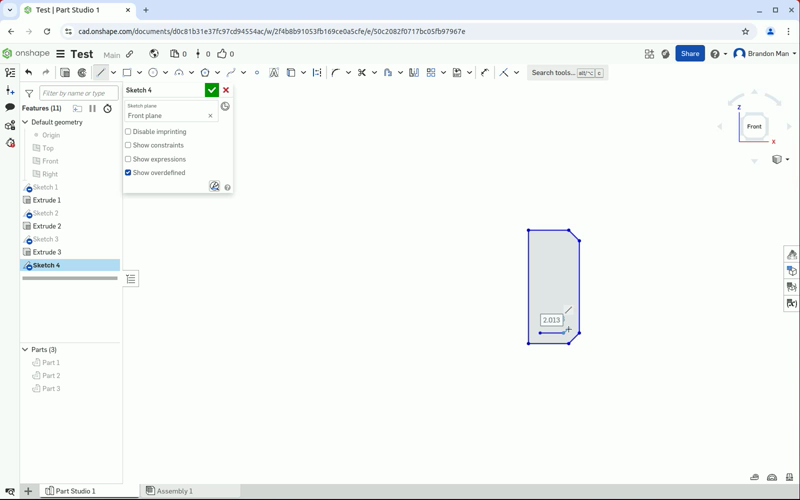
scroll(6)
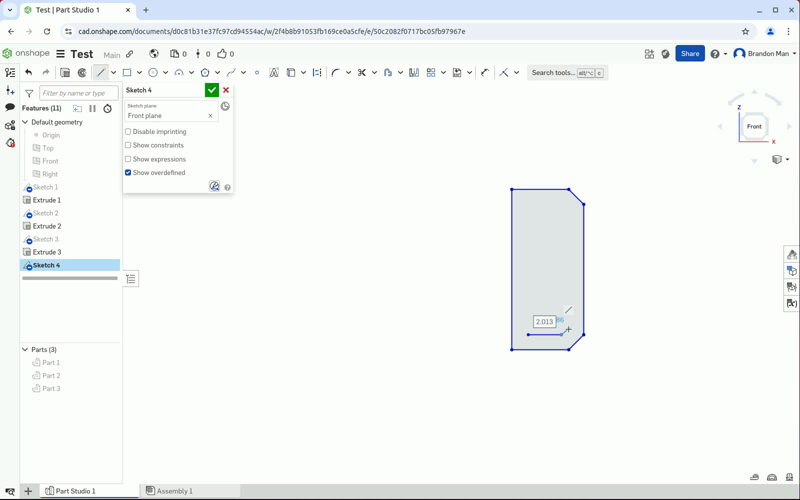
scroll(6)
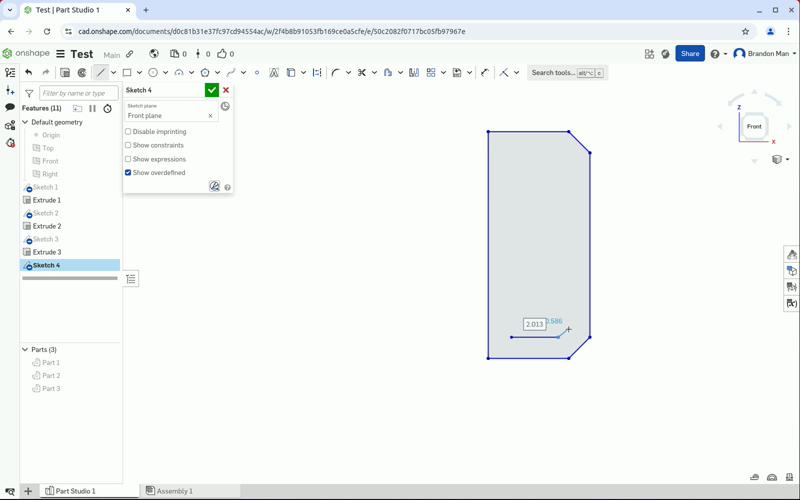
scroll(6)
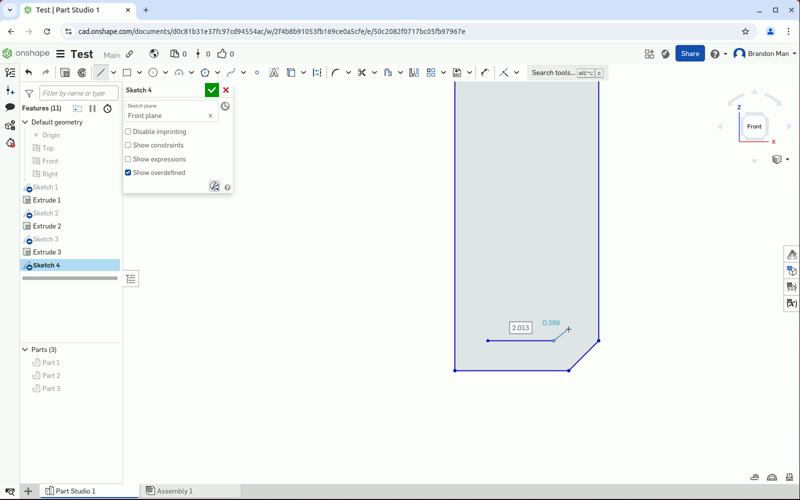
scroll(6)
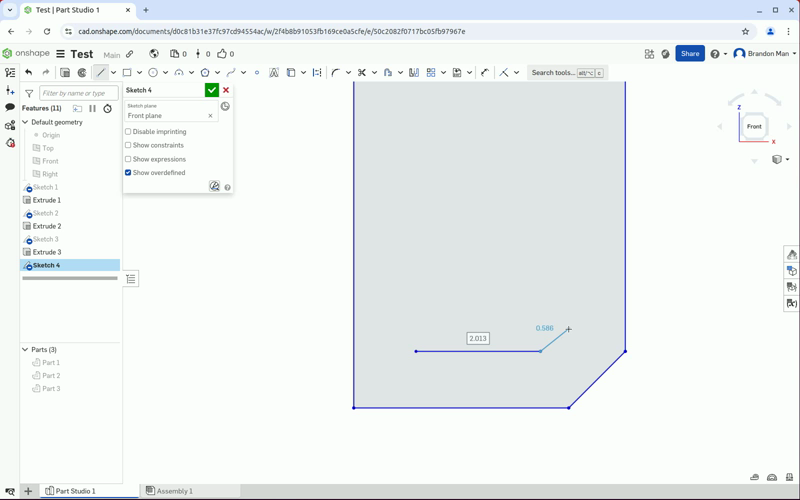
click(568, 328)
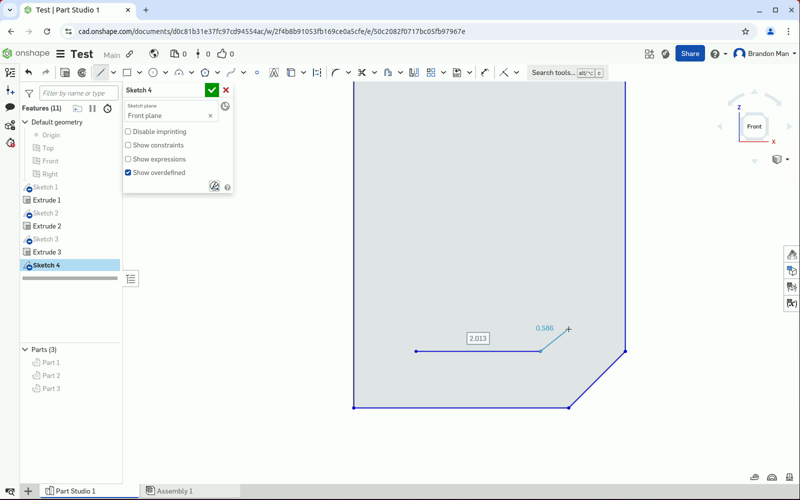
scroll(-6)
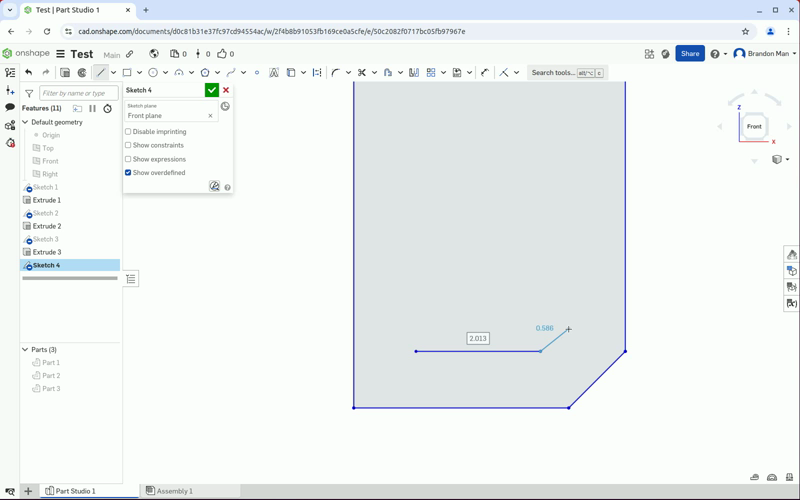
scroll(-6)
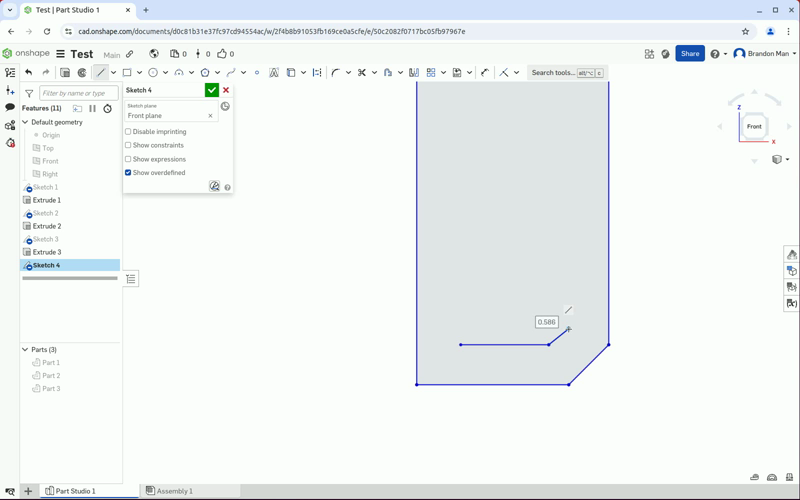
scroll(-6)
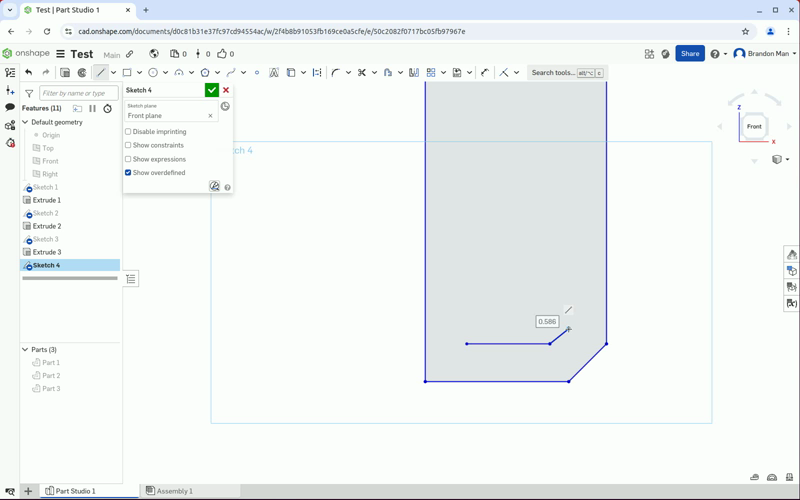
scroll(-6)
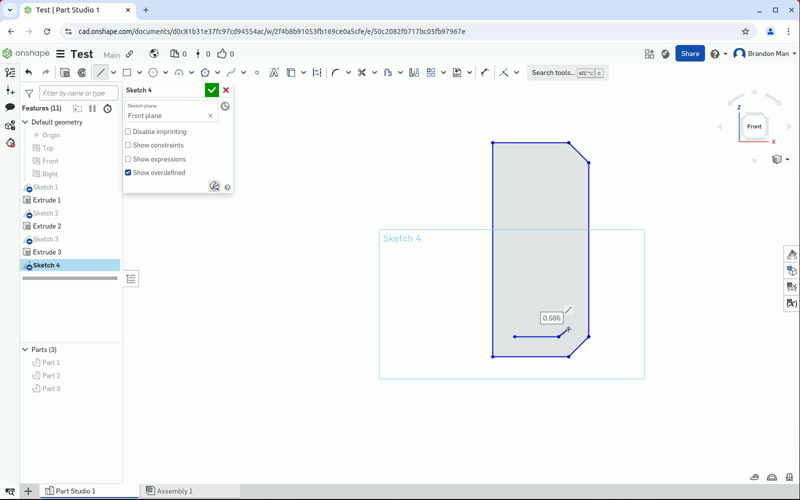
scroll(-6)
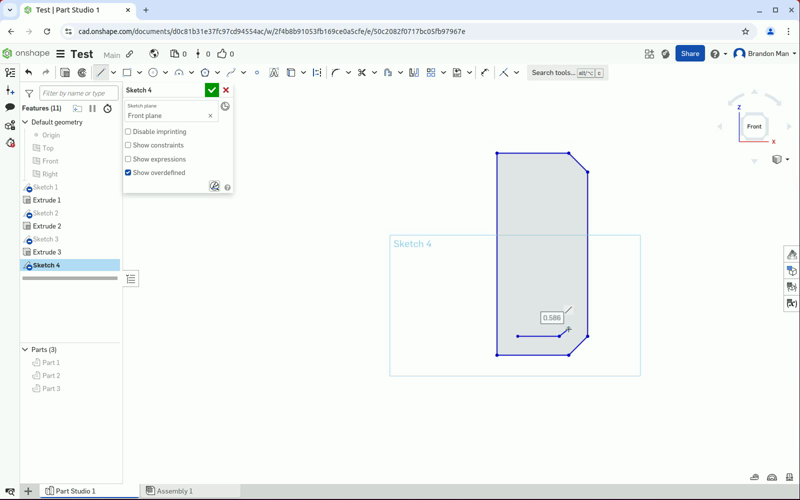
scroll(-6)
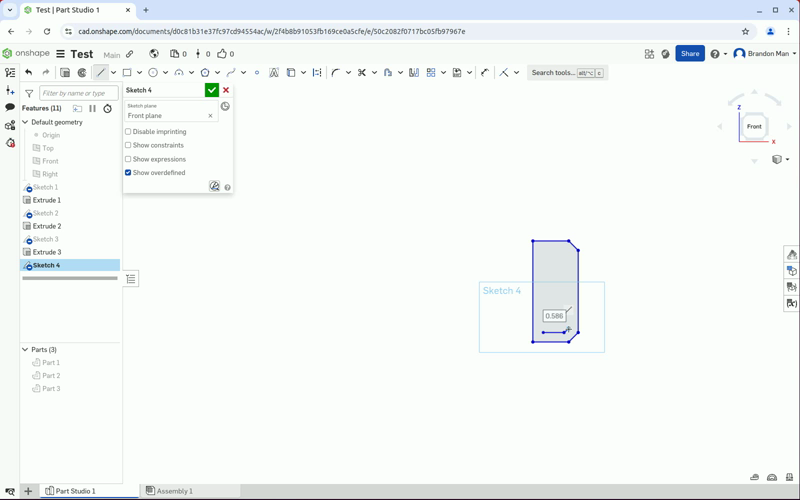
scroll(-6)
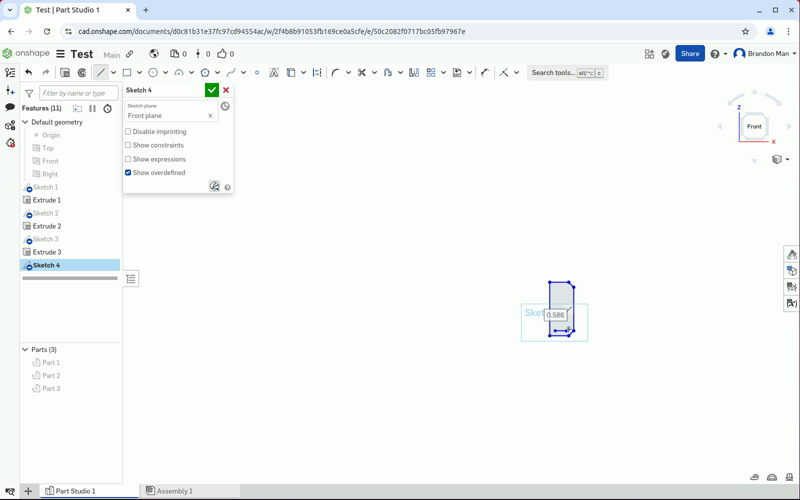
key_up(shift)
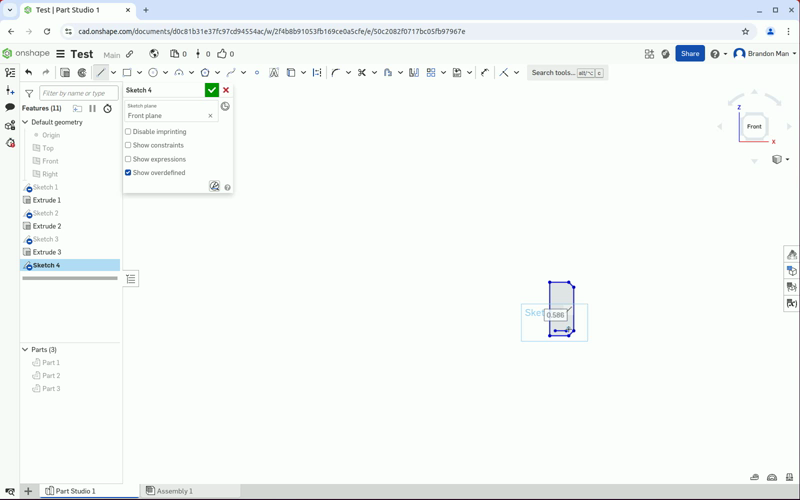
key_down(shift)
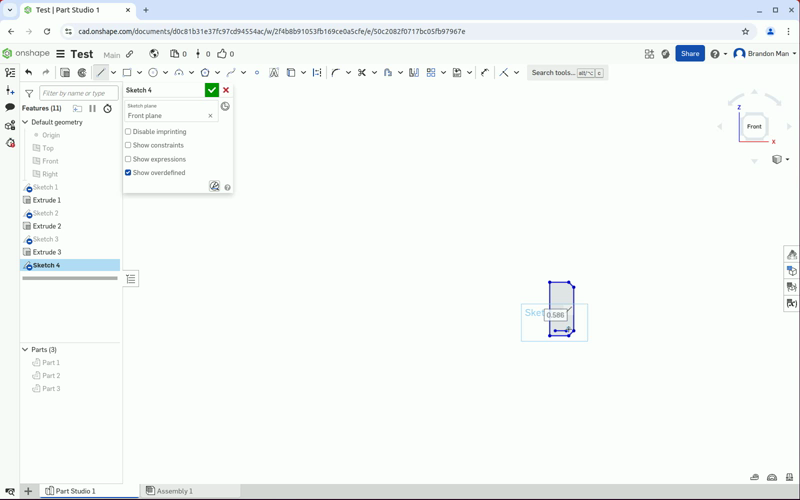
mouse_move(589, 328)
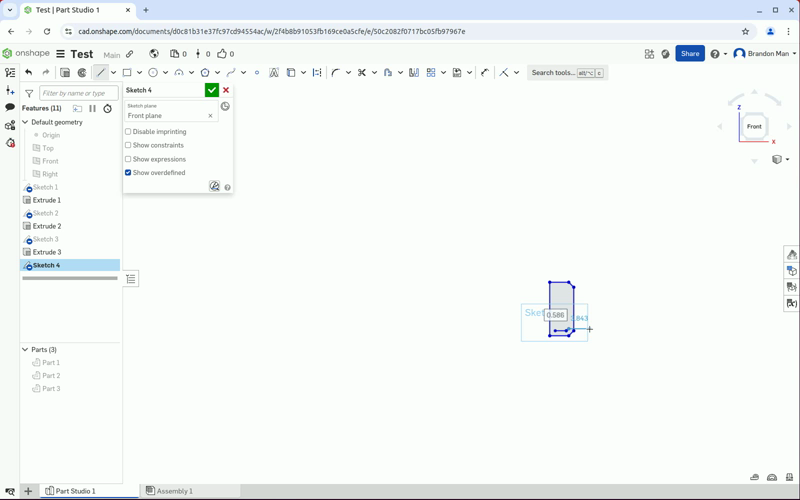
mouse_move(568, 289)
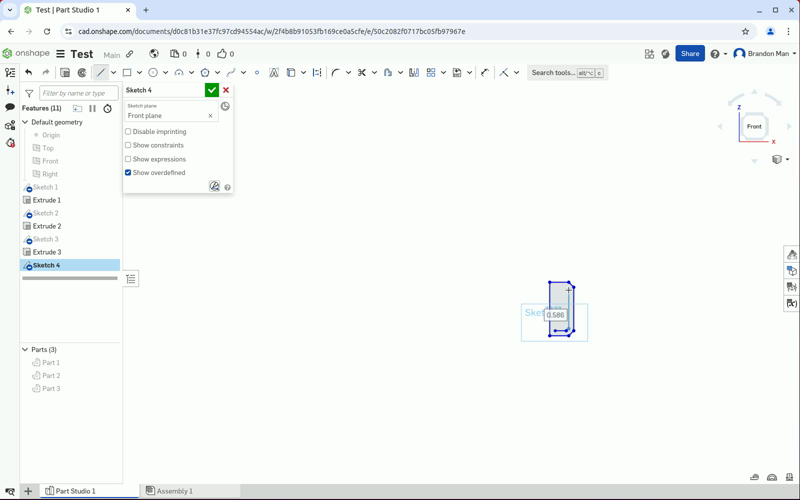
click(568, 289)
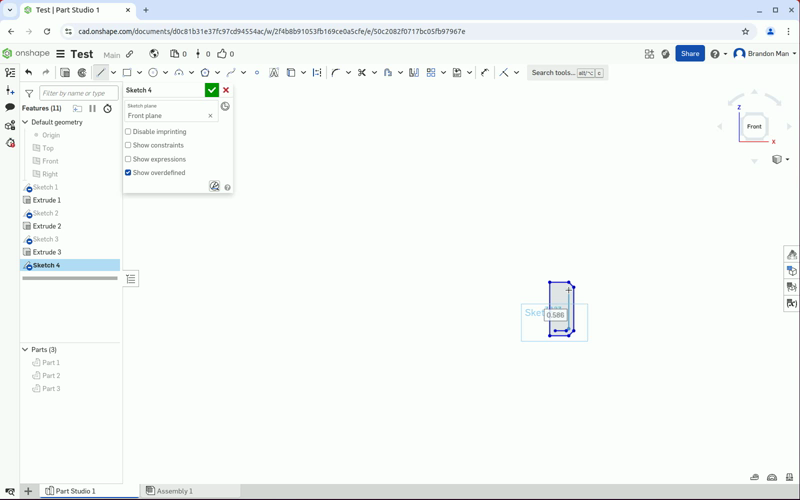
key_up(shift)
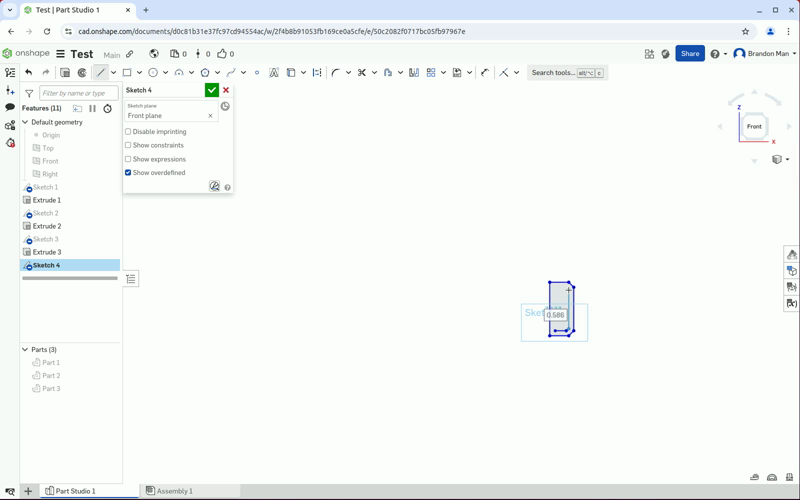
key_down(shift)
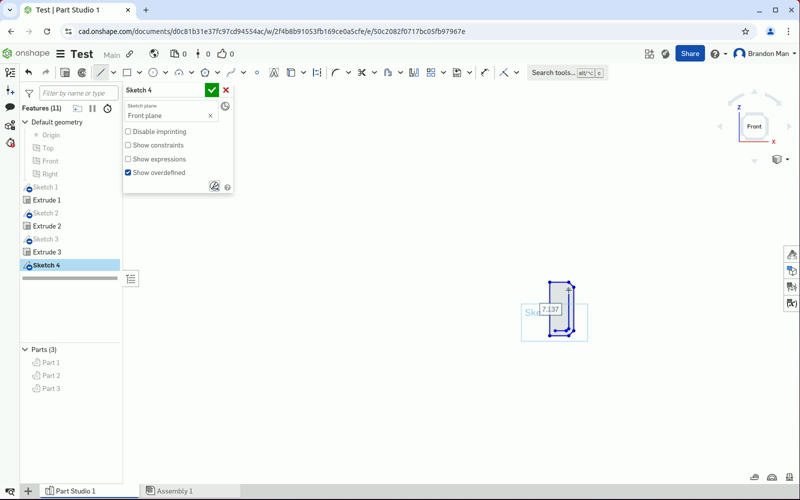
mouse_move(589, 289)
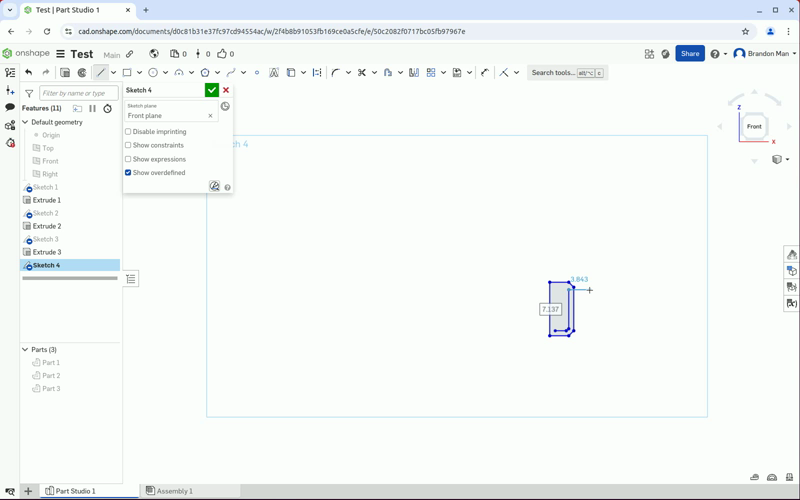
mouse_move(566, 287)
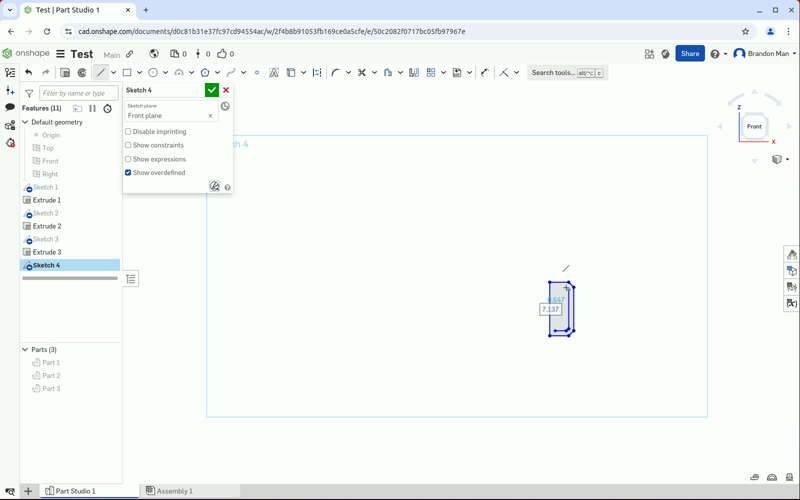
scroll(6)
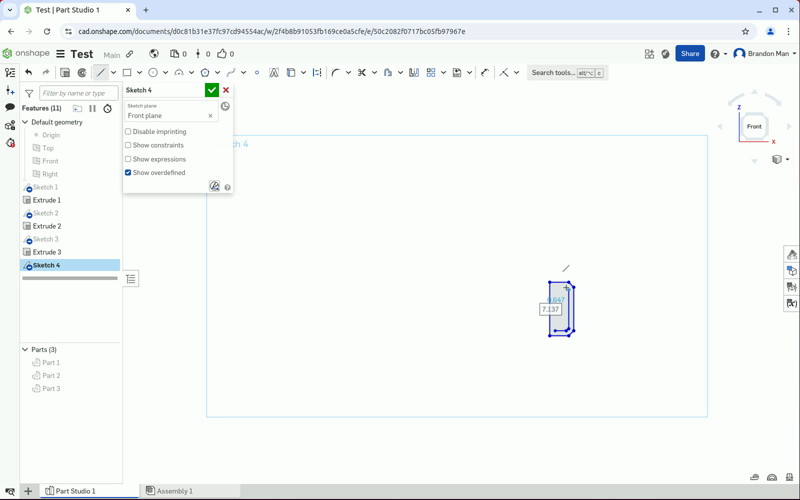
scroll(6)
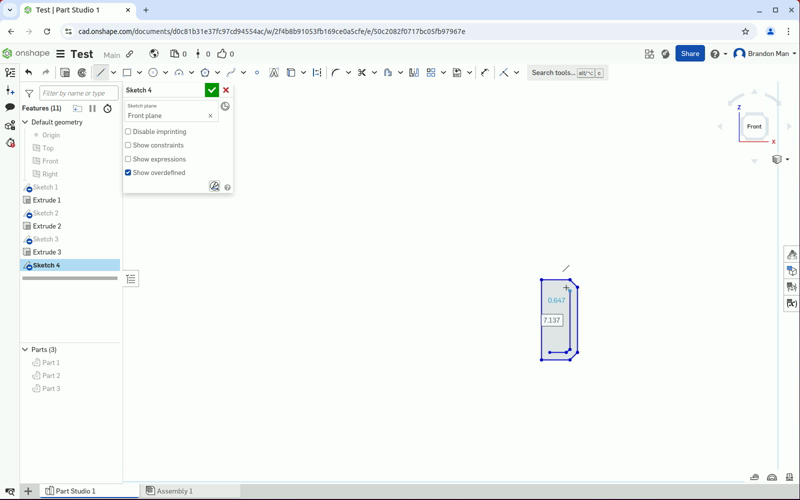
scroll(6)
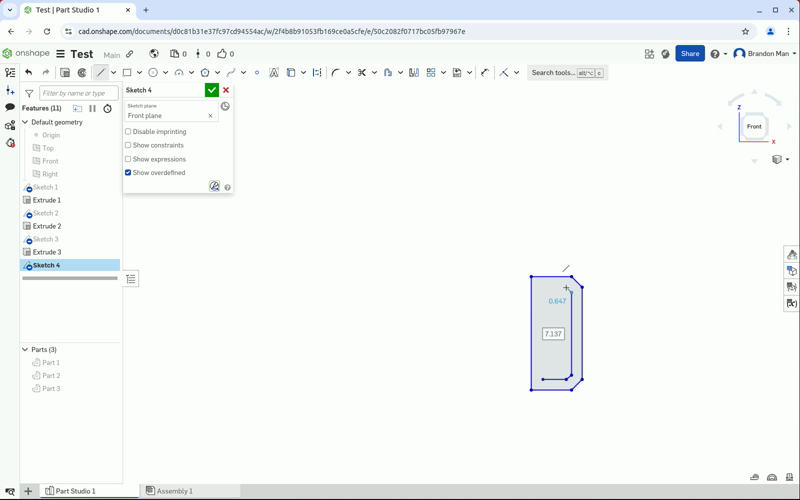
scroll(6)
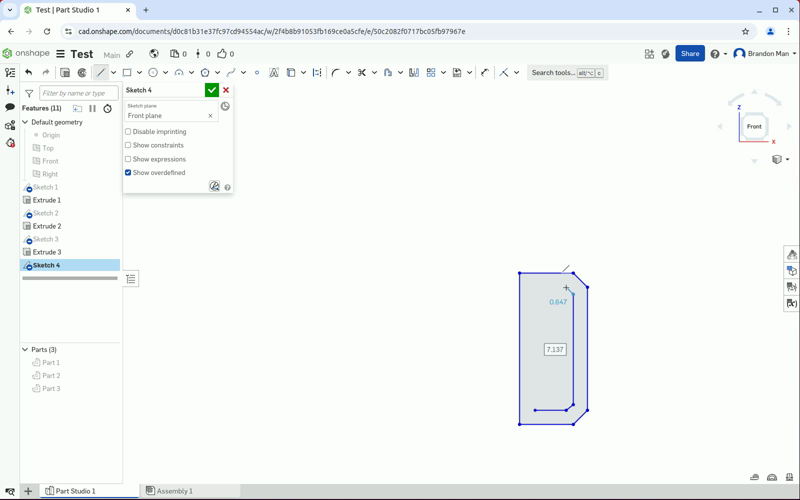
scroll(6)
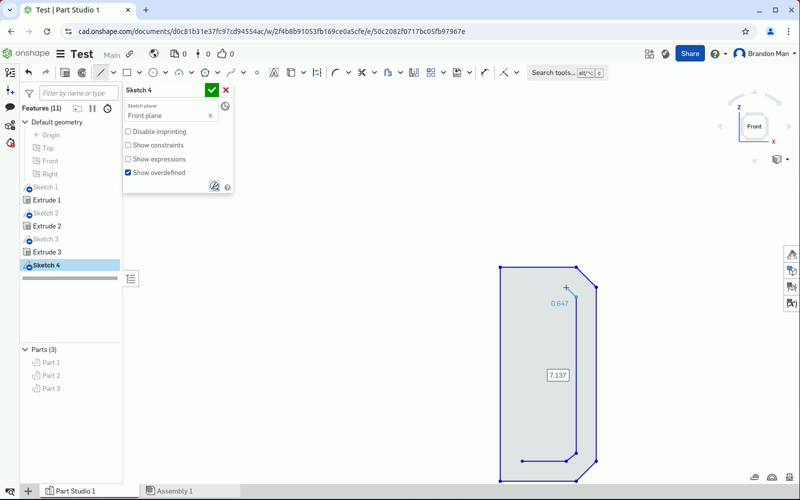
scroll(6)
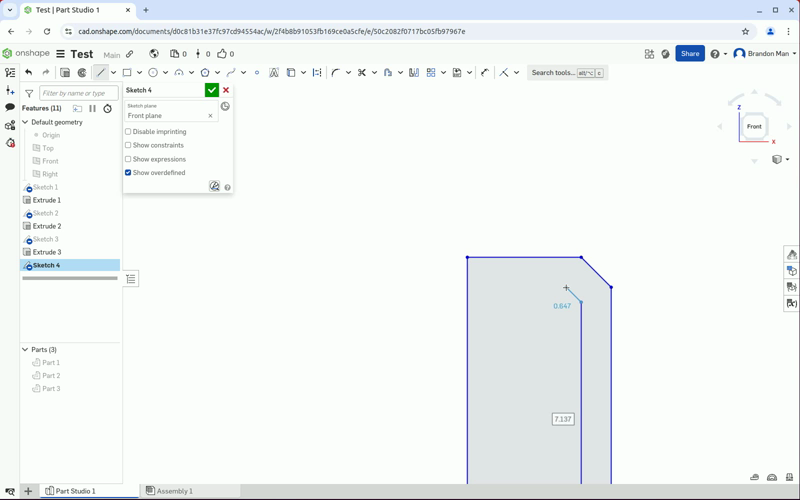
scroll(6)
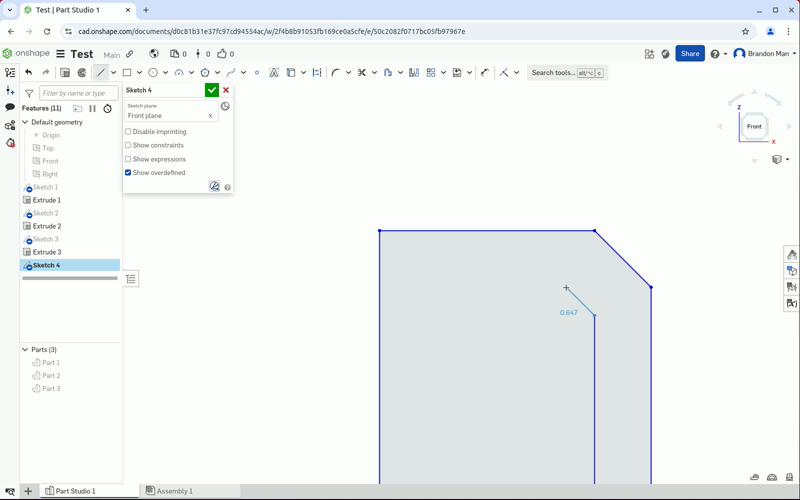
click(566, 287)
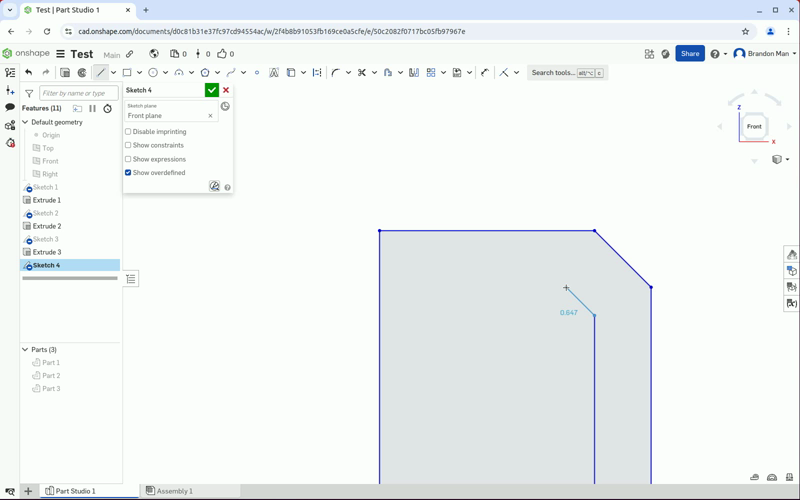
scroll(-6)
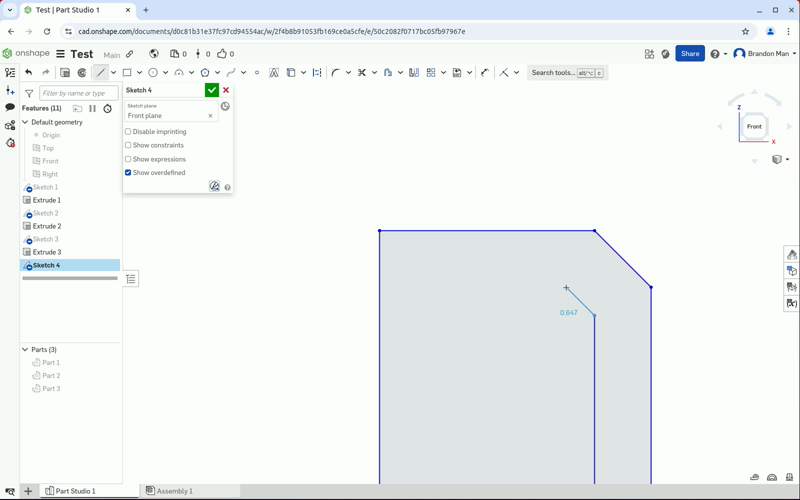
scroll(-6)
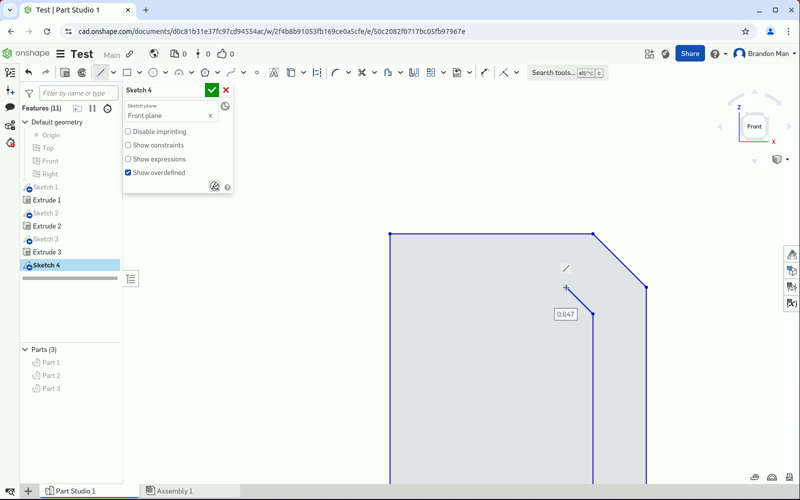
scroll(-6)
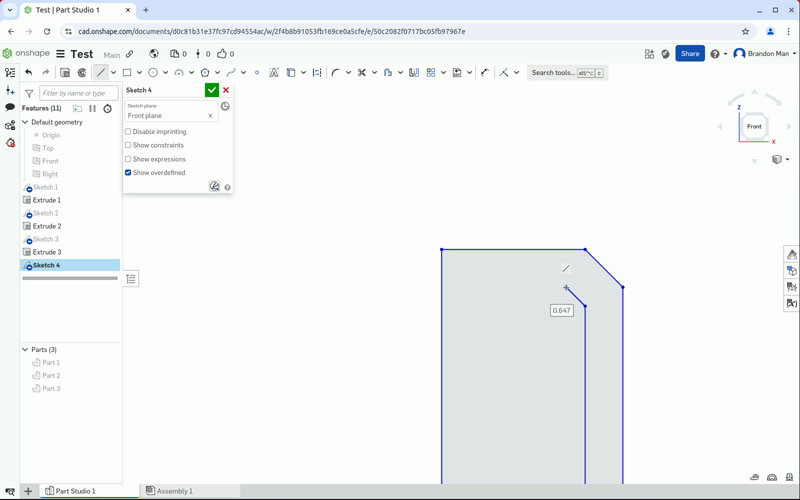
scroll(-6)
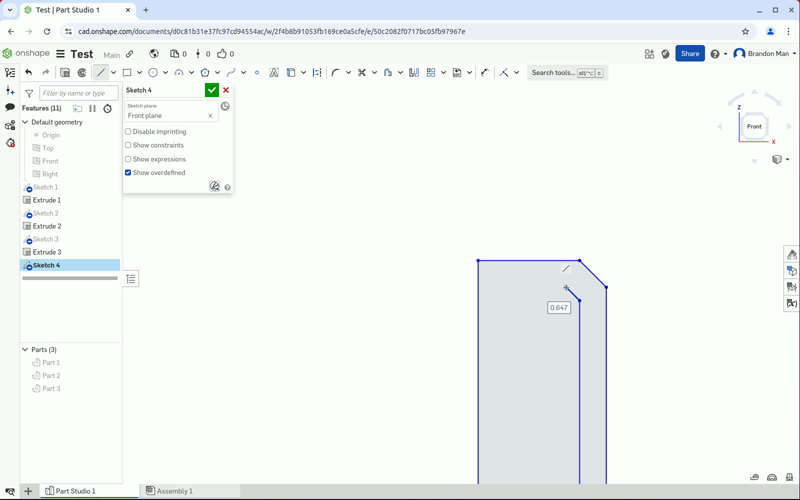
scroll(-6)
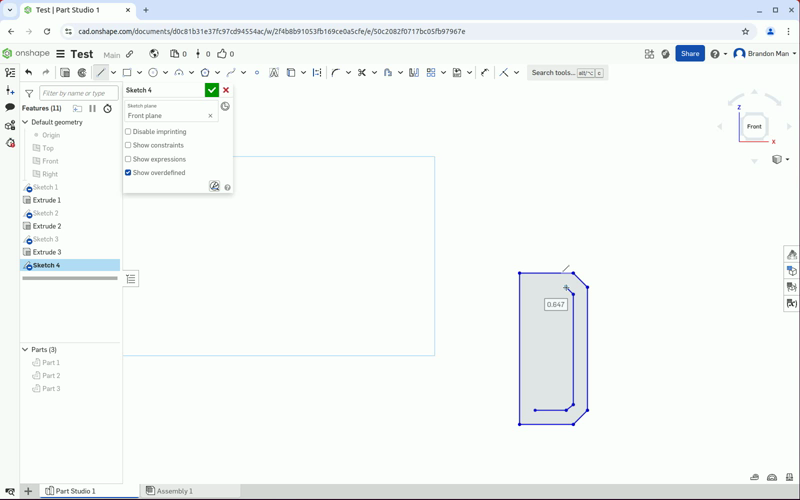
scroll(-6)
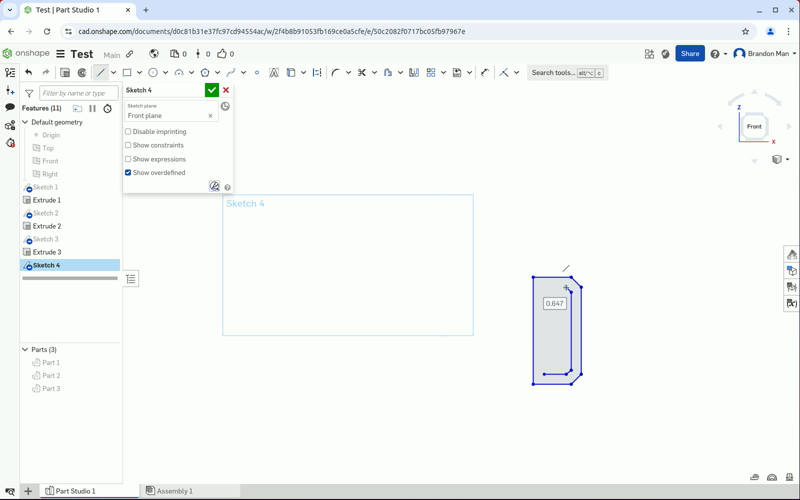
scroll(-6)
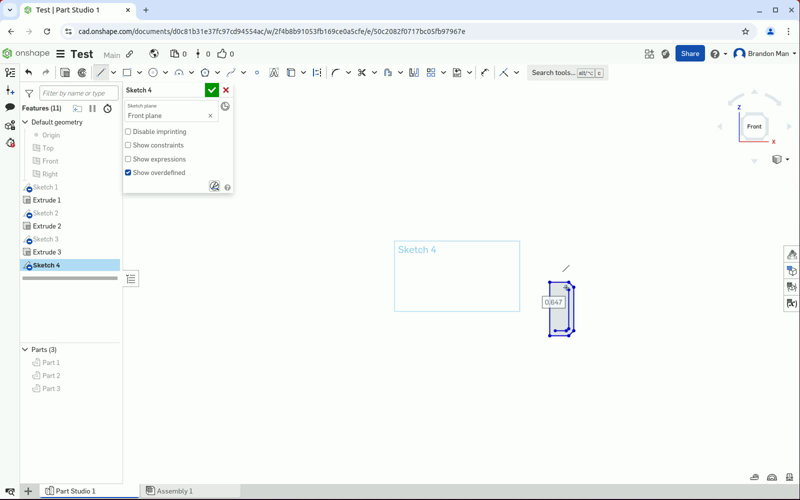
key_up(shift)
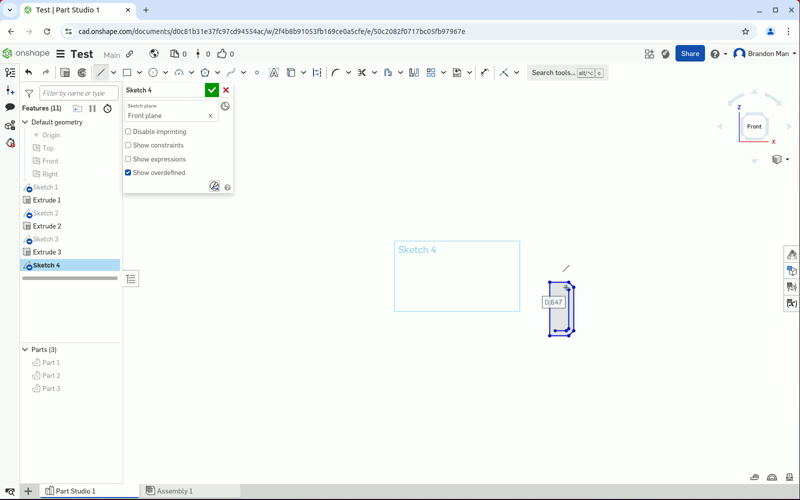
key_down(shift)
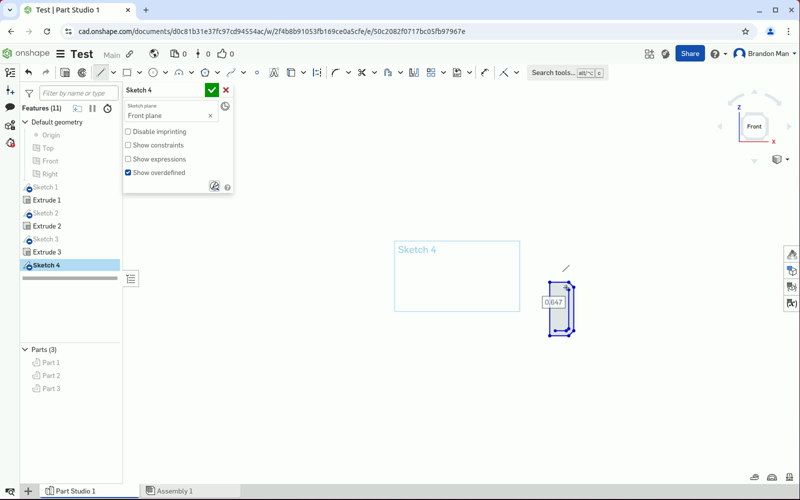
mouse_move(589, 287)
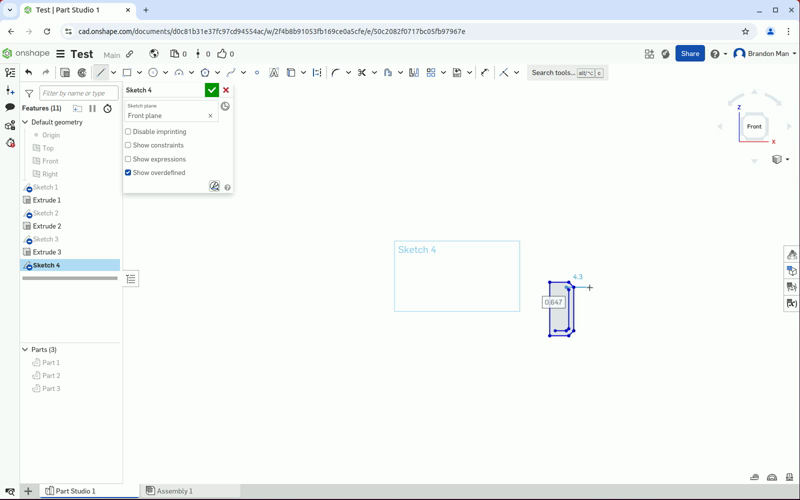
mouse_move(555, 287)
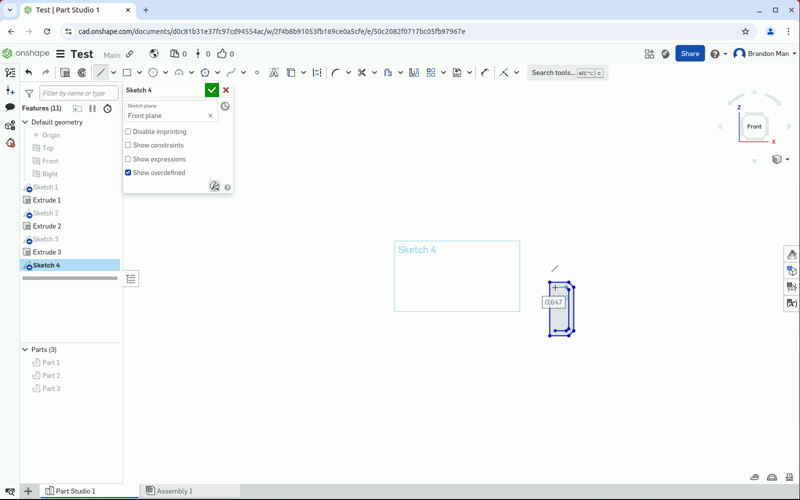
click(555, 287)
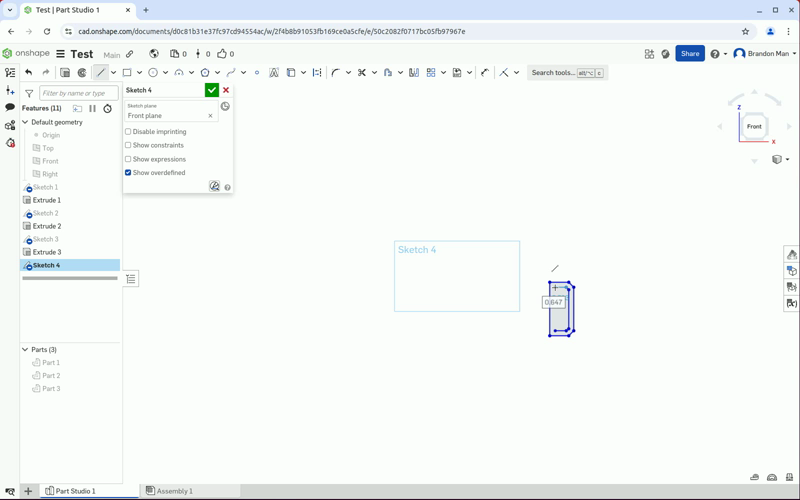
key_up(shift)
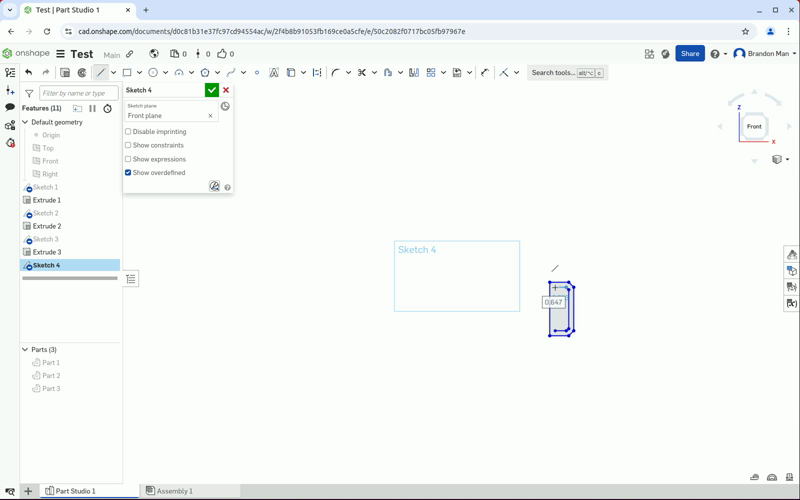
mouse_move(585, 287)
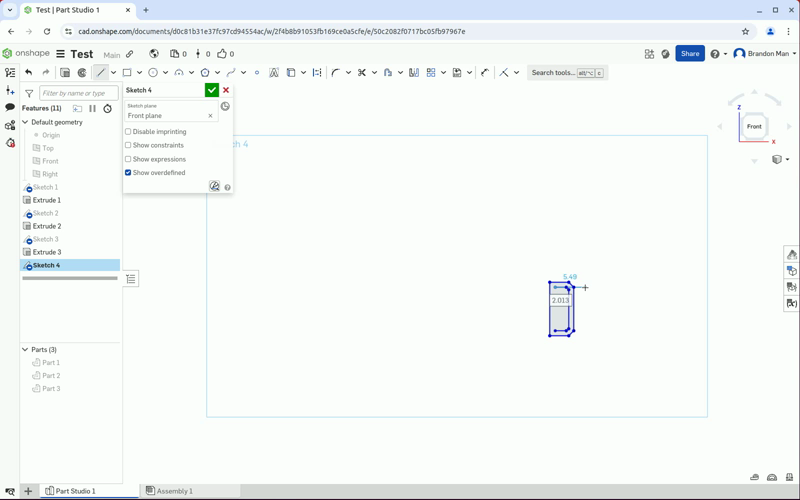
key_down(shift)
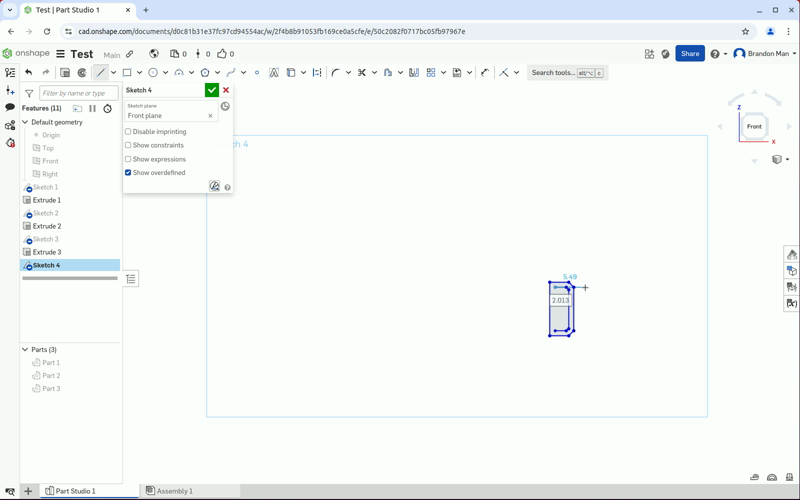
mouse_move(555, 330)
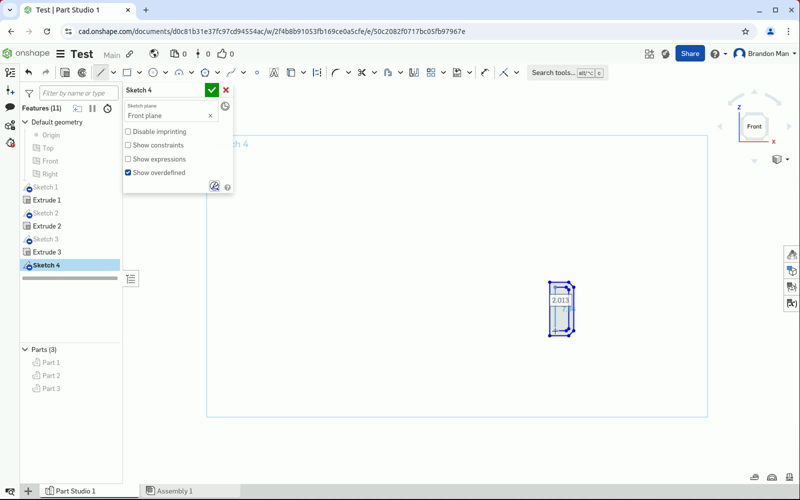
key_up(shift)
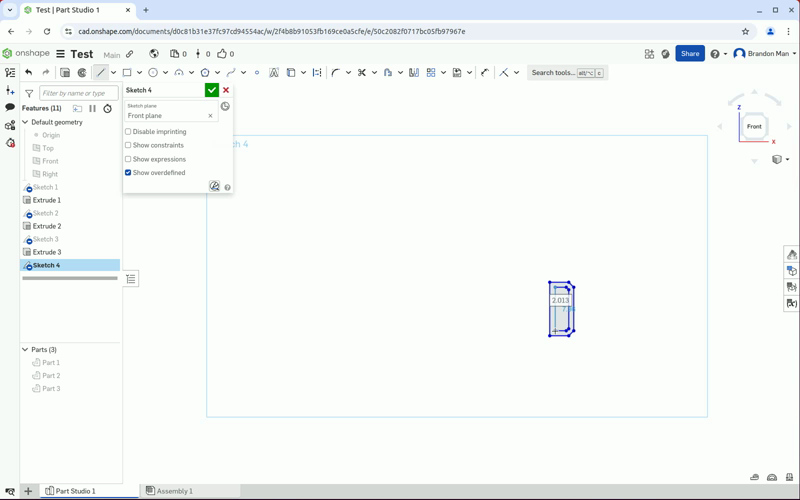
click(555, 330)
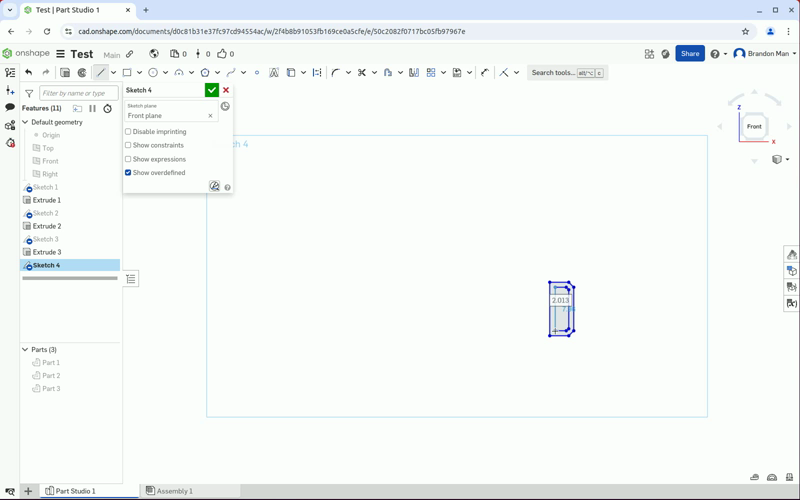
key(esc)
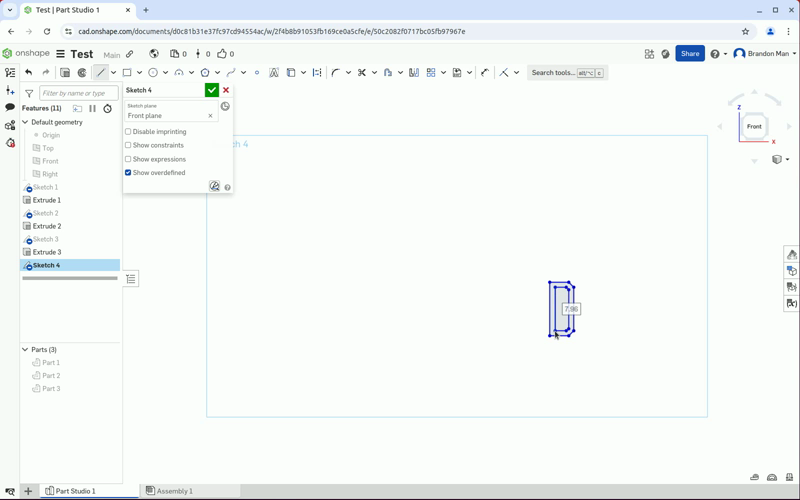
mouse_move(552, 303)
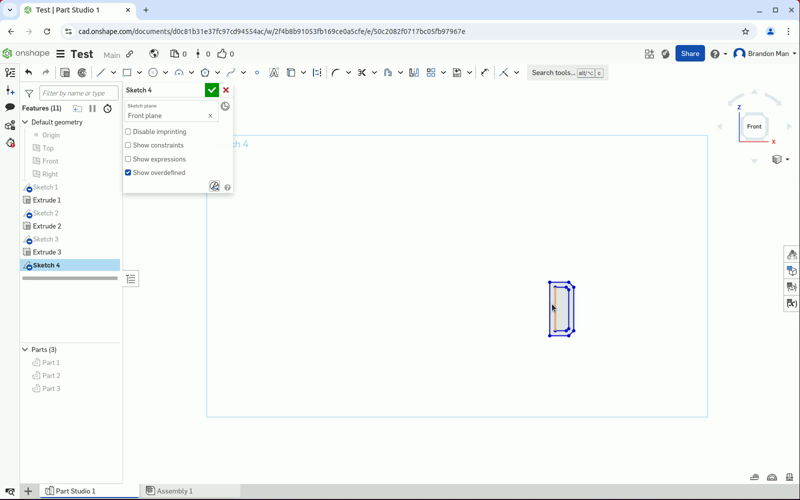
scroll(6)
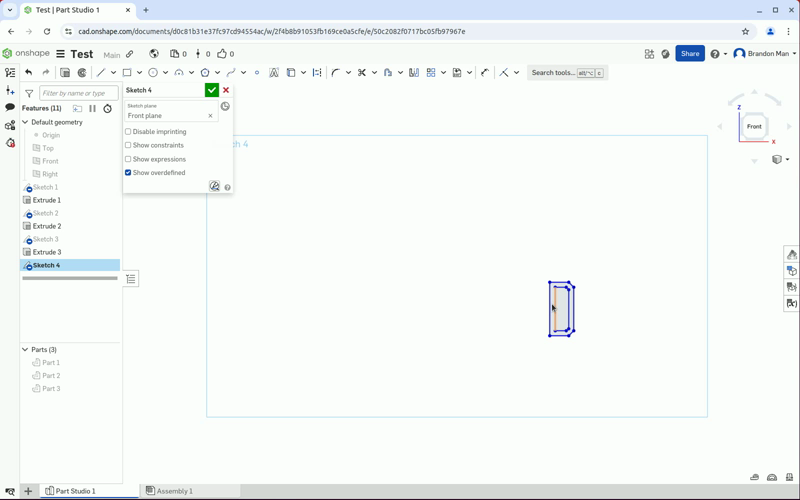
scroll(6)
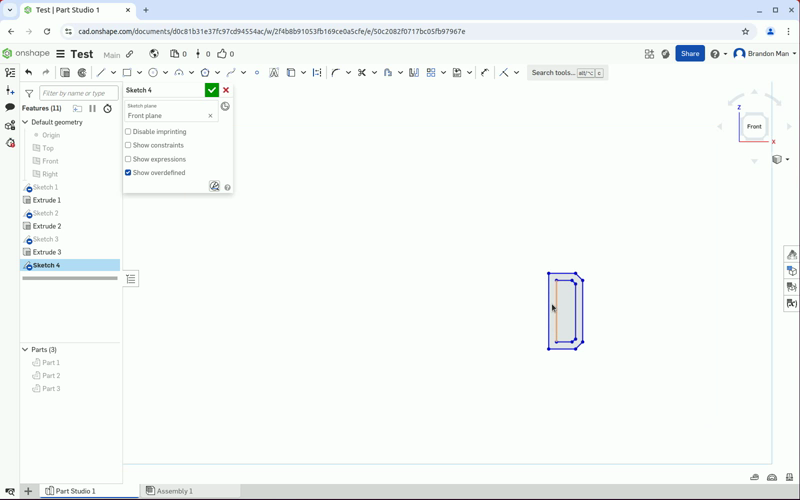
scroll(6)
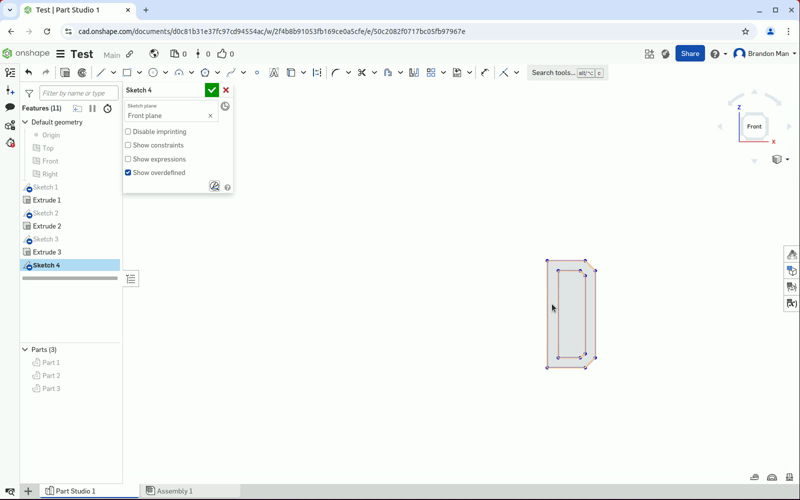
scroll(6)
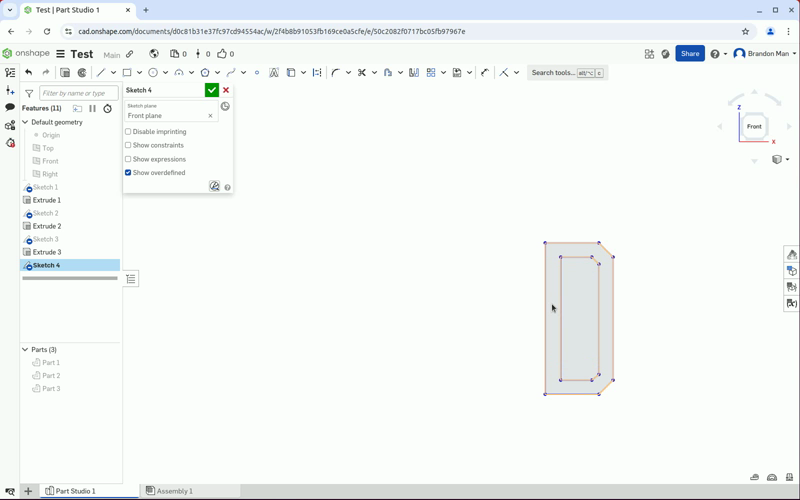
scroll(6)
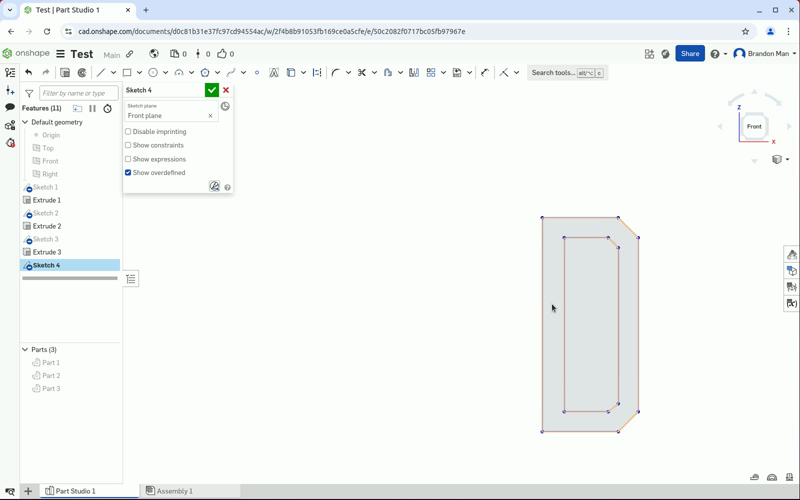
scroll(6)
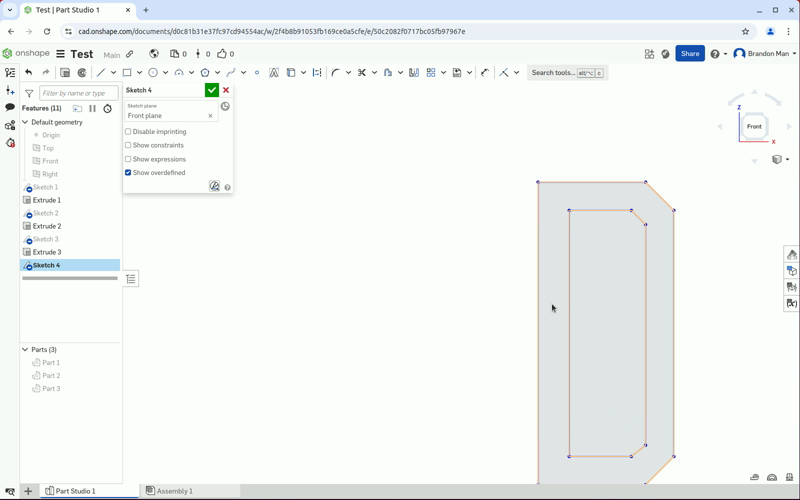
scroll(6)
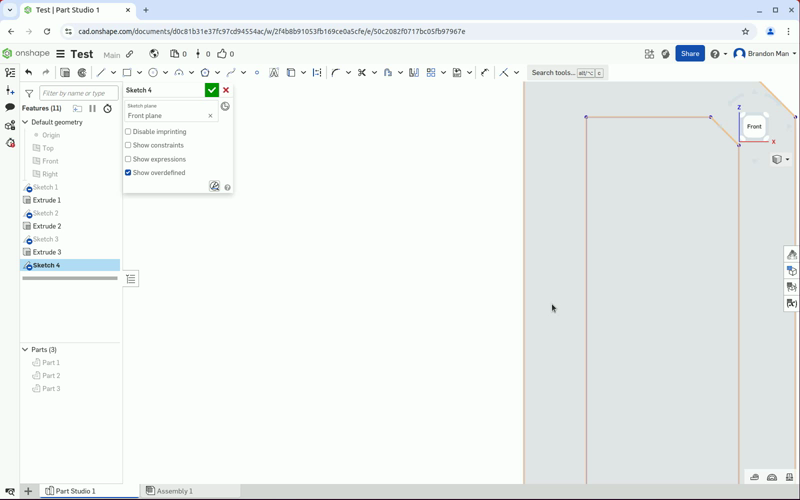
click(552, 303)
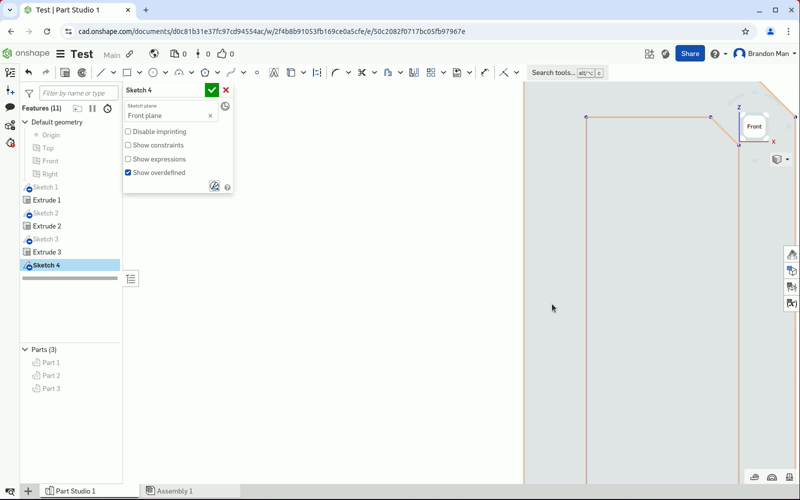
scroll(-6)
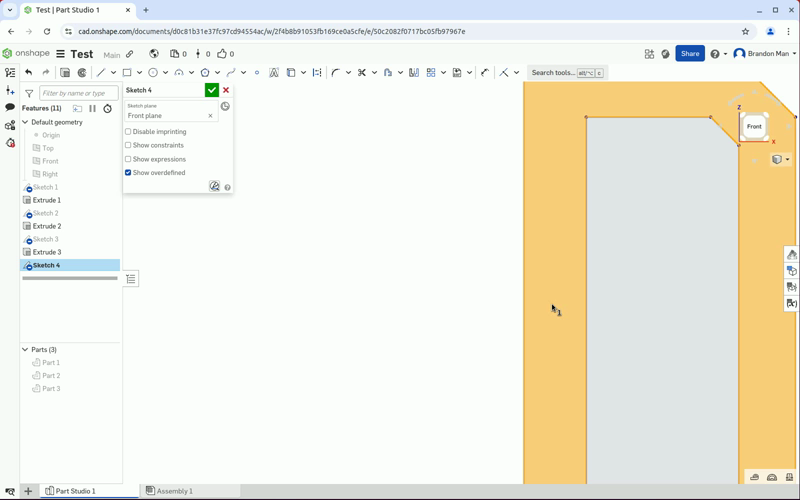
scroll(-6)
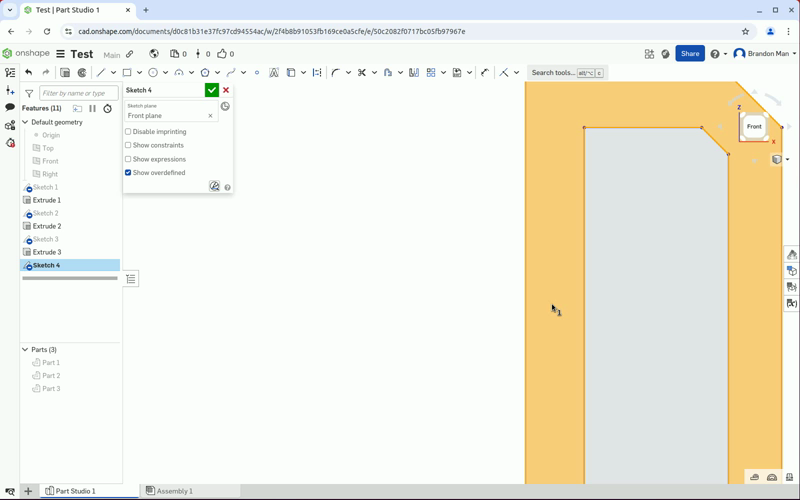
scroll(-6)
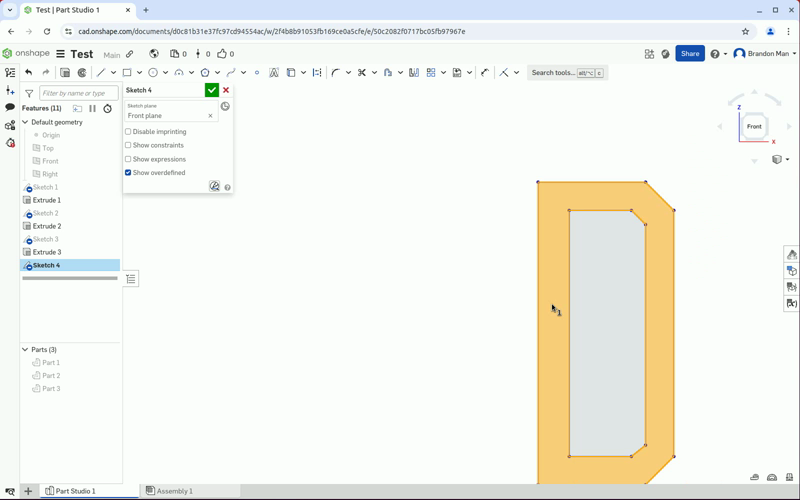
scroll(-6)
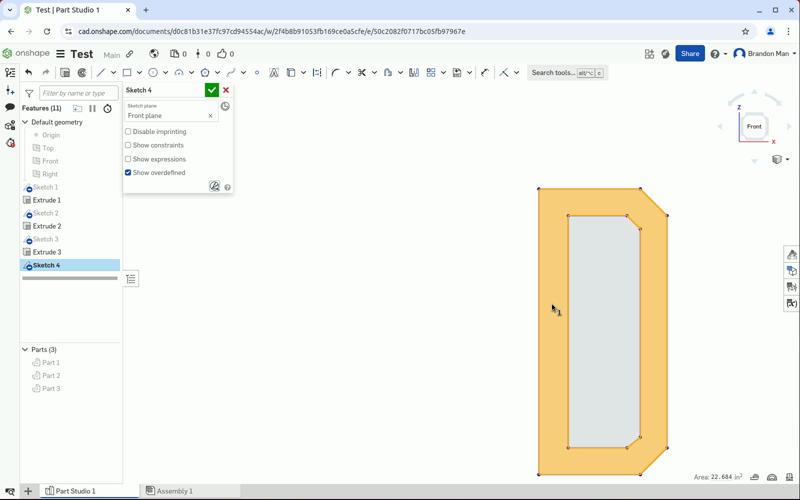
scroll(-6)
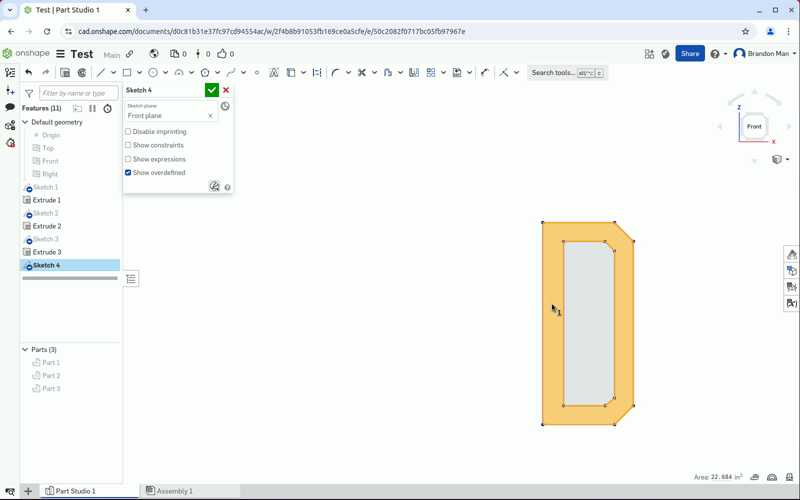
scroll(-6)
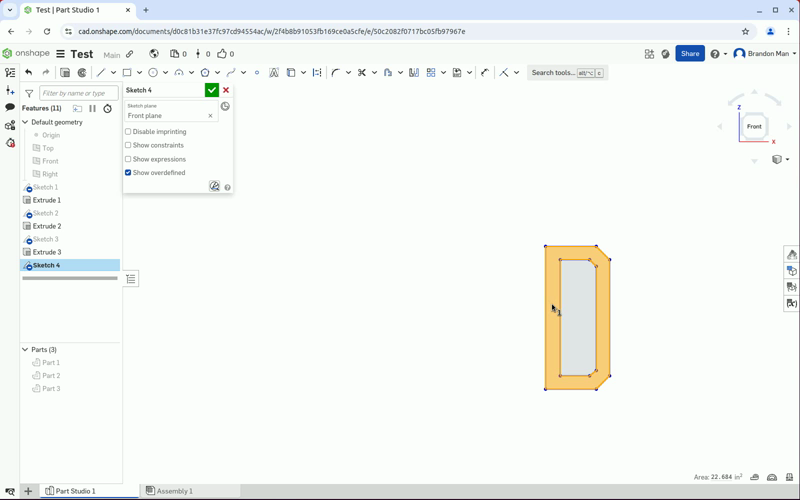
scroll(-6)
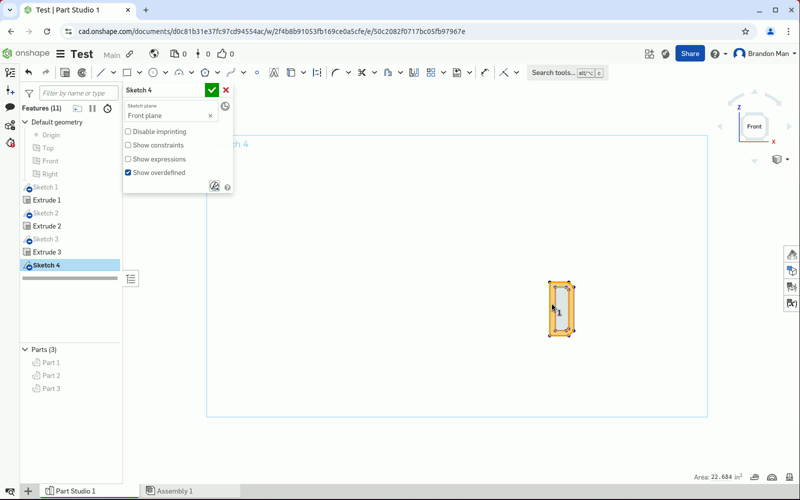
mouse_move(73, 352)
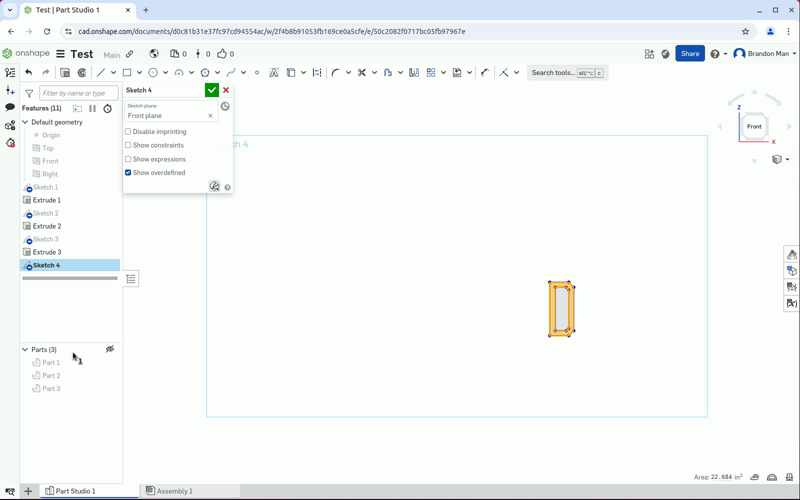
key(shift+y)
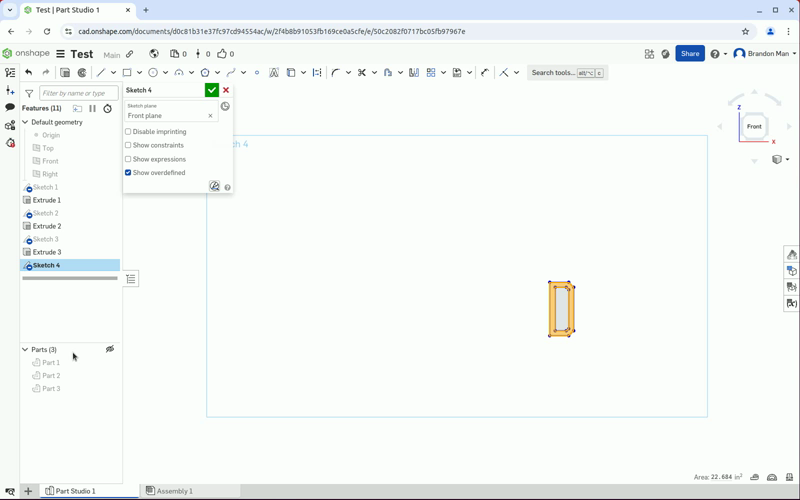
key(shift+e)
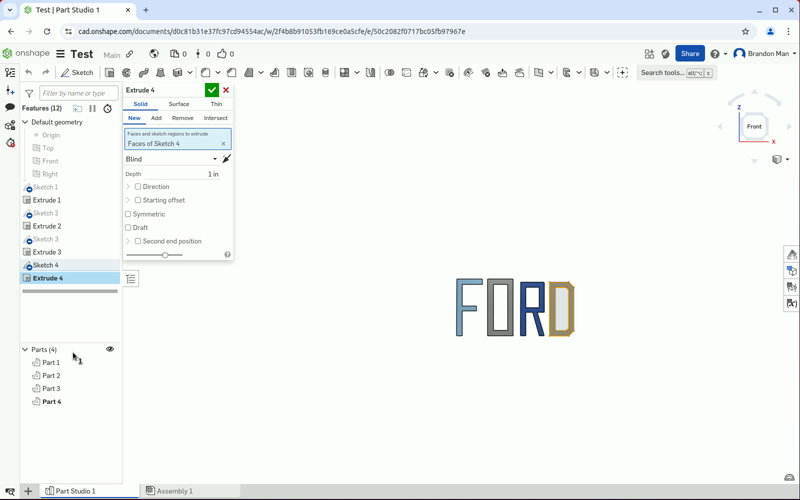
mouse_move(143, 106)
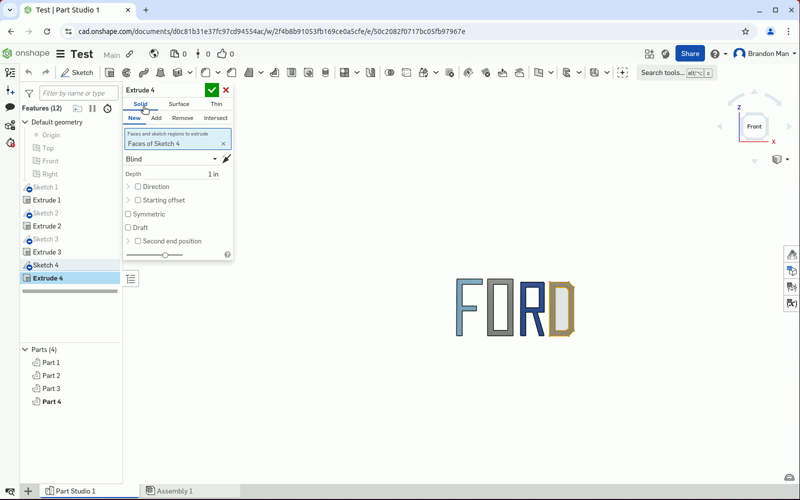
click(143, 106)
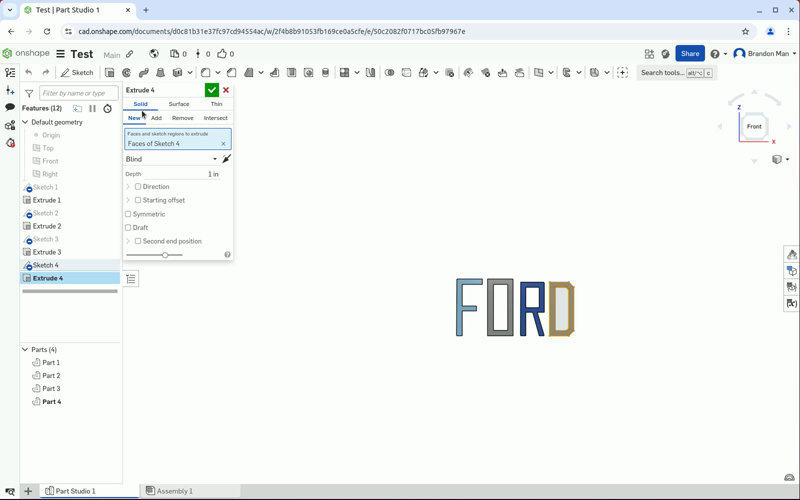
mouse_move(137, 120)
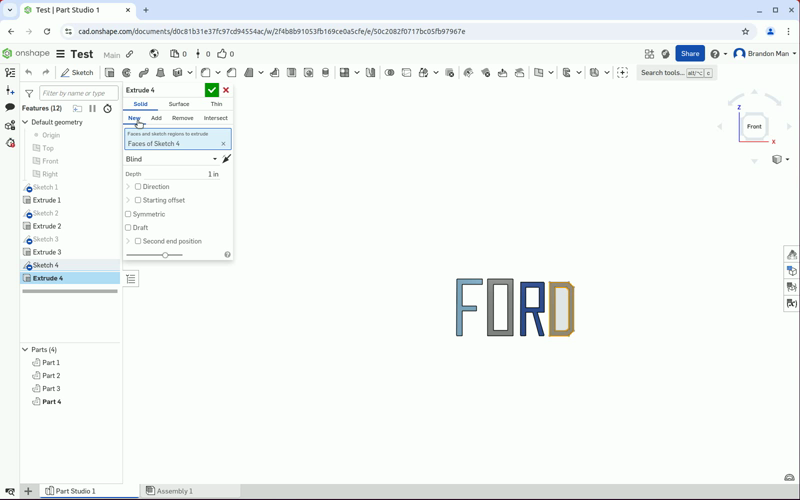
click(137, 120)
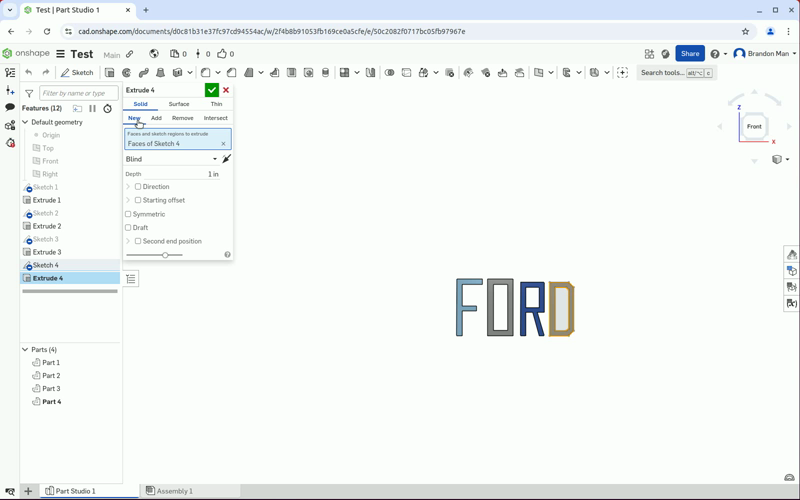
key(tab, 4)
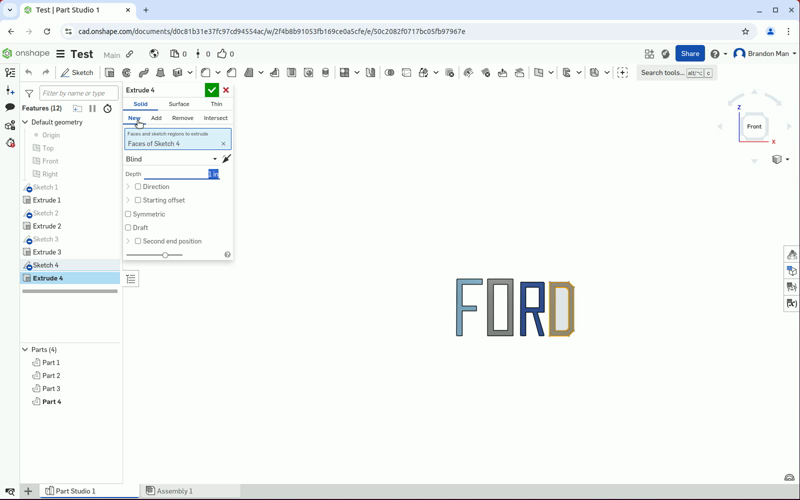
text(1.444)
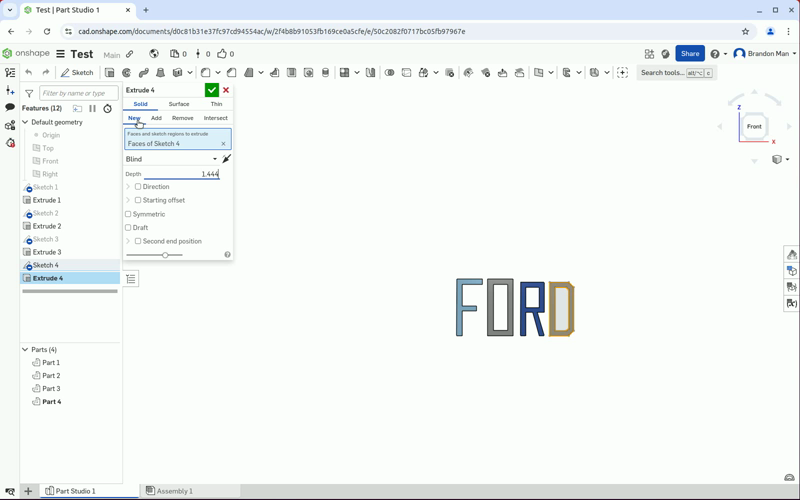
key(enter)
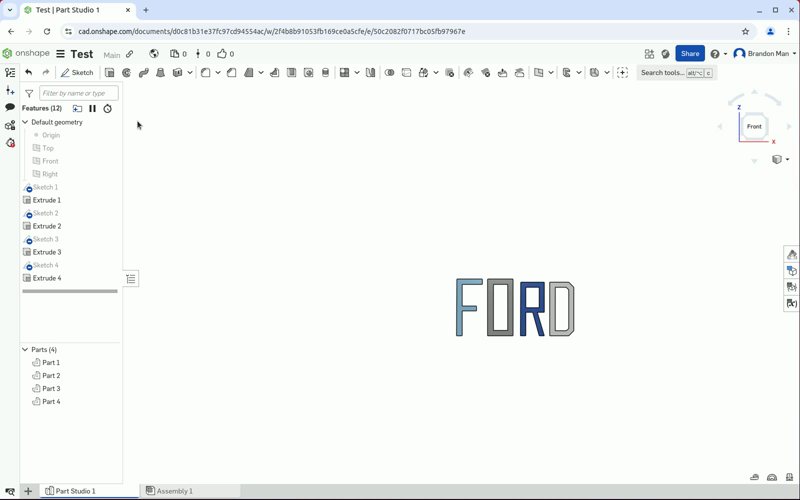
key(shift+h)
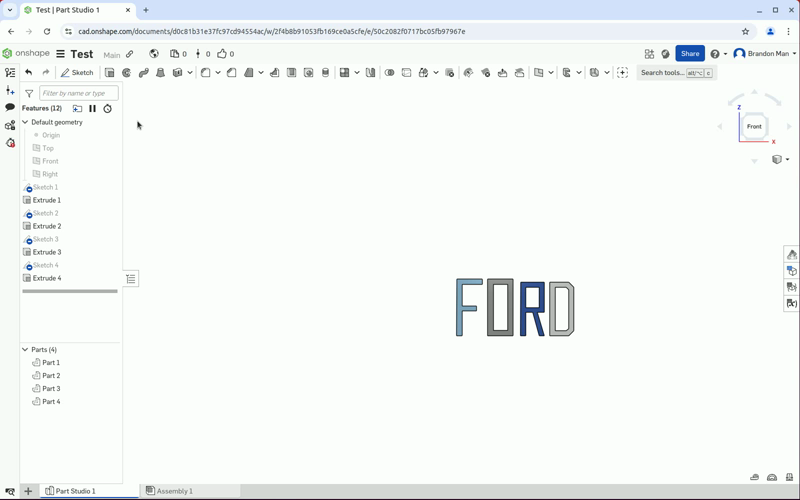
key(shift+h)
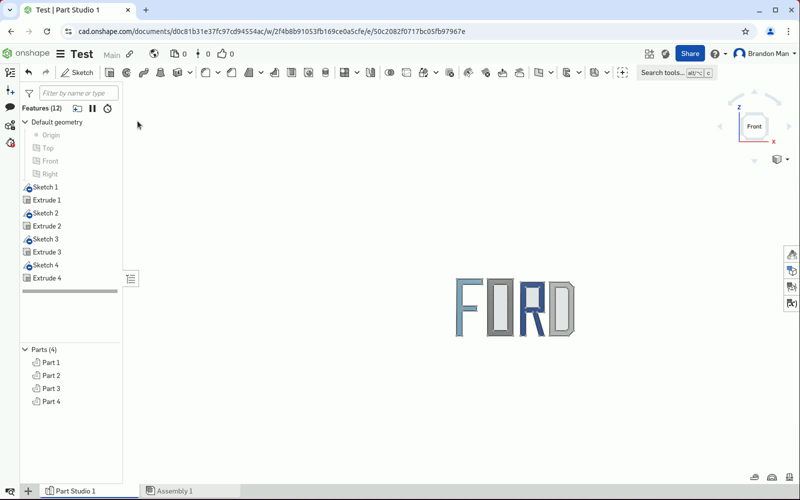
key(shift+7)
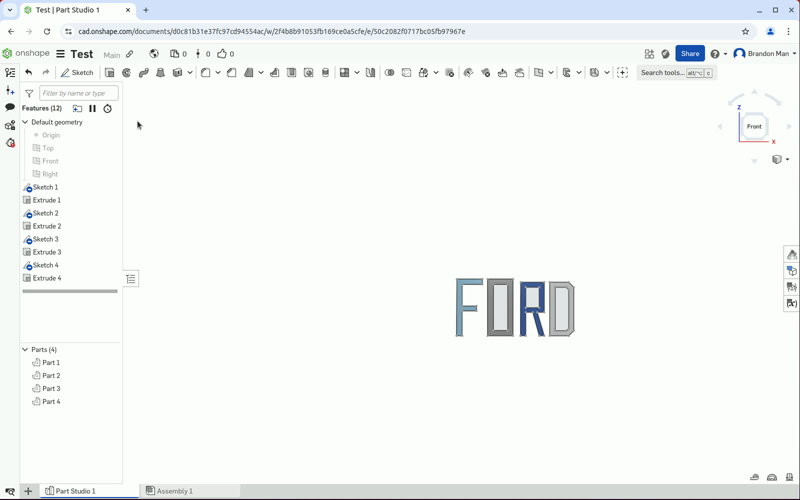
key(left, 2)
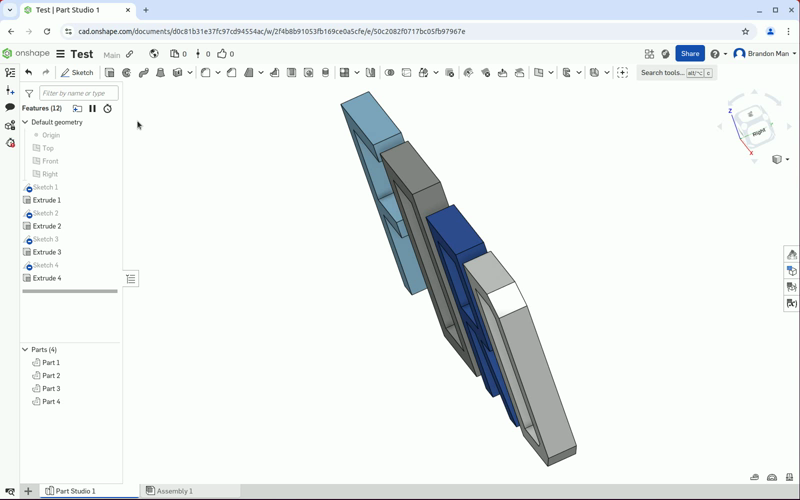
key(down, 2)
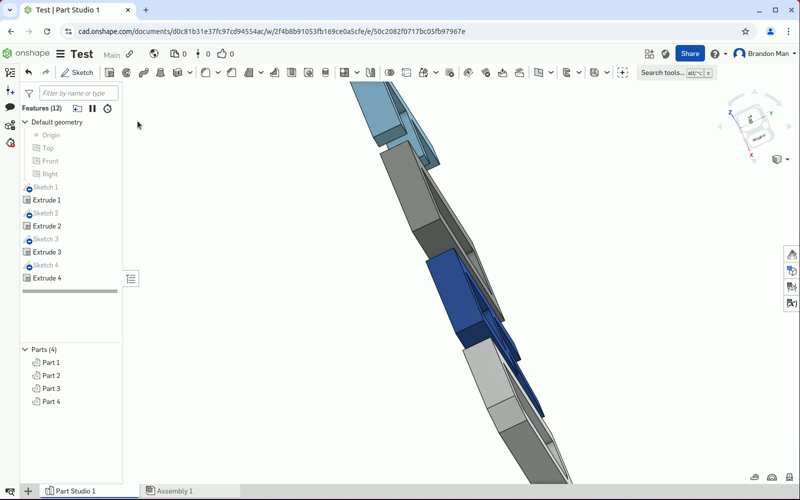
key(up, 2)
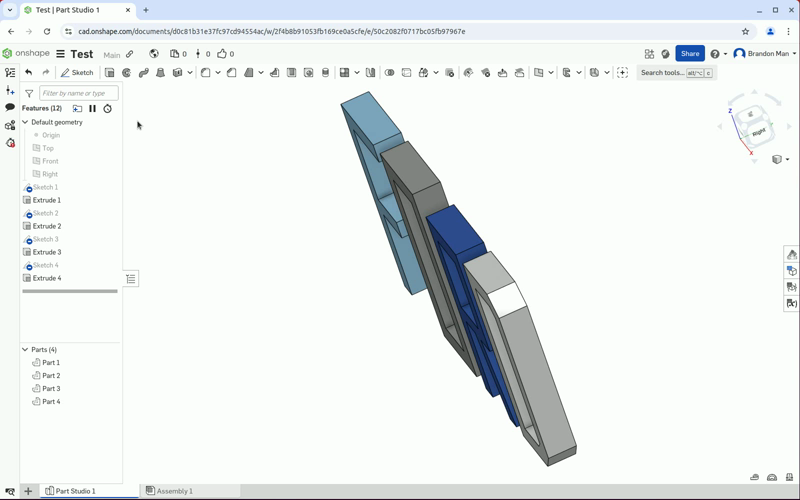
key(right, 2)
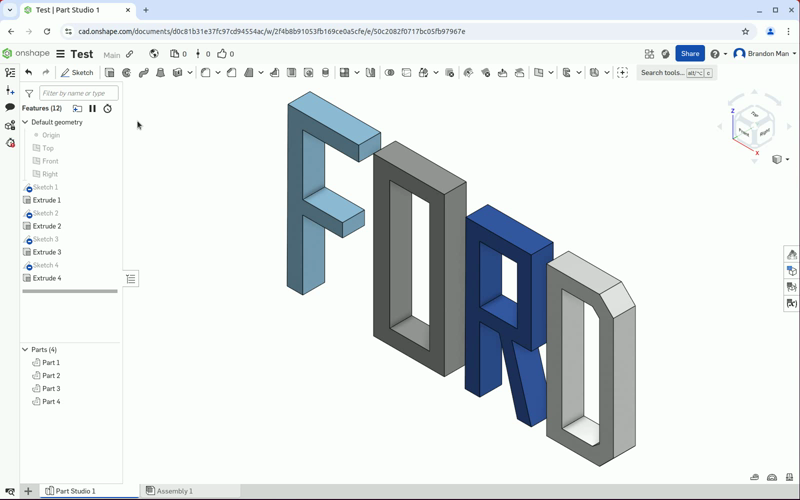
mouse_move(73, 189)
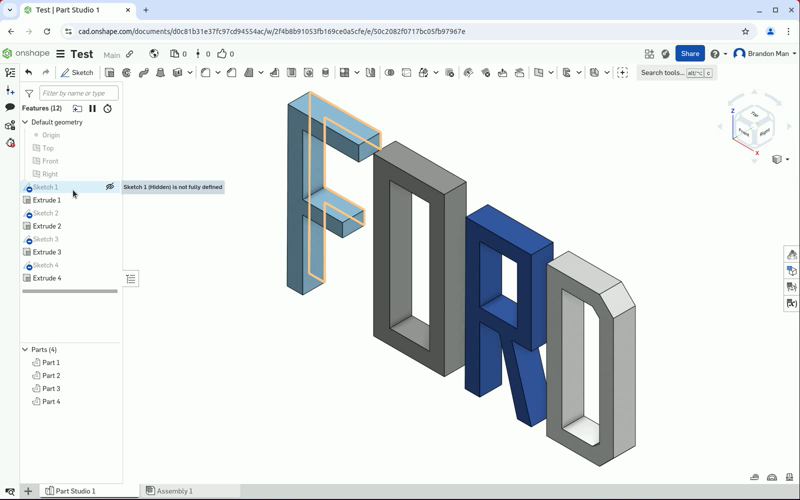
click(73, 189)